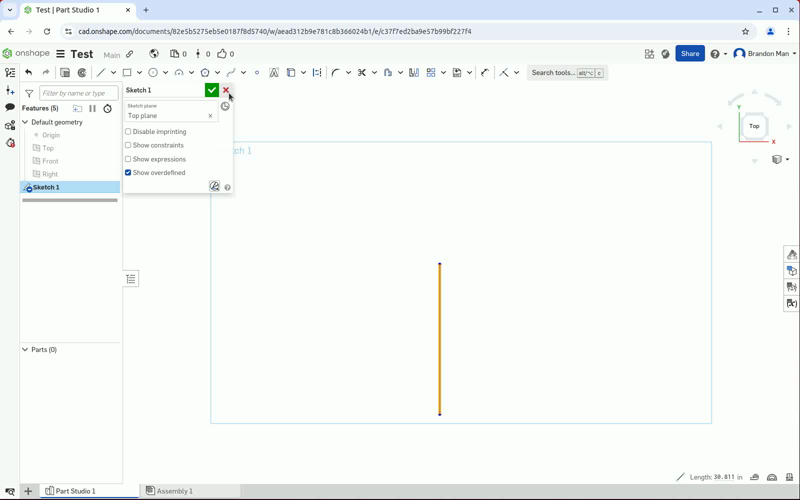
key(shift+h)
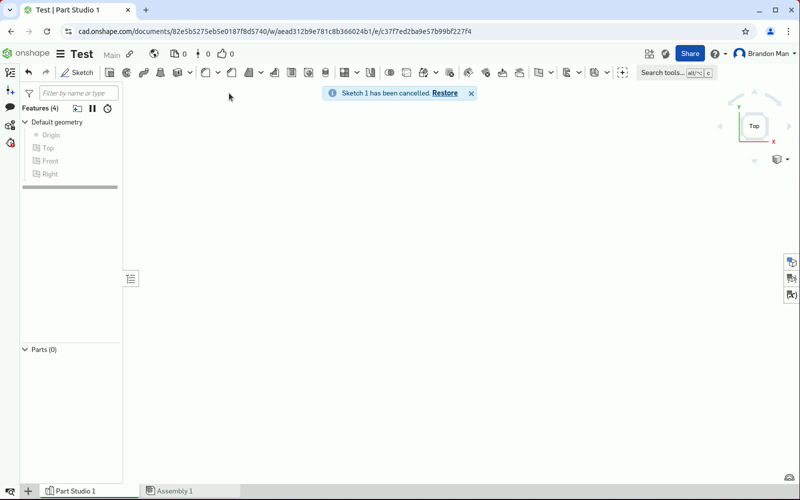
mouse_move(73, 352)
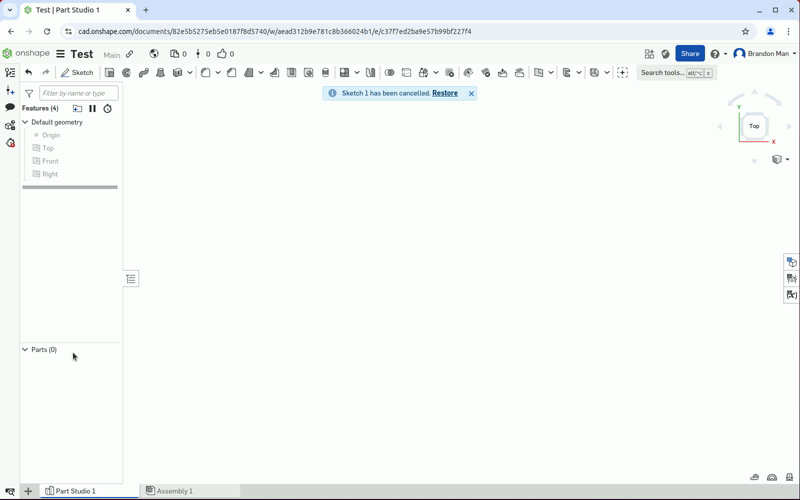
key(y)
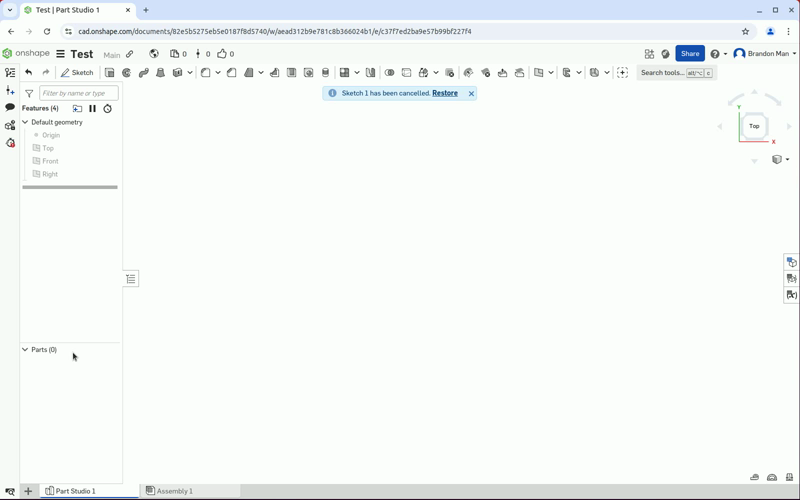
key(shift+p)
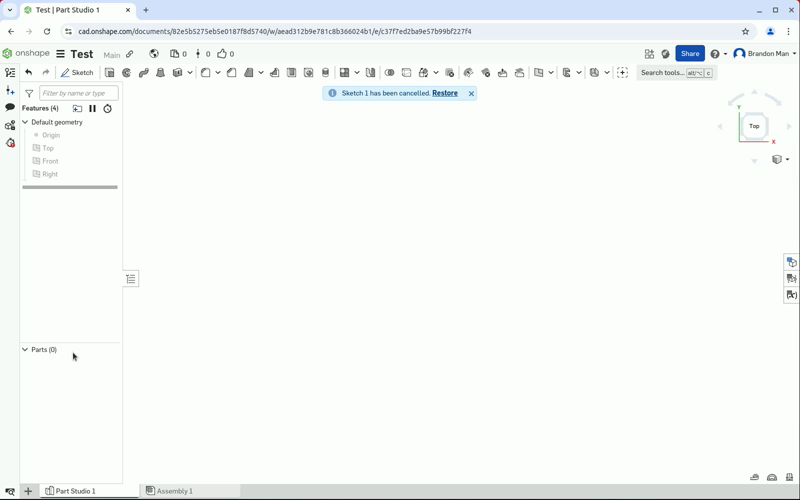
key(space)
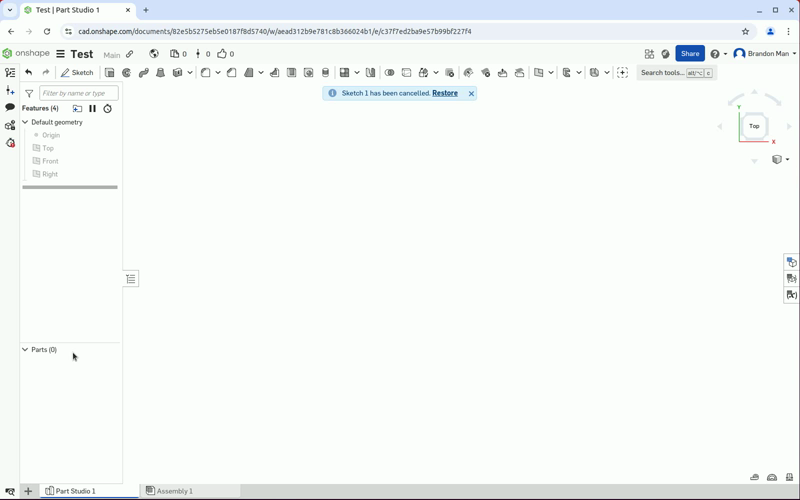
key_down(shift)
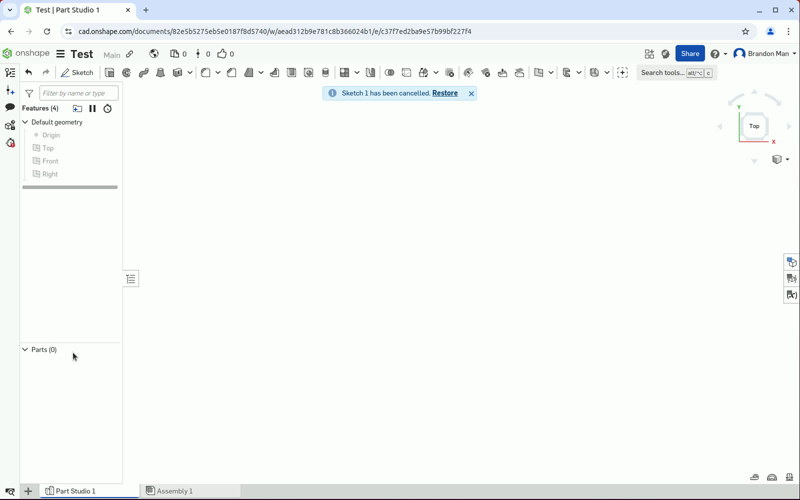
key(up)
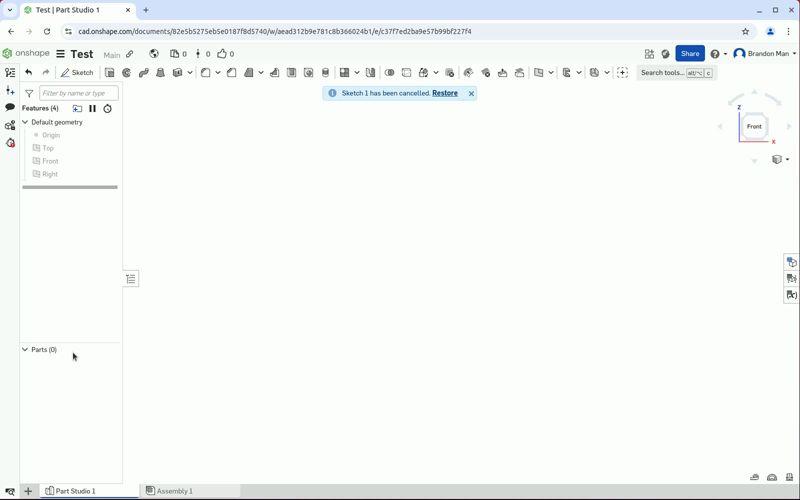
key_up(shift)
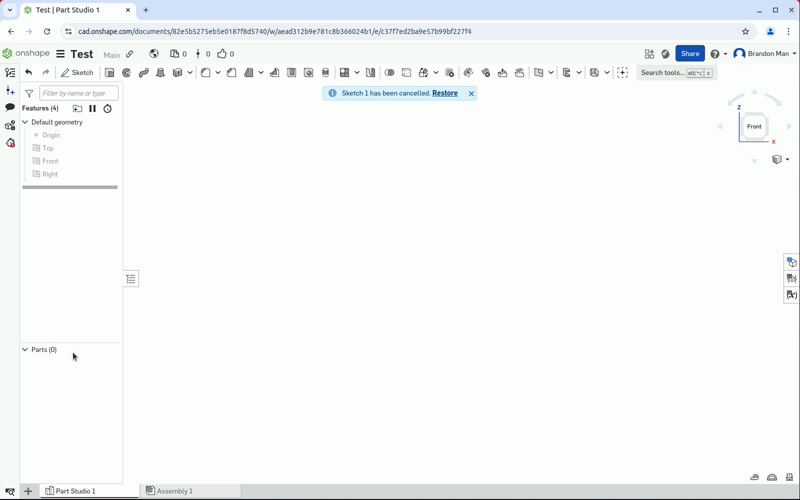
mouse_move(73, 352)
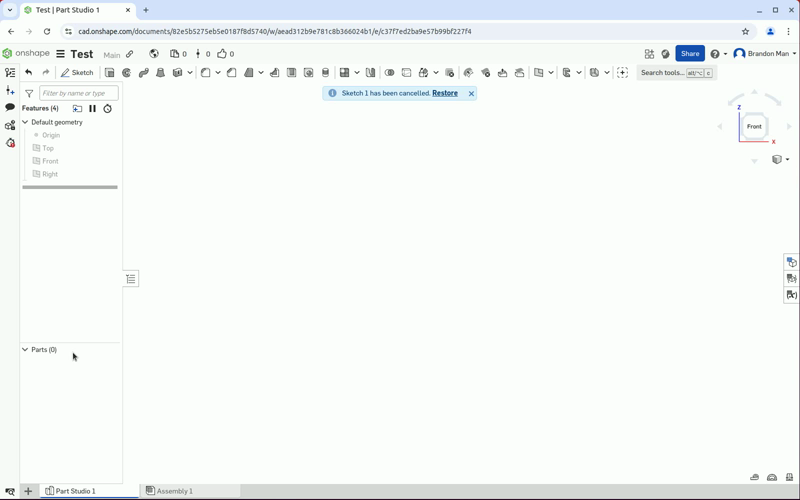
key(shift+y)
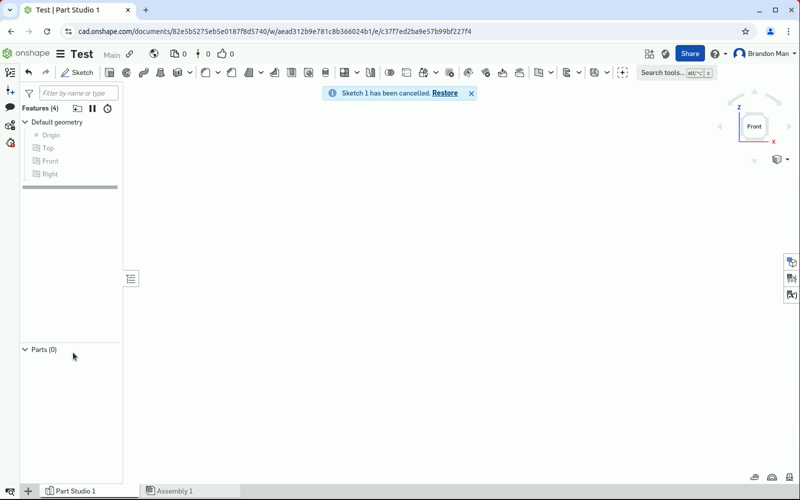
key(shift+s)
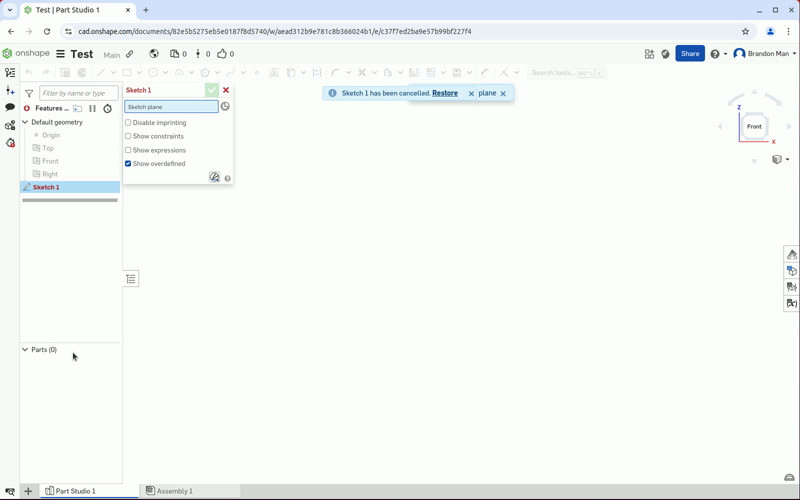
mouse_move(73, 163)
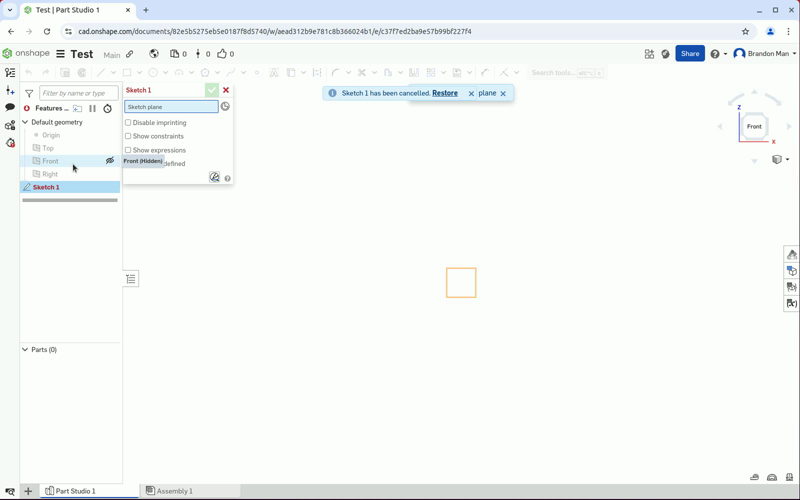
click(73, 163)
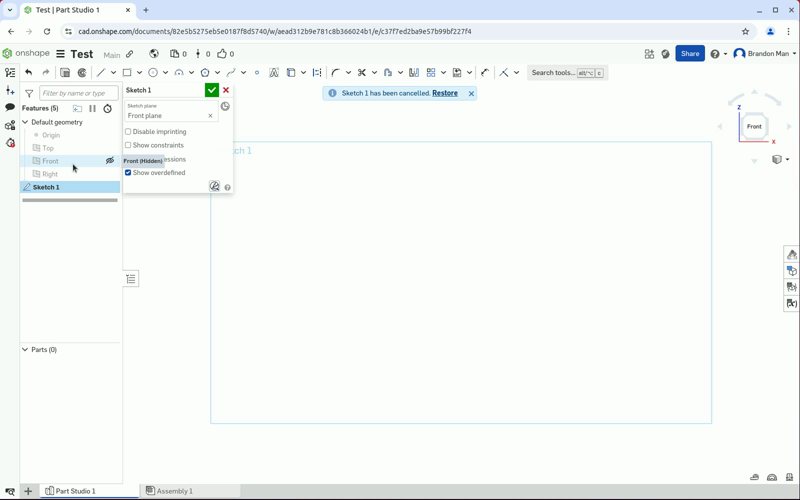
mouse_move(73, 352)
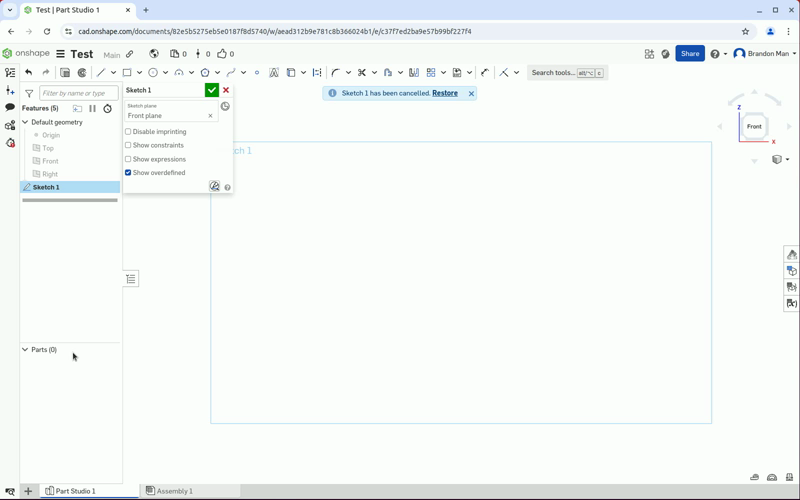
key(y)
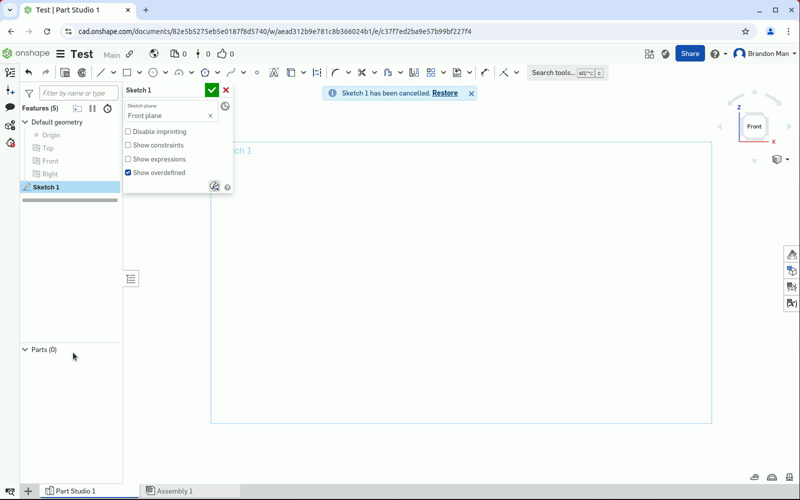
key(a)
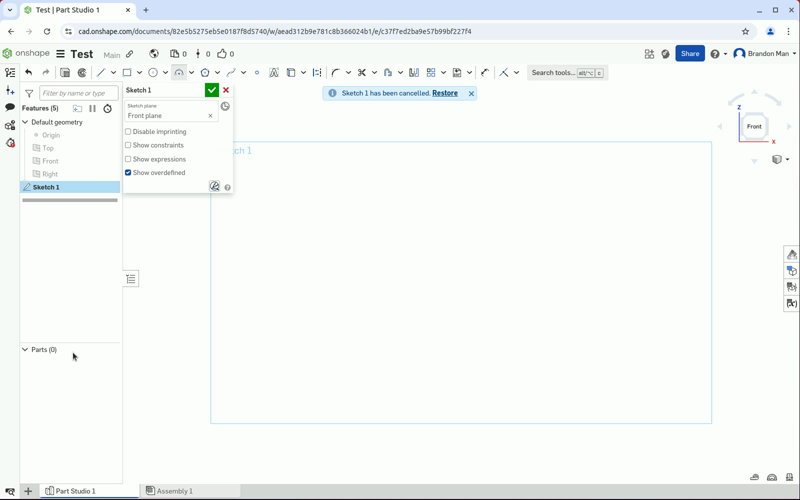
key_down(shift)
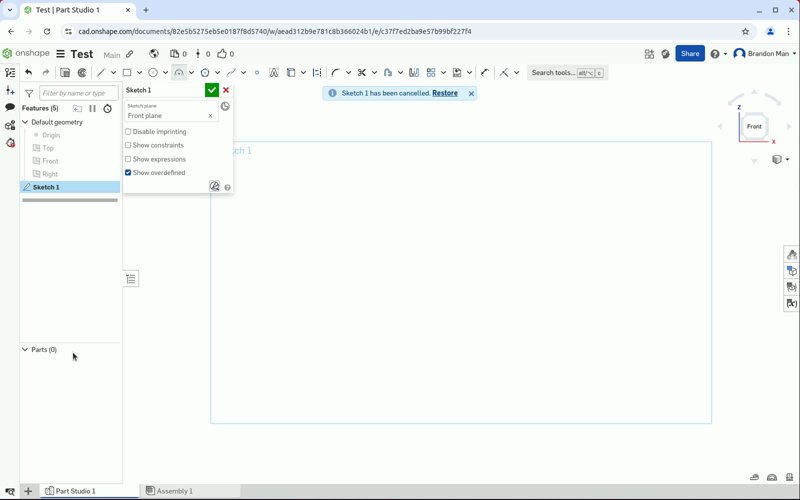
mouse_move(391, 326)
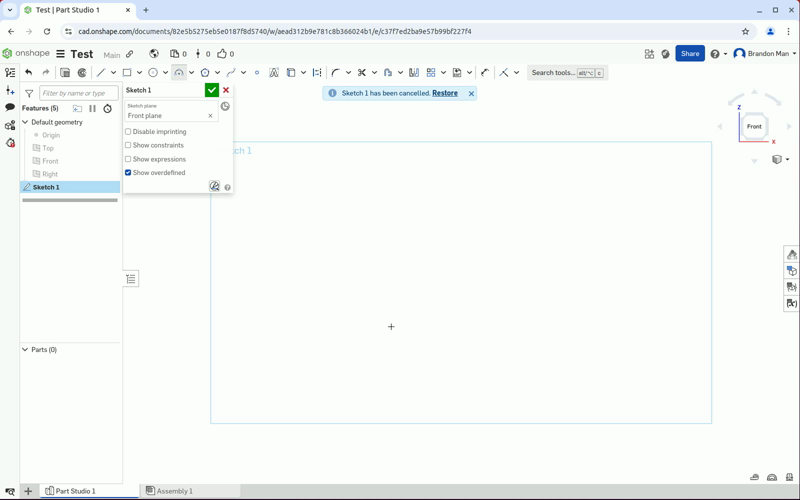
click(391, 326)
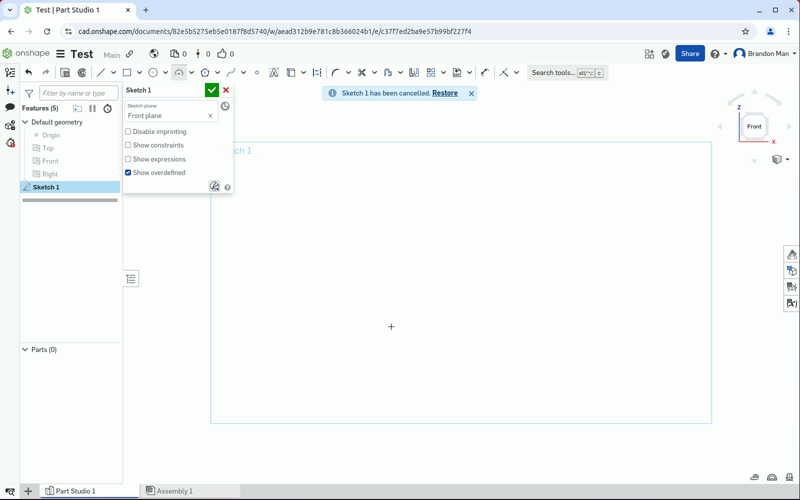
key_up(shift)
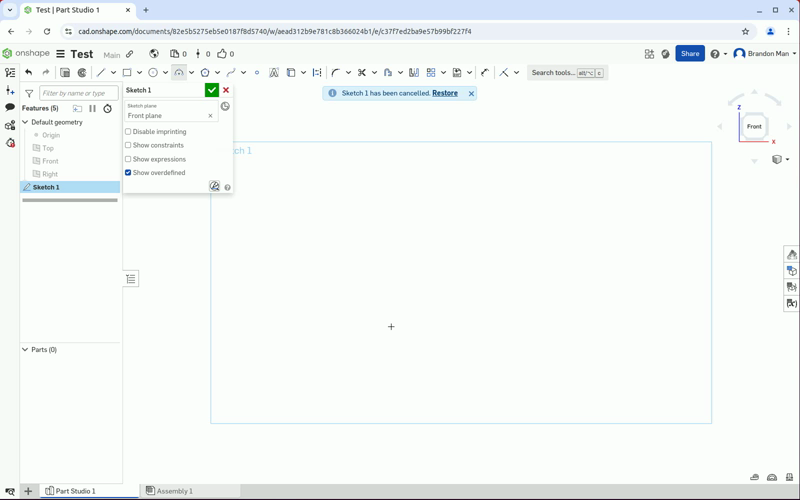
key_down(shift)
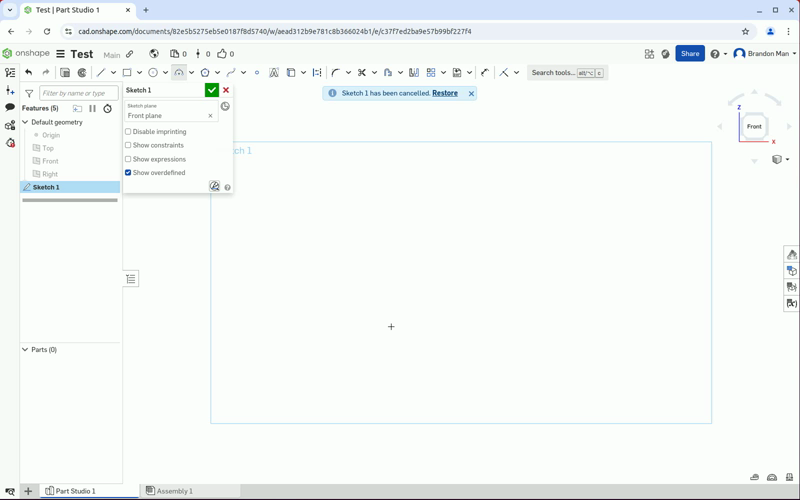
mouse_move(529, 326)
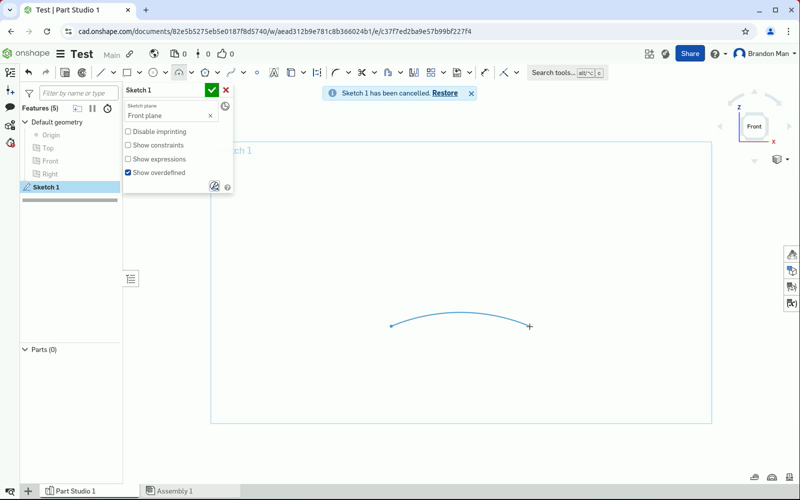
click(529, 326)
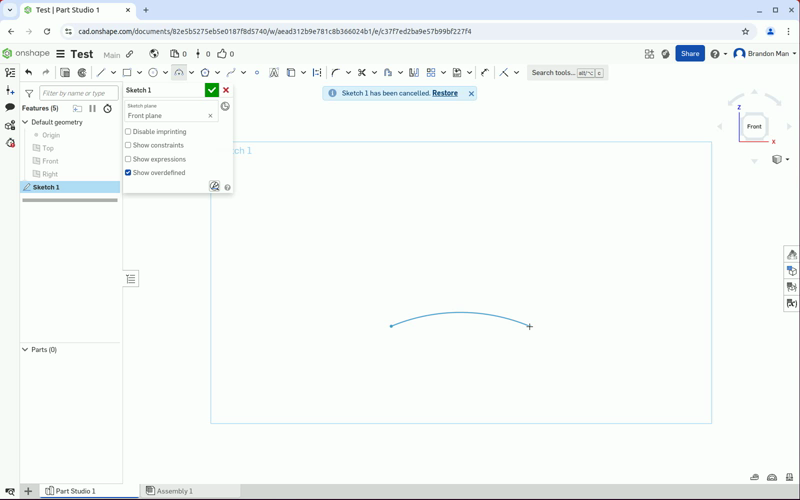
mouse_move(460, 395)
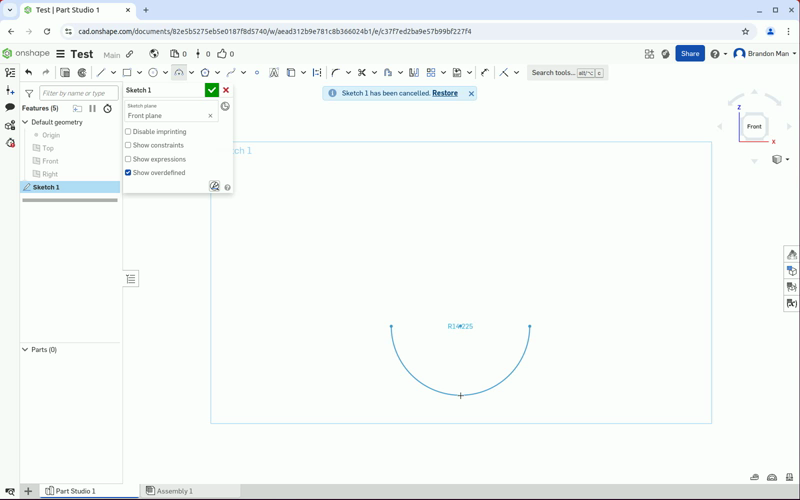
click(460, 395)
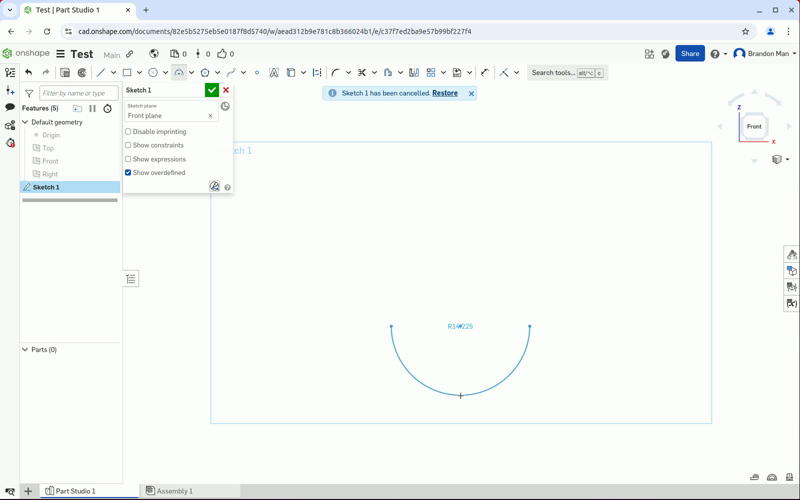
key_up(shift)
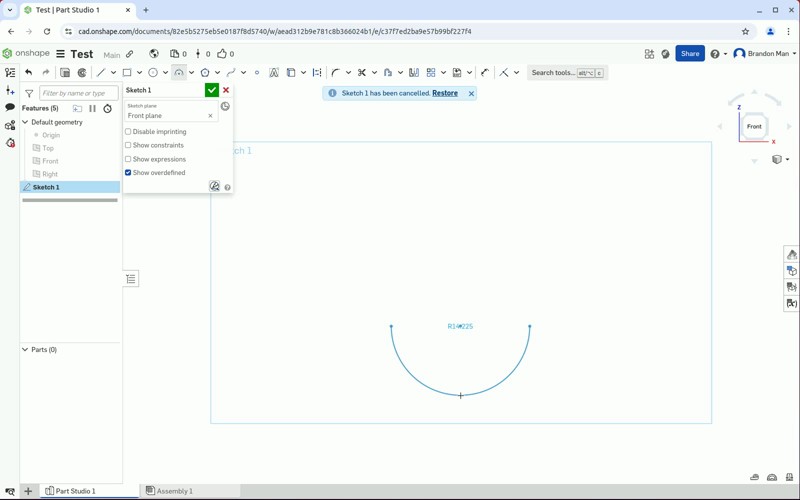
key(esc)
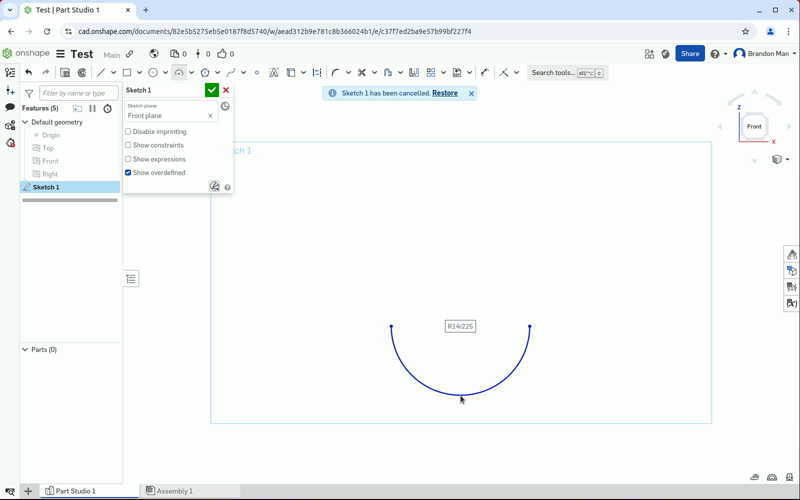
key(l)
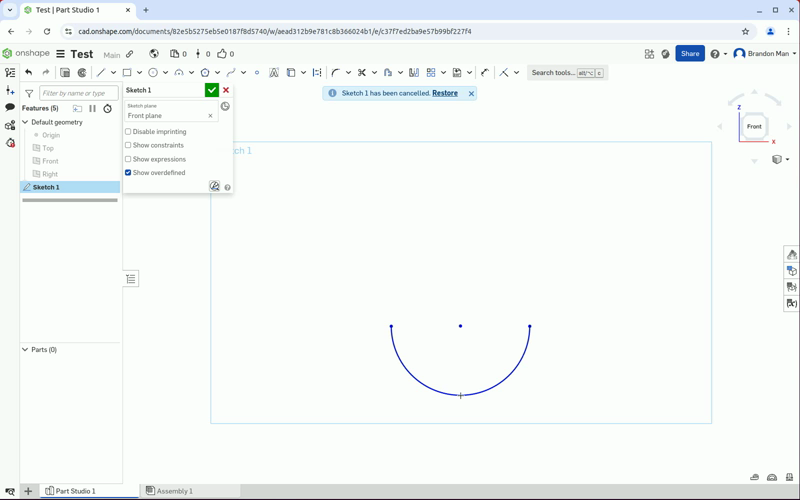
mouse_move(529, 326)
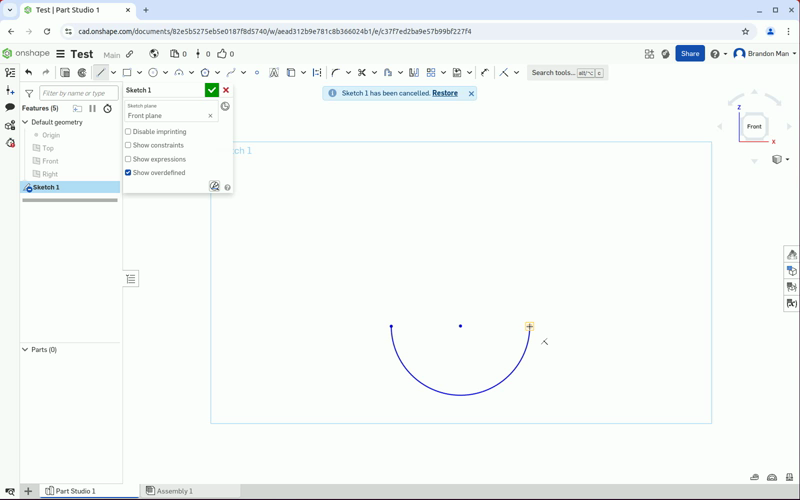
click(529, 326)
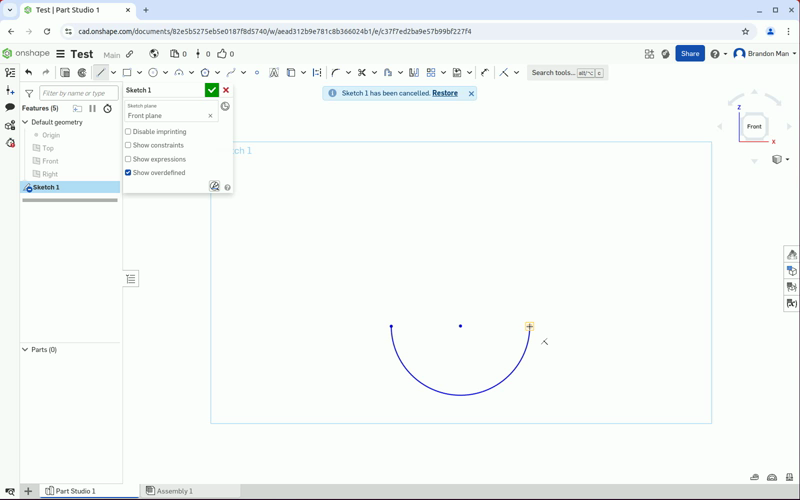
key_down(shift)
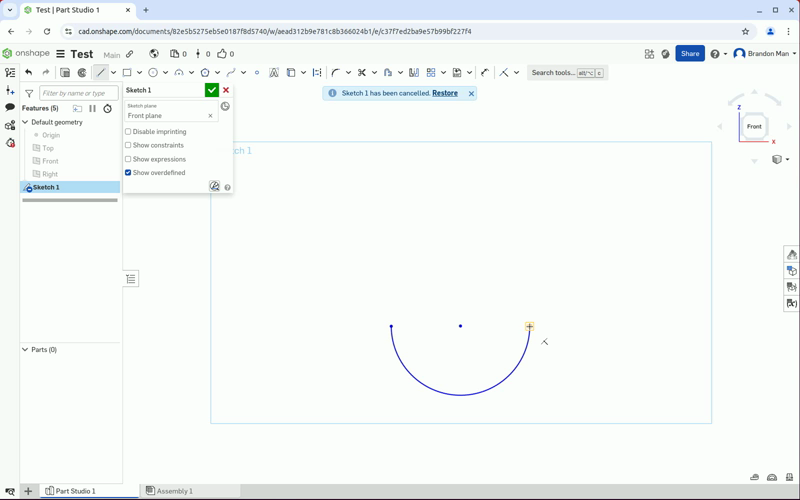
mouse_move(559, 326)
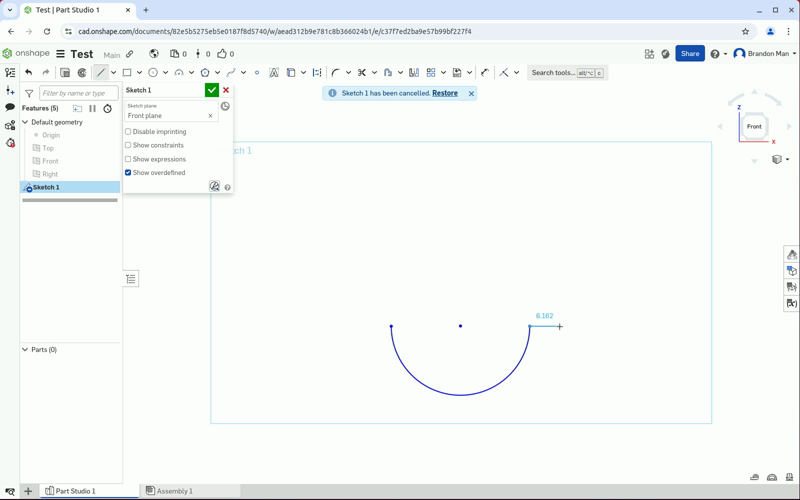
mouse_move(529, 282)
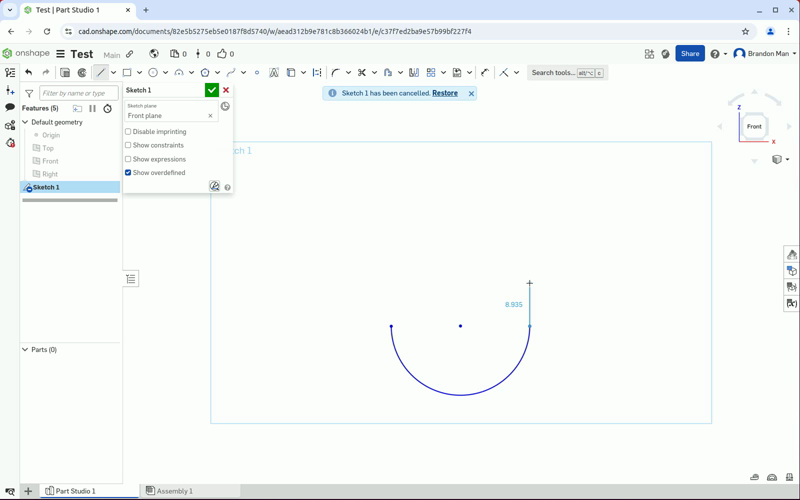
click(529, 282)
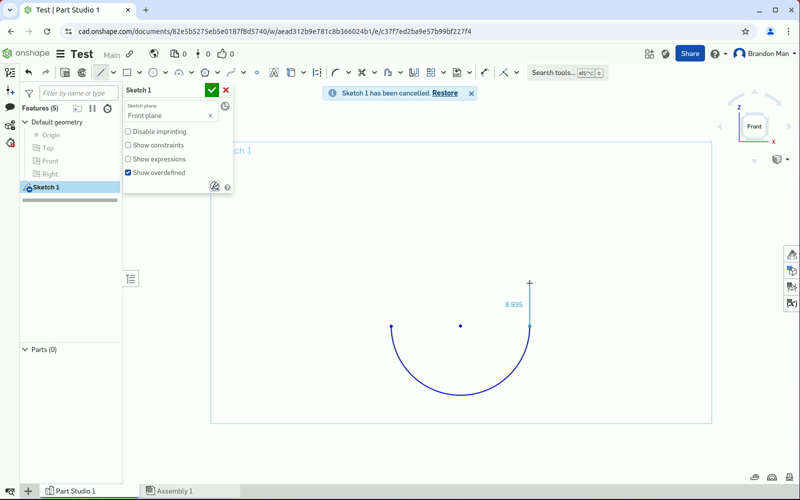
key_up(shift)
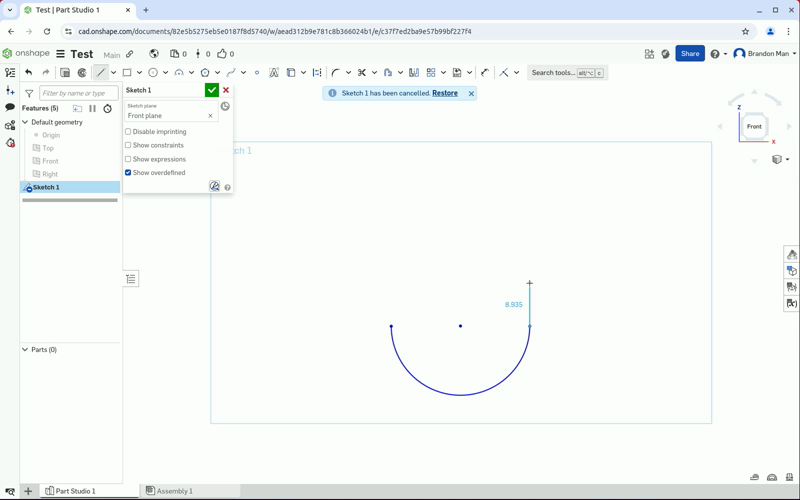
key(esc)
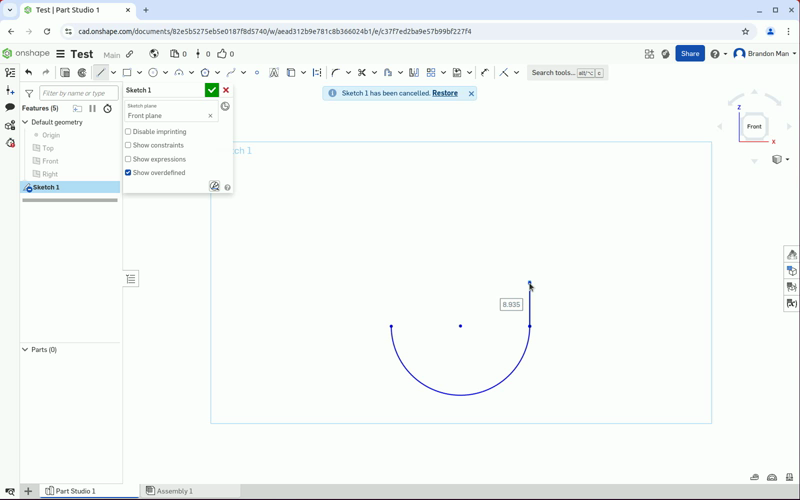
key(a)
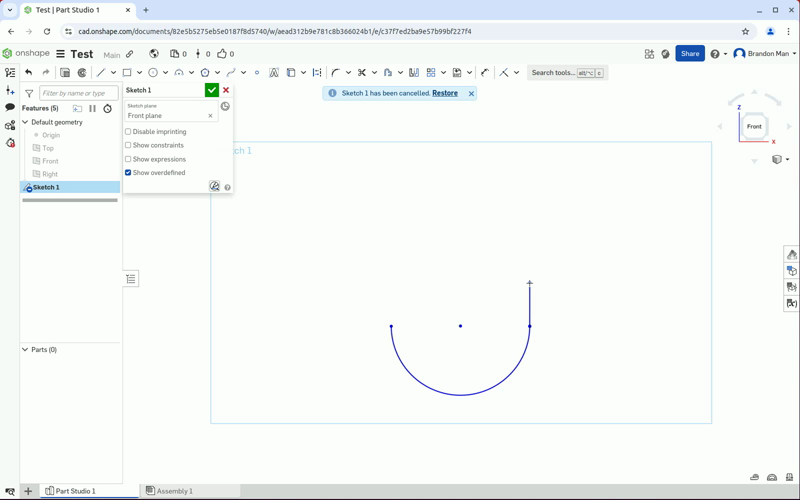
mouse_move(529, 282)
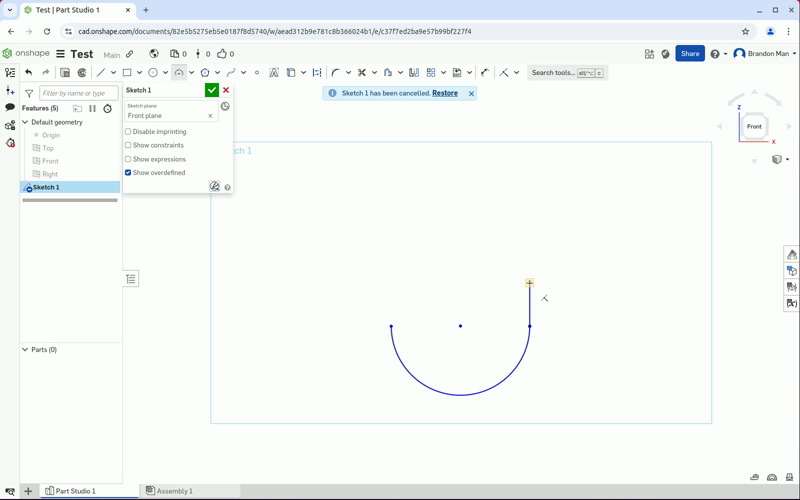
click(529, 282)
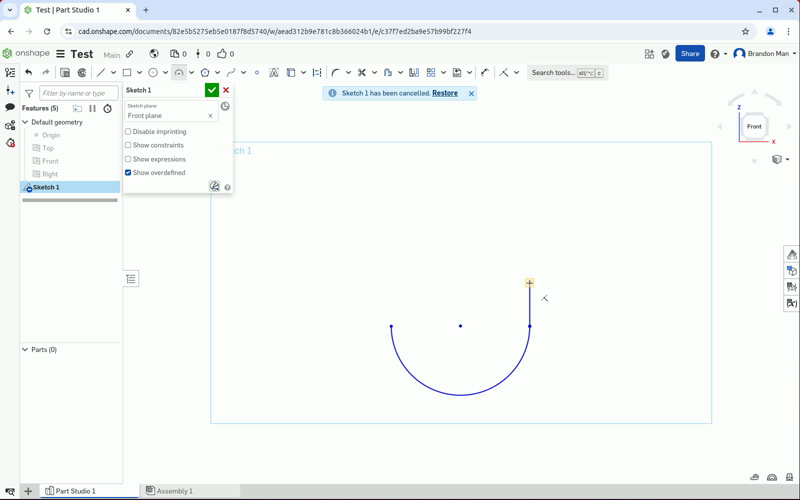
key_down(shift)
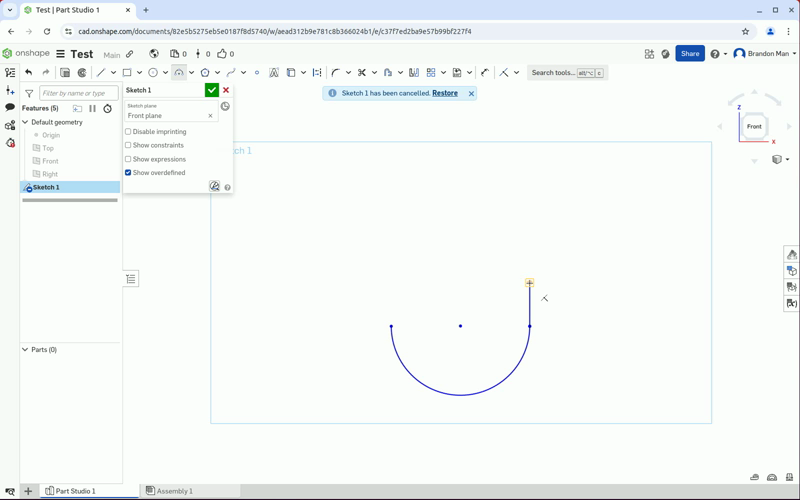
mouse_move(481, 217)
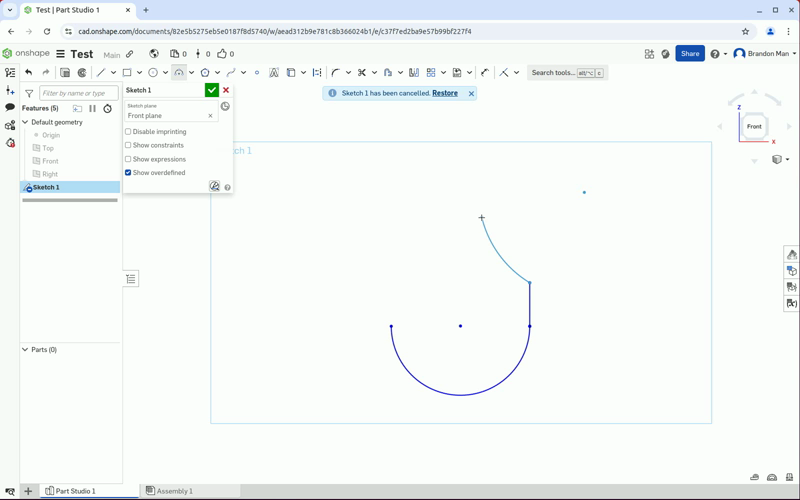
click(481, 217)
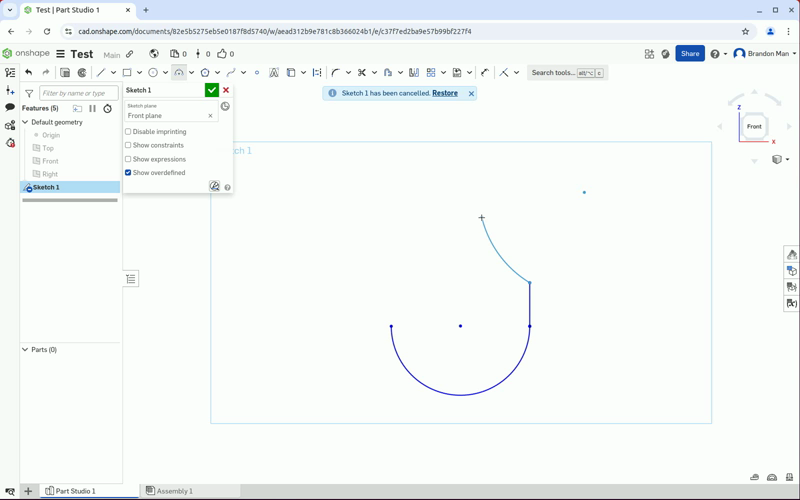
mouse_move(516, 242)
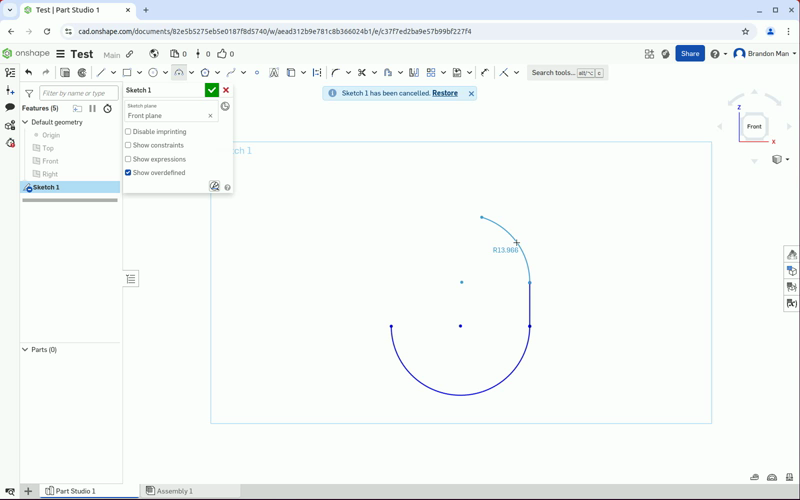
click(516, 242)
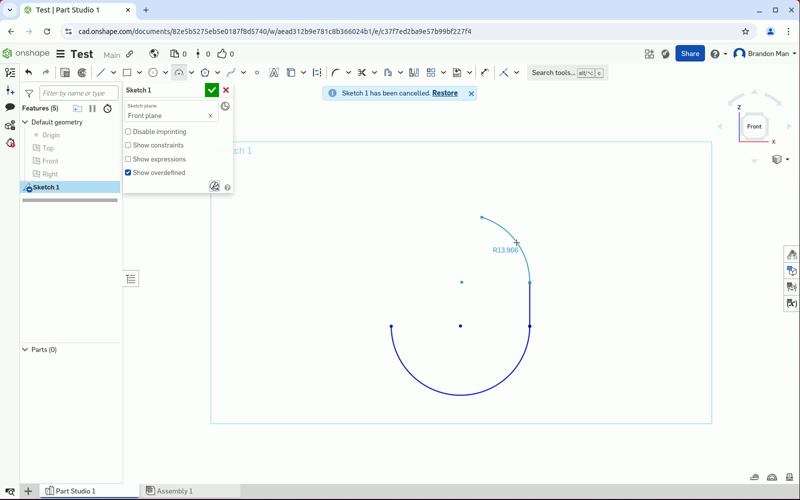
key_up(shift)
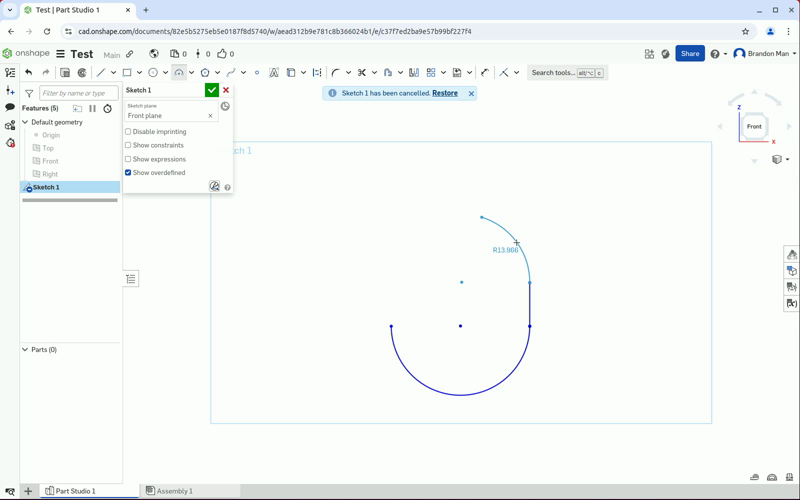
key(esc)
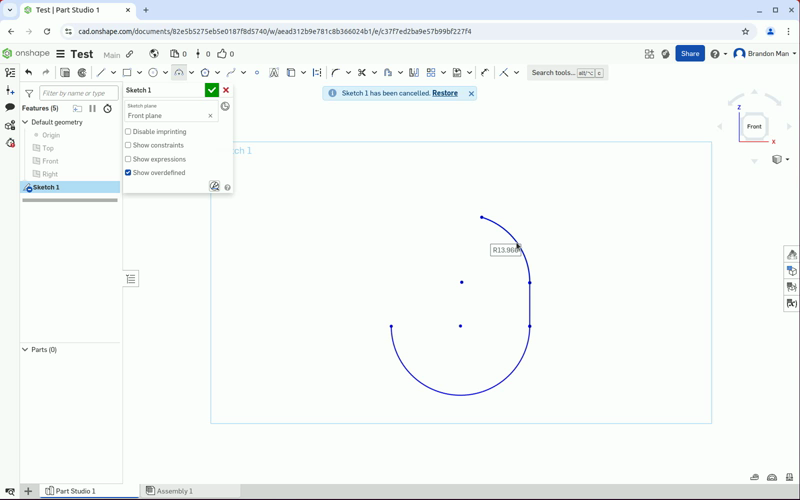
key(l)
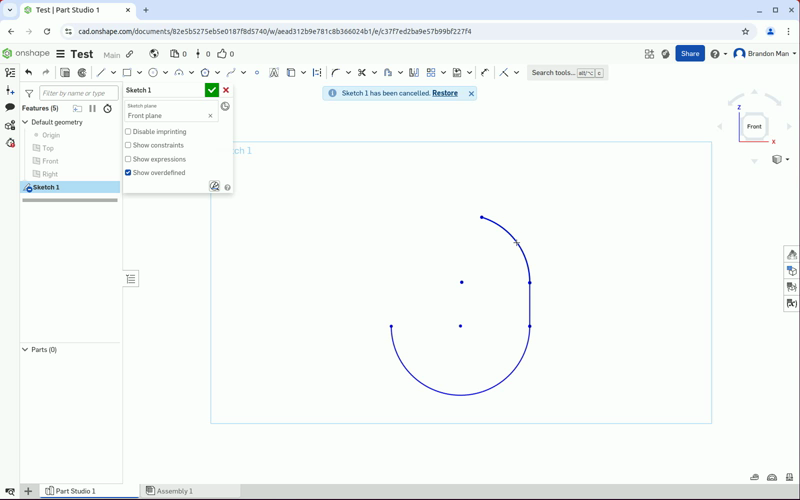
mouse_move(481, 217)
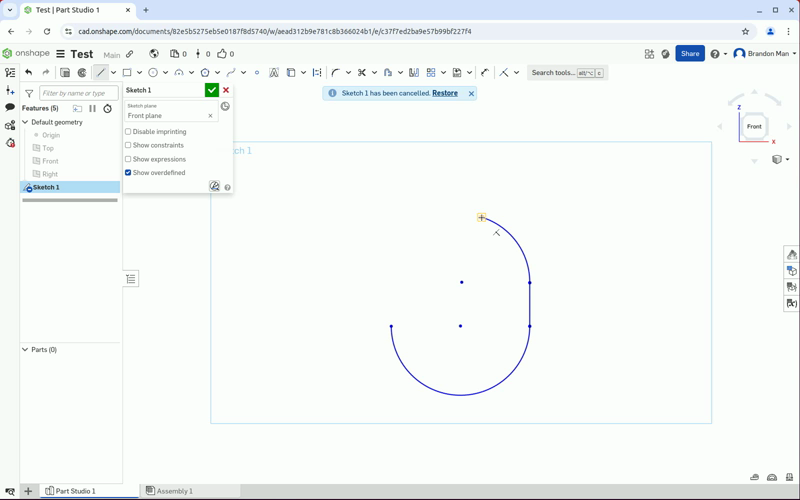
click(481, 217)
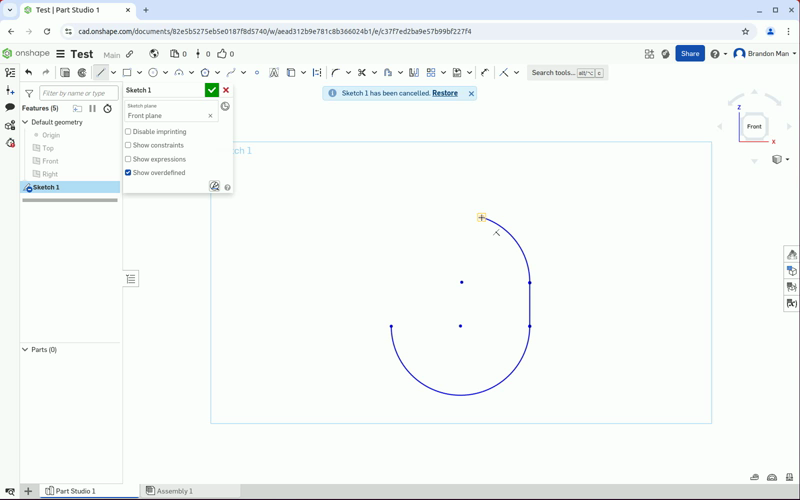
key_down(shift)
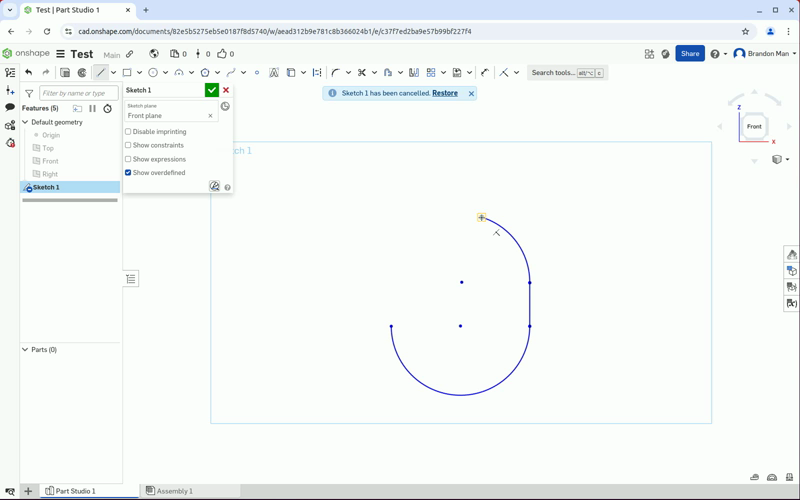
mouse_move(511, 217)
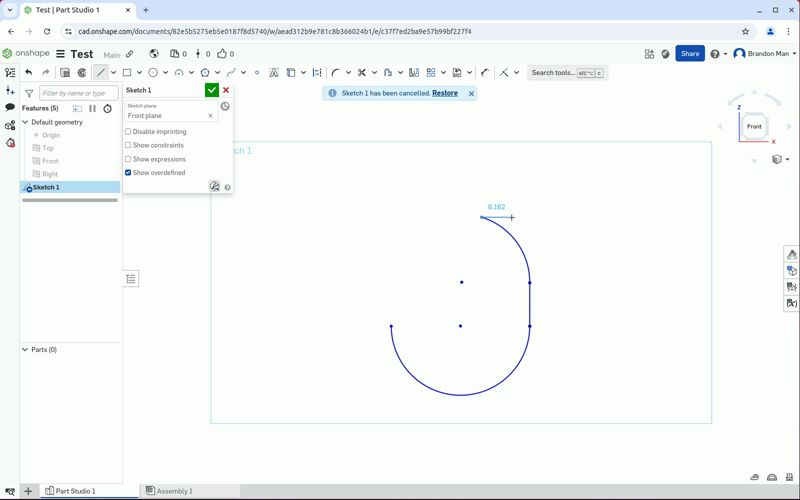
mouse_move(481, 228)
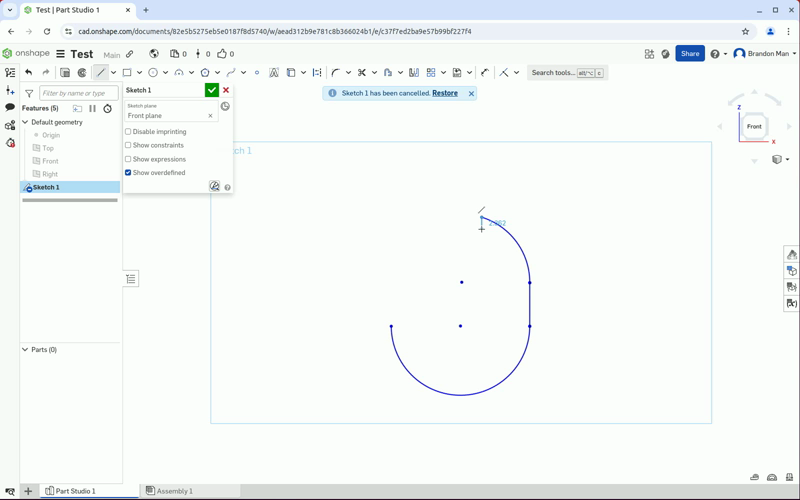
click(481, 228)
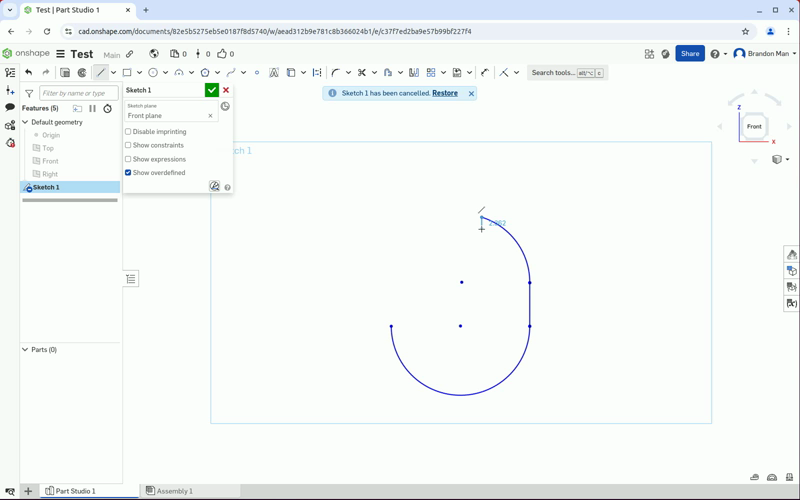
key_up(shift)
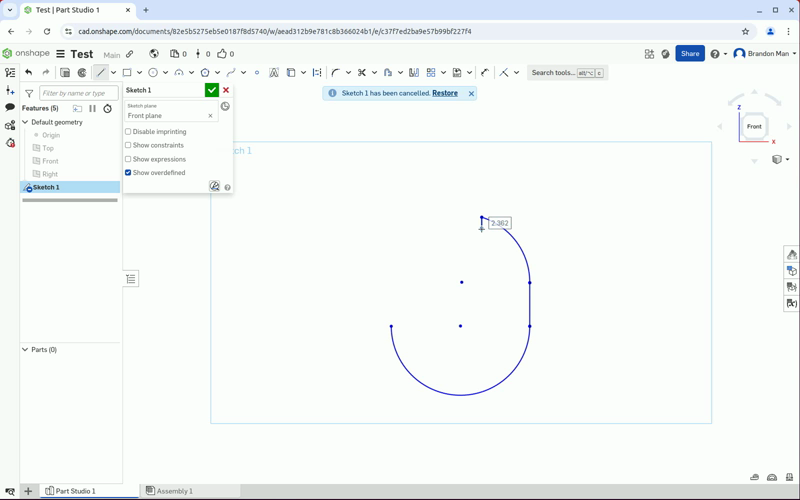
key(esc)
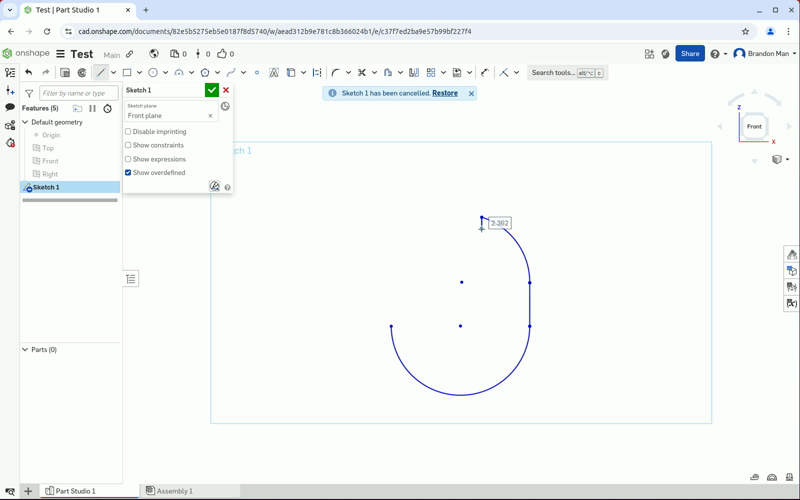
key(a)
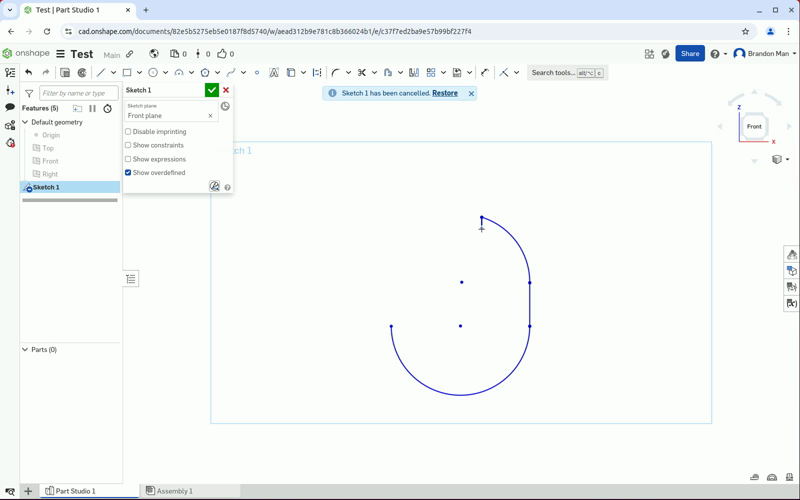
mouse_move(481, 228)
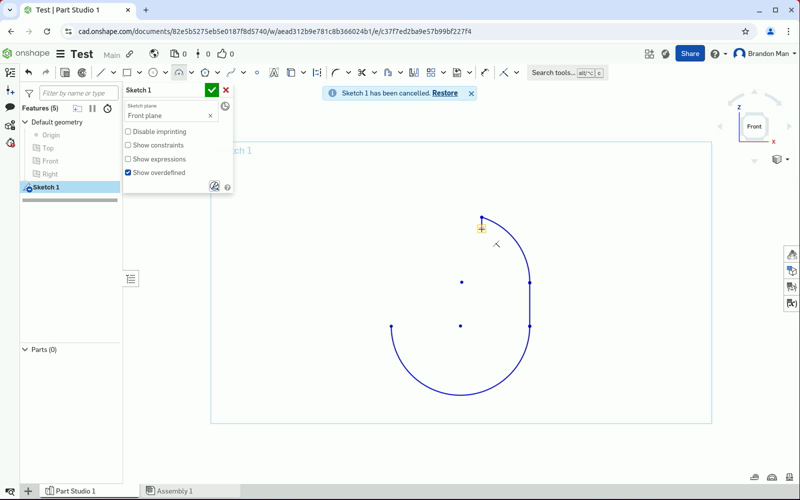
click(481, 228)
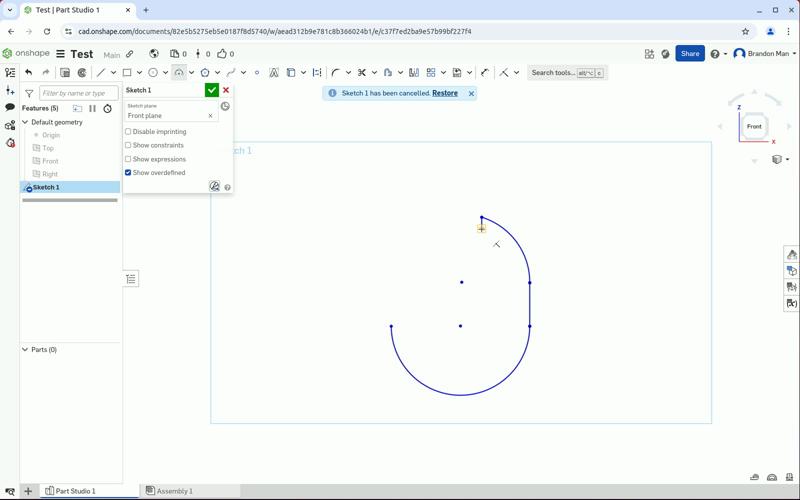
key_down(shift)
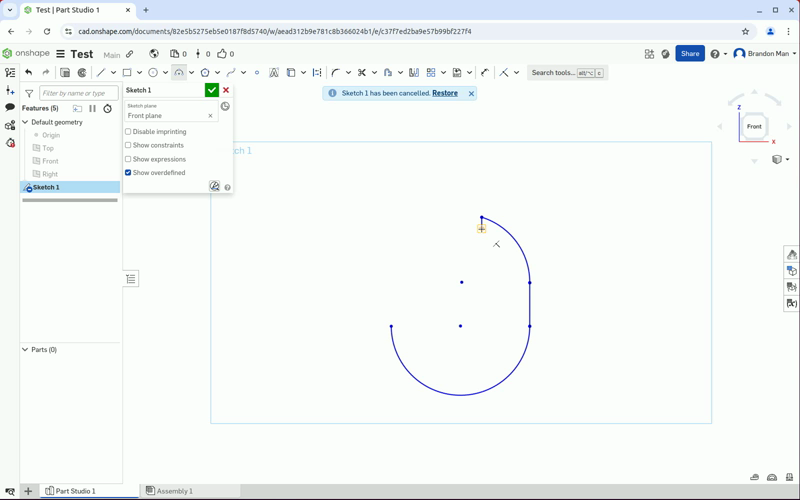
mouse_move(518, 282)
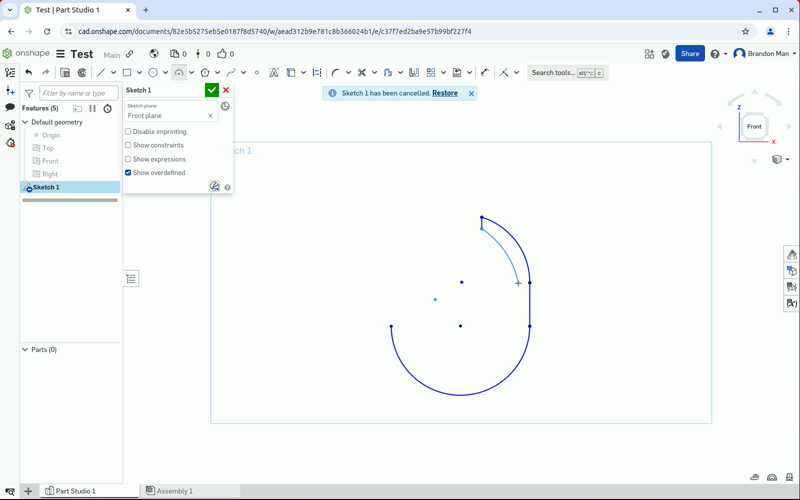
click(518, 282)
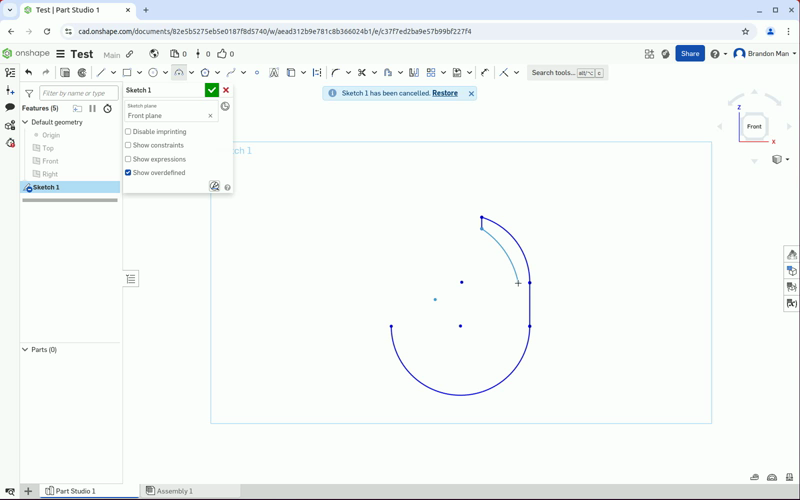
mouse_move(508, 250)
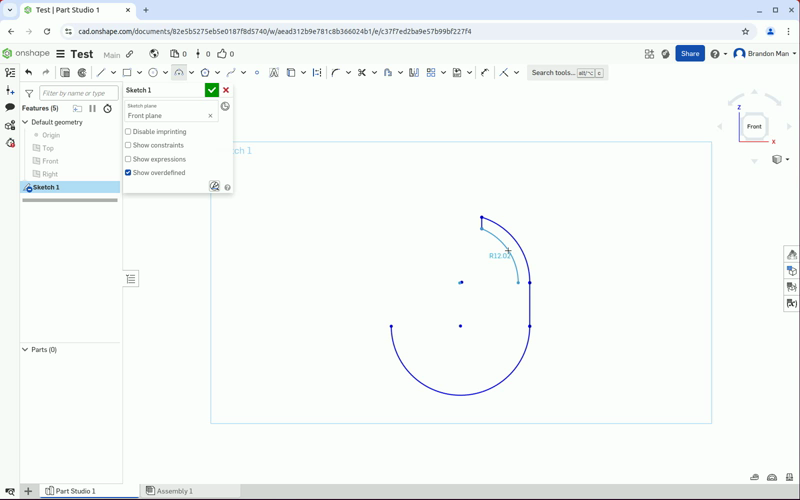
click(508, 250)
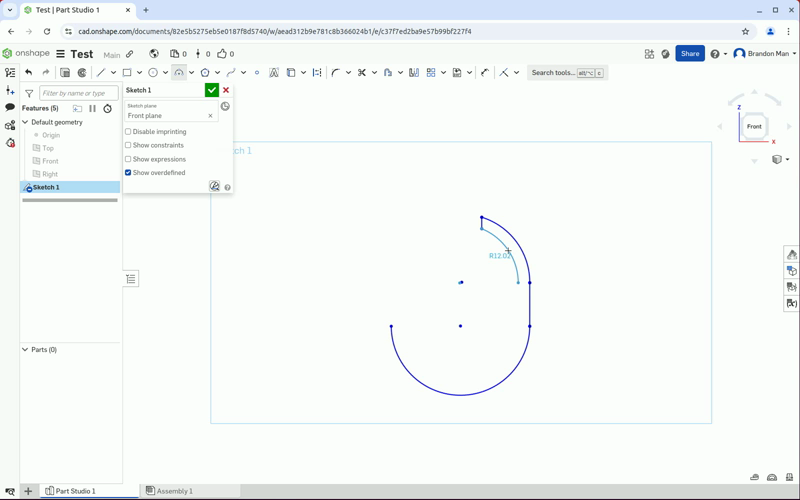
key_up(shift)
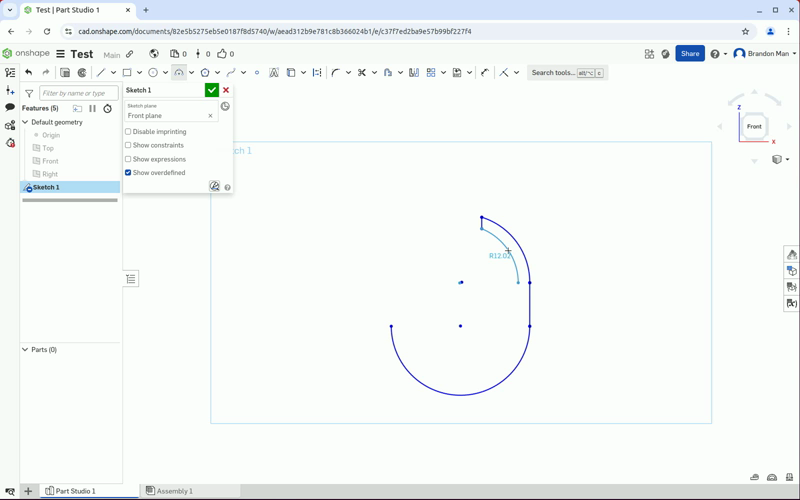
key(esc)
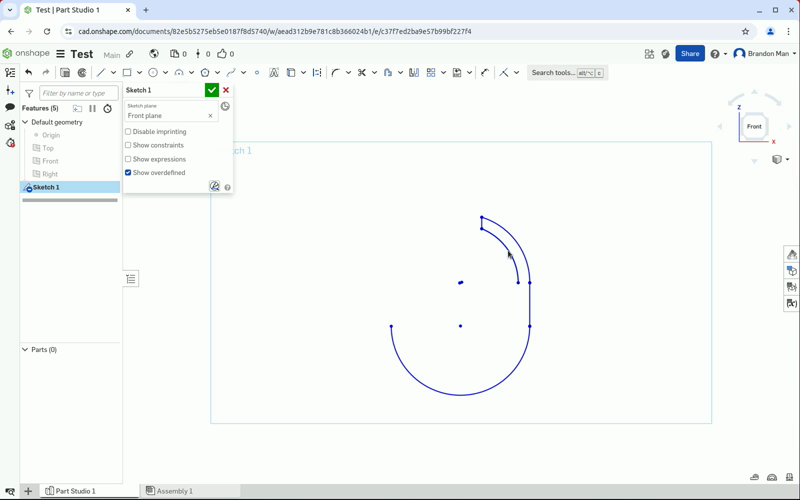
key(l)
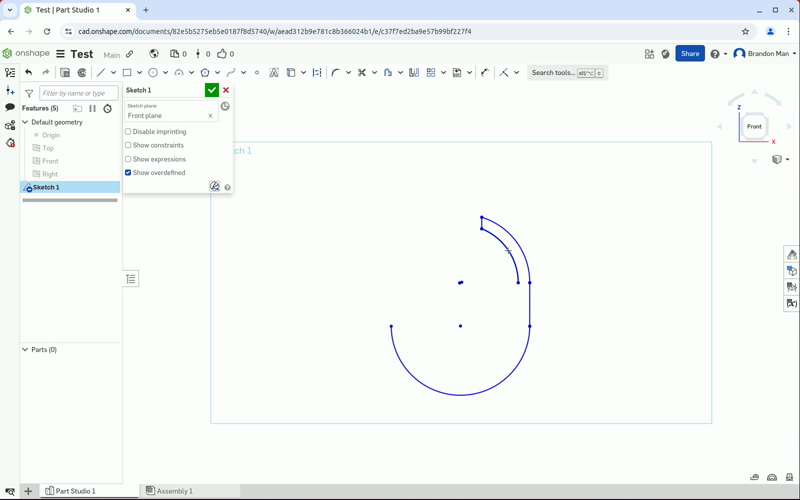
mouse_move(518, 282)
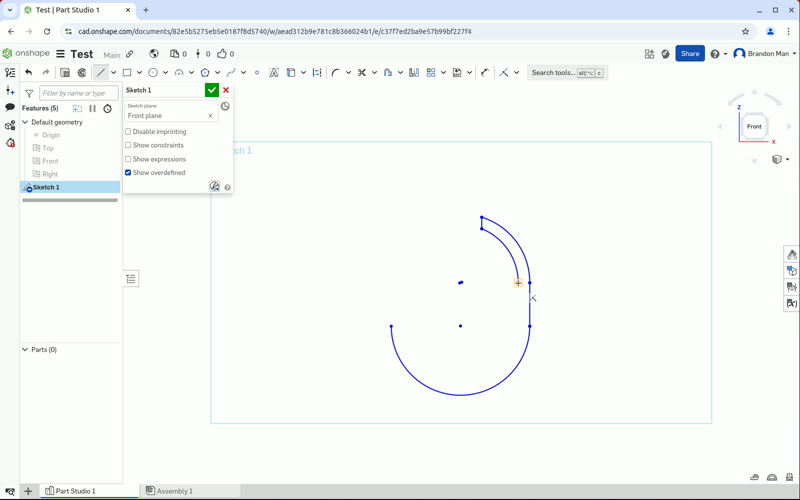
click(518, 282)
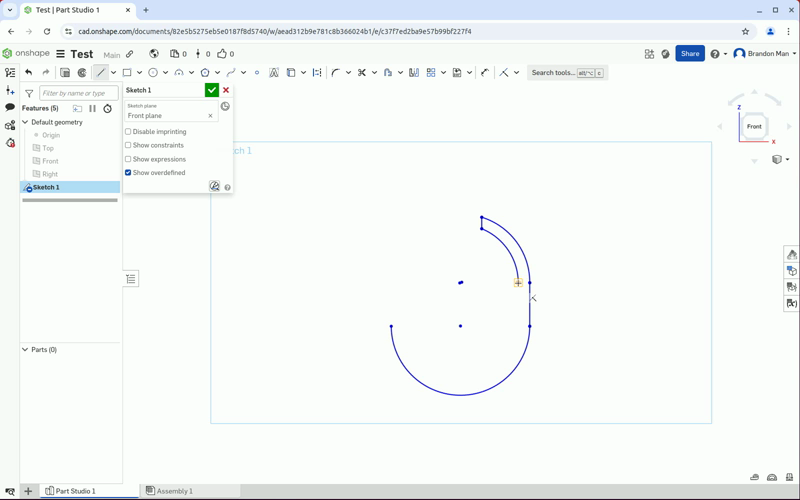
key_down(shift)
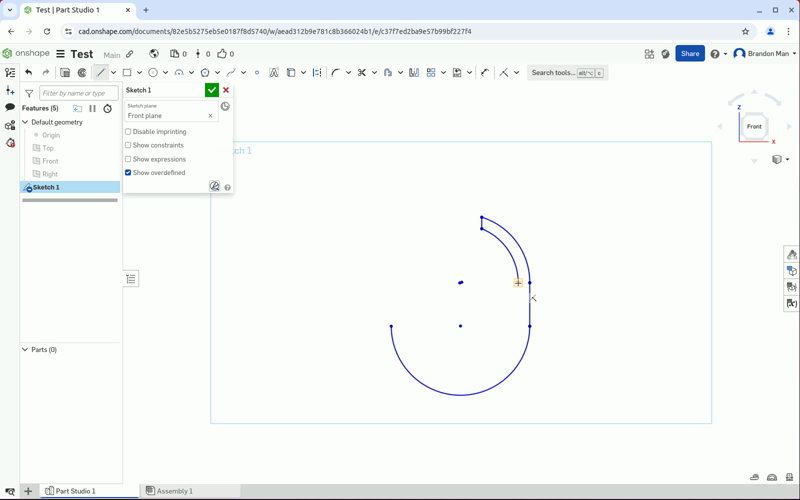
mouse_move(548, 282)
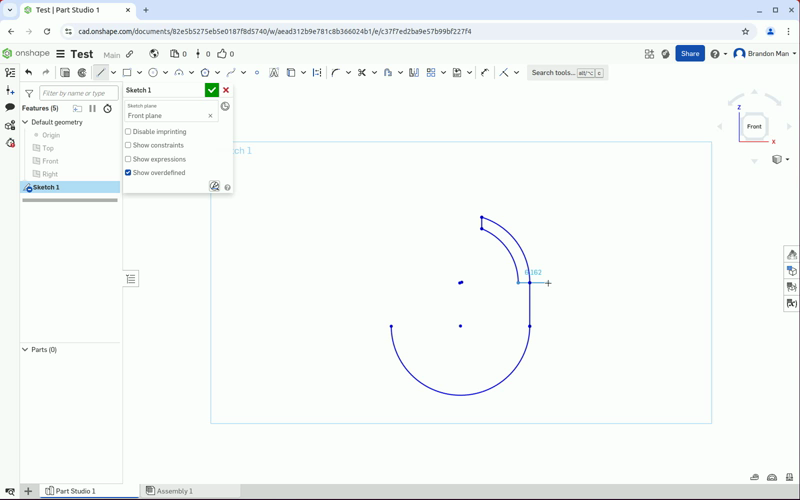
mouse_move(518, 326)
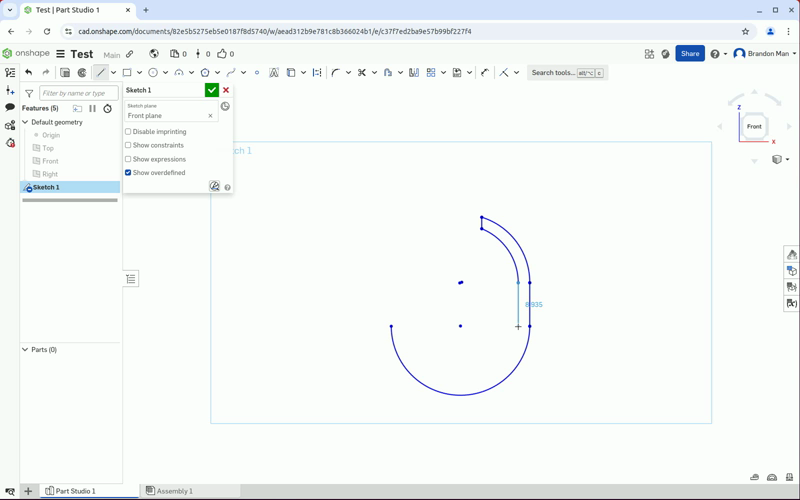
click(518, 326)
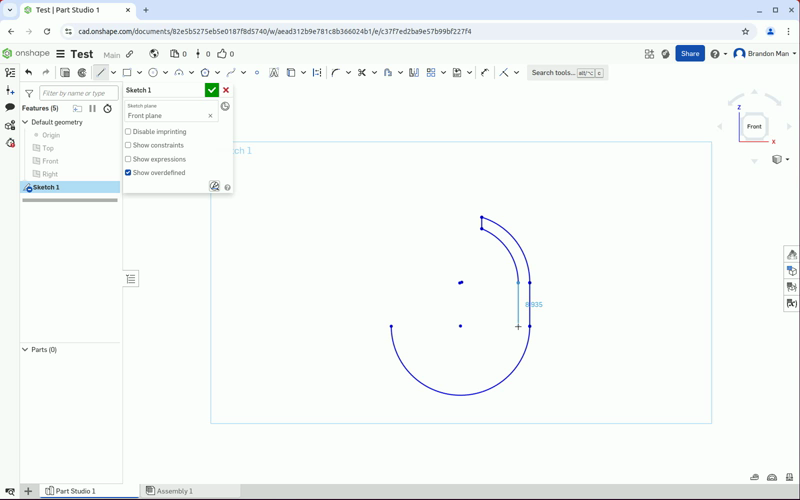
key_up(shift)
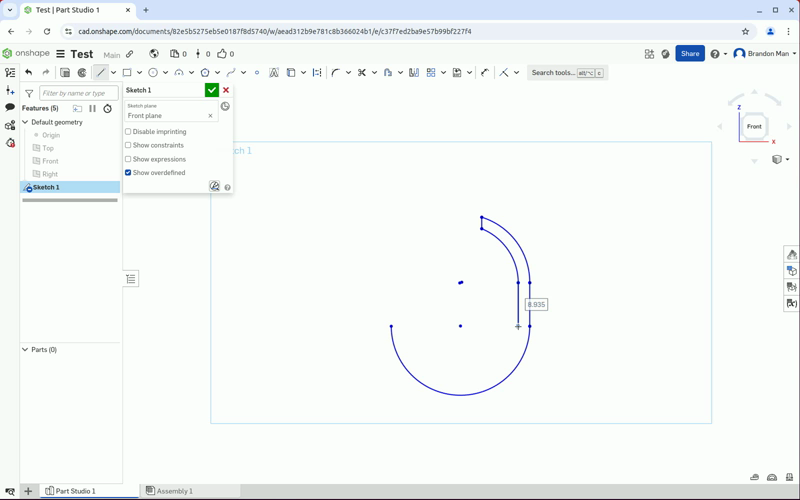
key(esc)
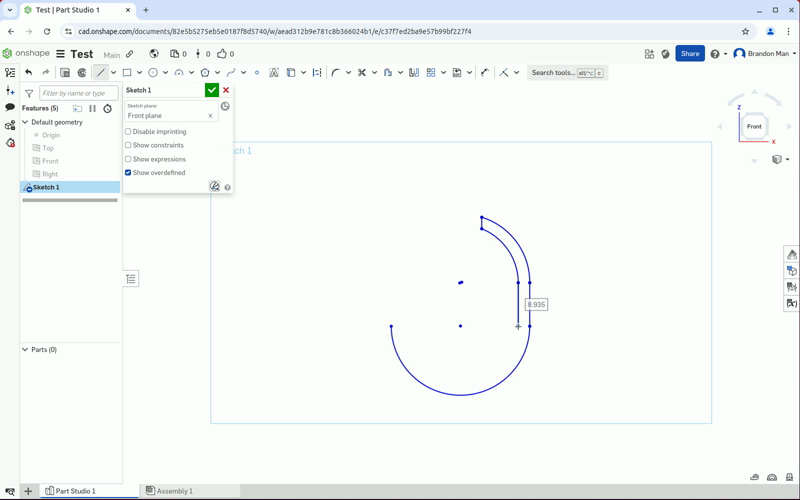
key(a)
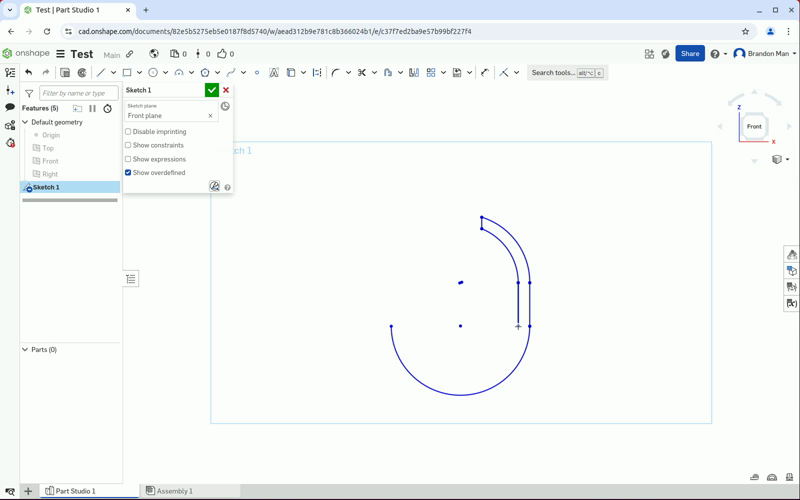
mouse_move(518, 326)
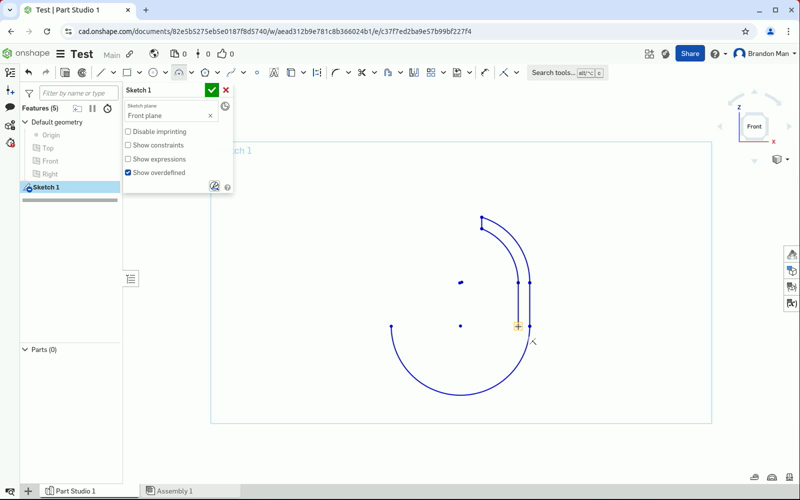
click(518, 326)
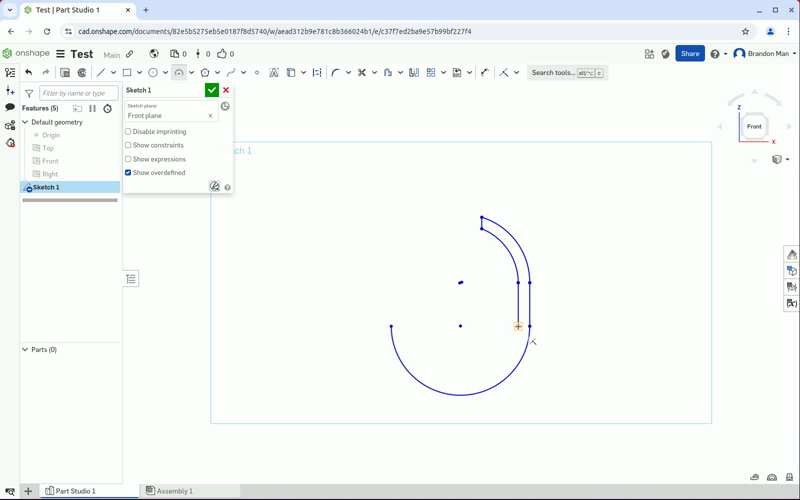
key_down(shift)
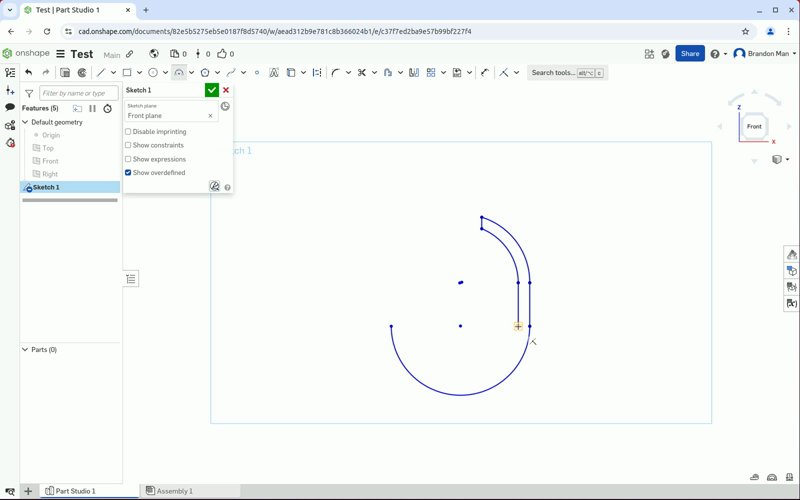
mouse_move(403, 326)
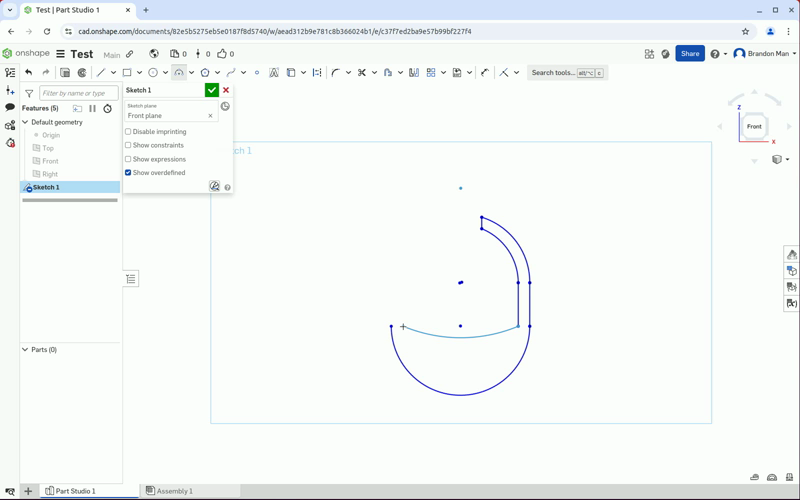
click(403, 326)
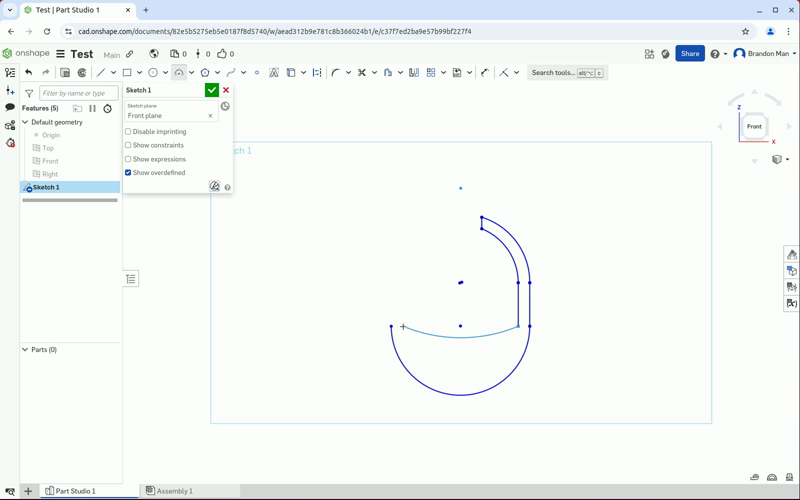
mouse_move(460, 383)
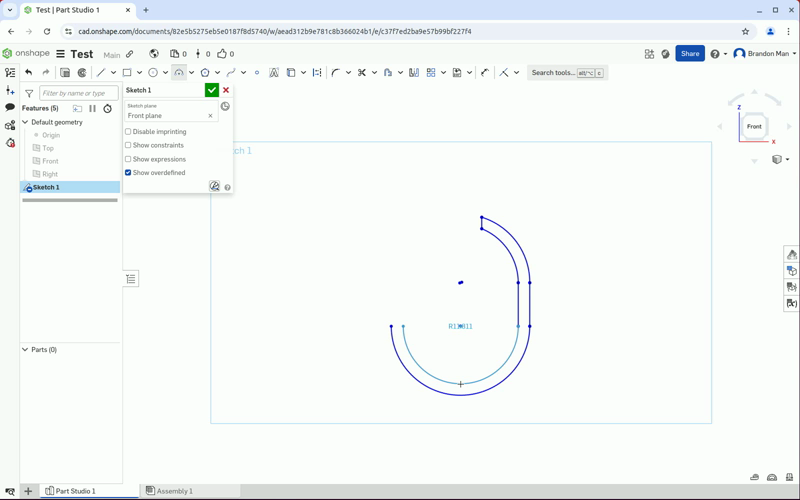
click(460, 383)
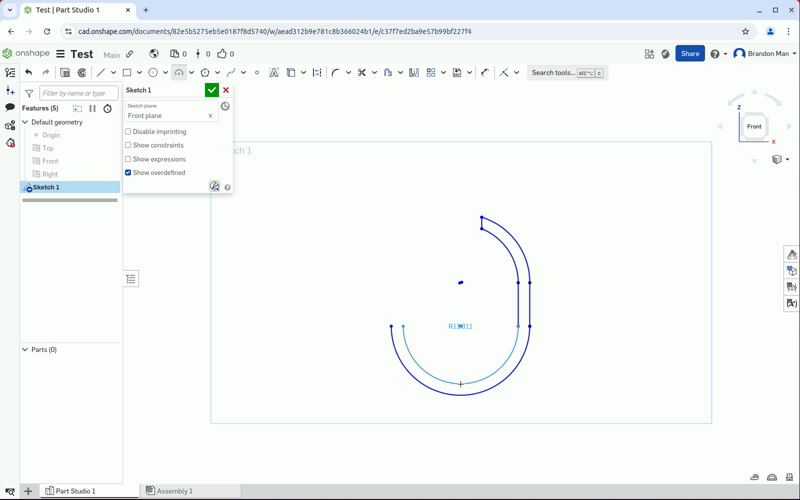
key_up(shift)
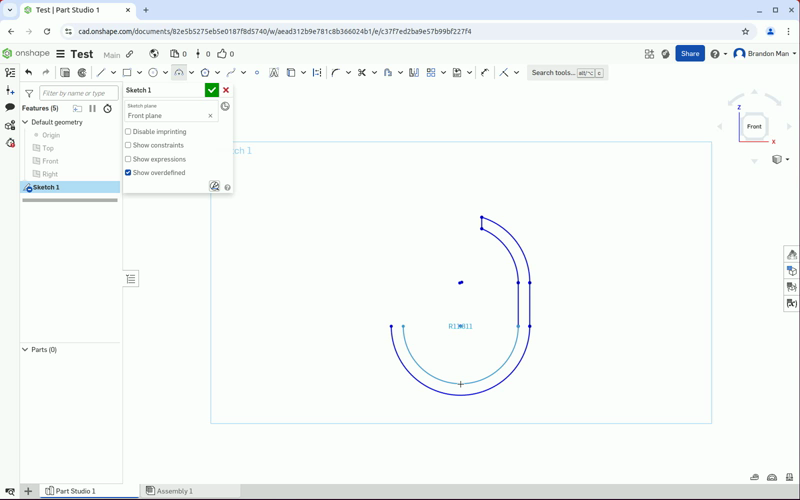
key(esc)
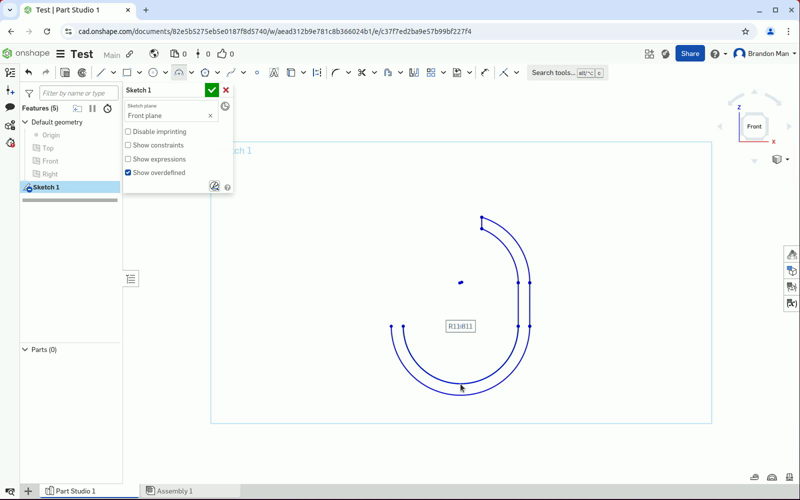
key(l)
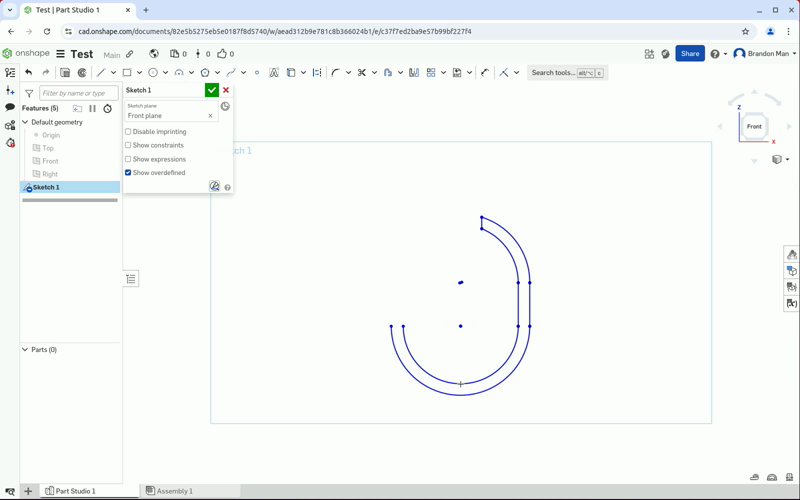
mouse_move(403, 326)
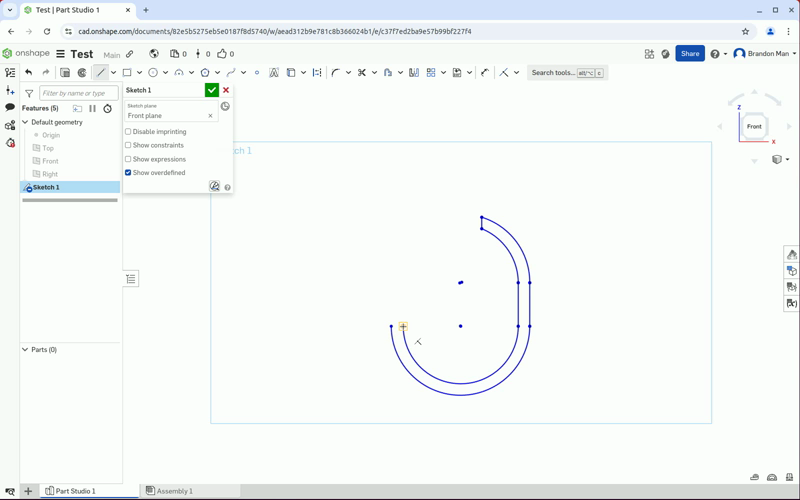
click(403, 326)
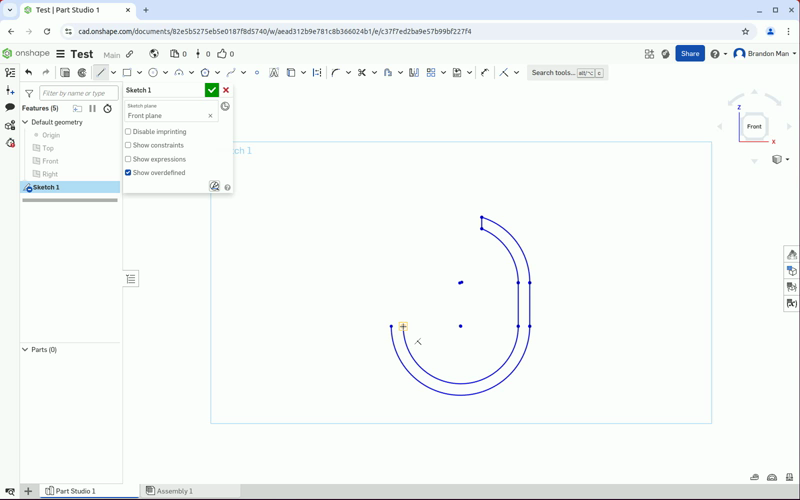
key_down(shift)
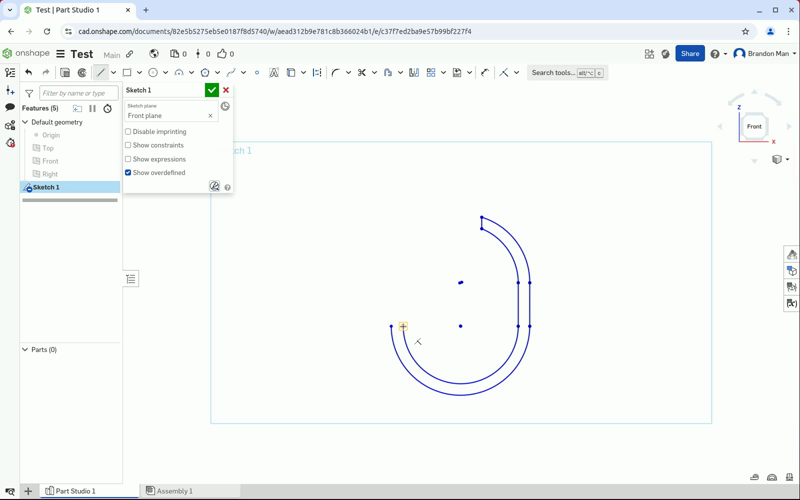
mouse_move(433, 326)
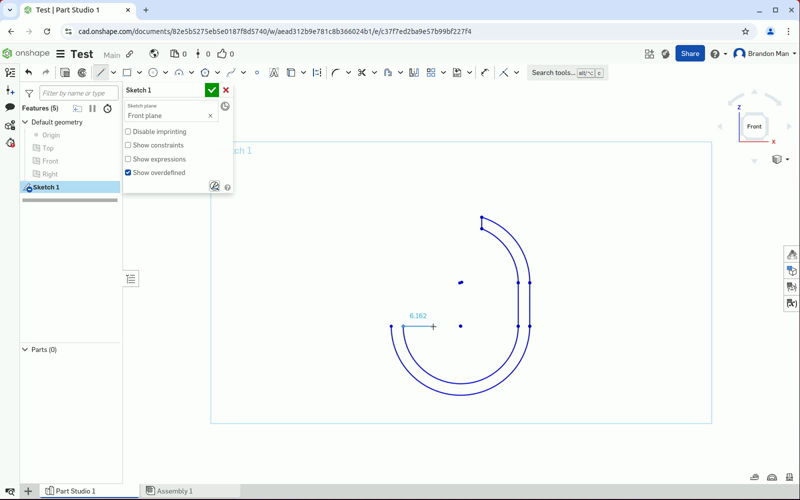
mouse_move(403, 282)
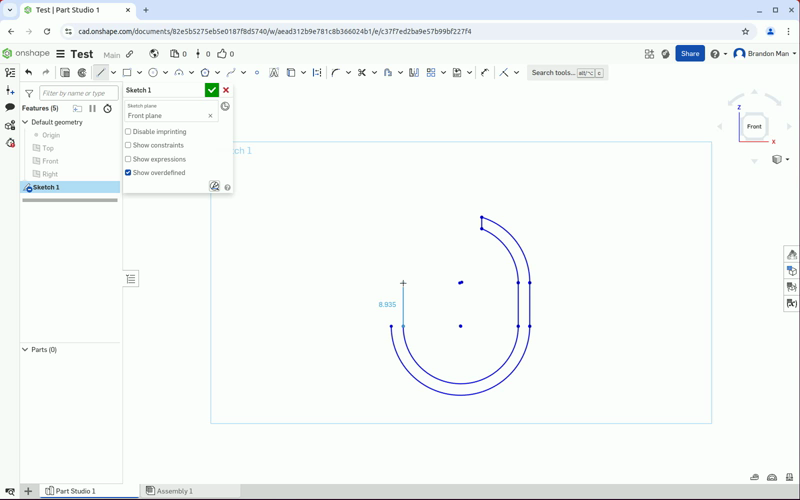
click(403, 282)
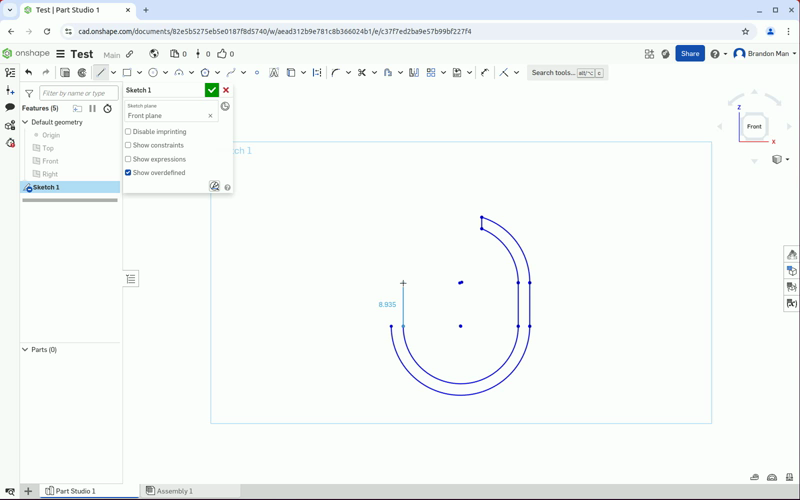
key_up(shift)
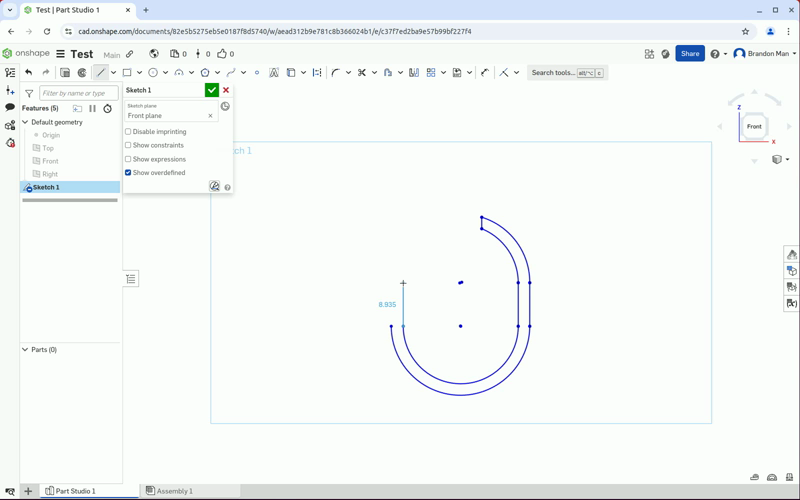
key(esc)
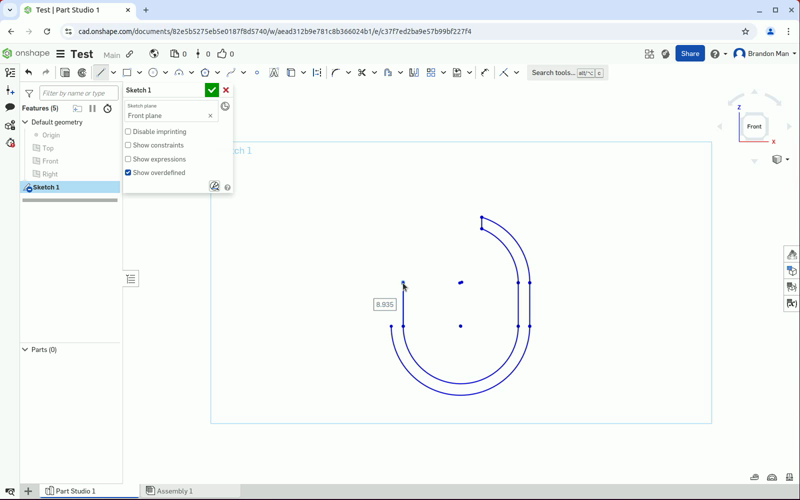
key(a)
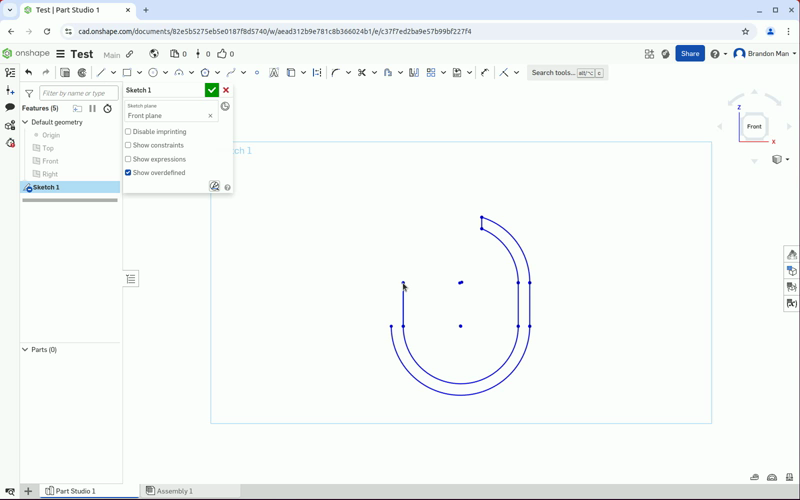
mouse_move(403, 282)
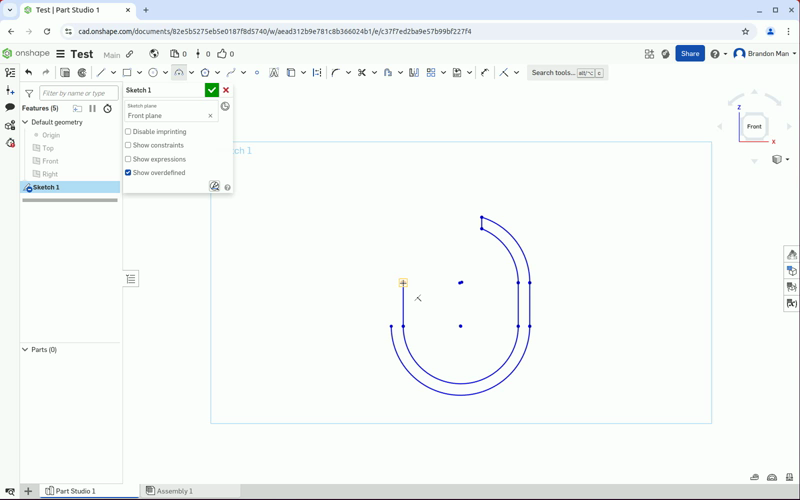
click(403, 282)
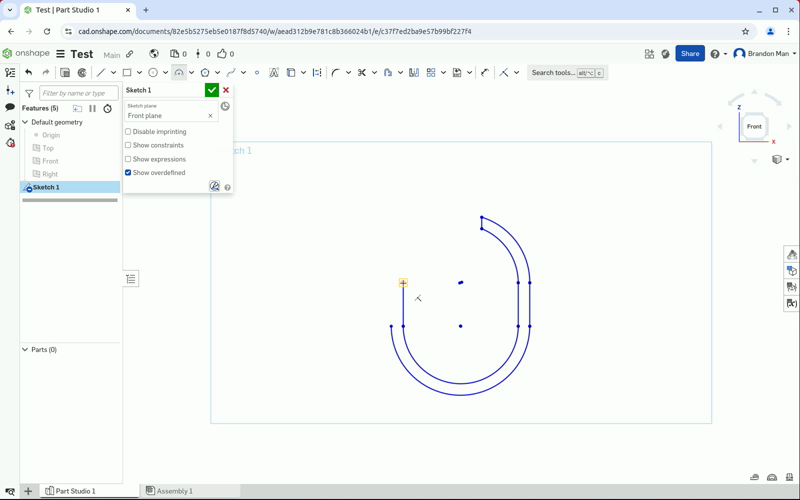
key_down(shift)
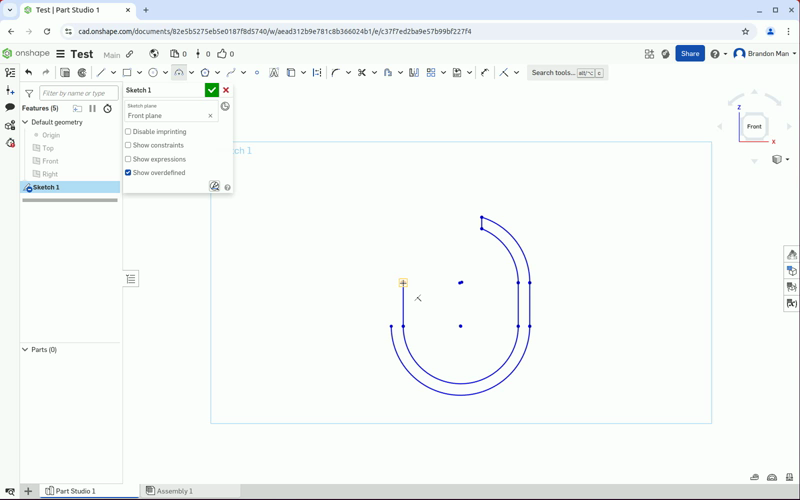
mouse_move(439, 228)
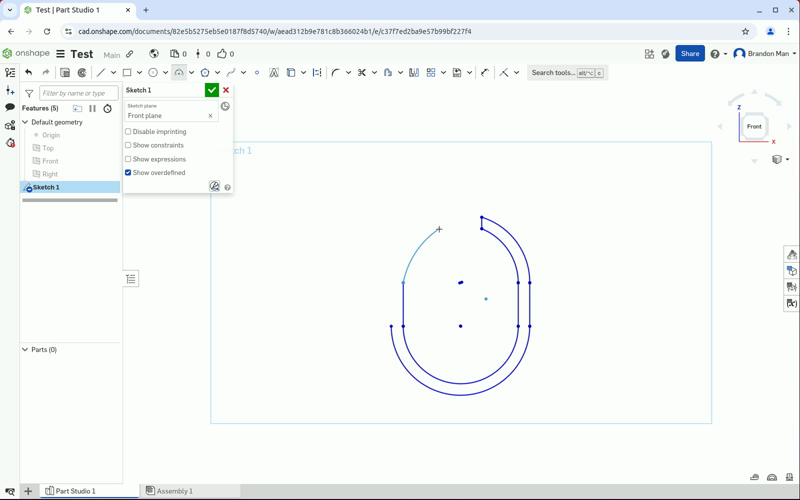
click(439, 228)
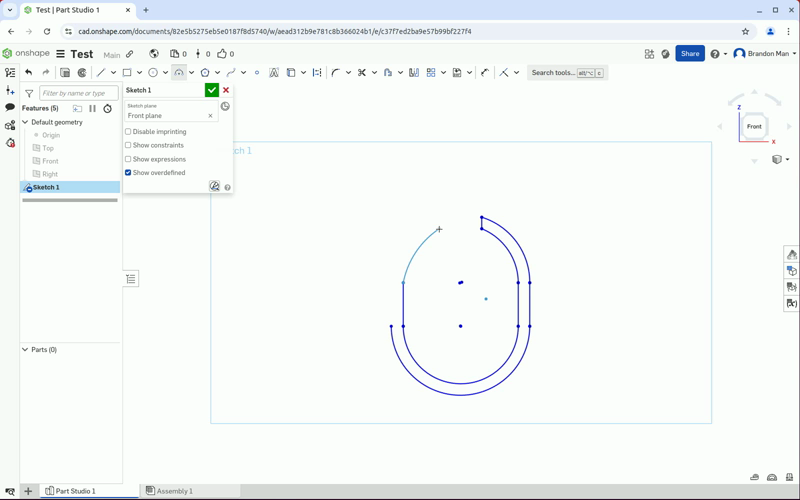
mouse_move(413, 250)
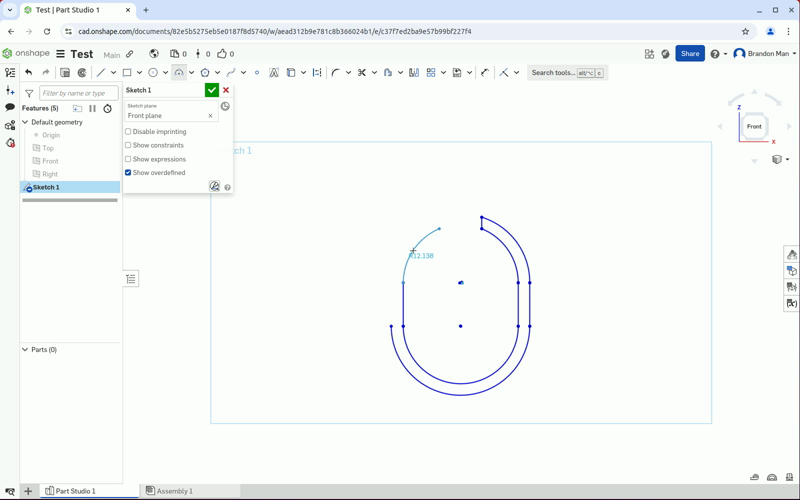
click(413, 250)
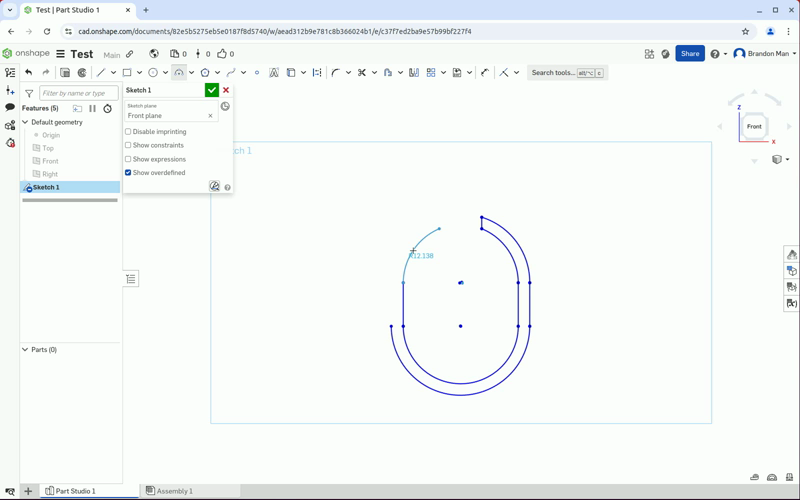
key_up(shift)
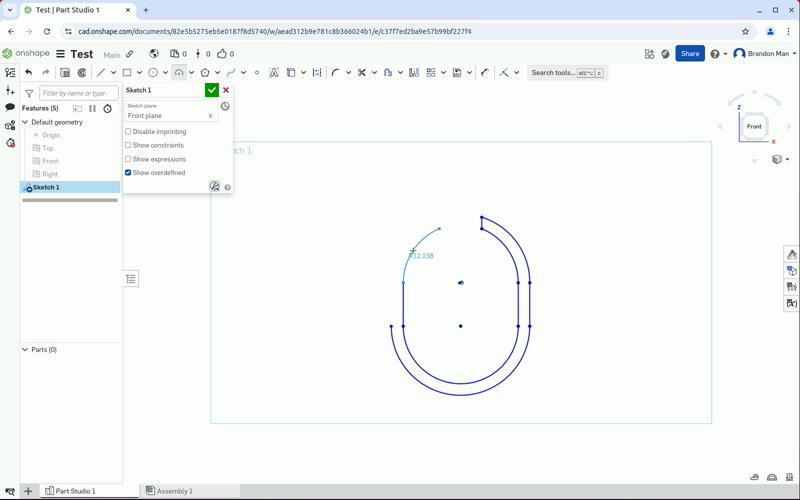
key(esc)
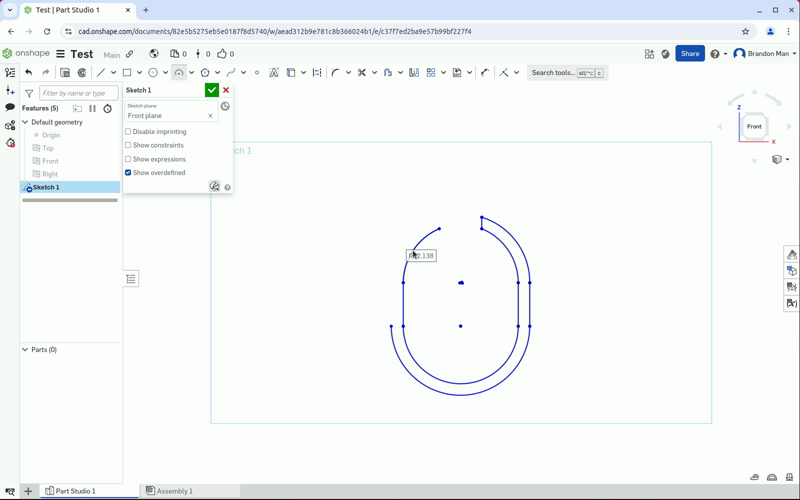
key(l)
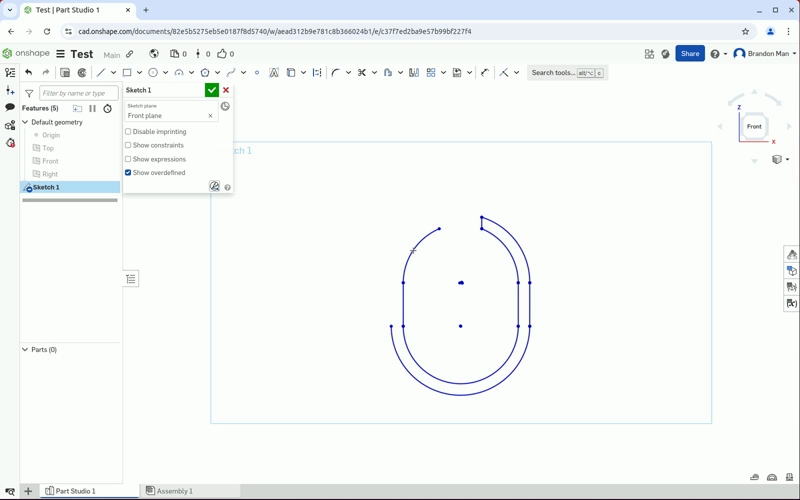
mouse_move(439, 228)
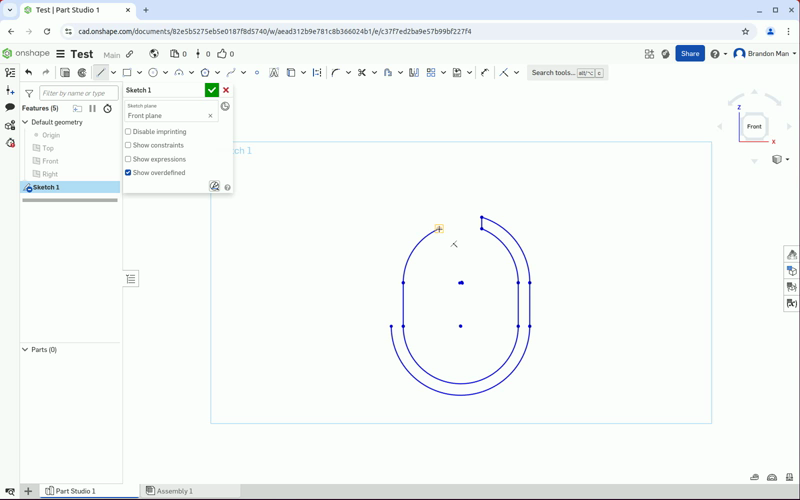
click(439, 228)
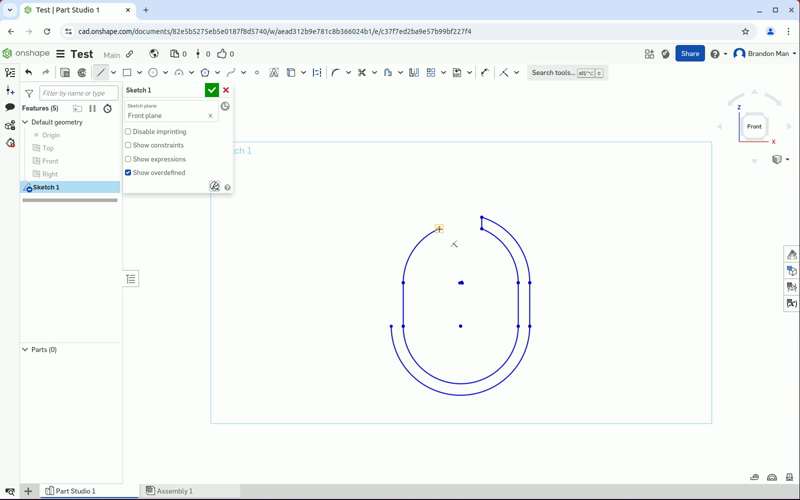
key_down(shift)
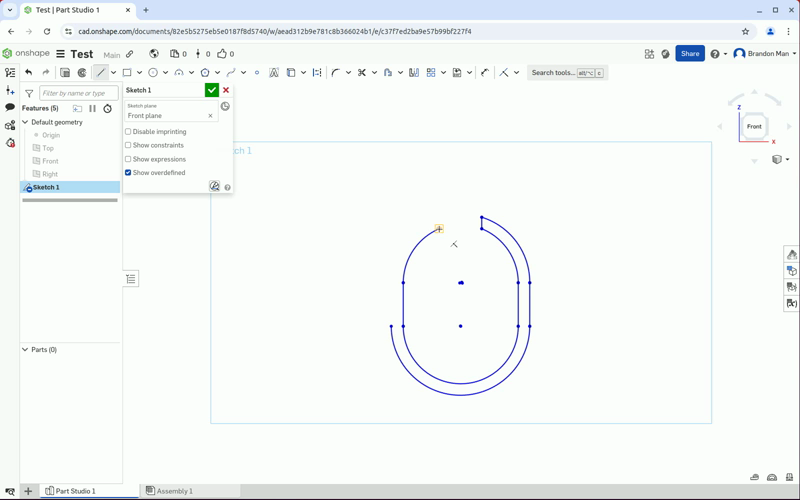
mouse_move(469, 228)
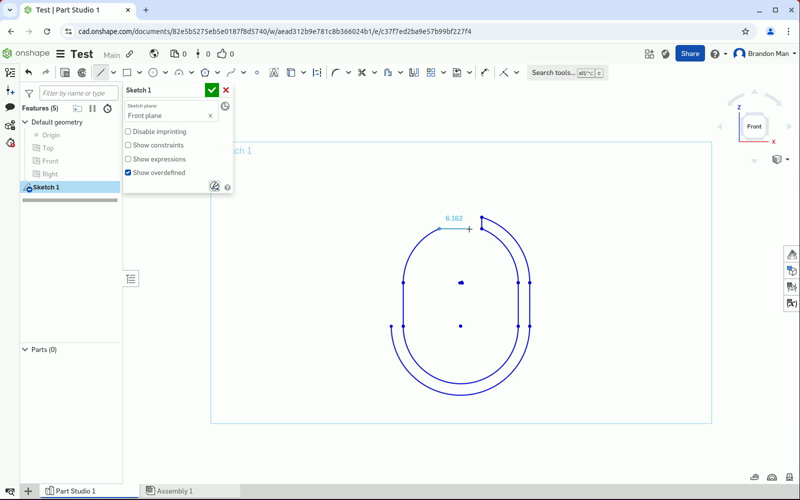
mouse_move(439, 217)
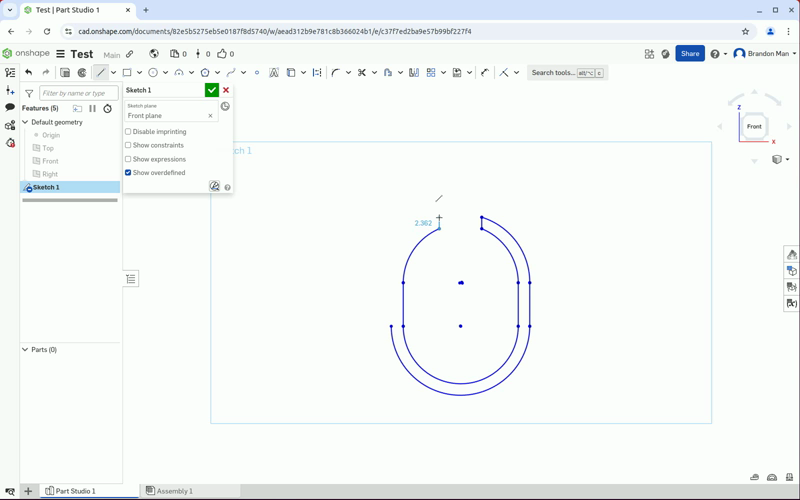
click(439, 217)
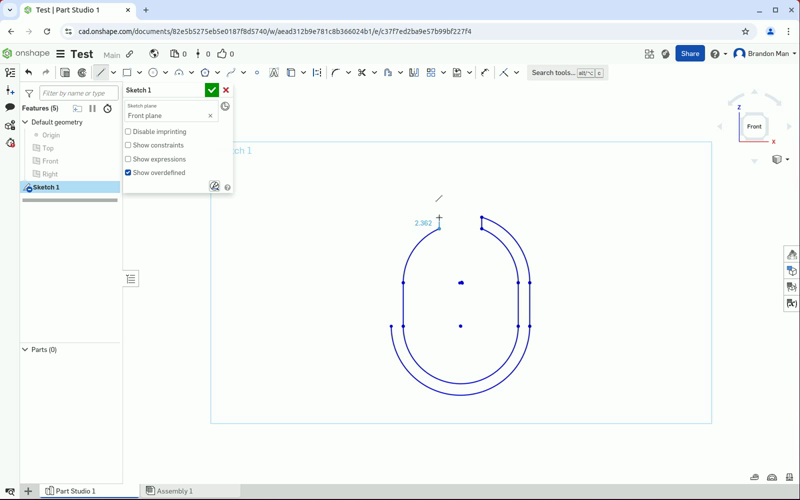
key_up(shift)
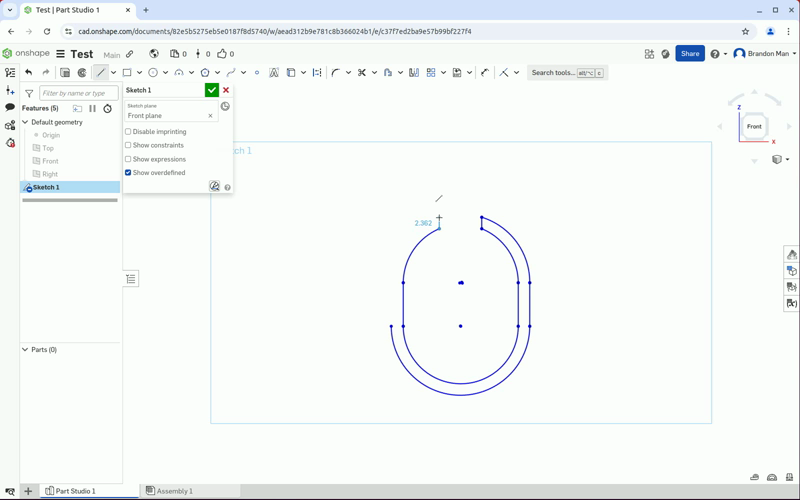
key(esc)
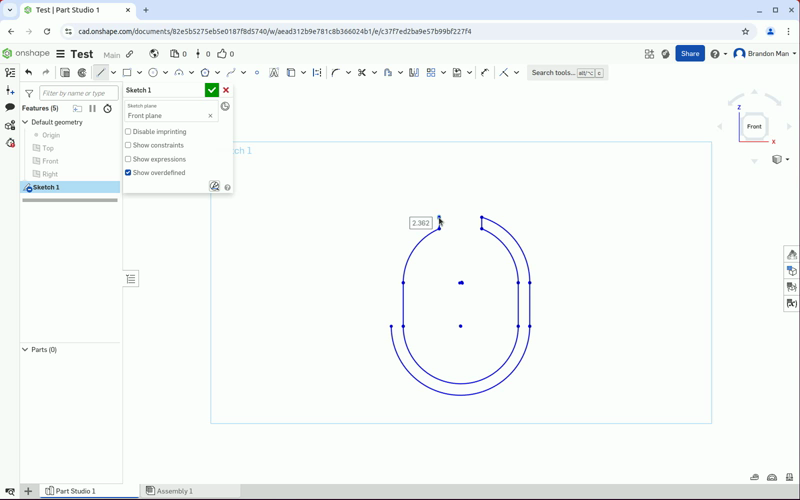
key(a)
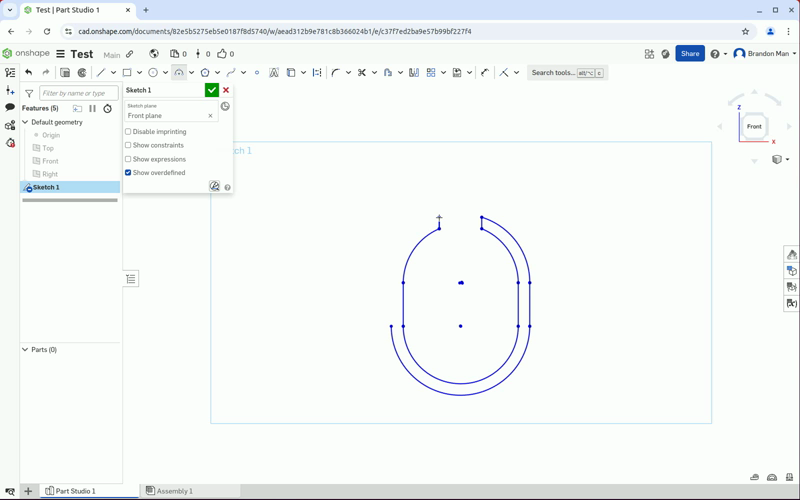
mouse_move(439, 217)
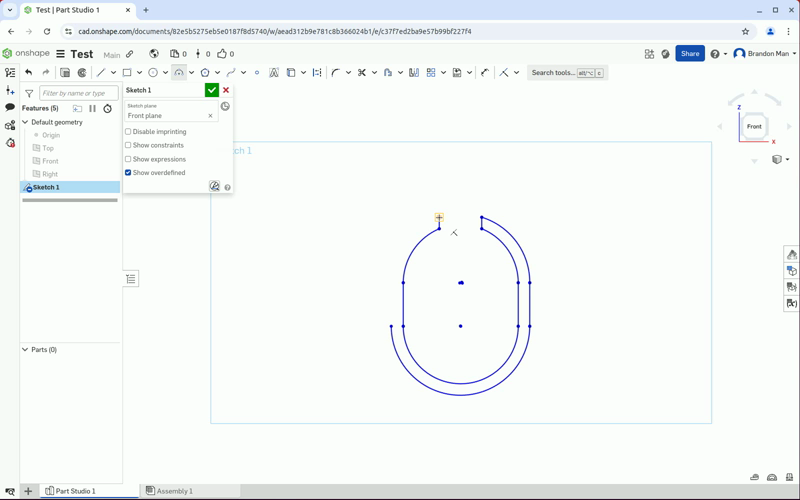
click(439, 217)
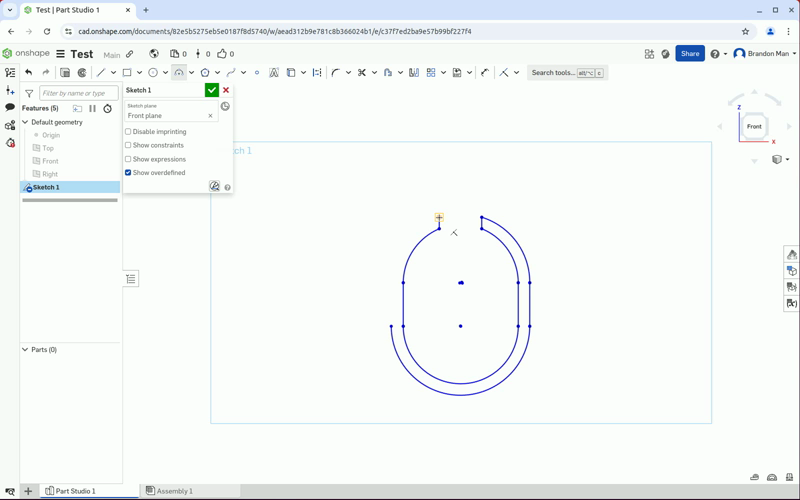
key_down(shift)
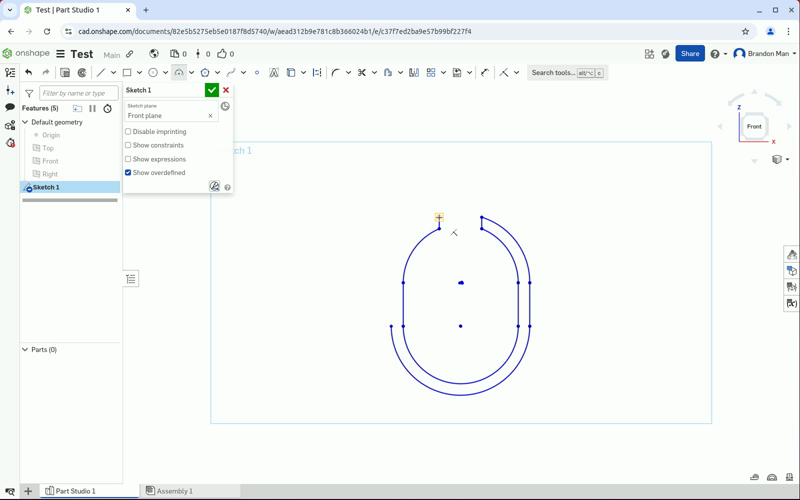
mouse_move(391, 282)
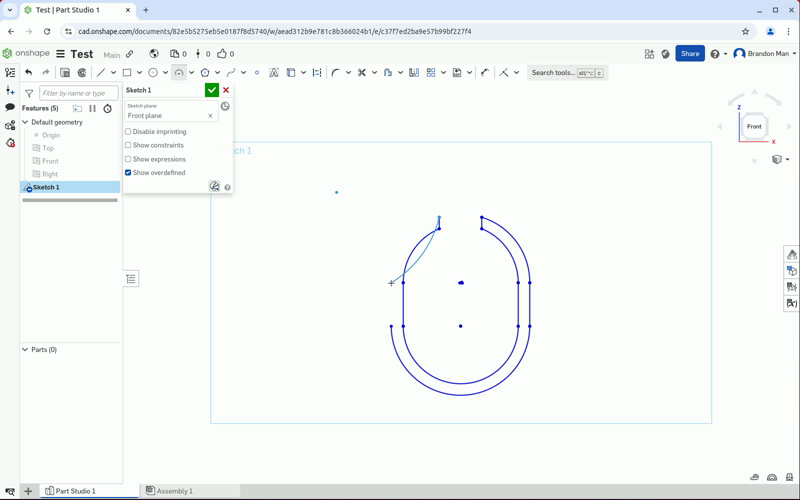
click(391, 282)
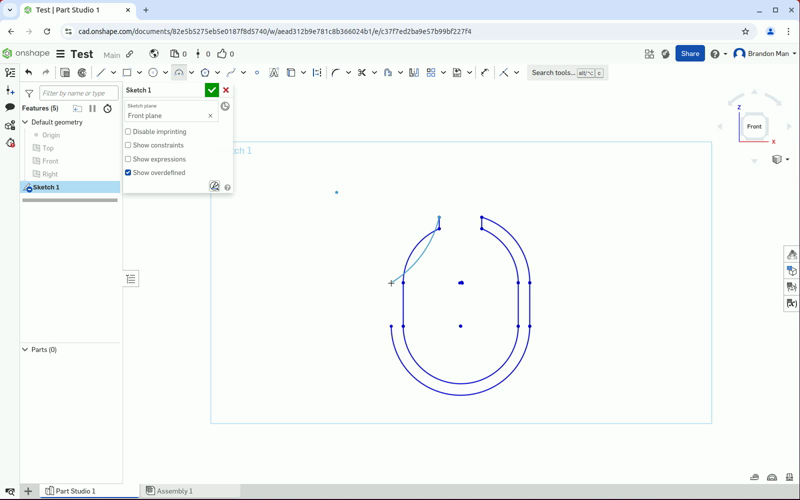
mouse_move(404, 242)
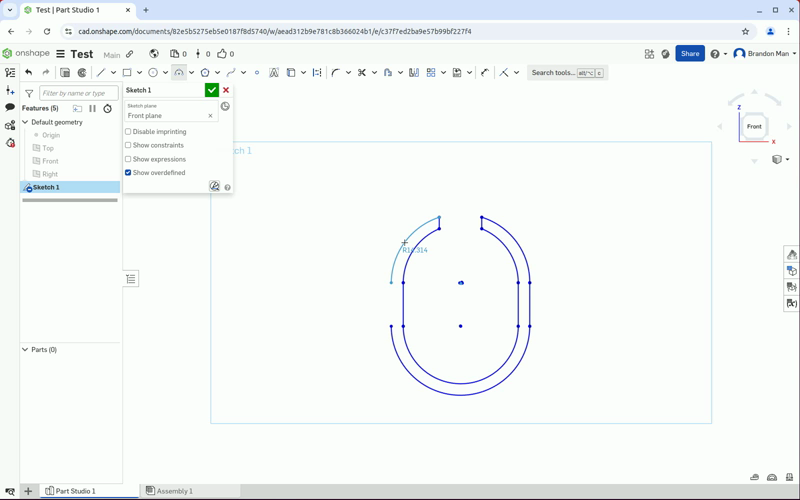
click(404, 242)
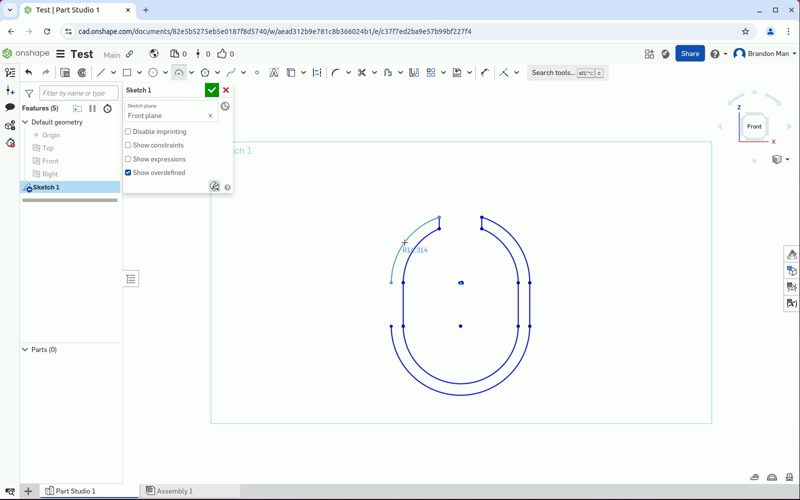
key_up(shift)
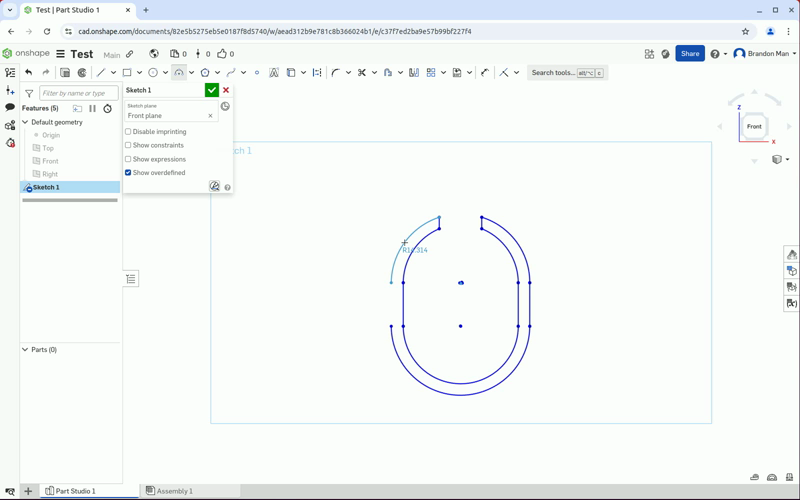
key(esc)
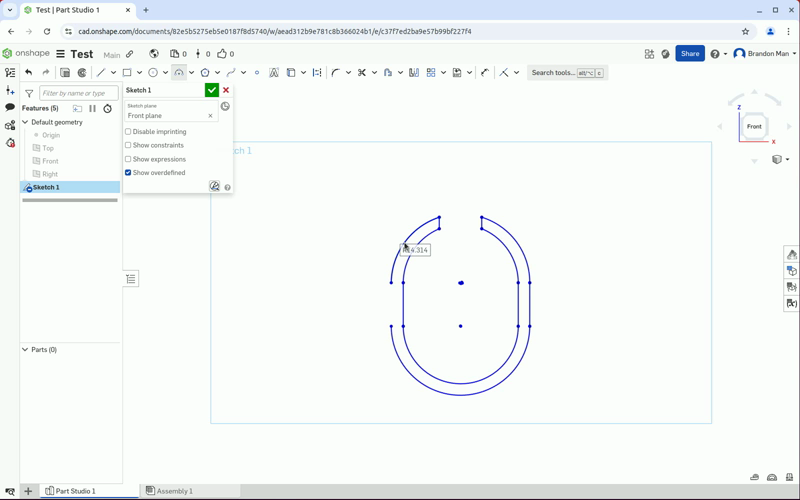
key(l)
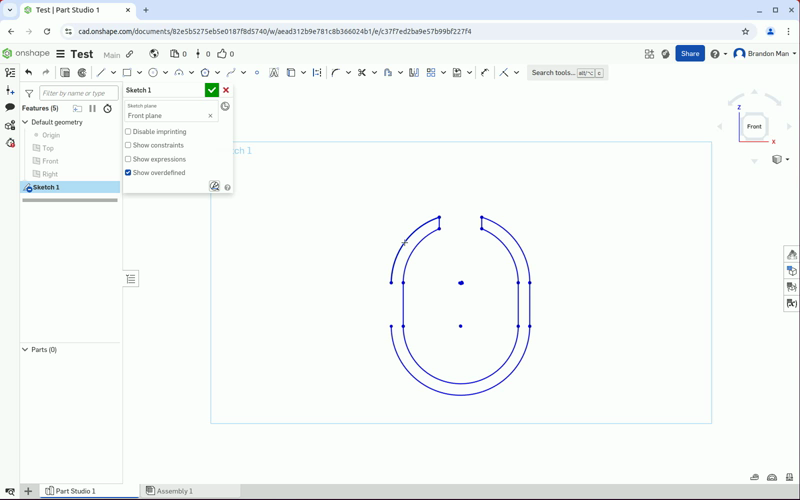
mouse_move(391, 282)
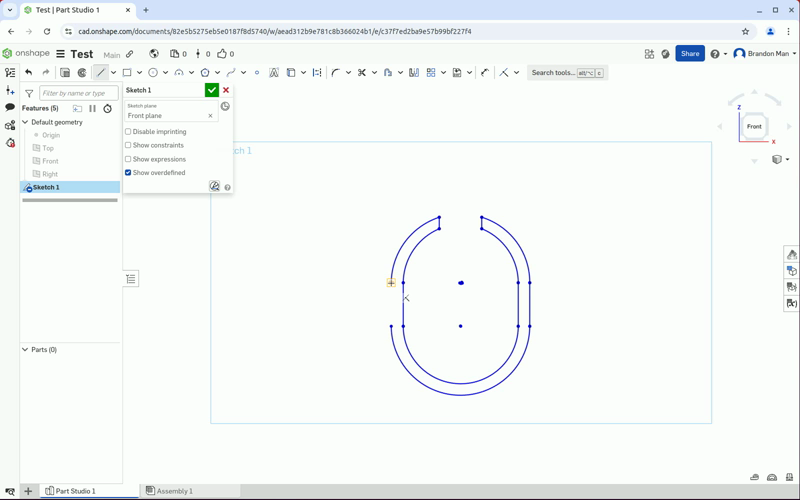
click(391, 282)
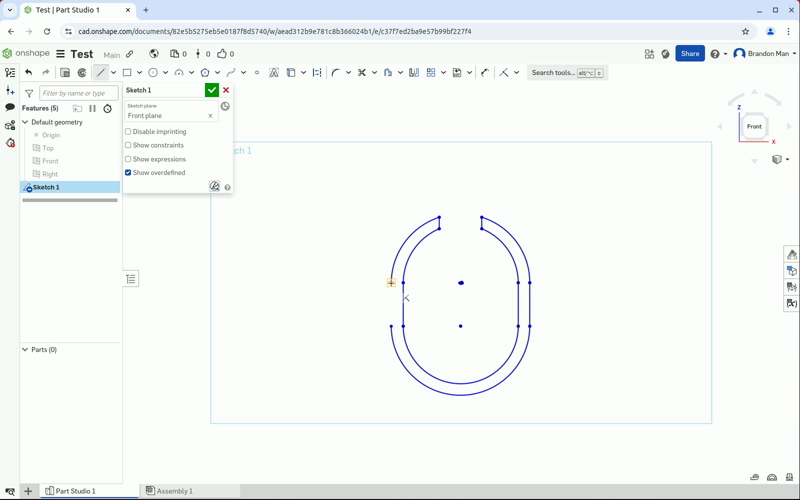
mouse_move(421, 282)
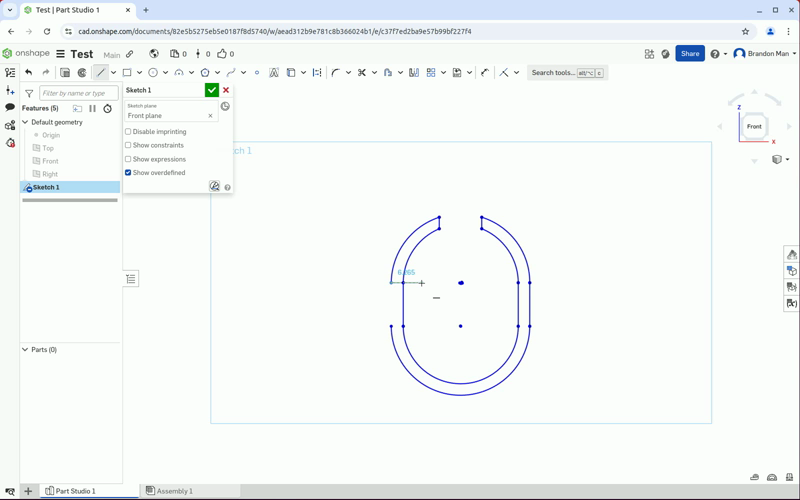
key_down(shift)
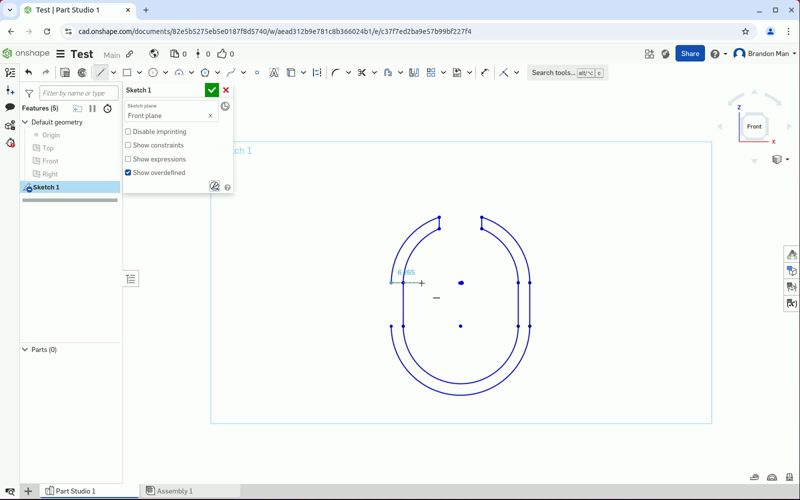
mouse_move(391, 326)
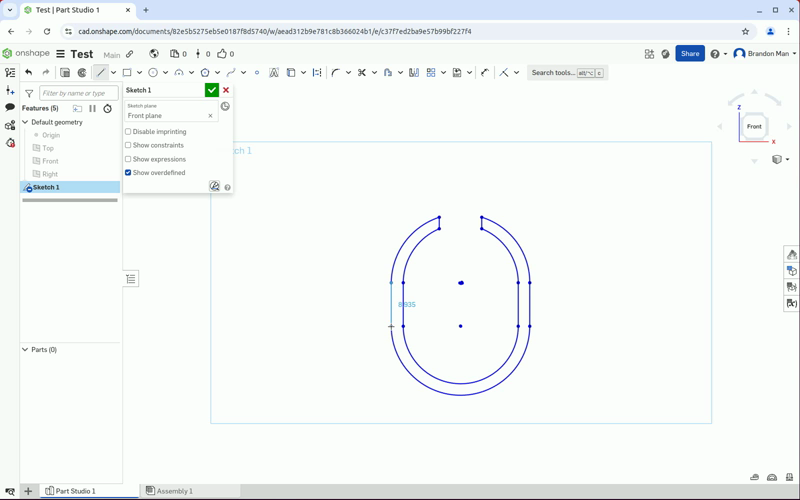
key_up(shift)
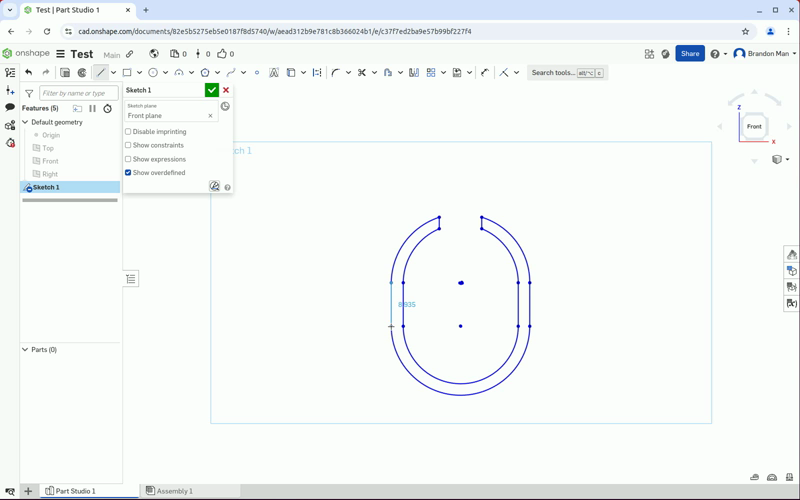
click(391, 326)
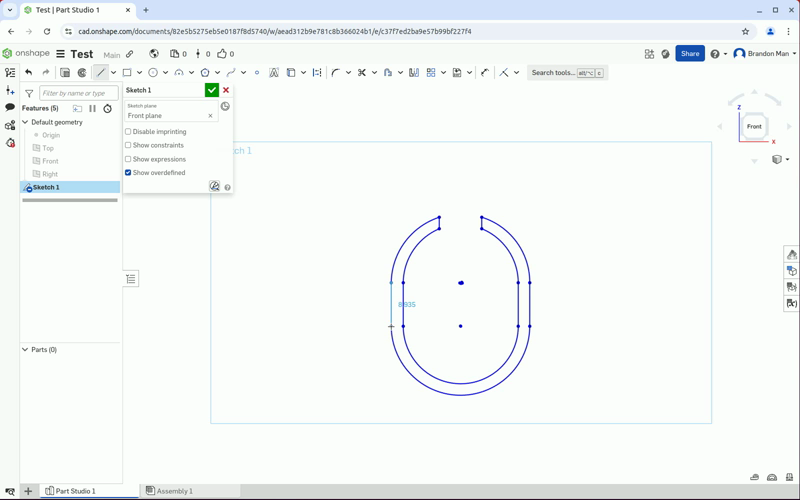
key(esc)
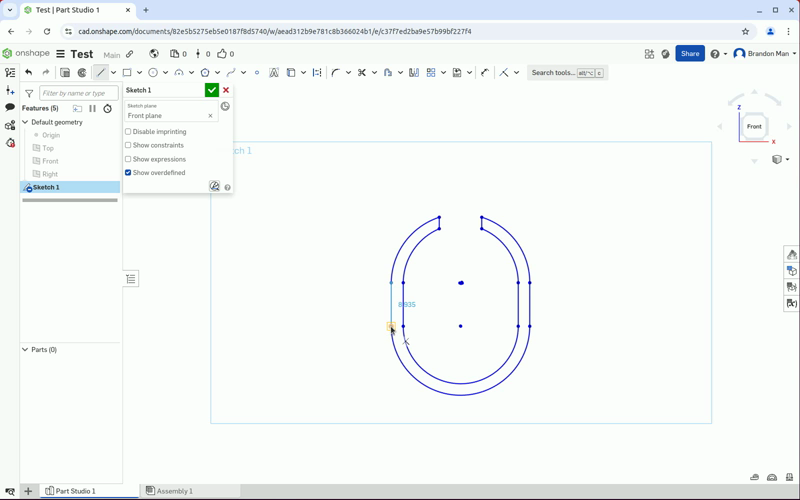
mouse_move(504, 361)
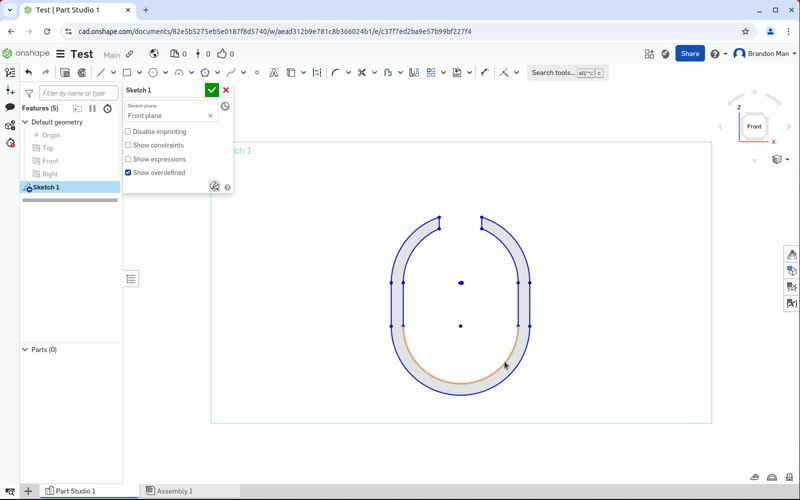
scroll(6)
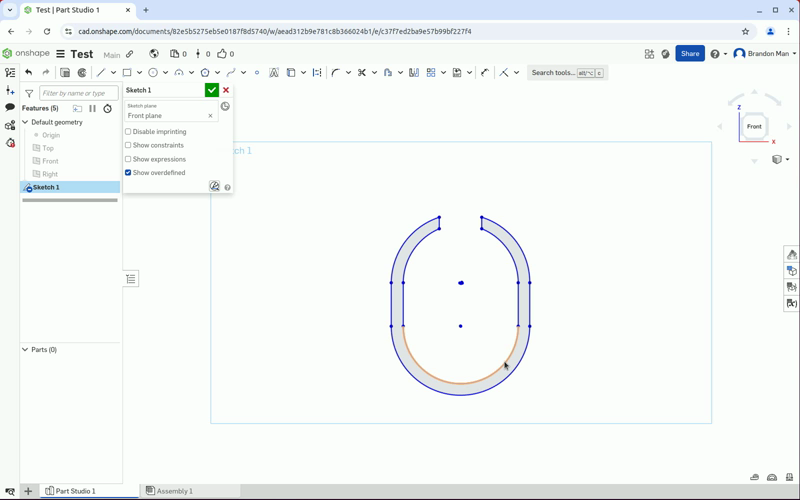
scroll(6)
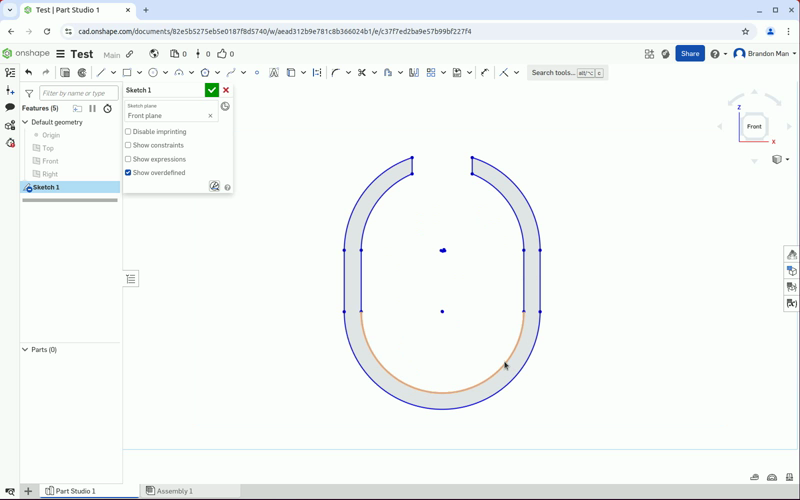
scroll(6)
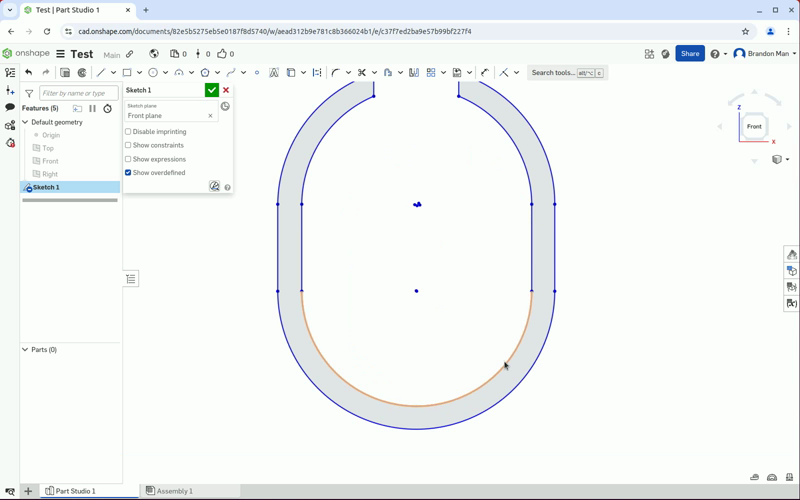
scroll(6)
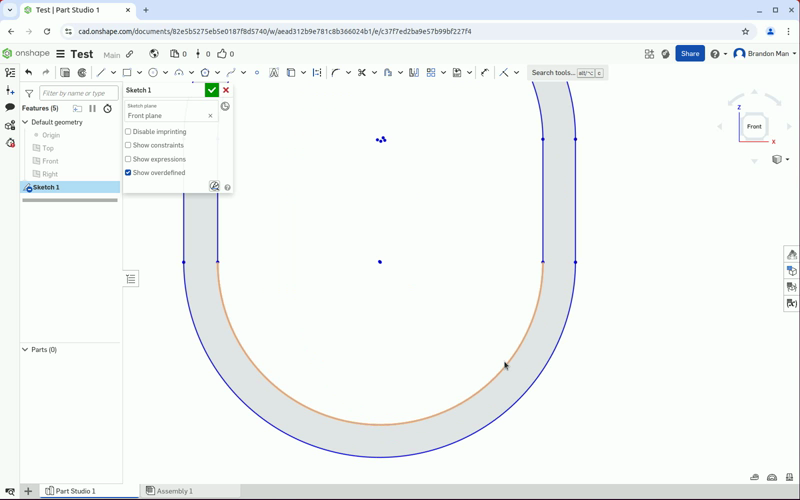
scroll(6)
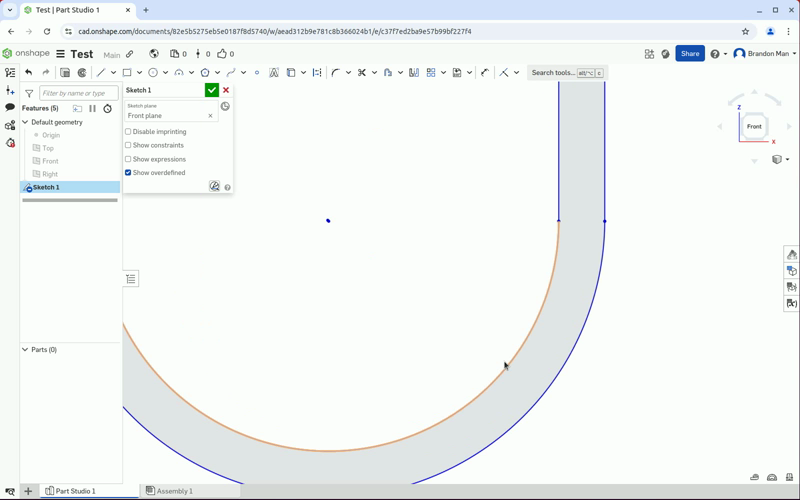
scroll(6)
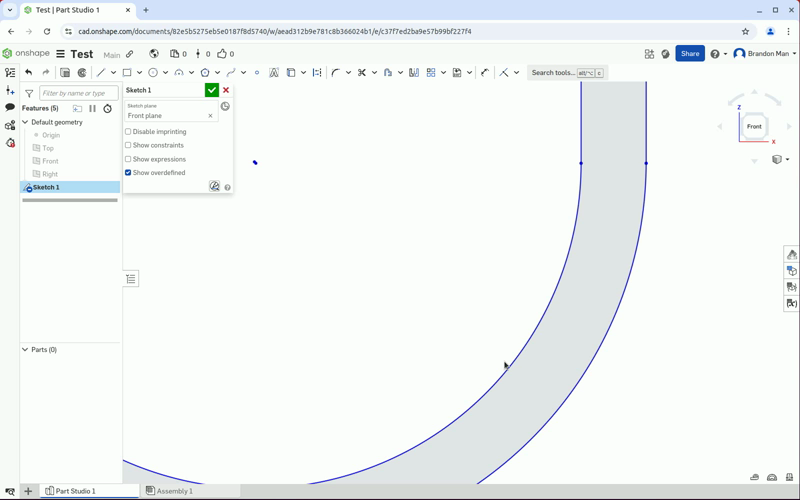
scroll(6)
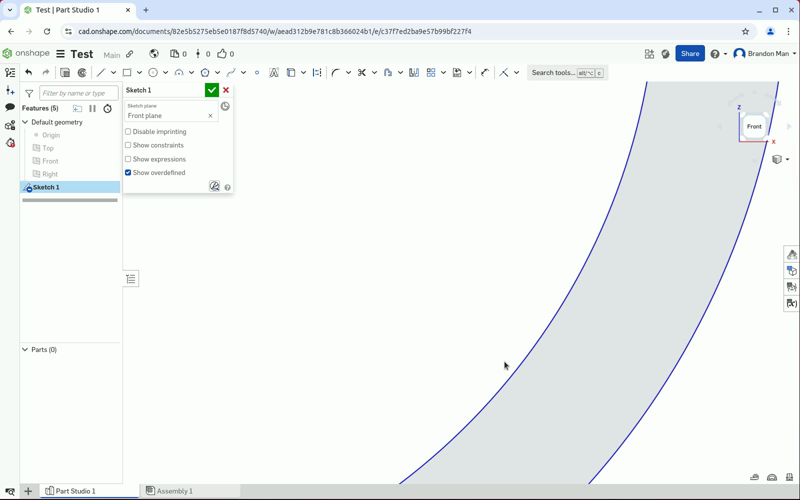
click(504, 361)
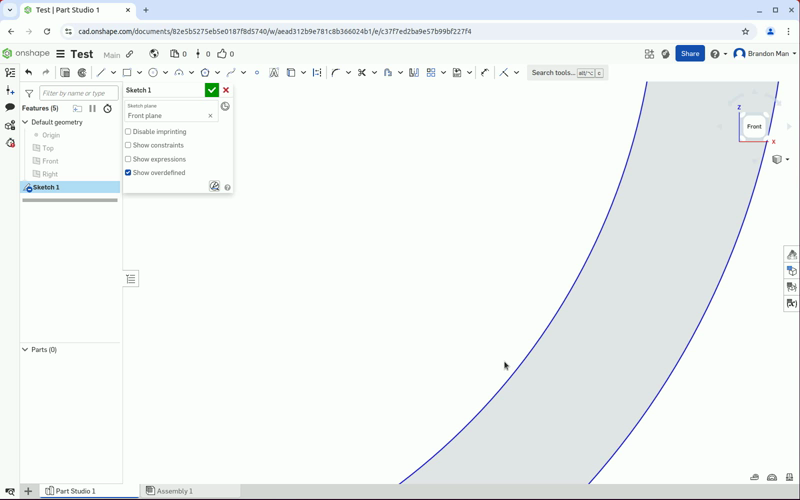
scroll(-6)
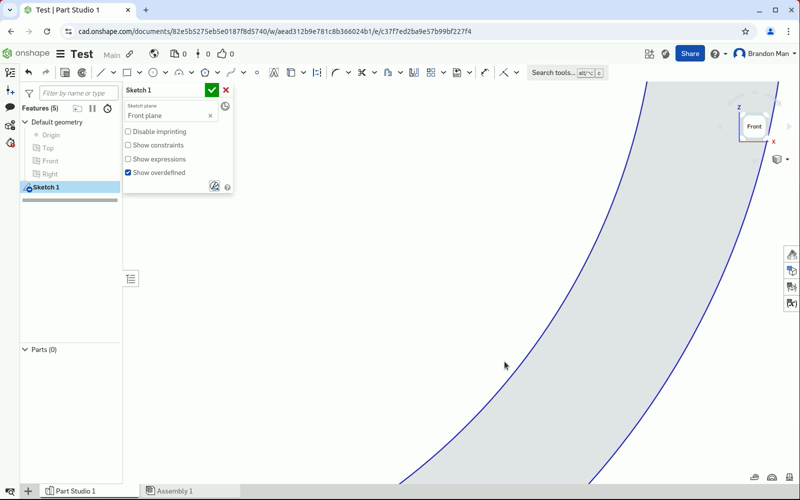
scroll(-6)
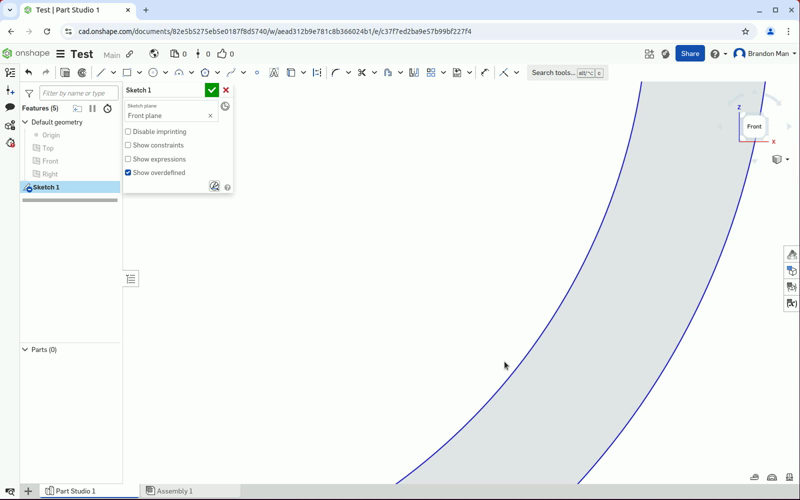
scroll(-6)
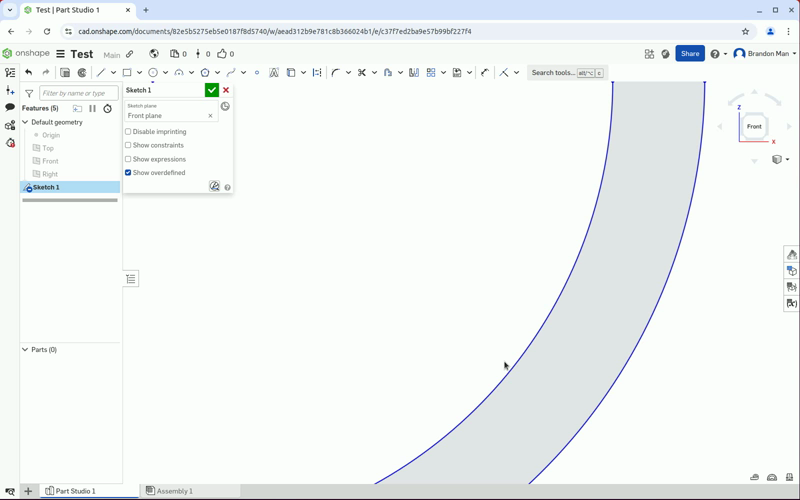
scroll(-6)
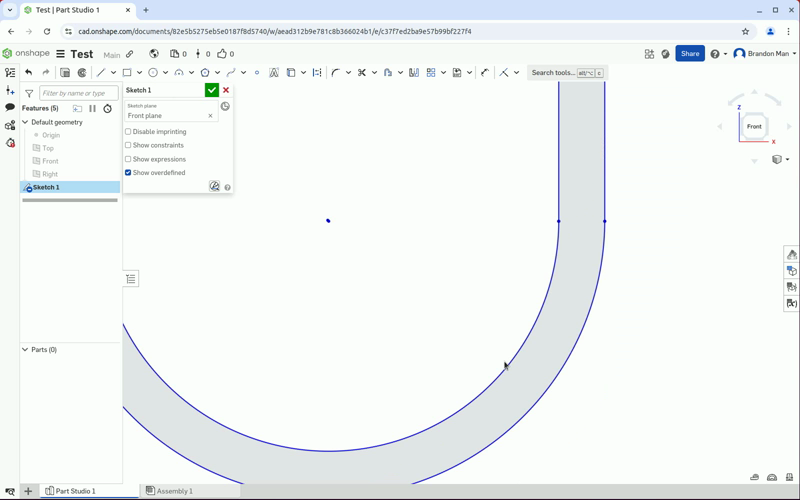
scroll(-6)
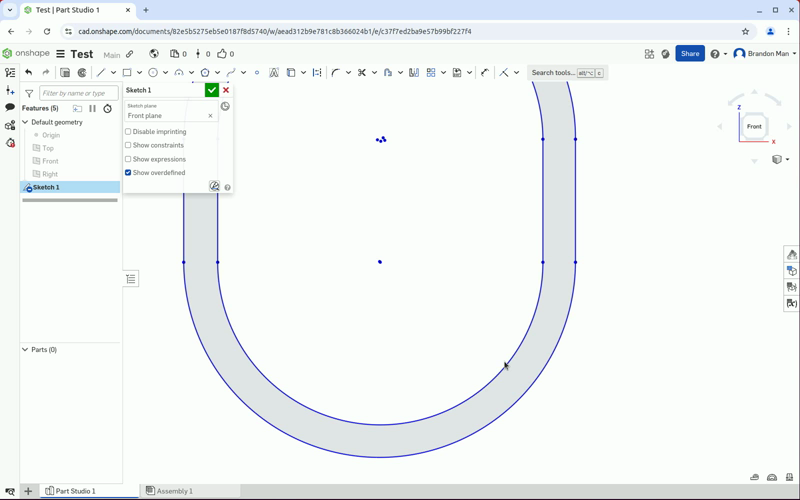
scroll(-6)
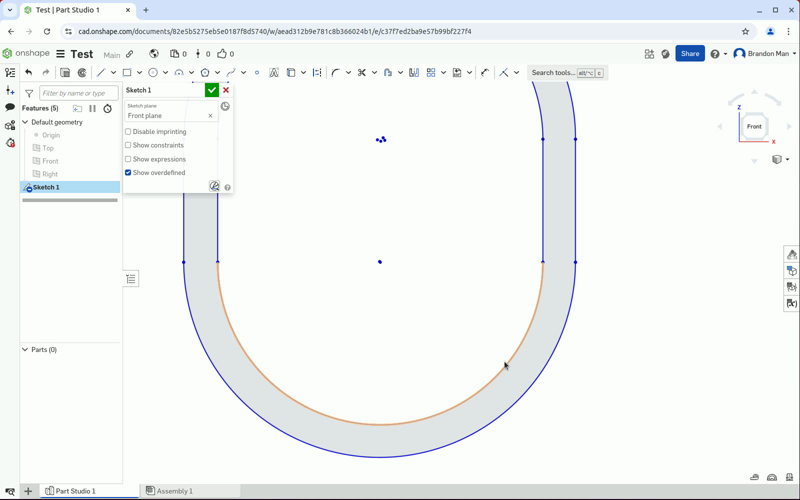
scroll(-6)
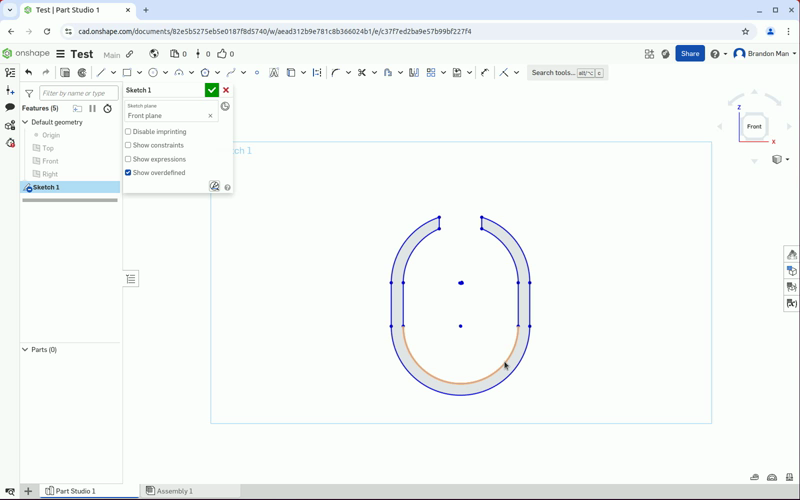
mouse_move(73, 352)
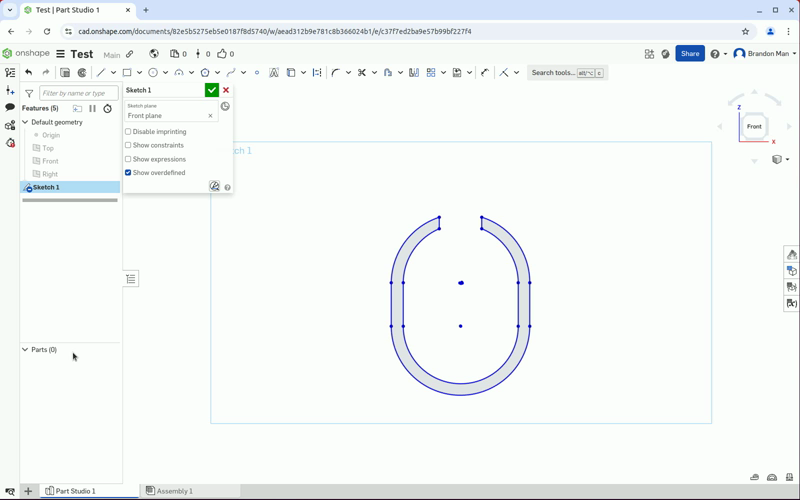
key(shift+y)
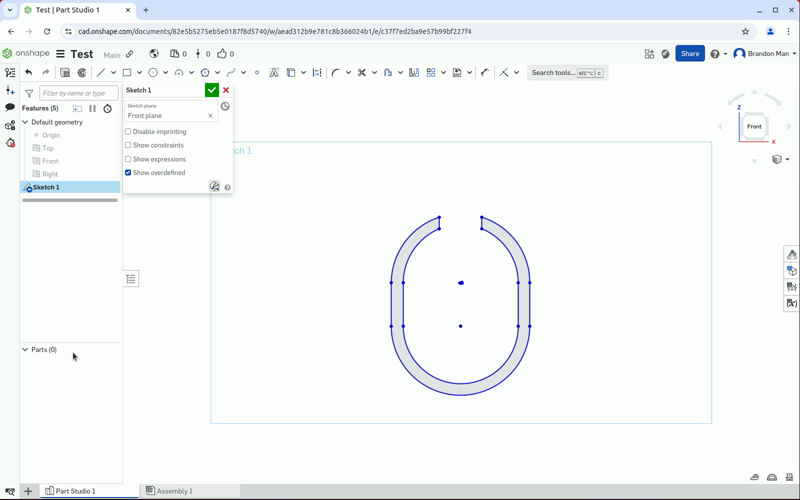
key(shift+e)
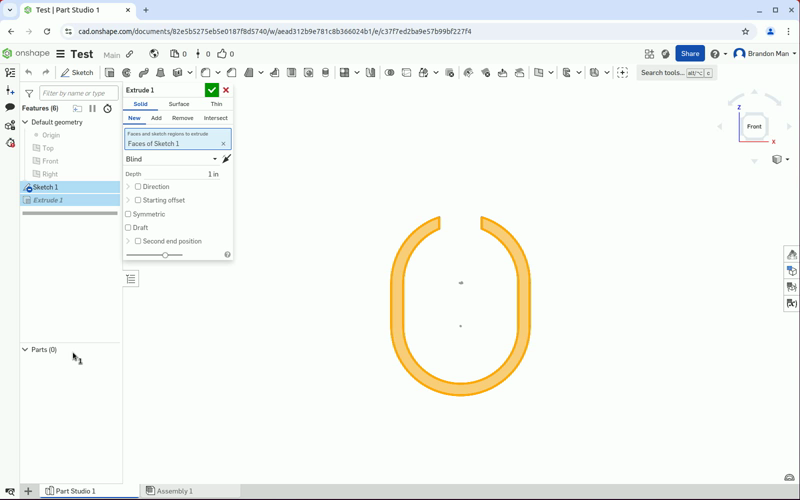
mouse_move(143, 106)
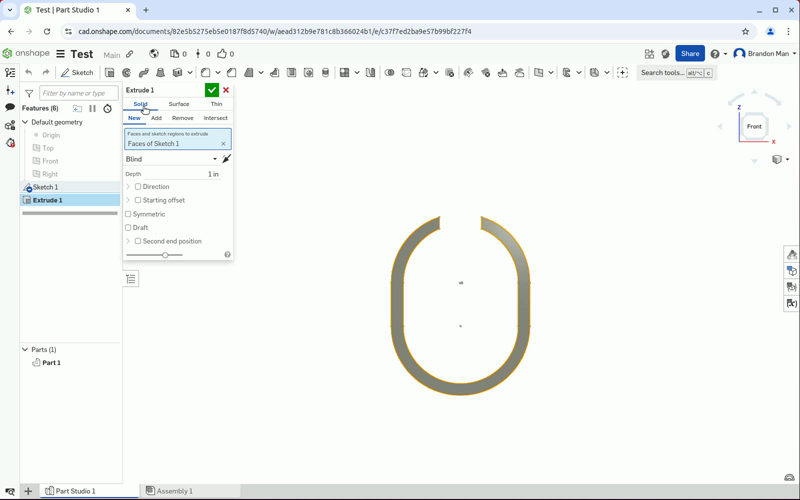
click(143, 106)
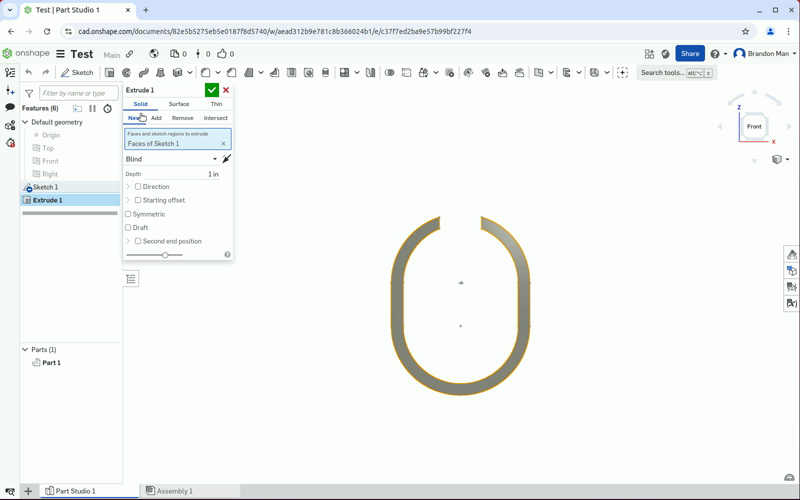
mouse_move(137, 120)
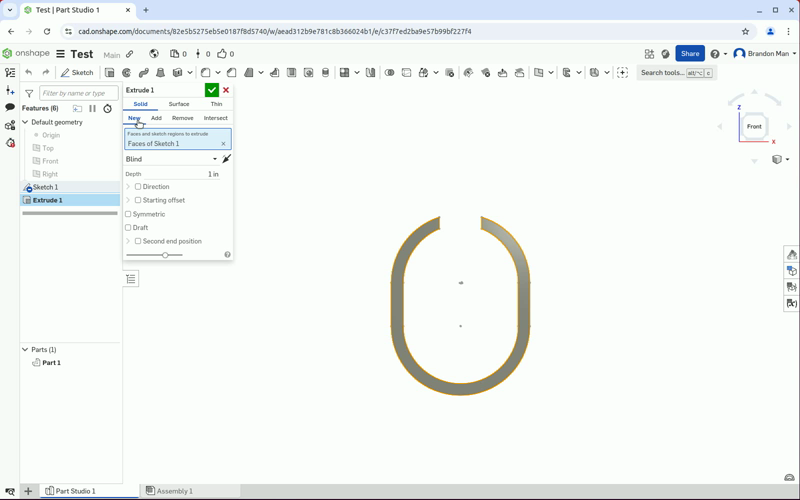
click(137, 120)
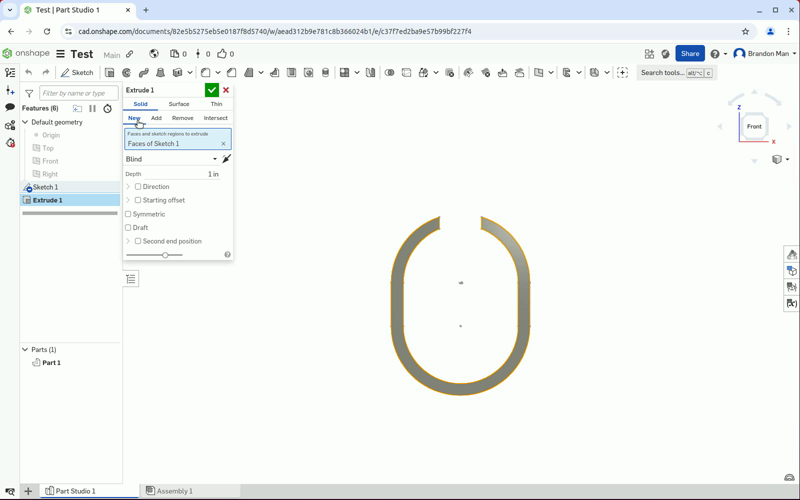
key(tab, 4)
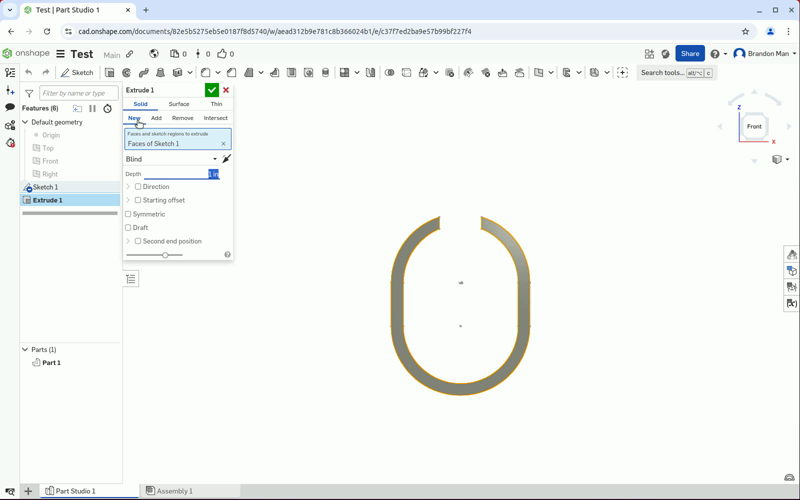
text(6.018)
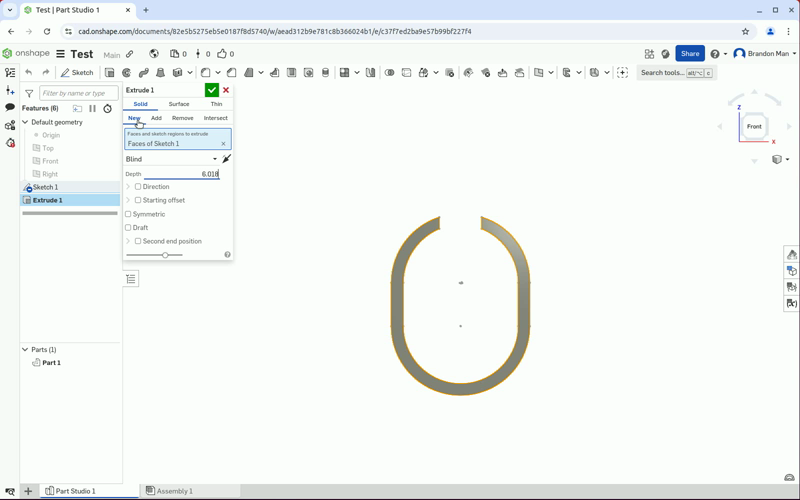
key(enter)
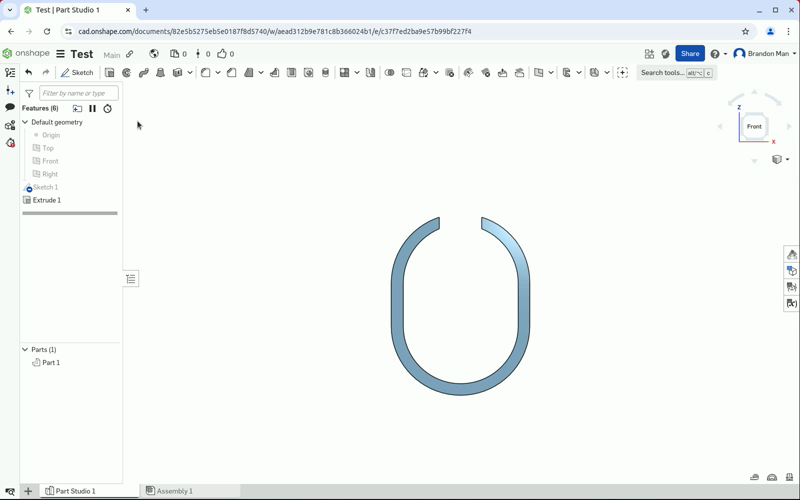
key(shift+h)
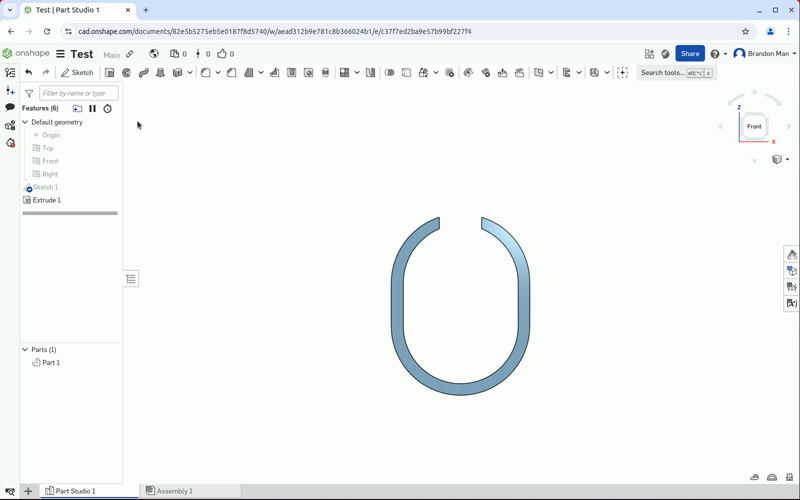
key(shift+h)
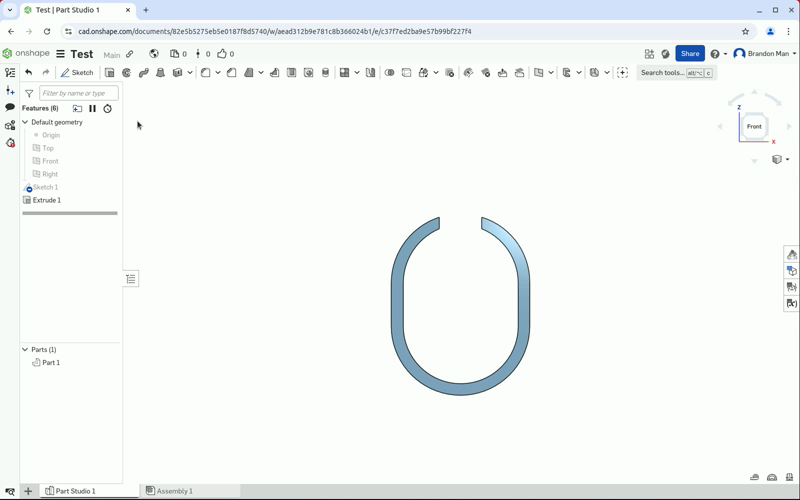
mouse_move(73, 189)
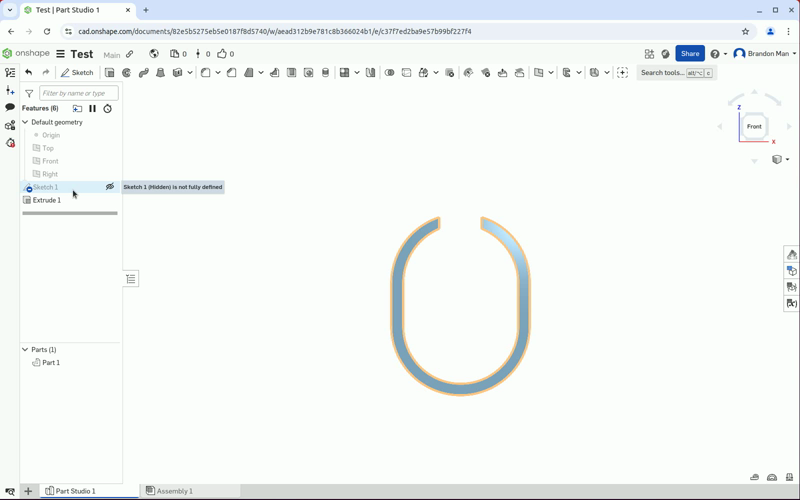
click(73, 189)
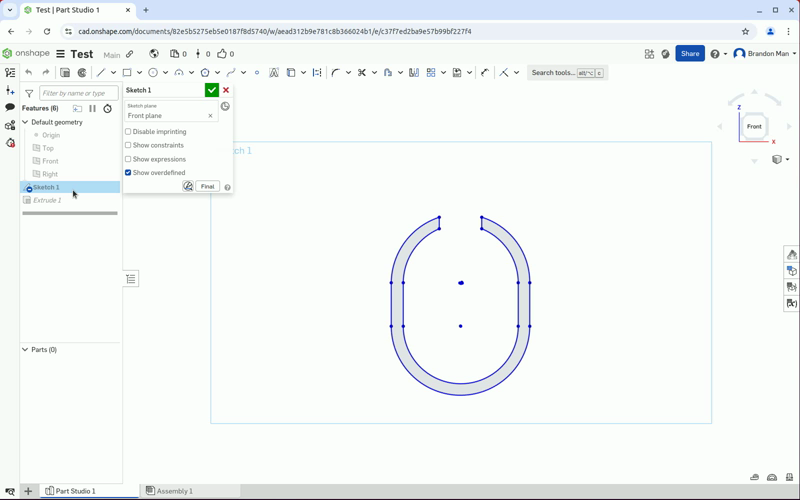
mouse_move(229, 92)
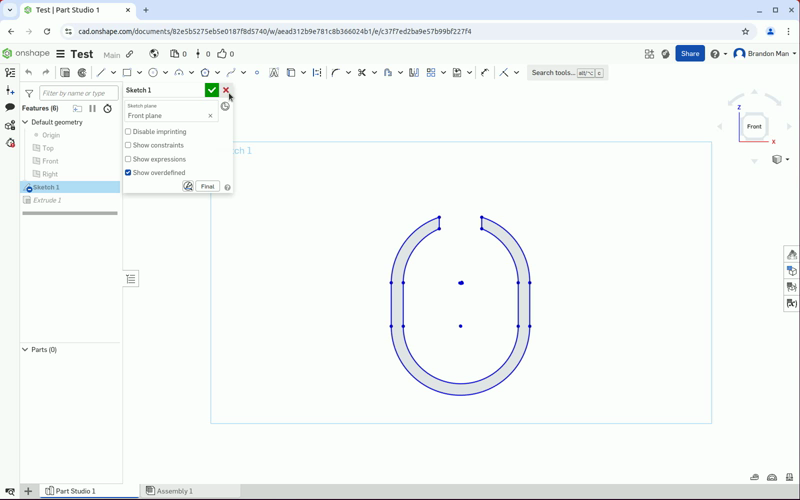
click(229, 92)
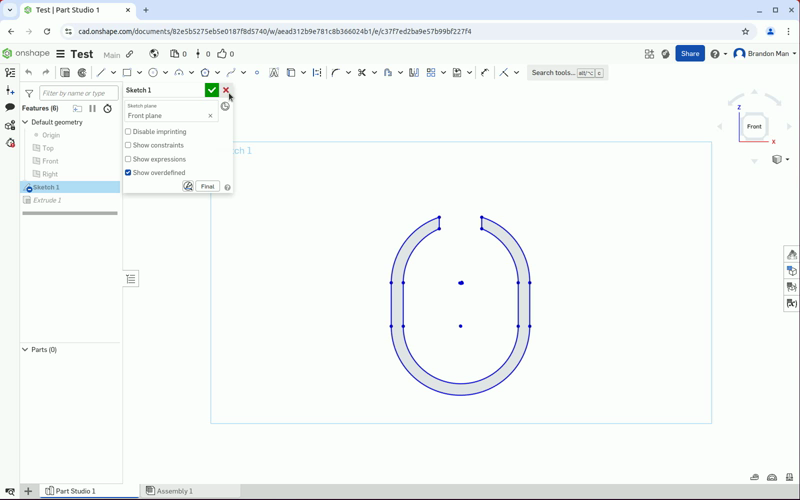
key(shift+s)
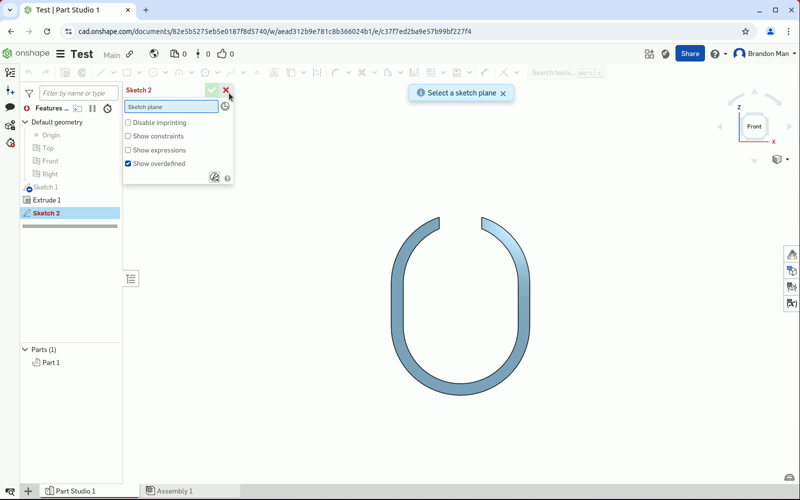
mouse_move(73, 163)
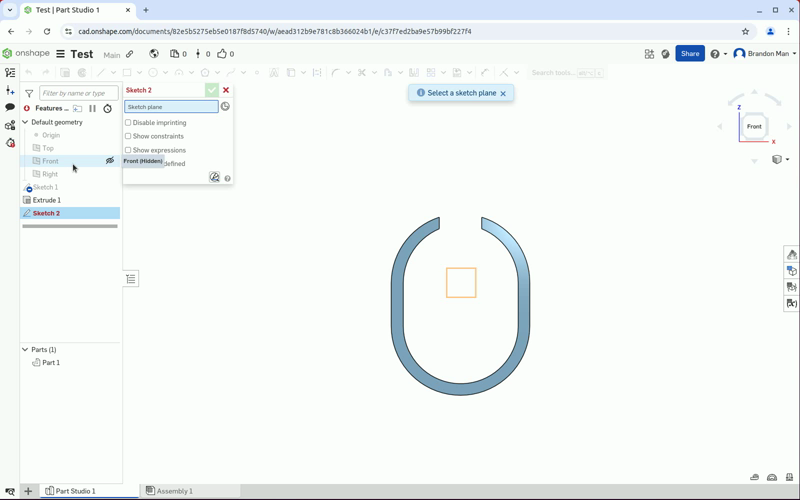
click(73, 163)
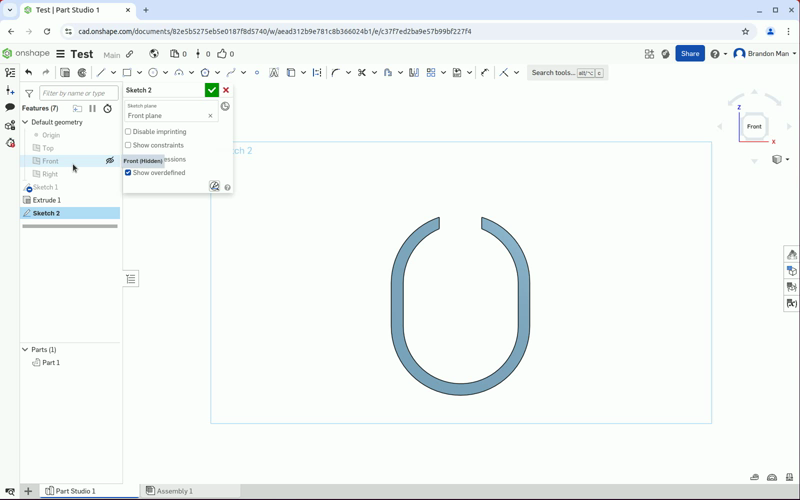
mouse_move(73, 352)
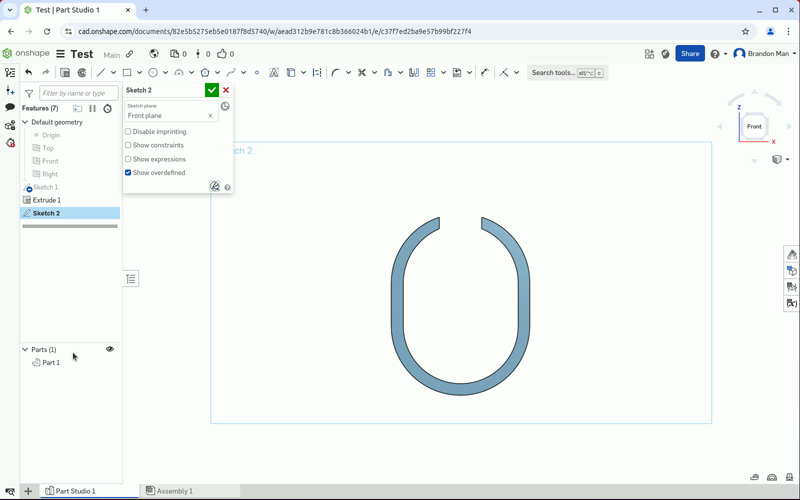
key(y)
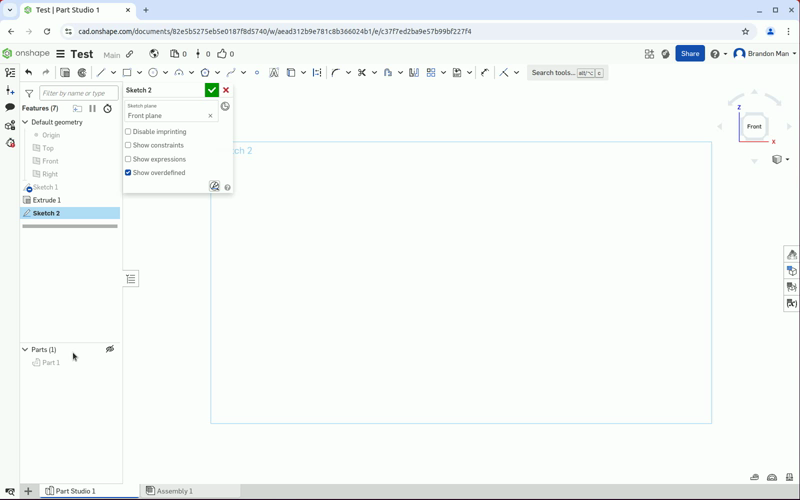
key(a)
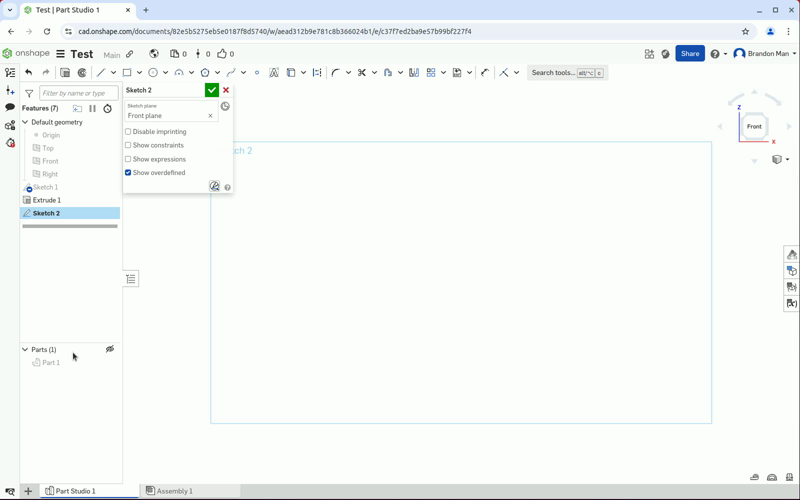
key_down(shift)
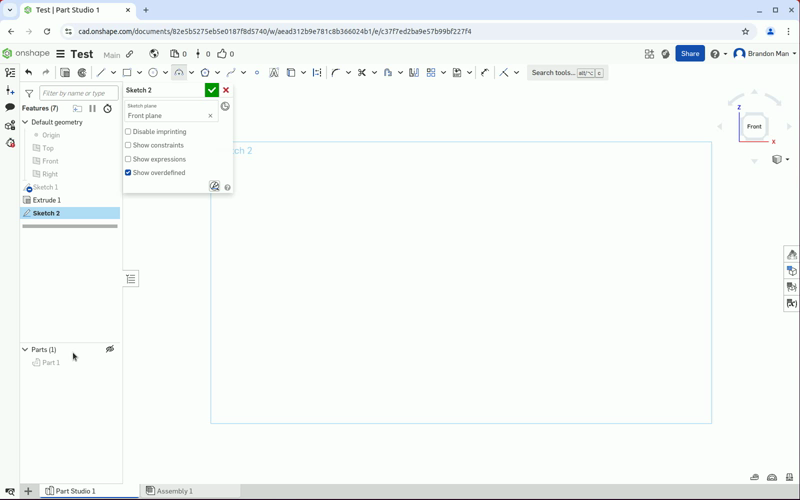
mouse_move(391, 326)
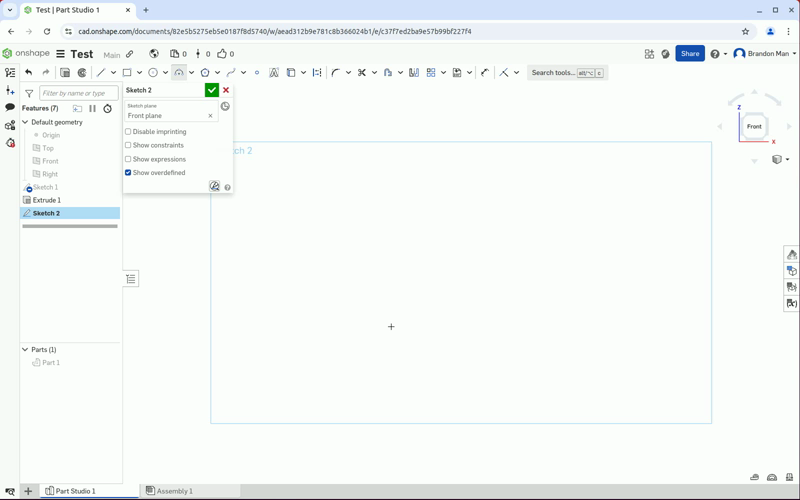
click(391, 326)
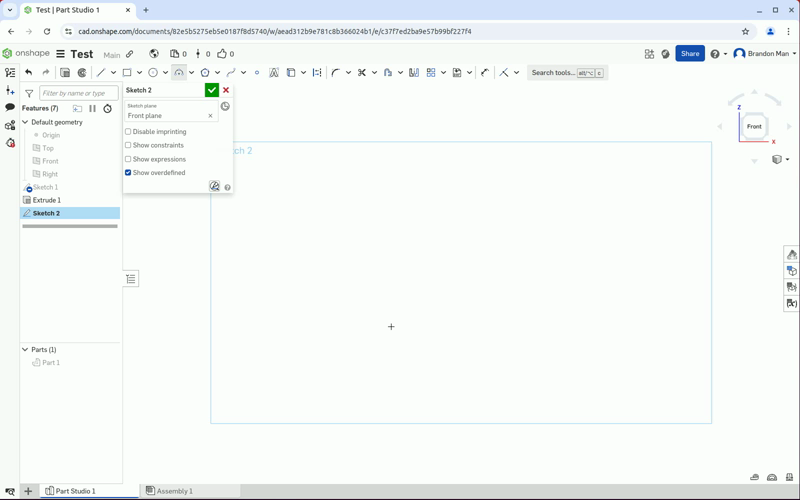
key_up(shift)
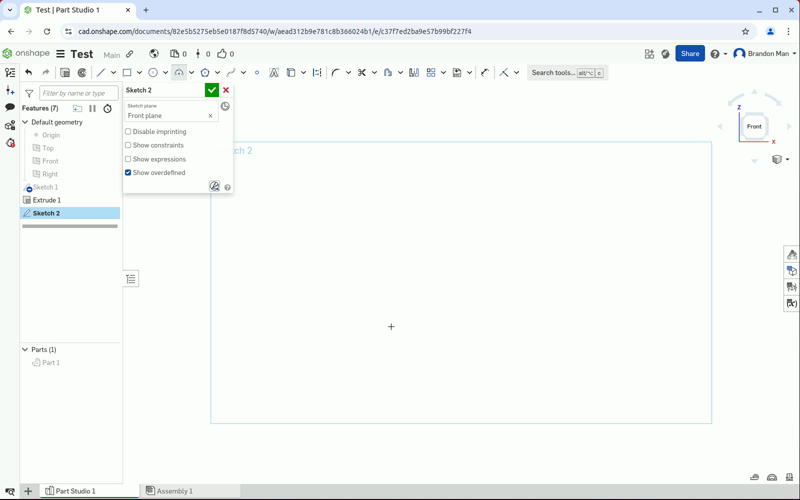
key_down(shift)
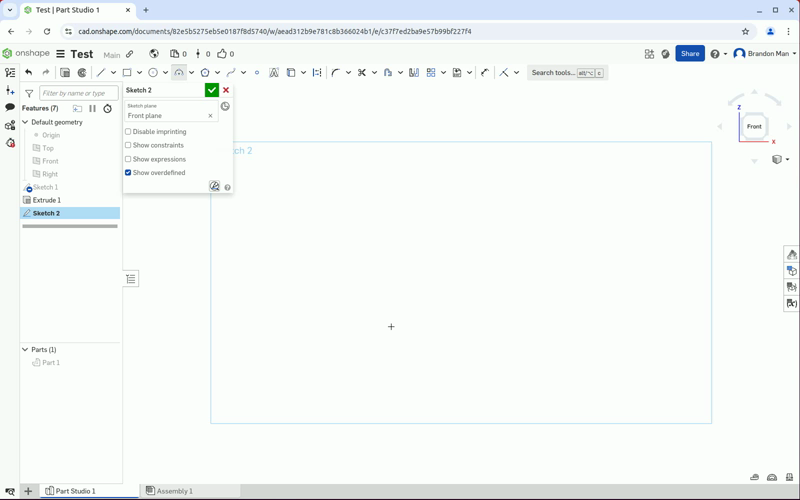
mouse_move(529, 326)
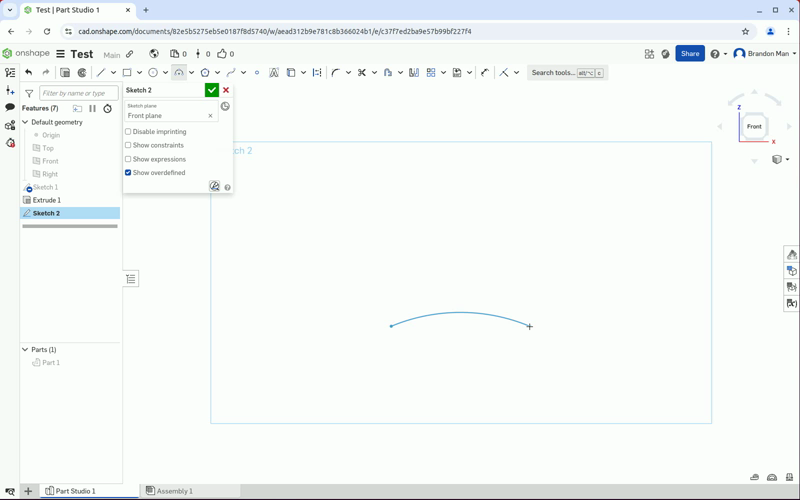
click(529, 326)
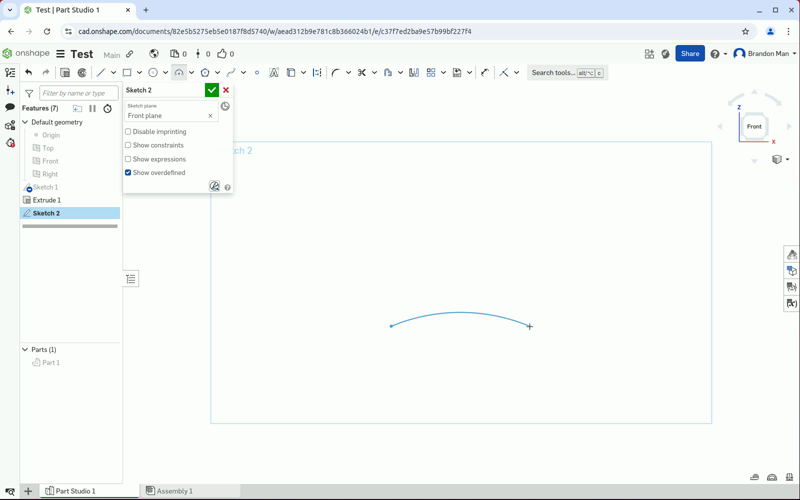
mouse_move(460, 395)
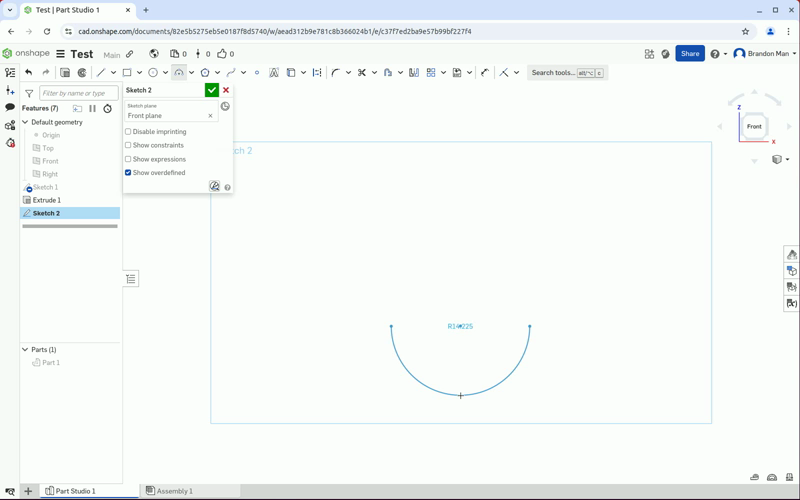
click(460, 395)
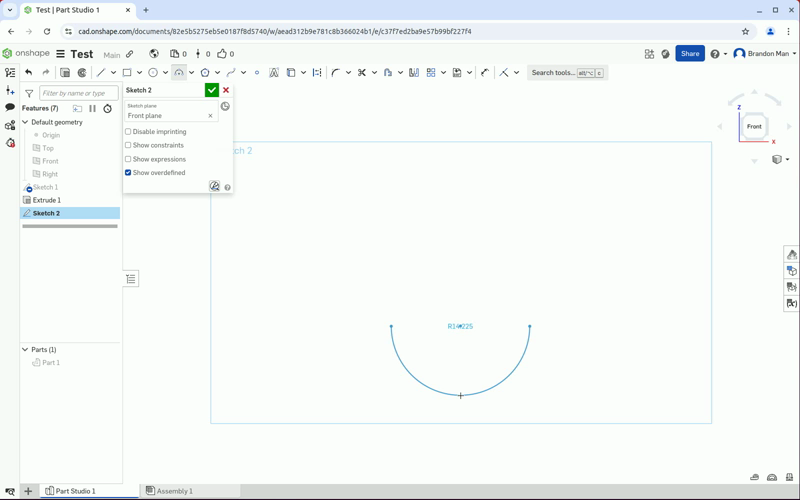
key_up(shift)
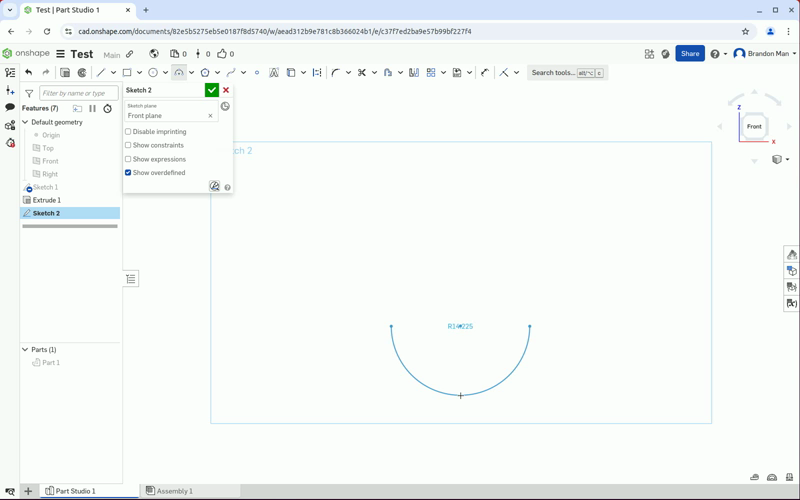
key(esc)
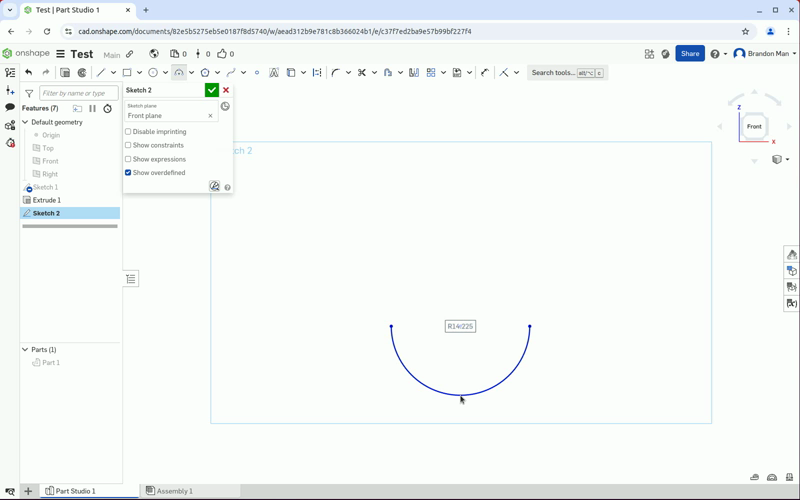
key(l)
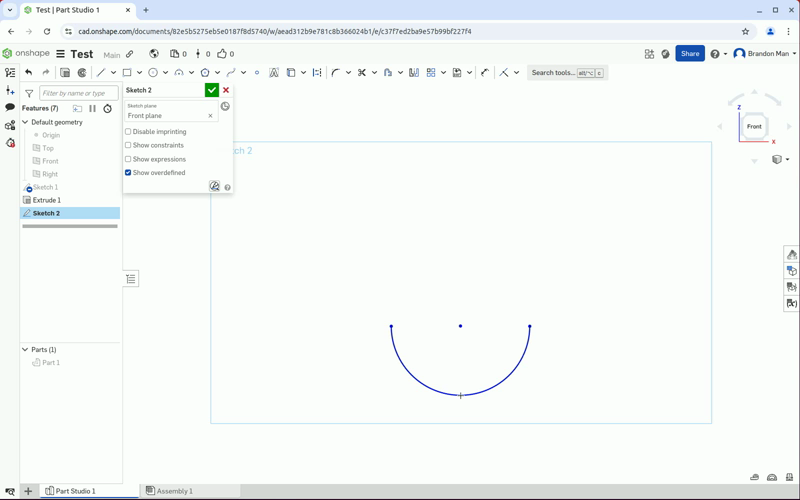
mouse_move(529, 326)
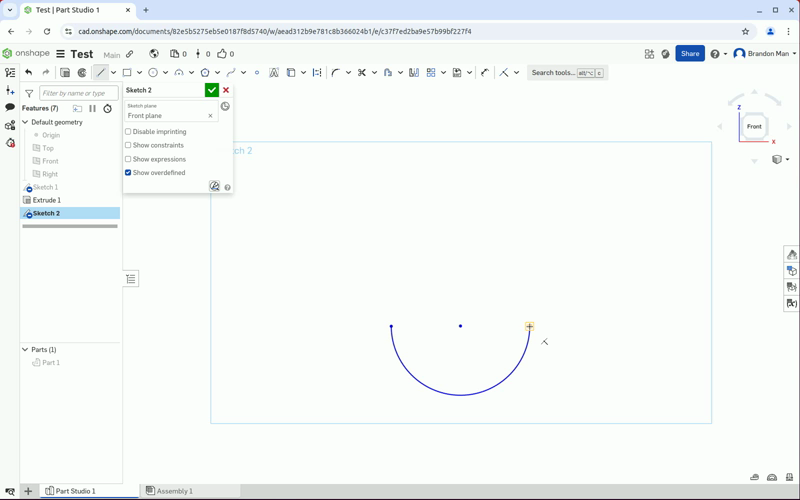
click(529, 326)
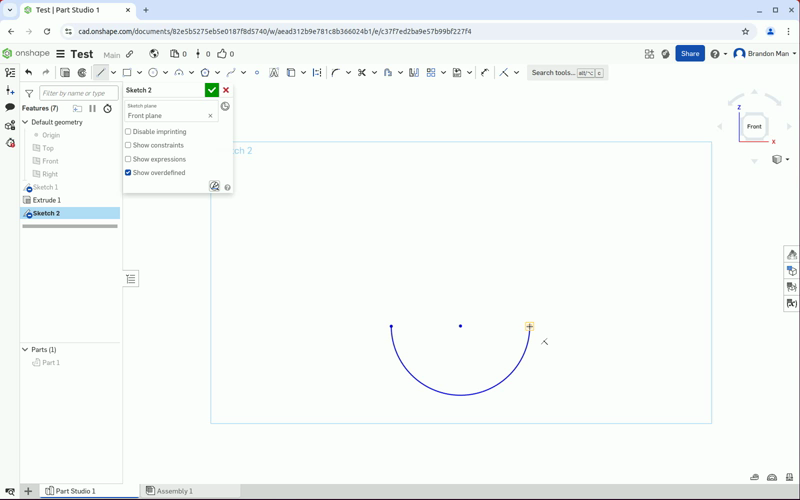
key_down(shift)
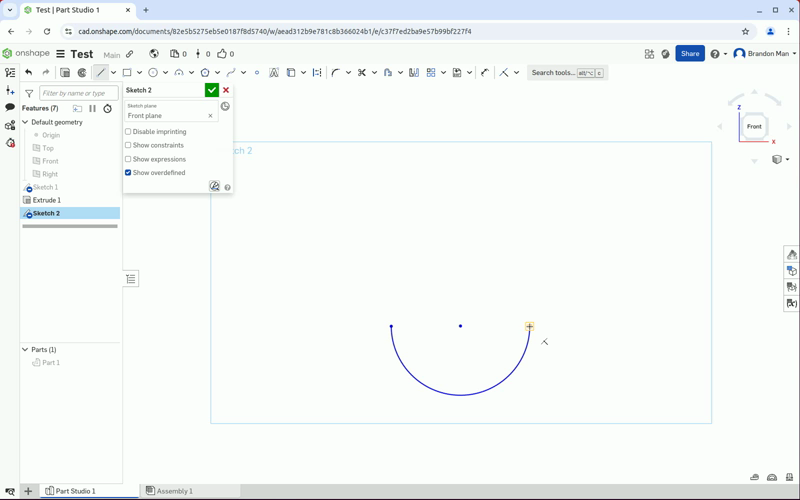
mouse_move(559, 326)
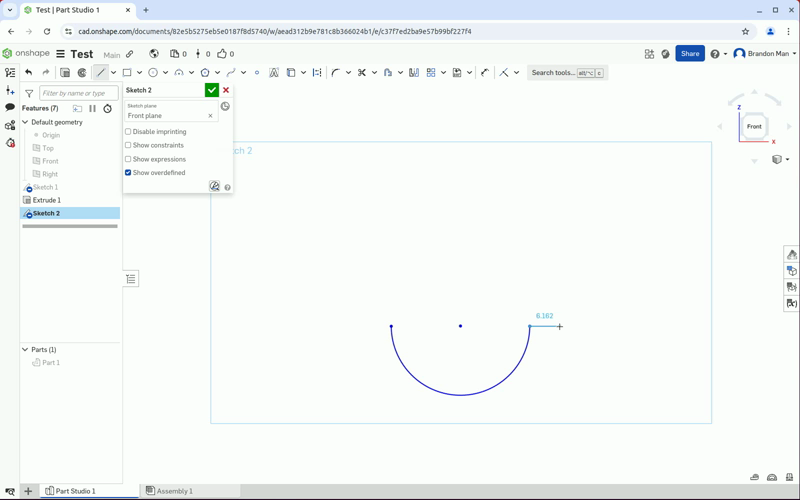
mouse_move(529, 282)
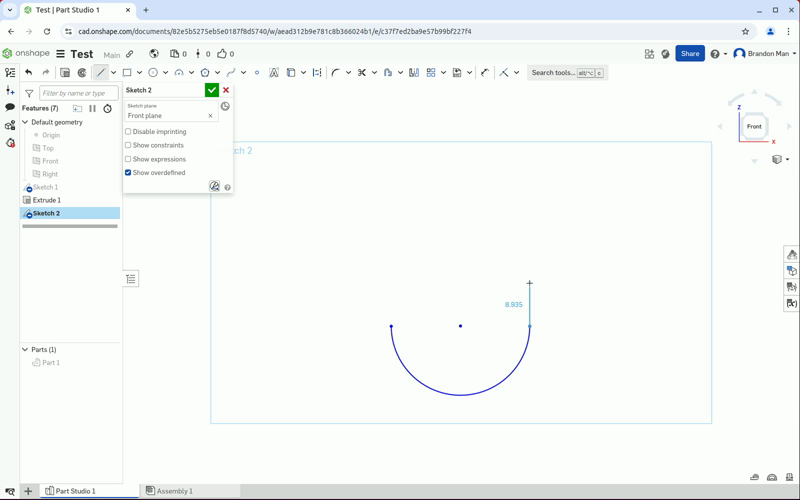
click(529, 282)
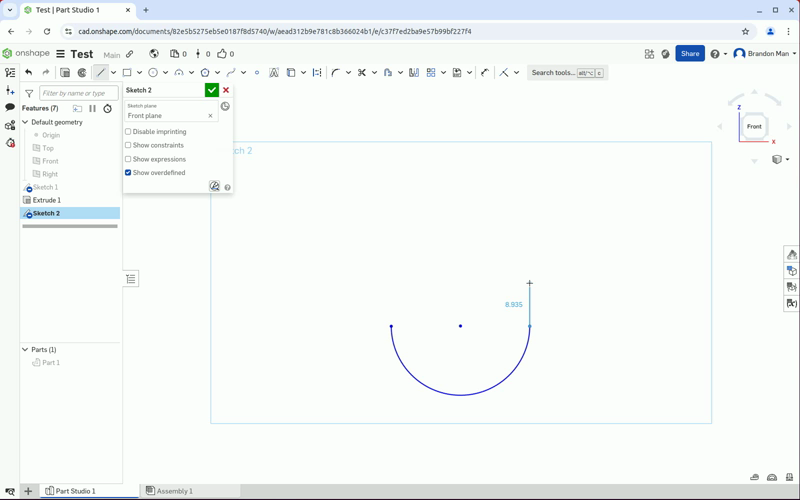
key_up(shift)
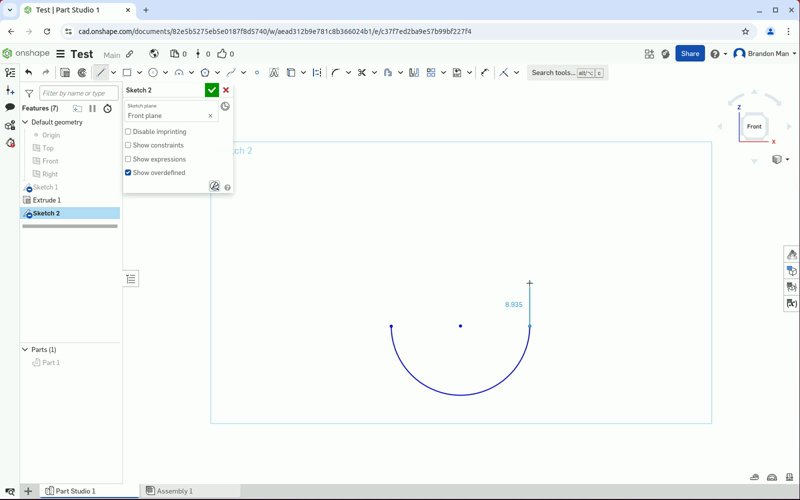
key(esc)
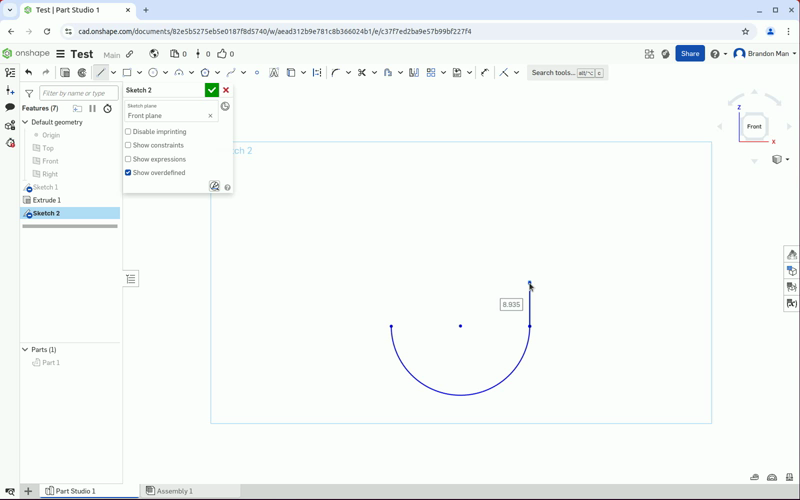
key(a)
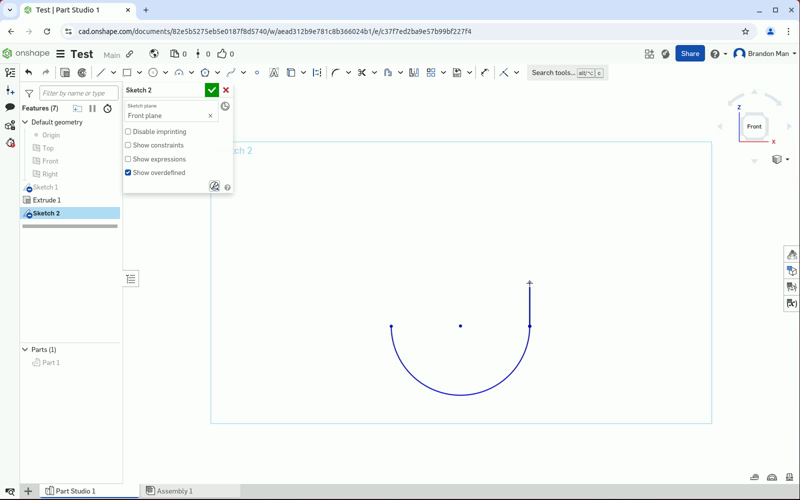
mouse_move(529, 282)
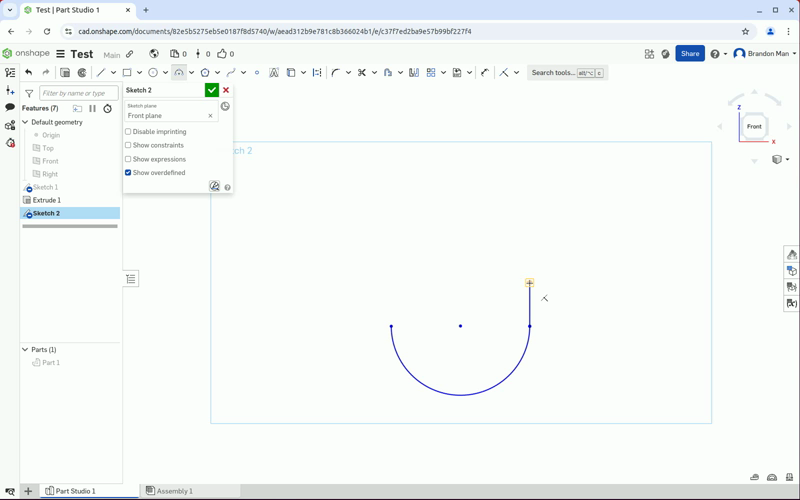
click(529, 282)
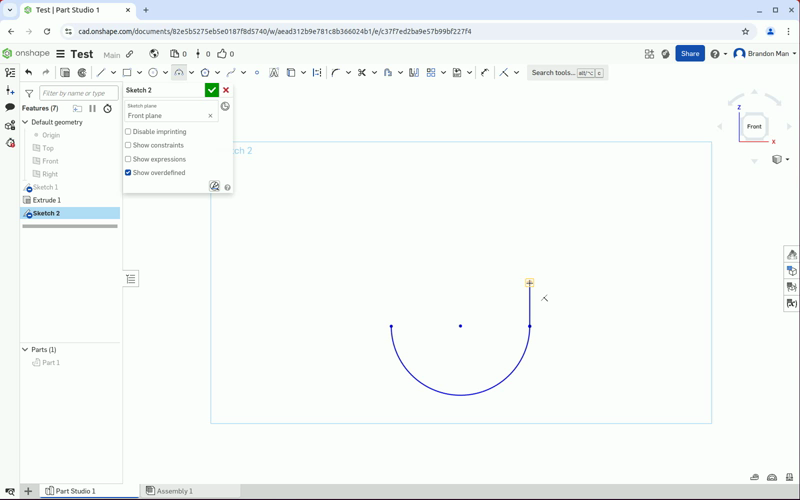
key_down(shift)
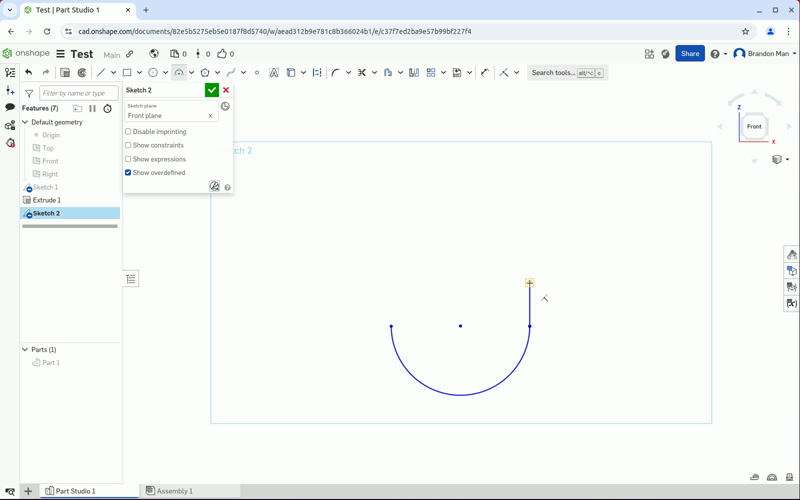
mouse_move(481, 217)
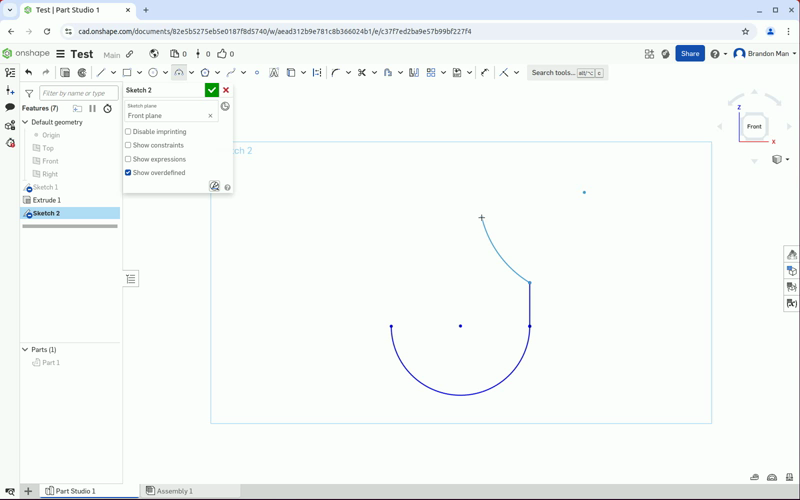
click(481, 217)
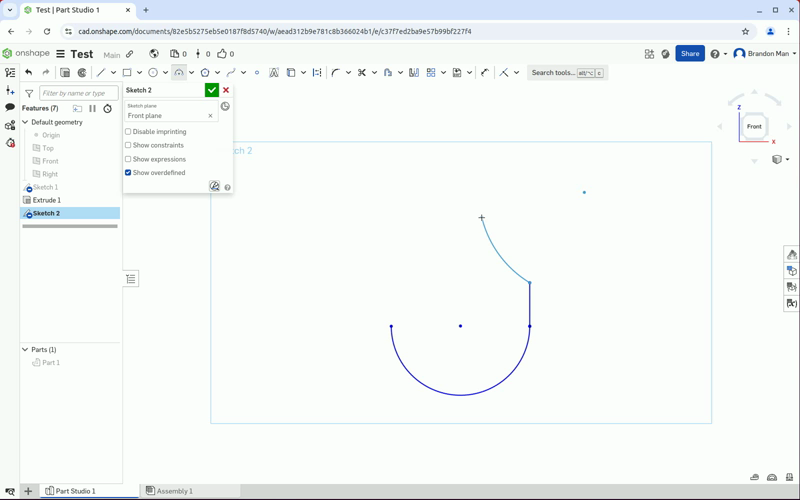
mouse_move(516, 242)
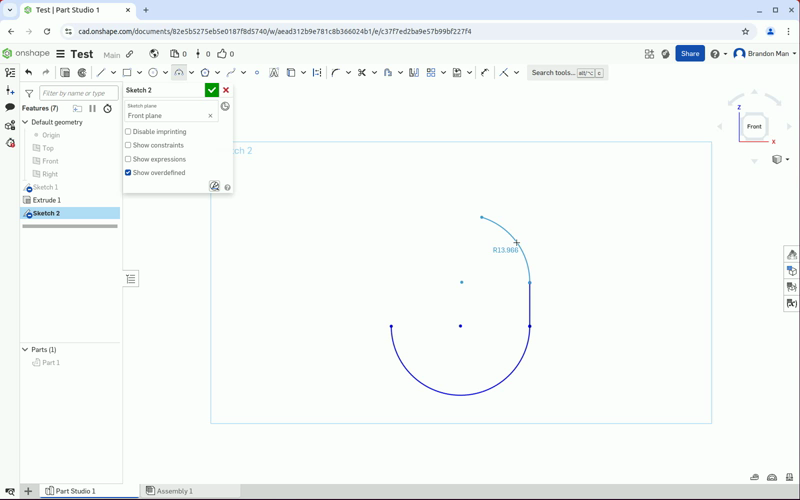
click(516, 242)
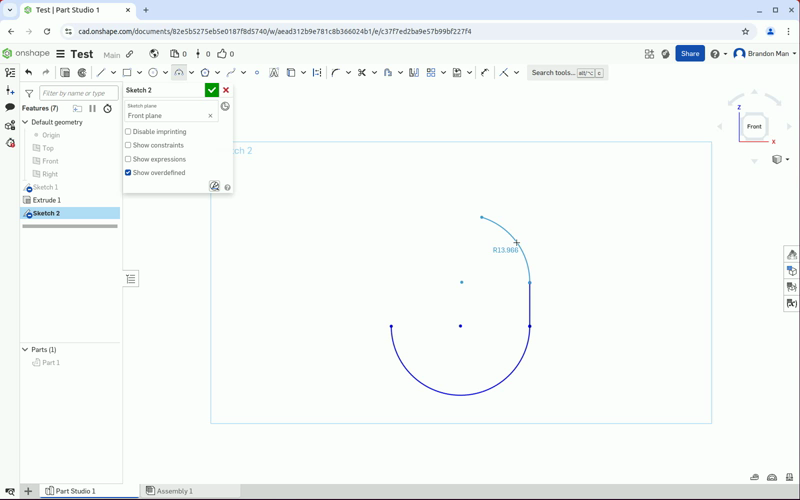
key_up(shift)
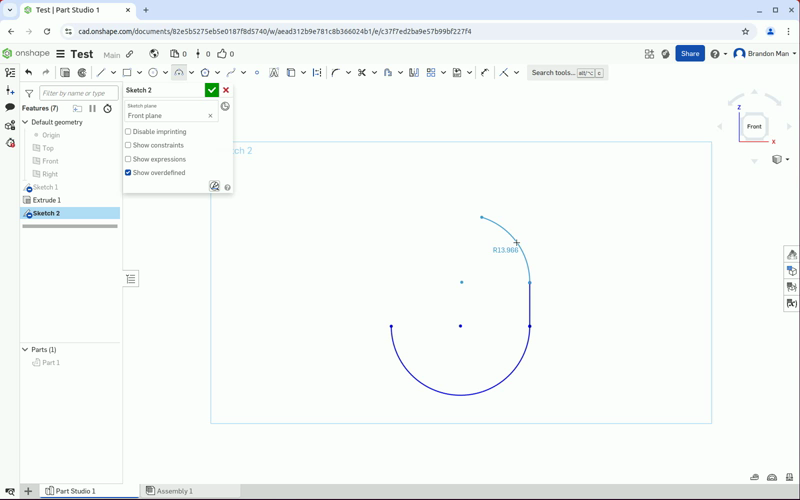
key(esc)
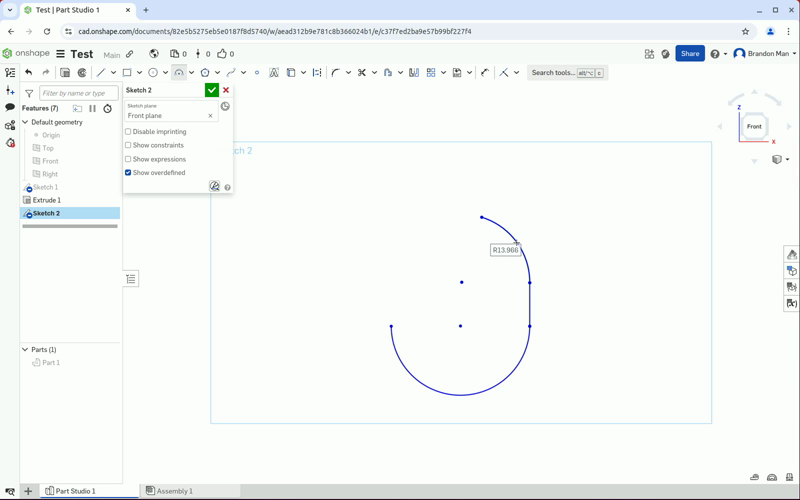
key(l)
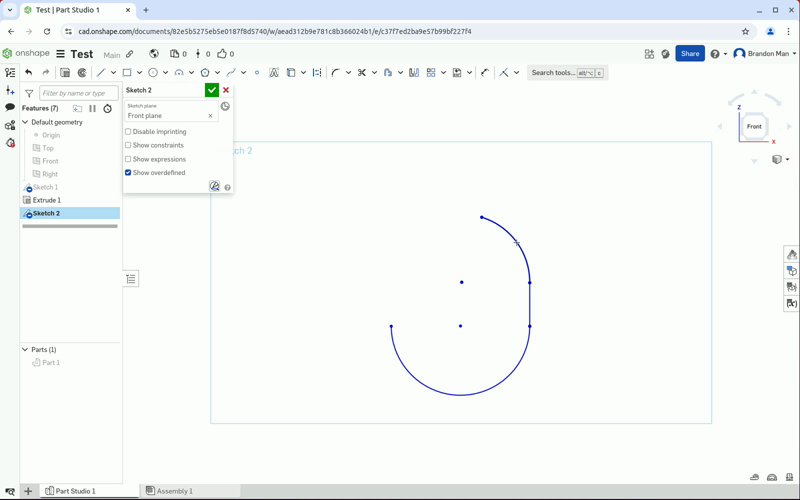
mouse_move(481, 217)
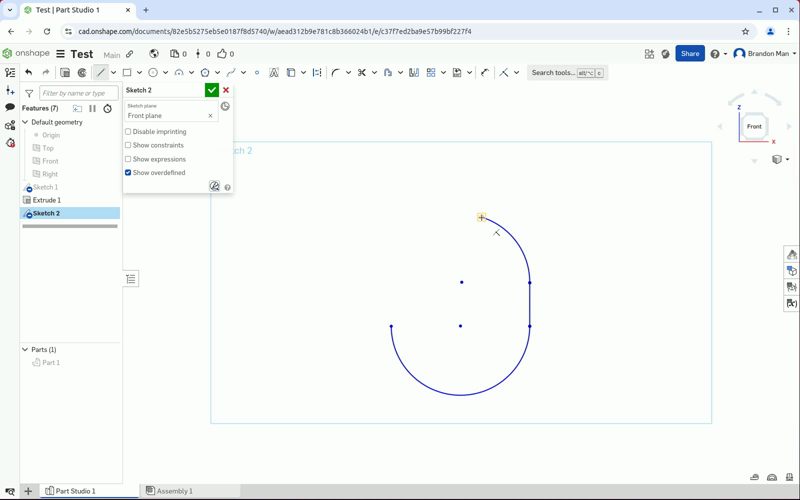
click(481, 217)
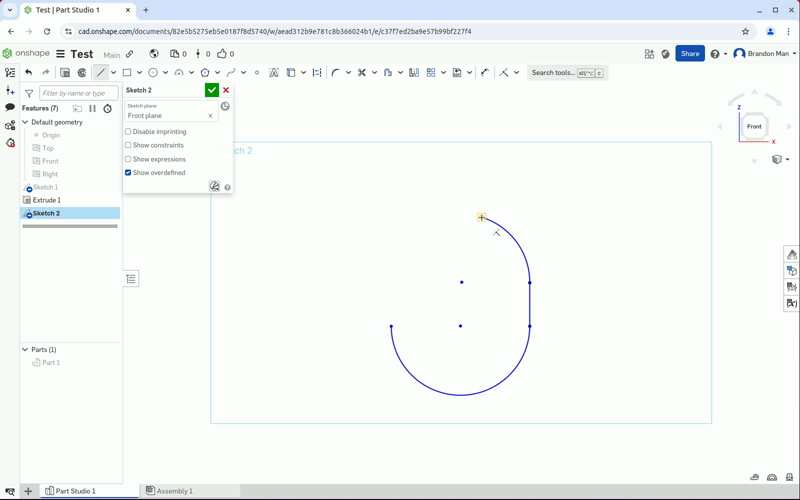
key_down(shift)
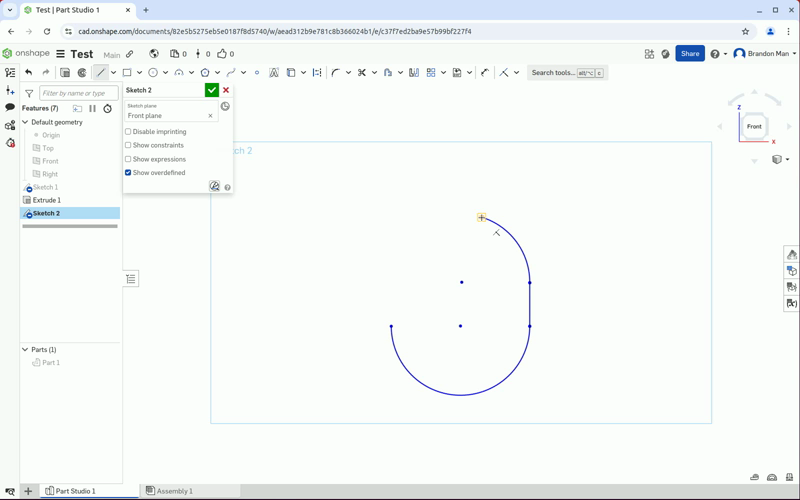
mouse_move(511, 217)
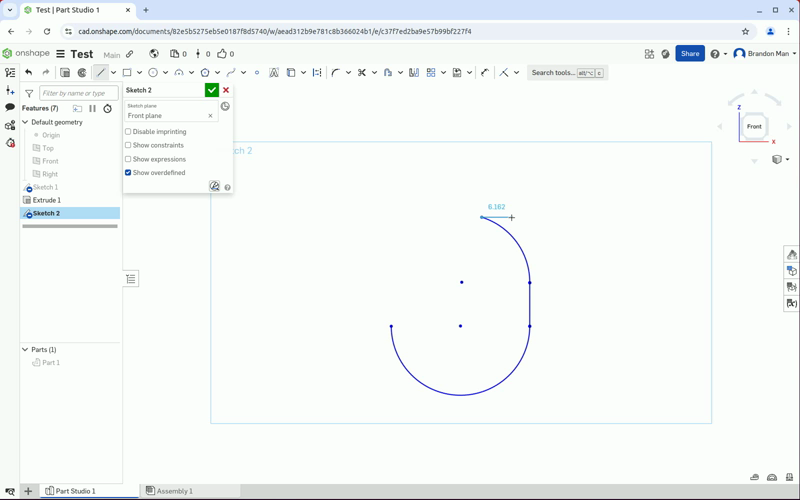
mouse_move(481, 228)
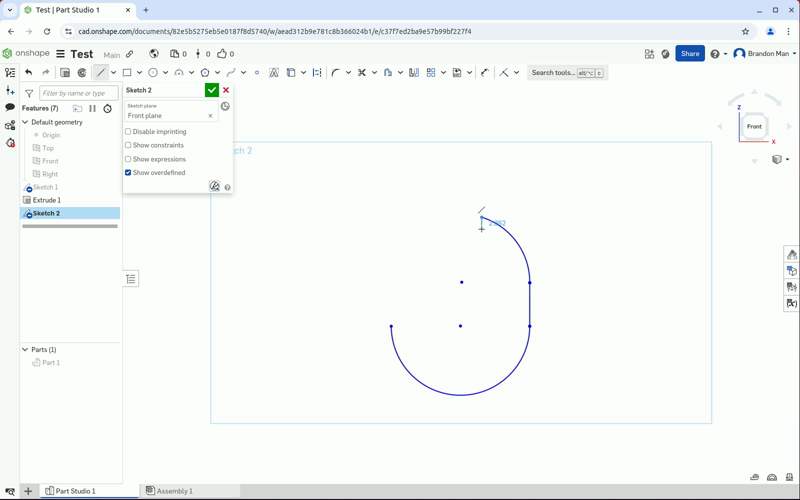
click(481, 228)
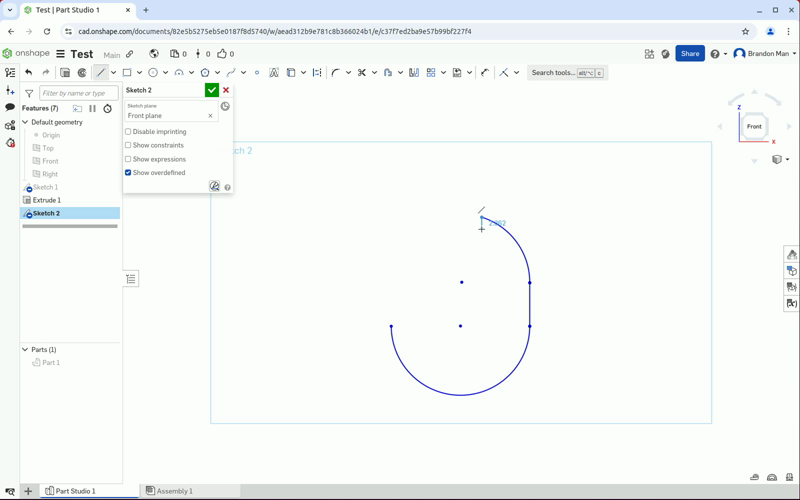
key_up(shift)
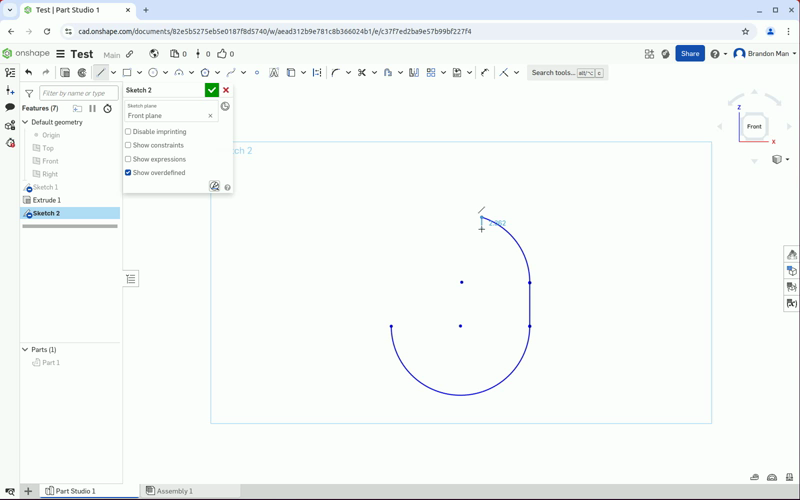
key(esc)
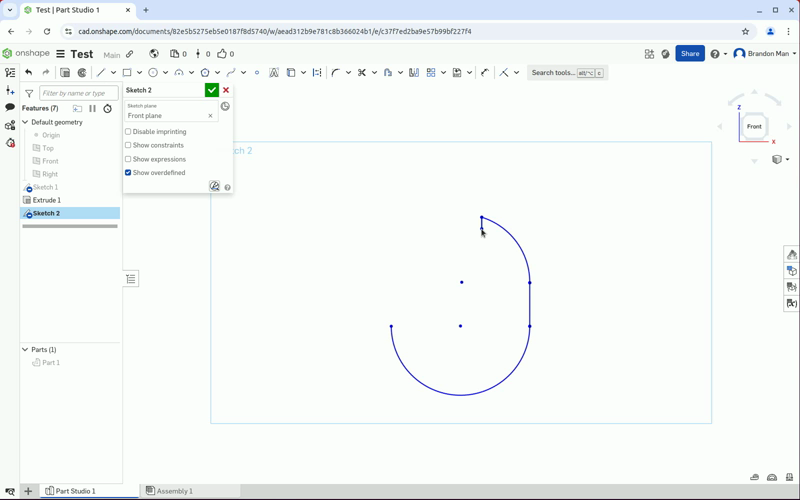
key(a)
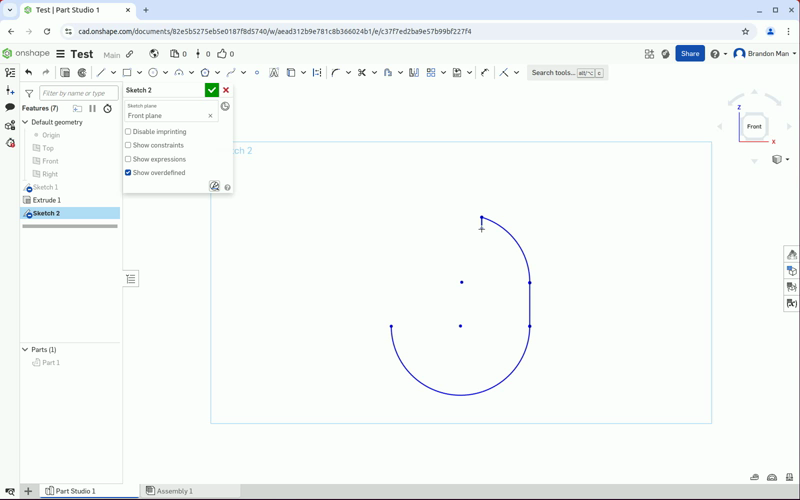
mouse_move(481, 228)
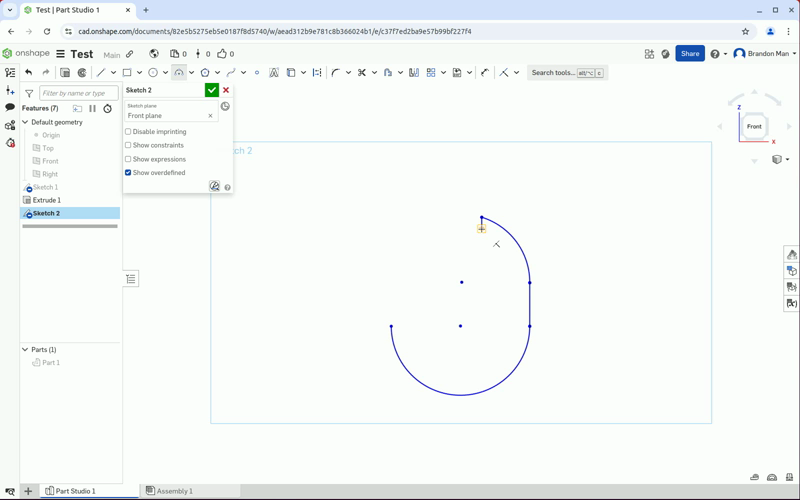
click(481, 228)
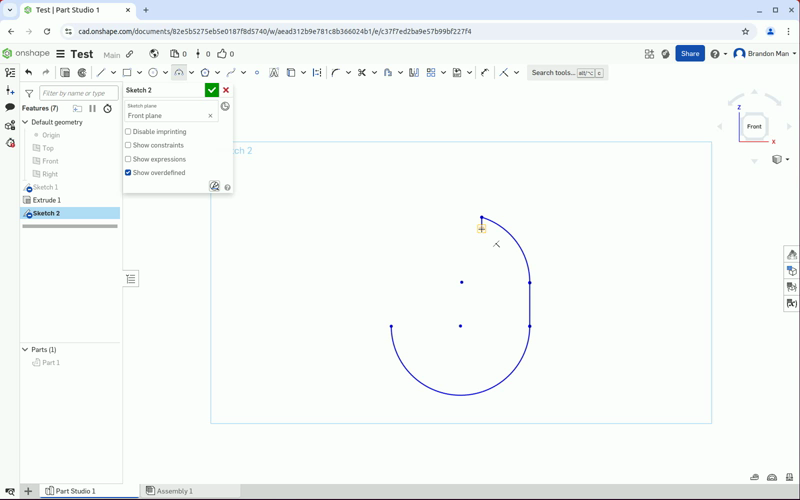
key_down(shift)
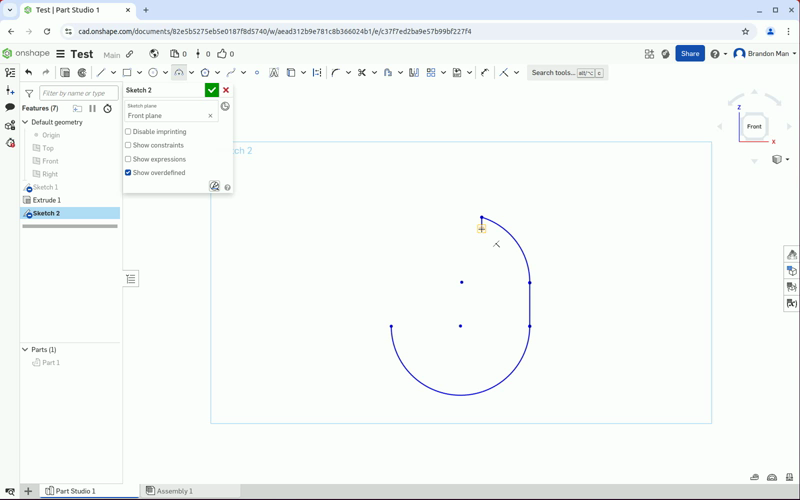
mouse_move(518, 282)
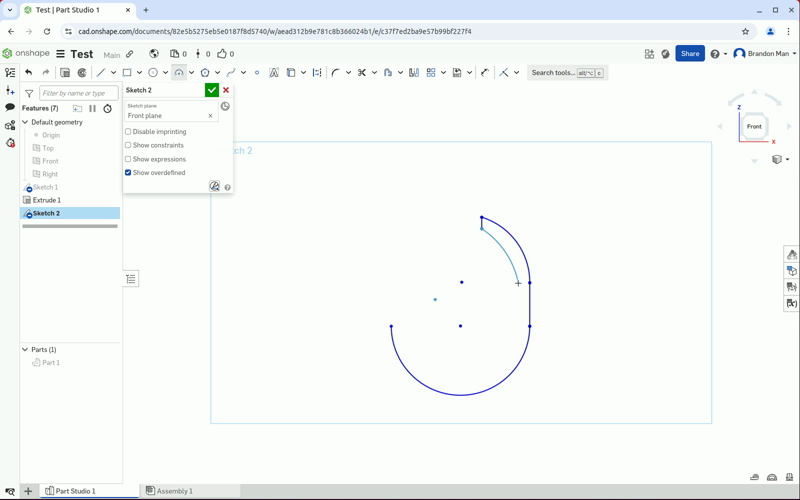
click(518, 282)
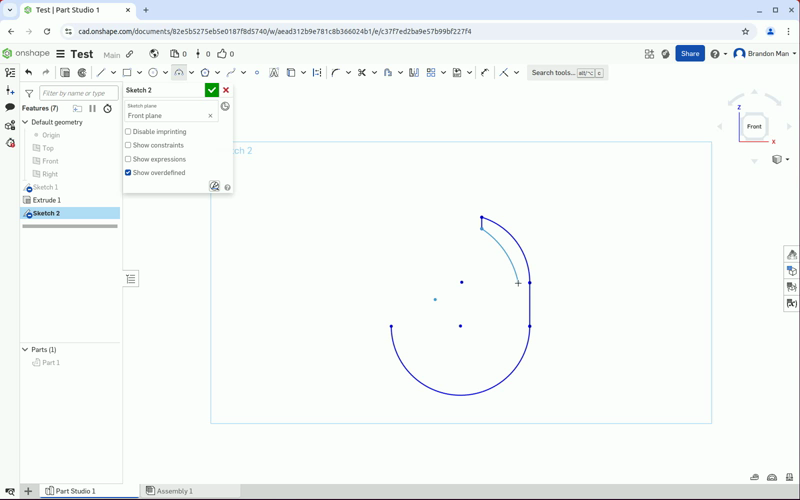
mouse_move(508, 250)
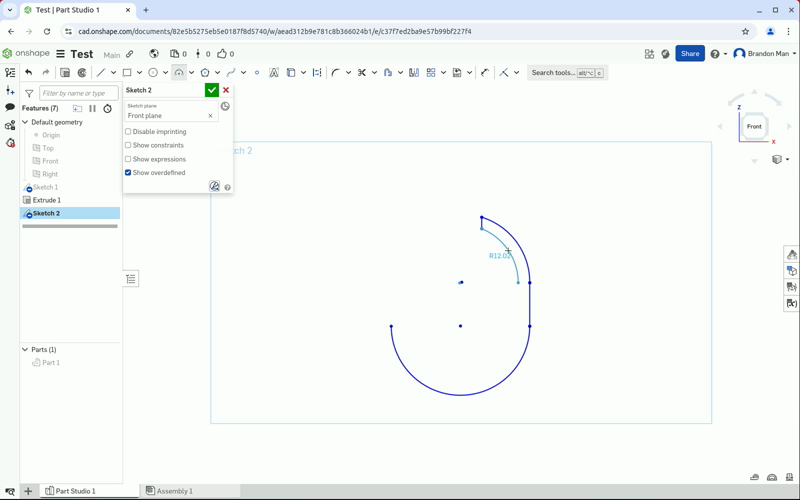
click(508, 250)
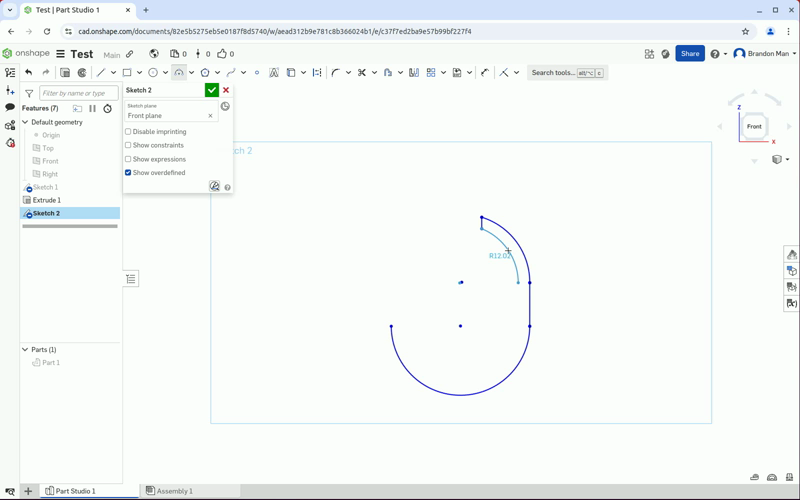
key_up(shift)
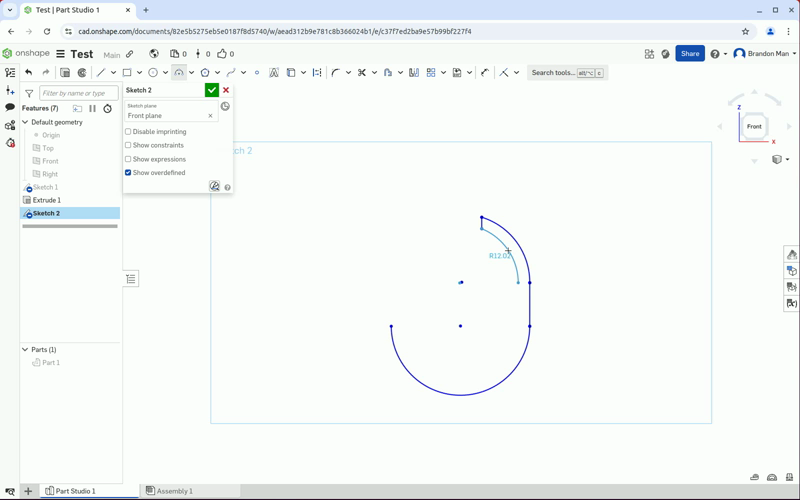
key(esc)
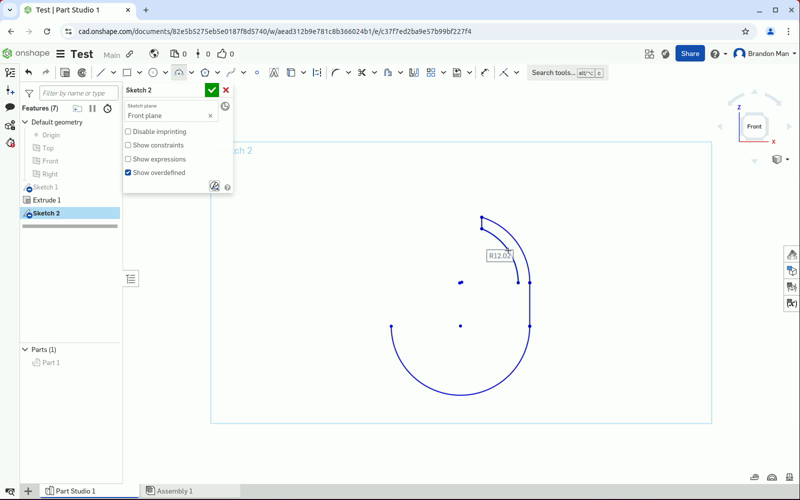
key(l)
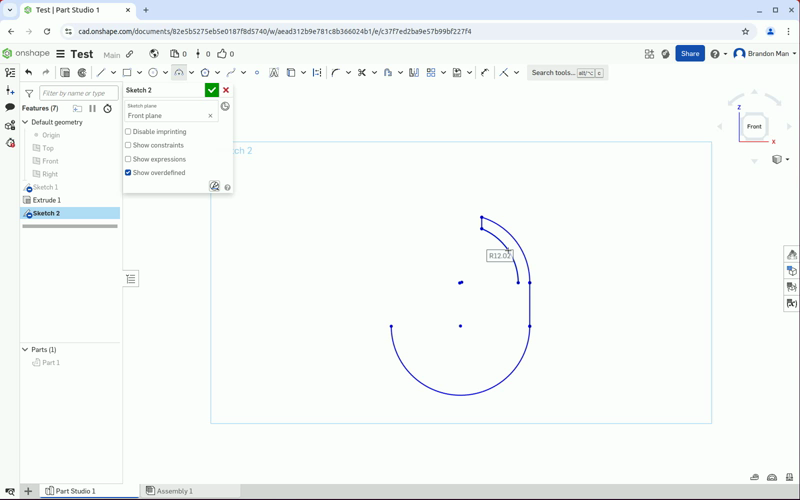
mouse_move(518, 282)
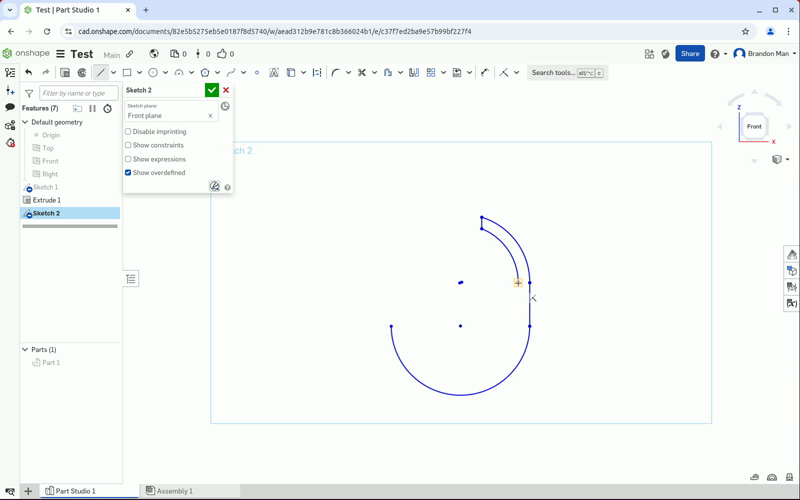
click(518, 282)
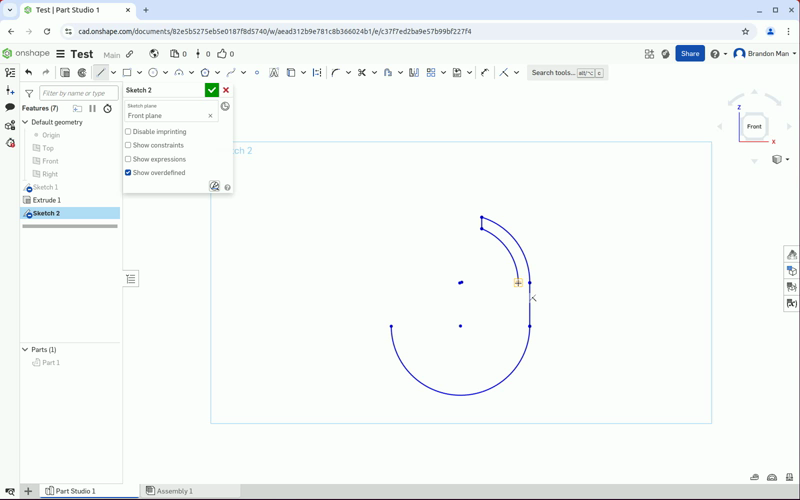
key_down(shift)
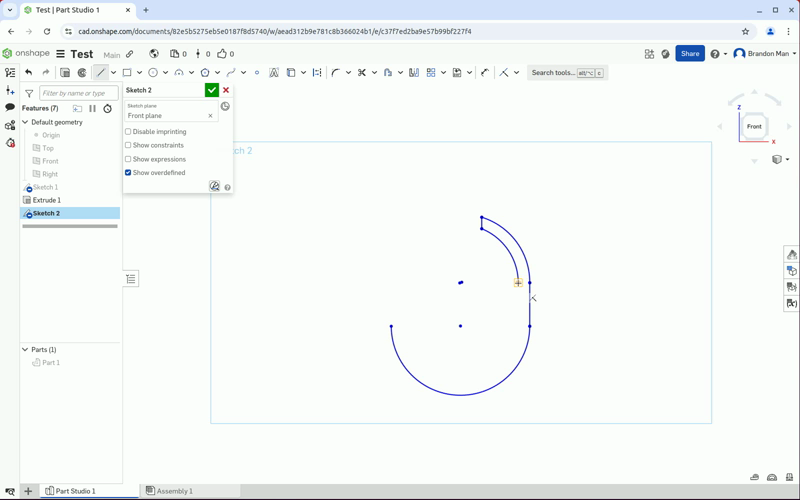
mouse_move(548, 282)
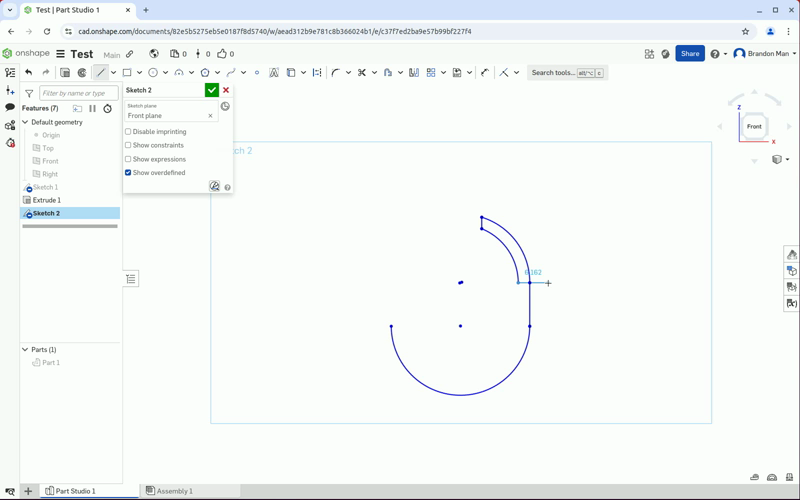
mouse_move(518, 326)
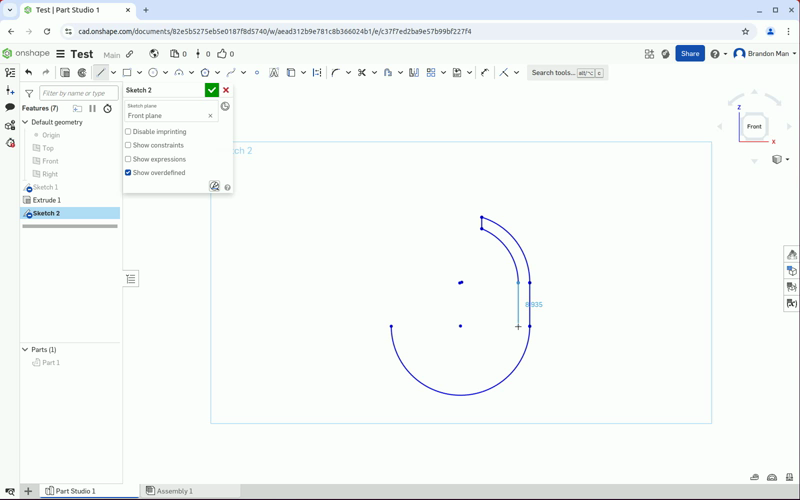
click(518, 326)
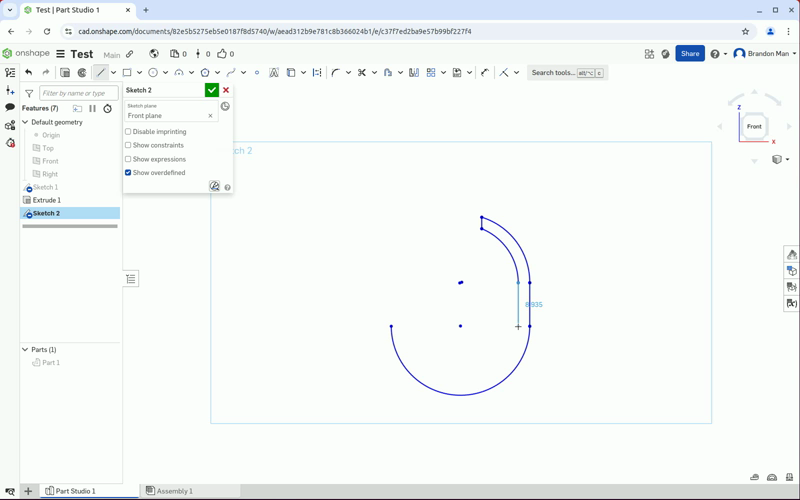
key_up(shift)
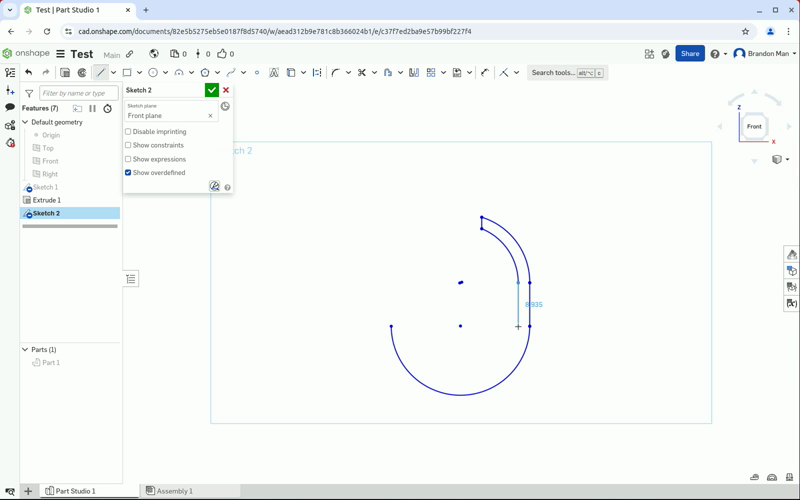
key(esc)
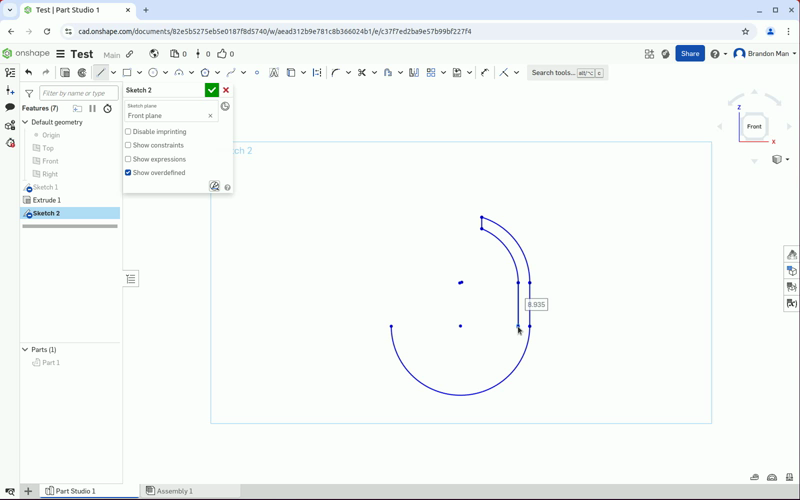
key(a)
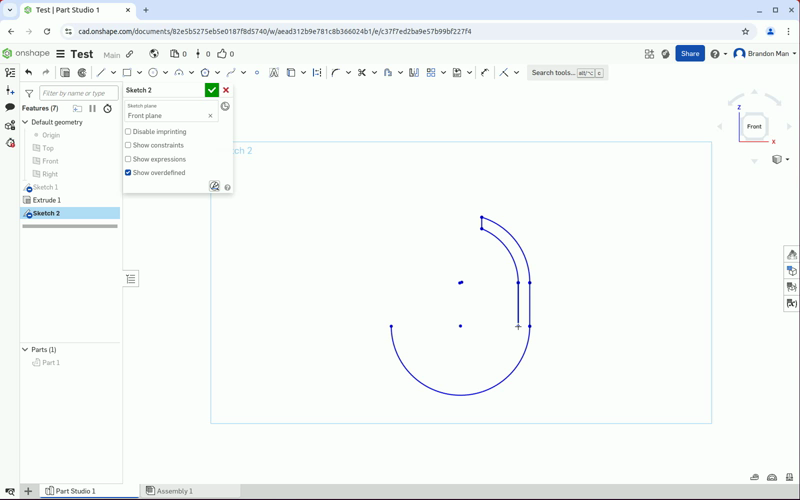
mouse_move(518, 326)
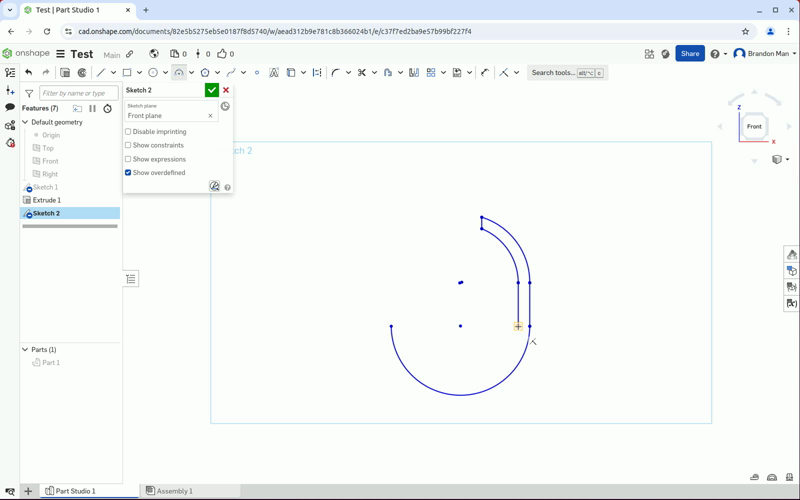
click(518, 326)
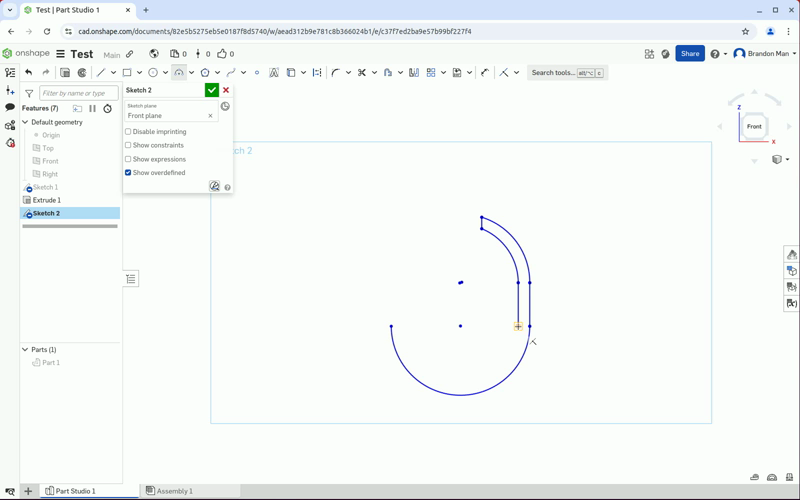
key_down(shift)
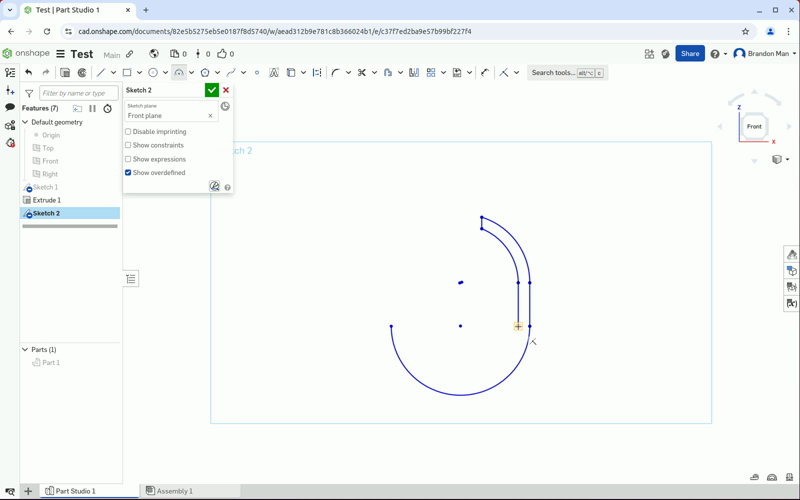
mouse_move(403, 326)
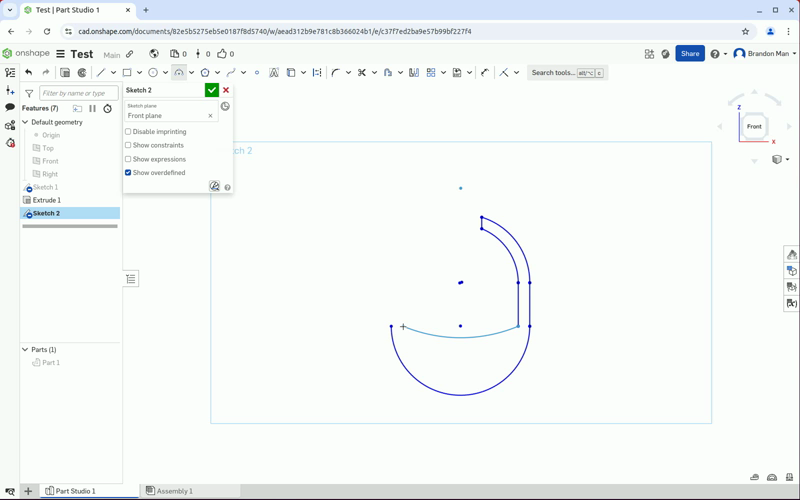
click(403, 326)
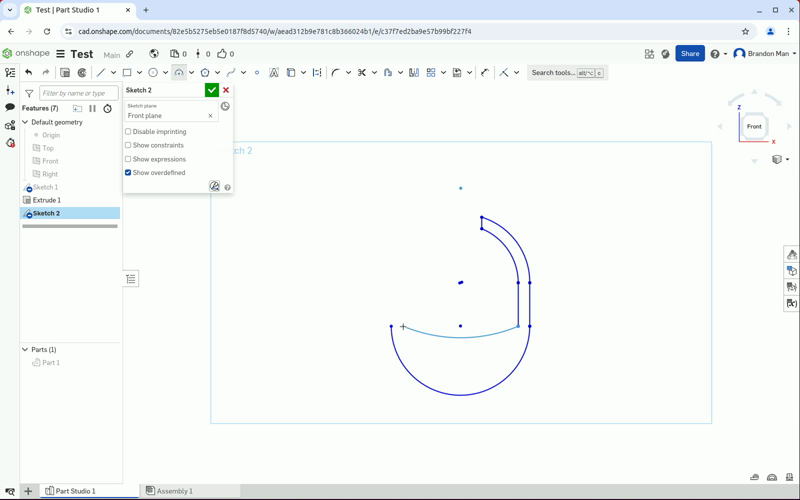
mouse_move(460, 383)
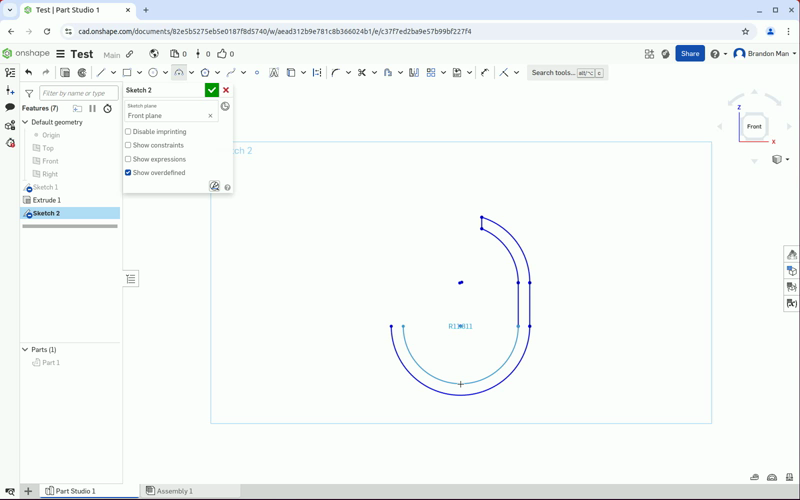
click(460, 383)
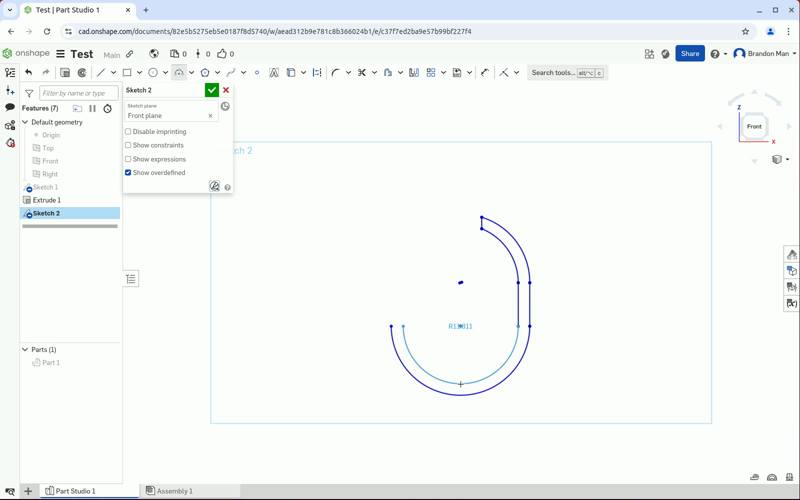
key_up(shift)
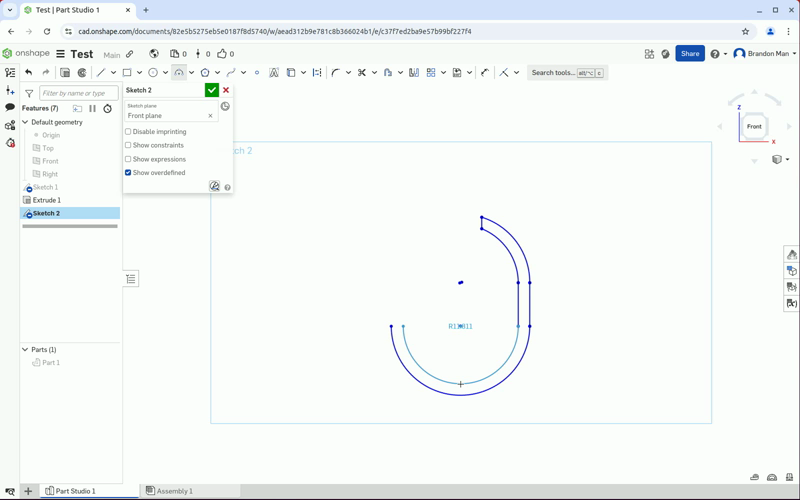
key(esc)
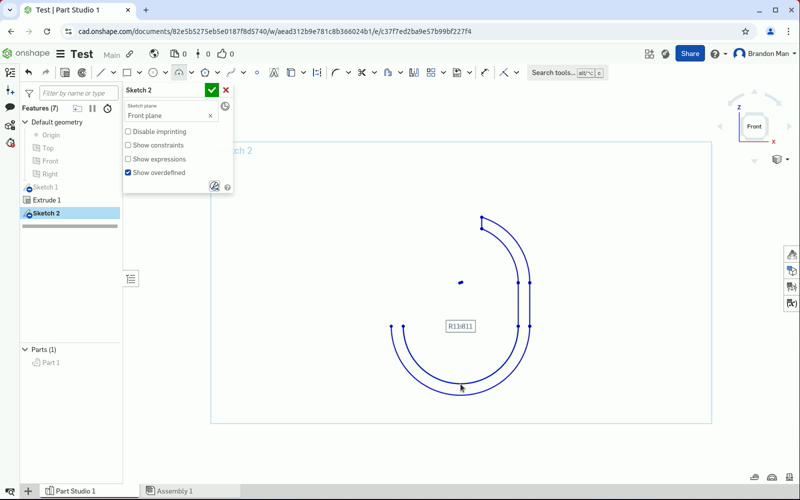
key(l)
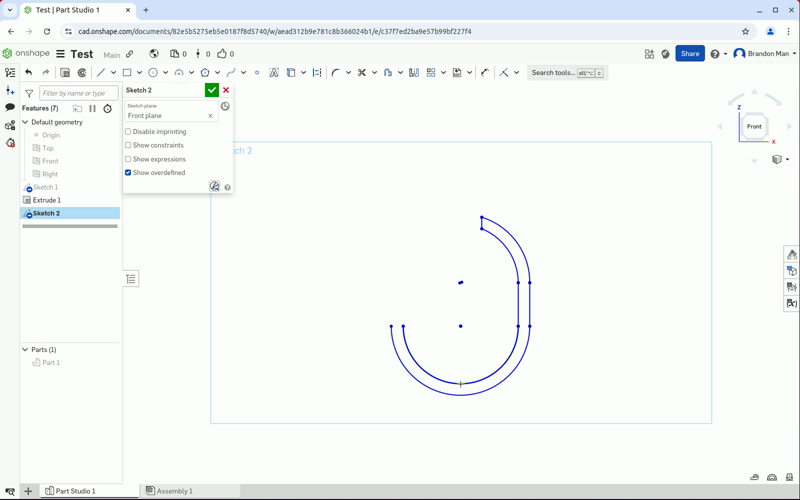
mouse_move(403, 326)
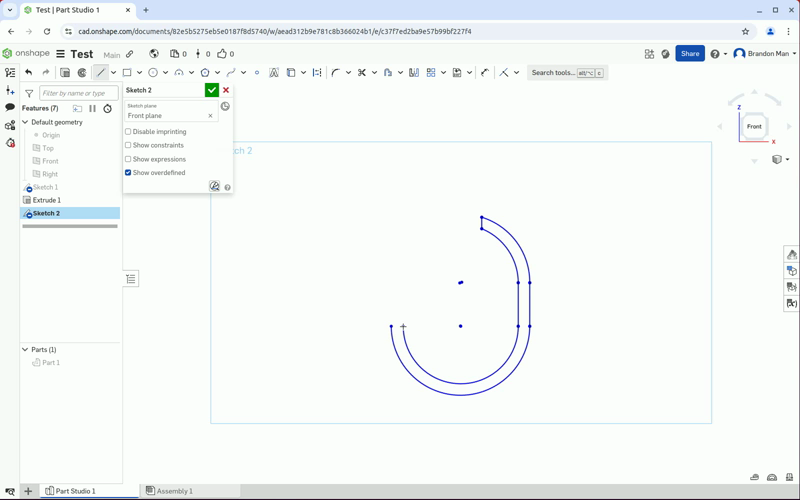
click(403, 326)
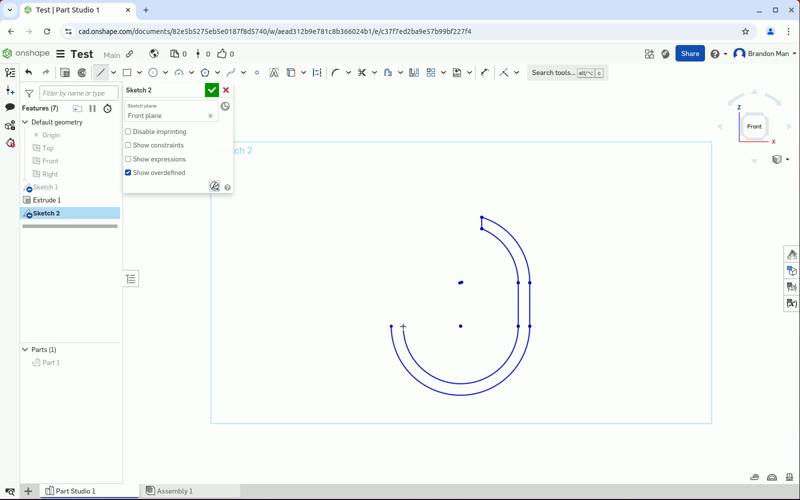
key_down(shift)
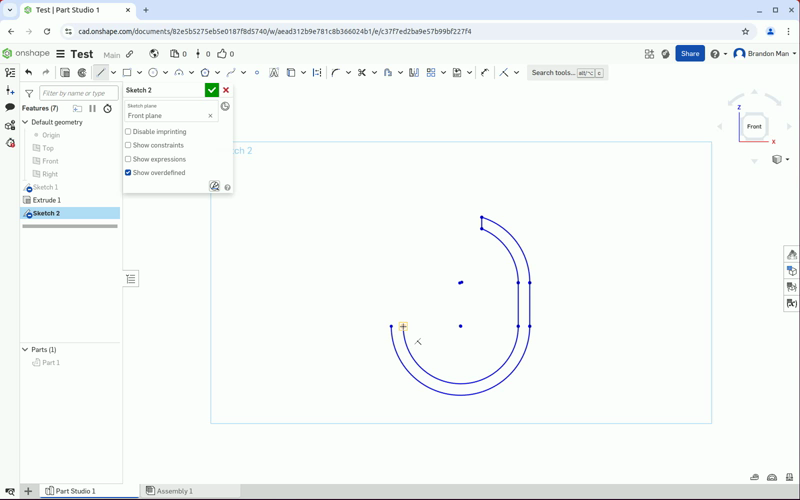
mouse_move(433, 326)
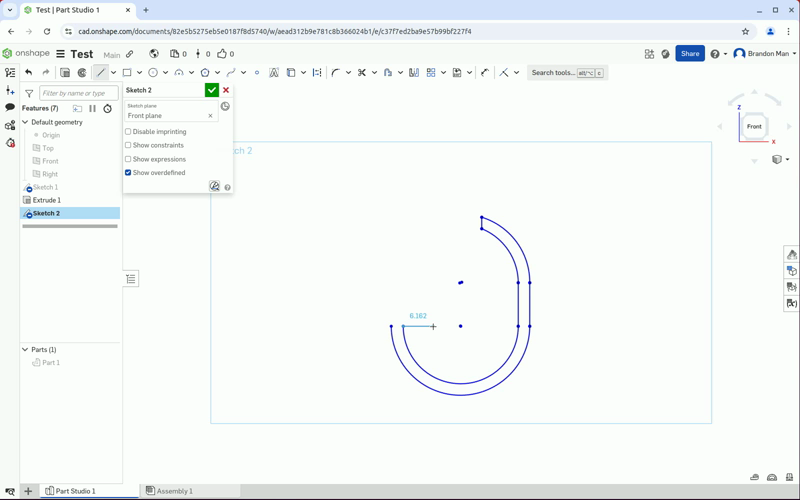
mouse_move(403, 282)
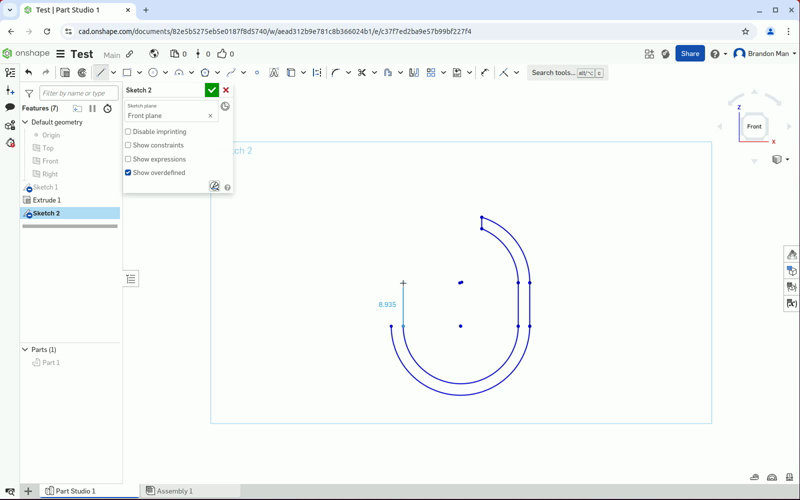
click(403, 282)
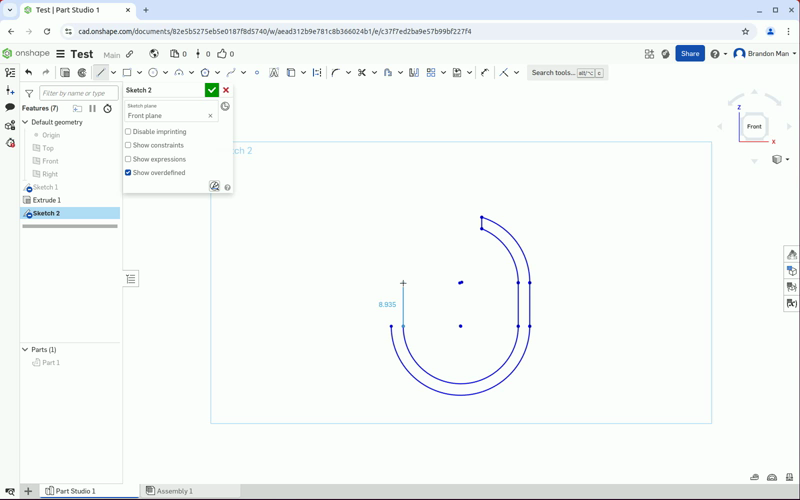
key_up(shift)
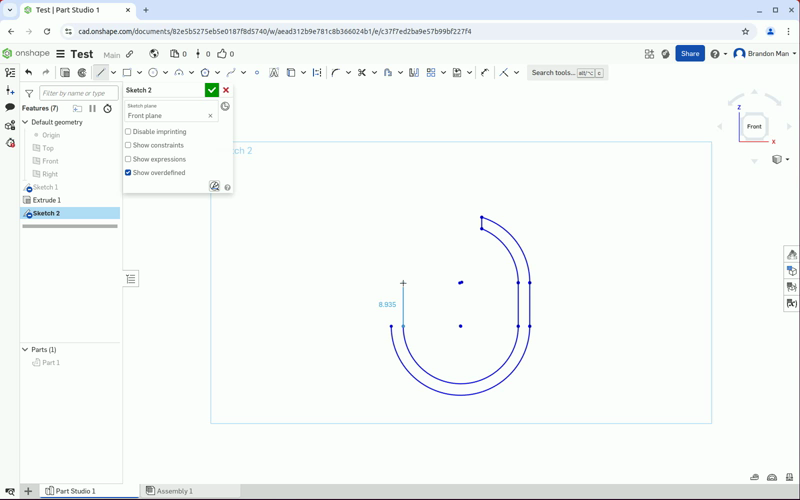
key(esc)
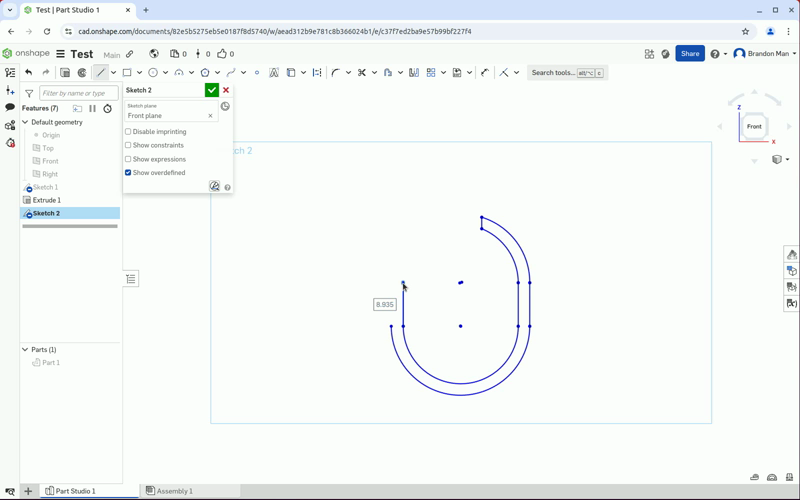
key(a)
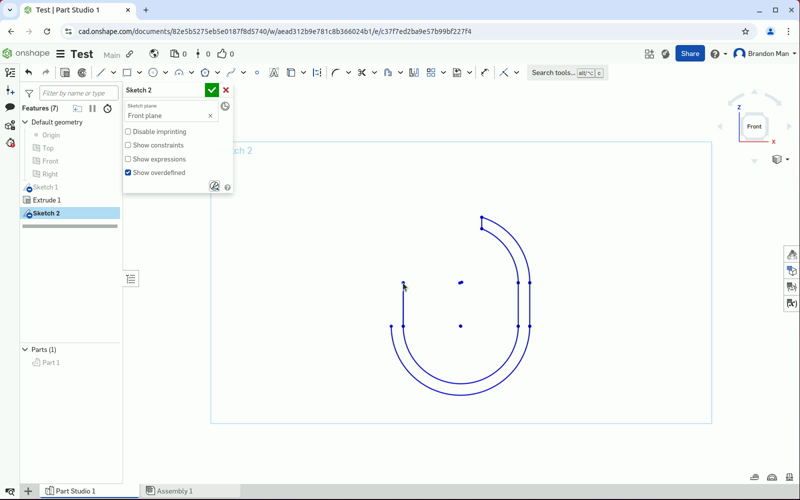
mouse_move(403, 282)
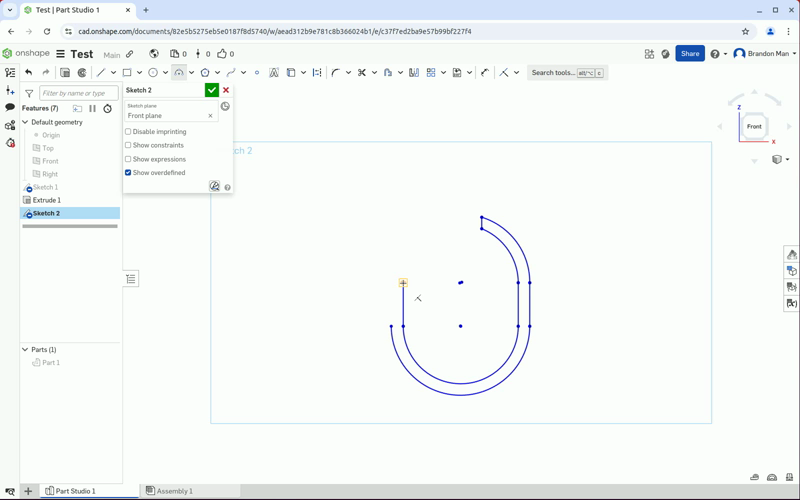
click(403, 282)
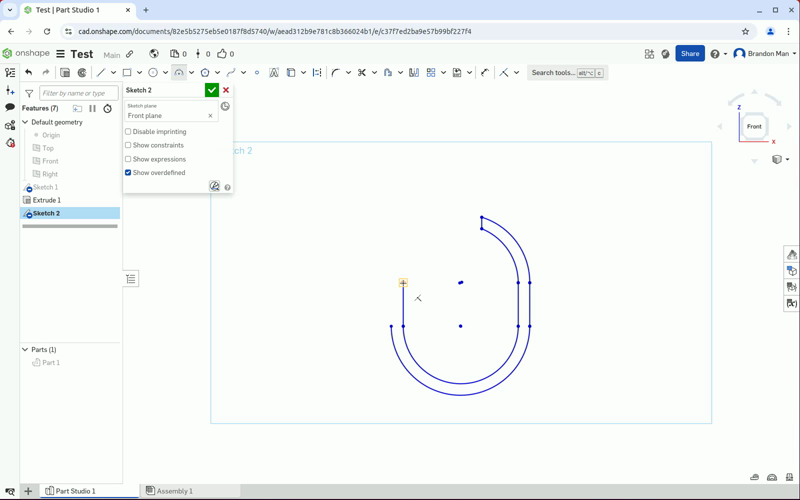
key_down(shift)
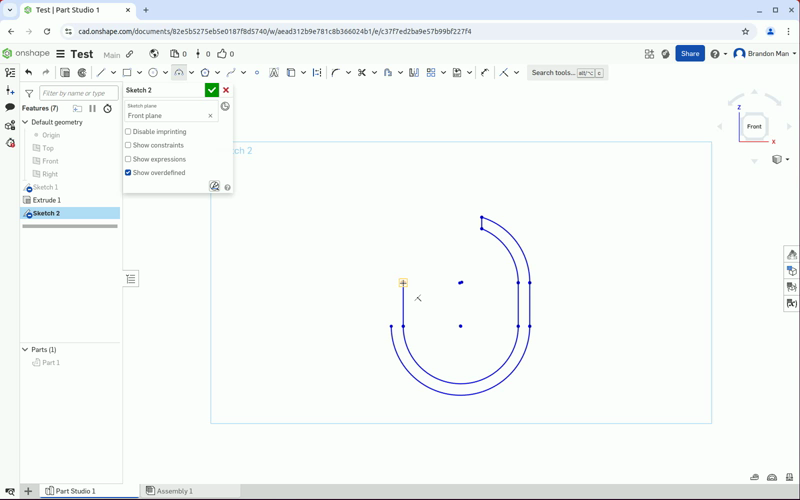
mouse_move(439, 228)
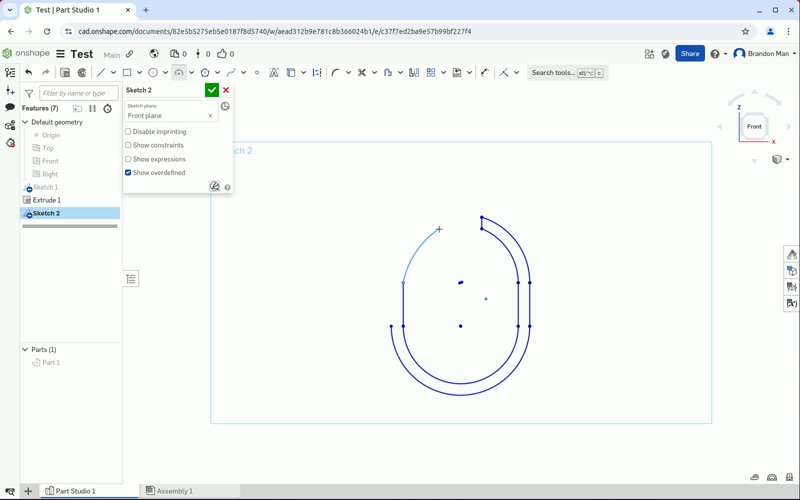
click(439, 228)
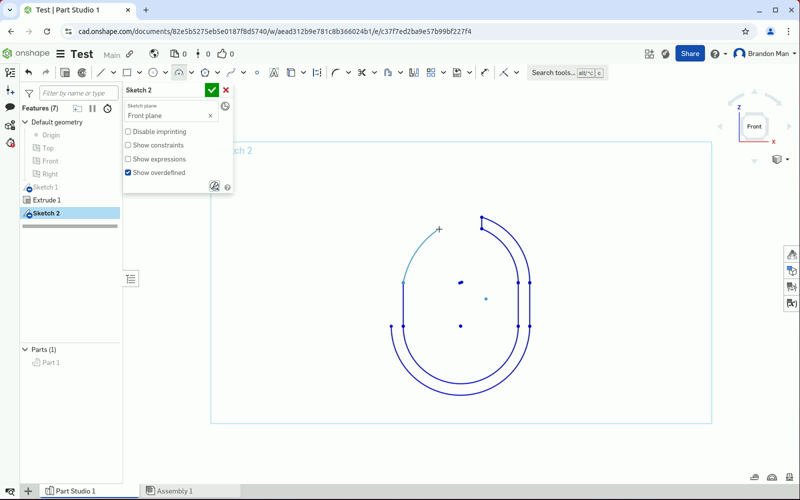
mouse_move(413, 250)
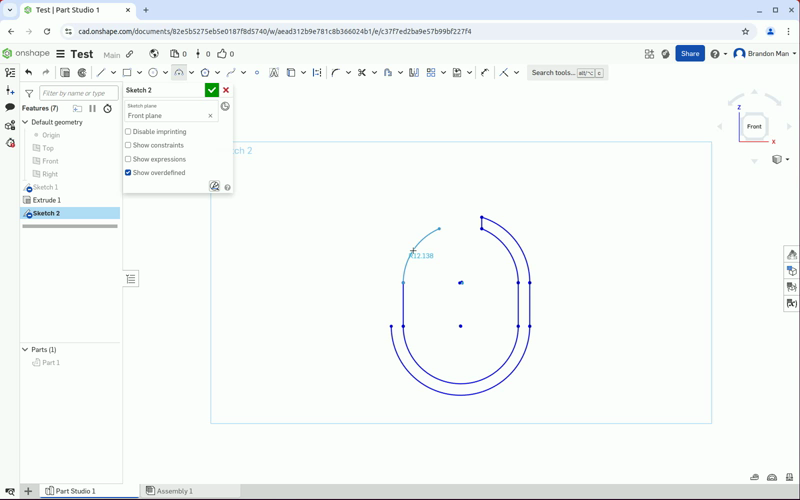
click(413, 250)
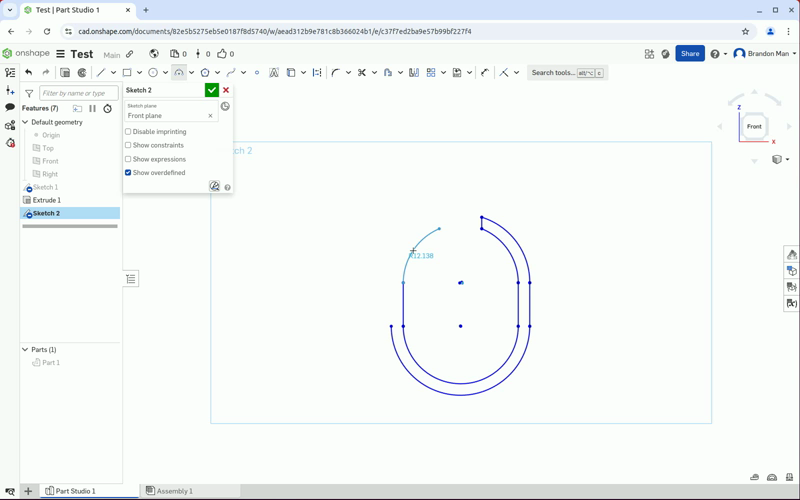
key_up(shift)
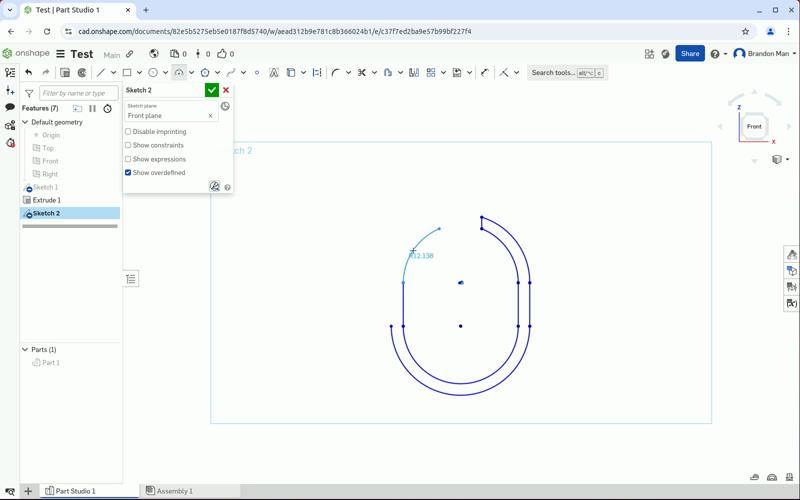
key(esc)
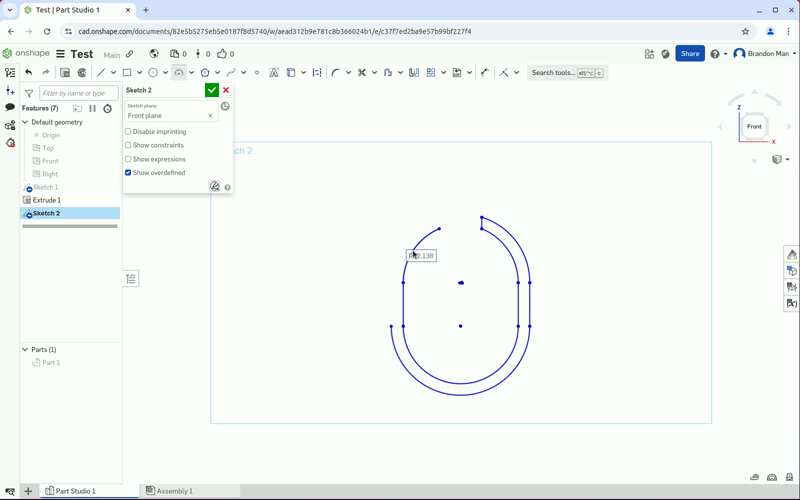
key(l)
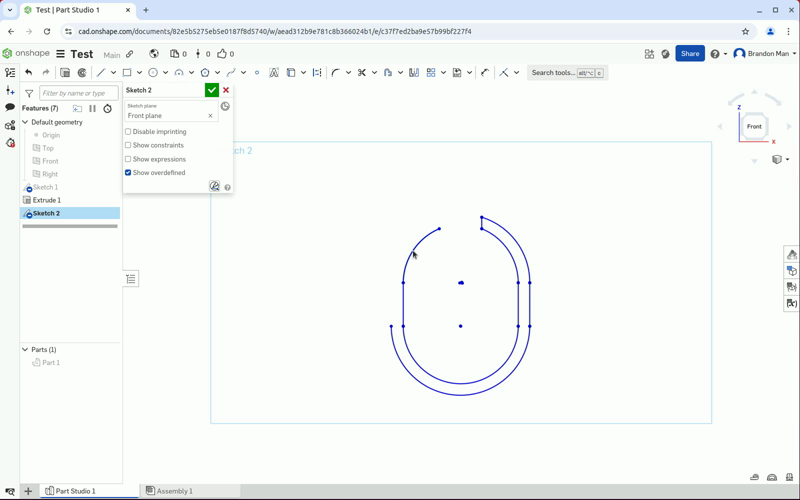
mouse_move(439, 228)
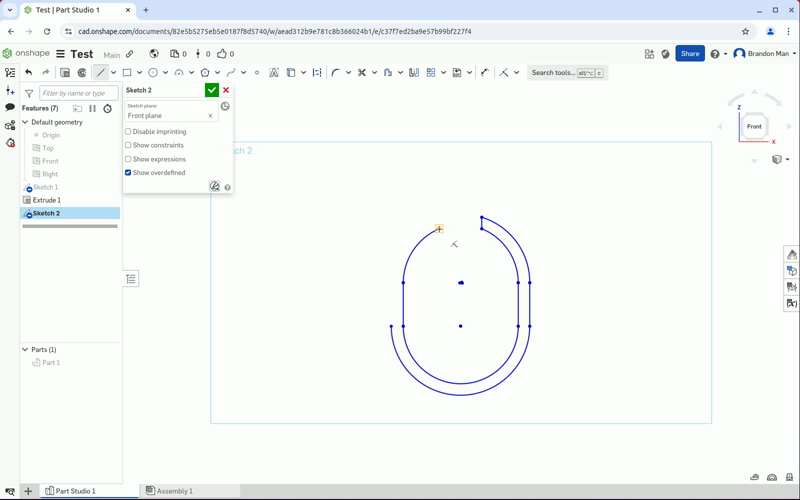
click(439, 228)
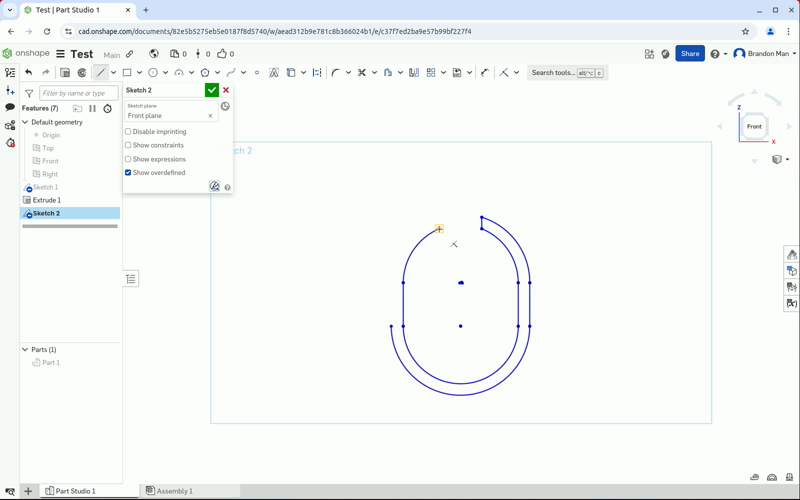
key_down(shift)
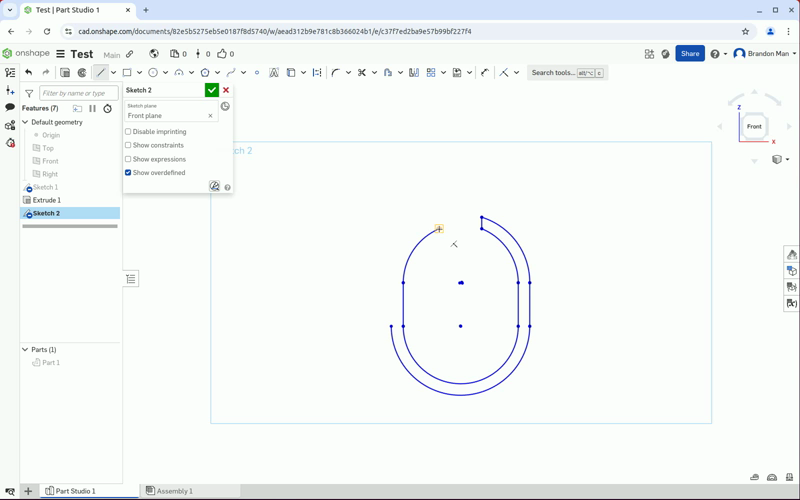
mouse_move(469, 228)
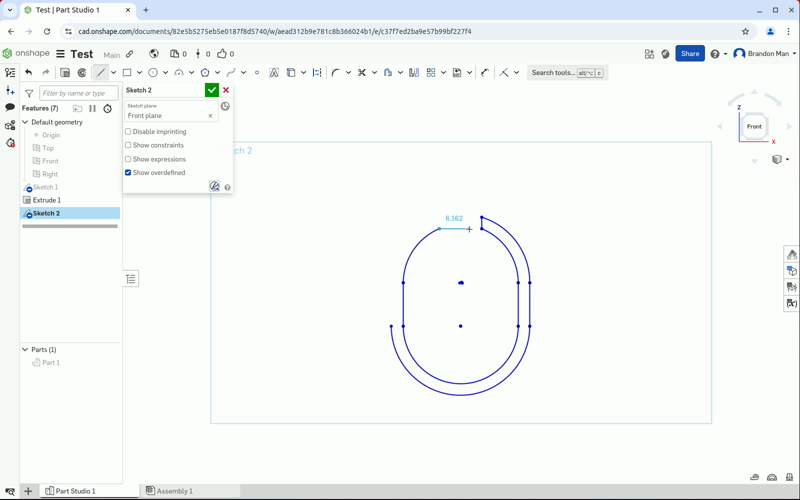
mouse_move(439, 217)
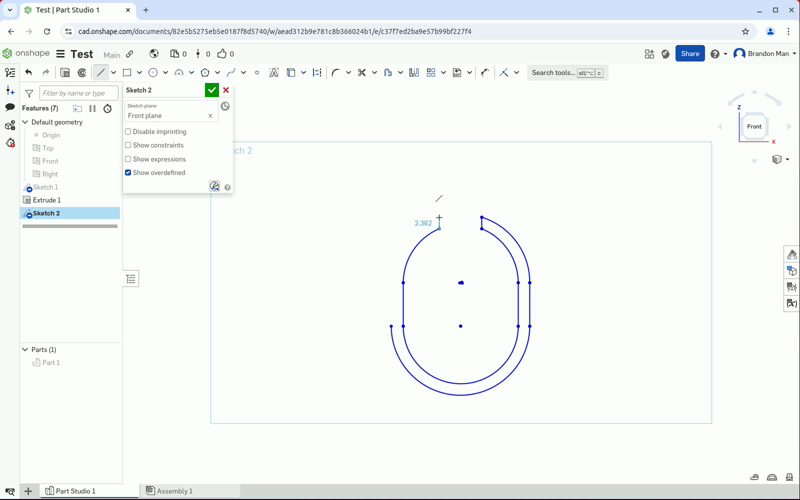
click(439, 217)
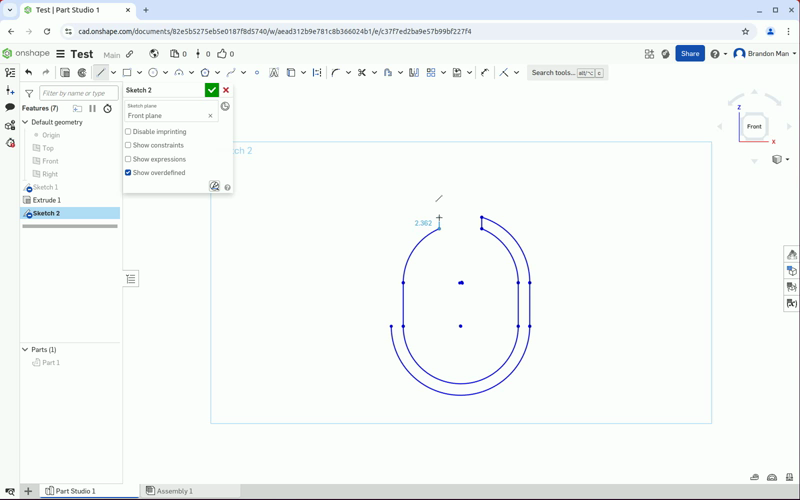
key_up(shift)
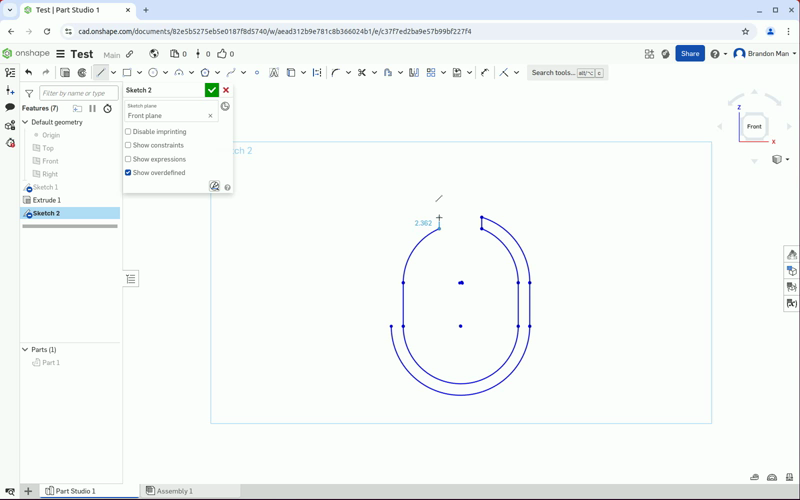
key(esc)
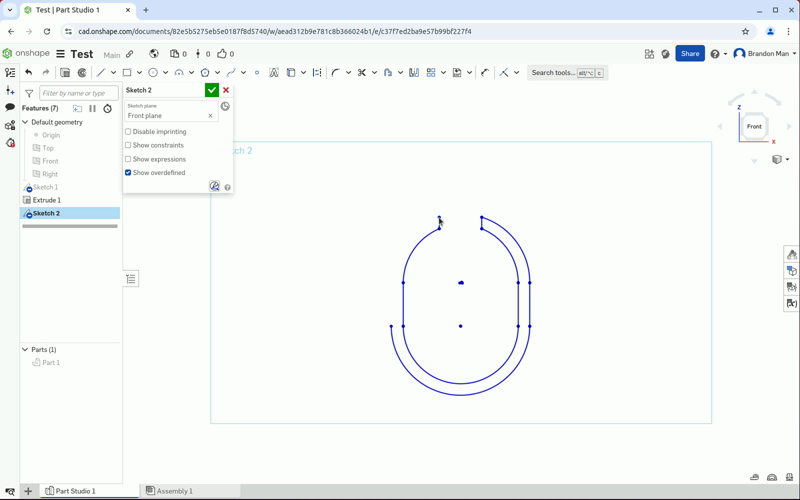
key(a)
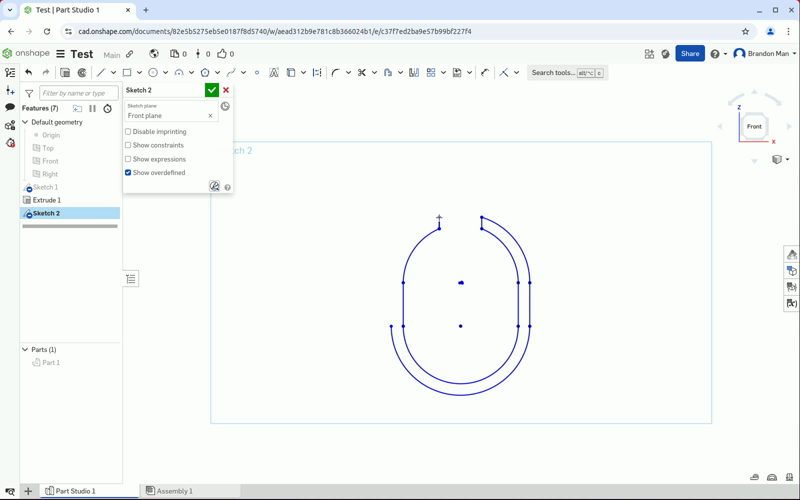
mouse_move(439, 217)
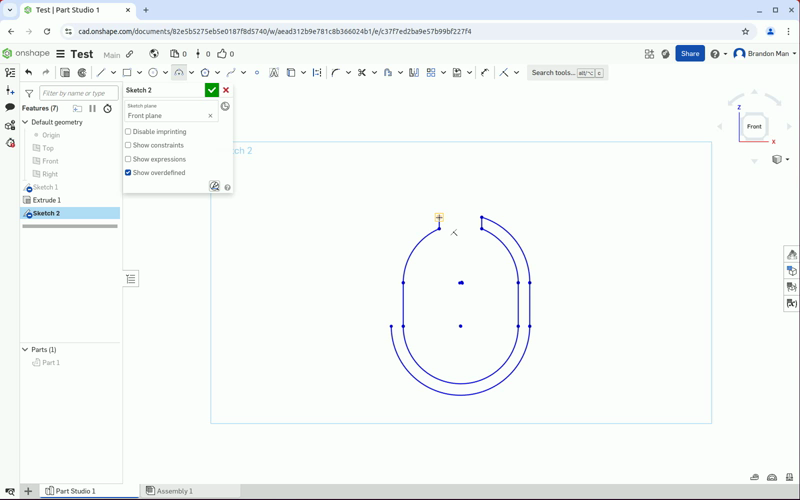
click(439, 217)
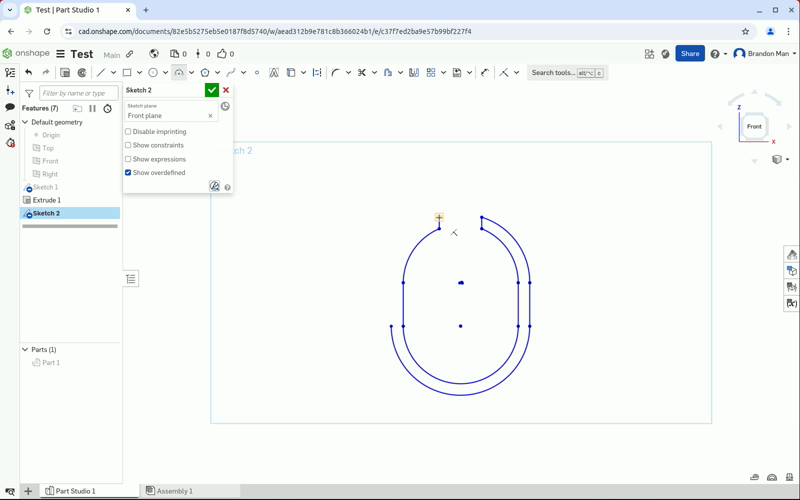
key_down(shift)
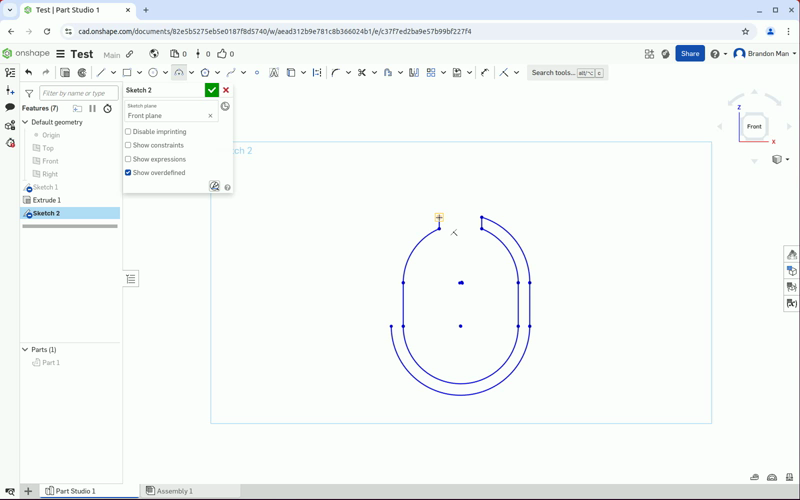
mouse_move(391, 282)
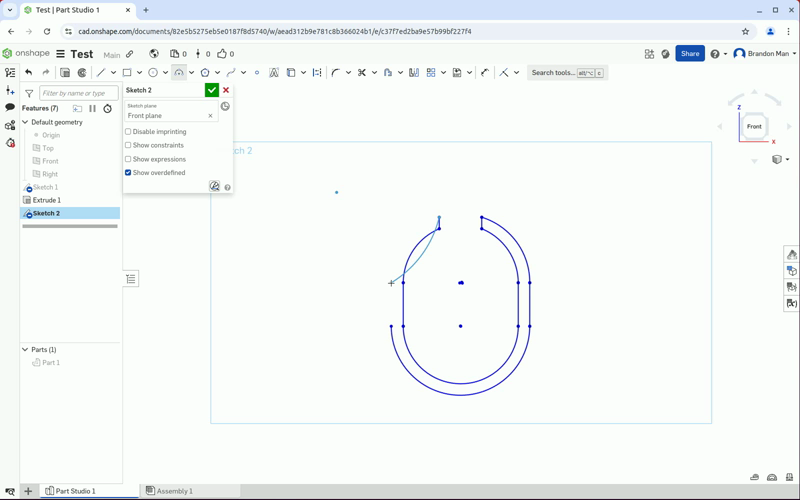
click(391, 282)
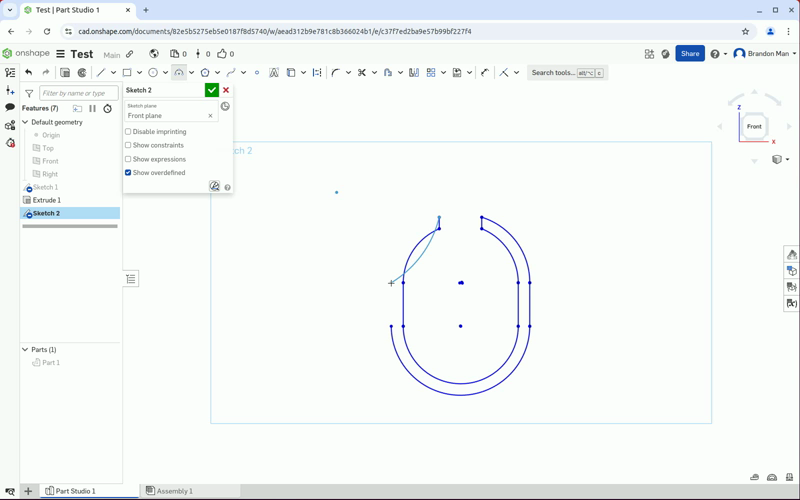
mouse_move(404, 242)
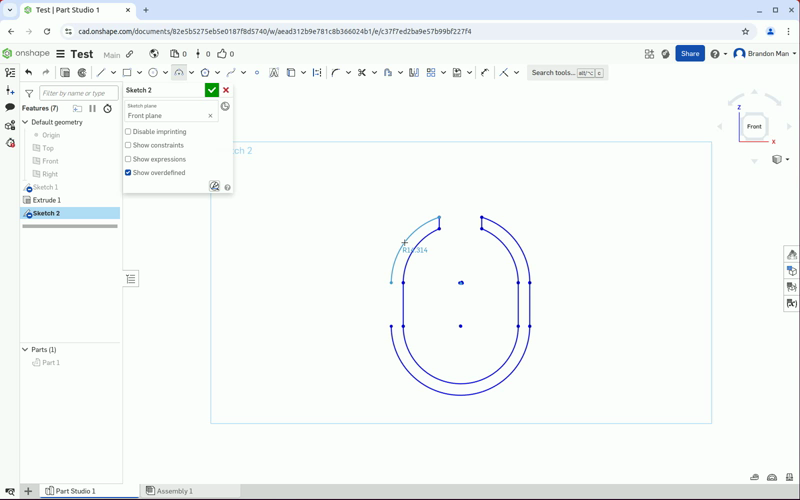
click(404, 242)
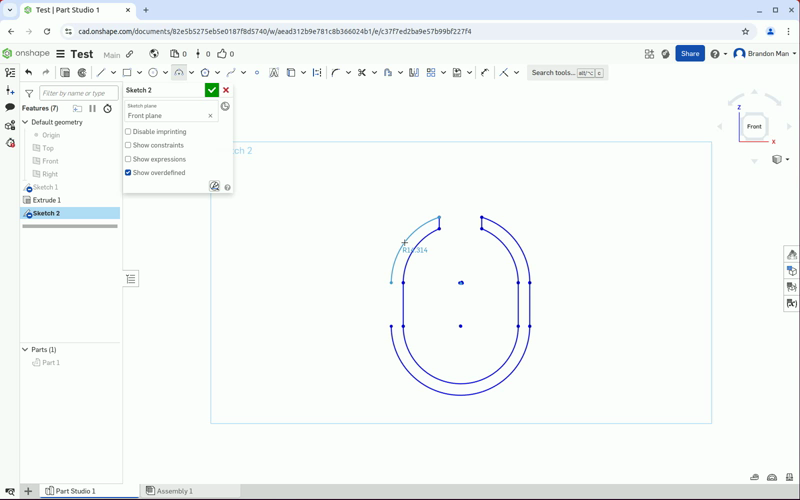
key_up(shift)
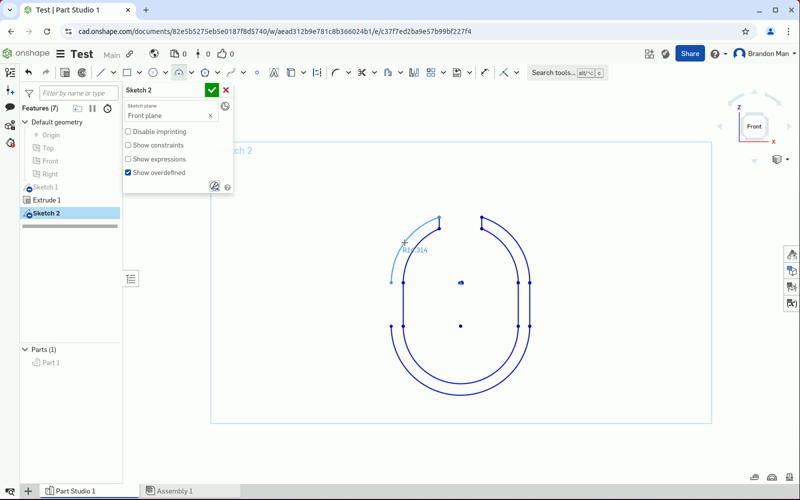
key(esc)
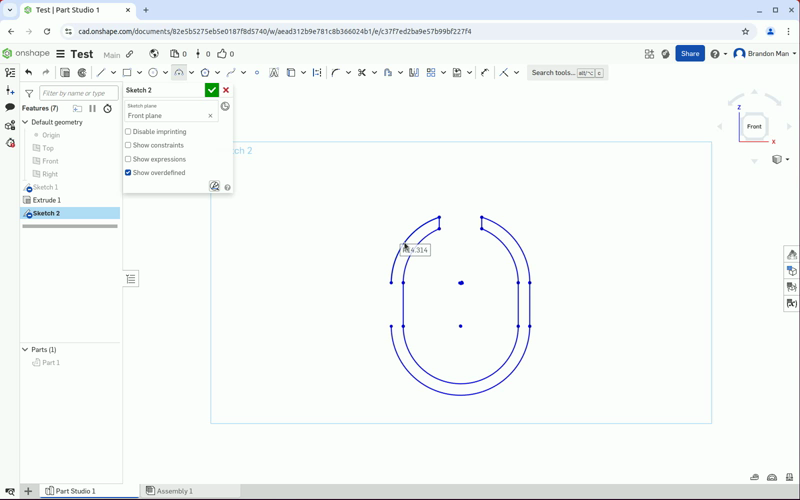
key(l)
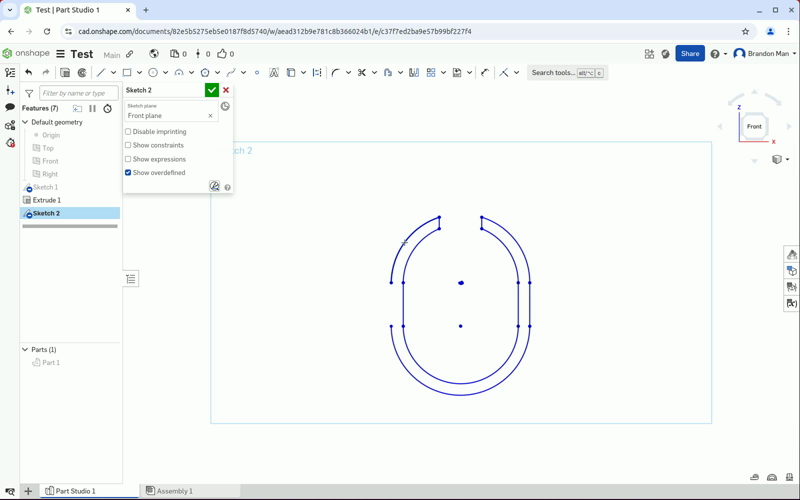
mouse_move(391, 282)
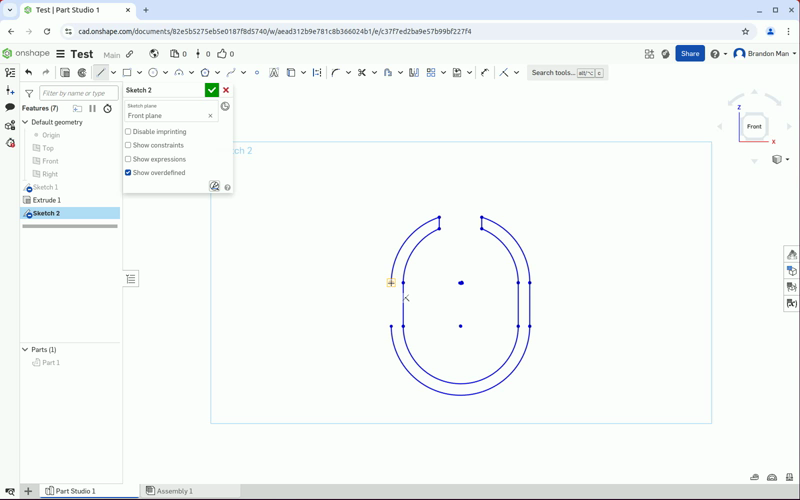
click(391, 282)
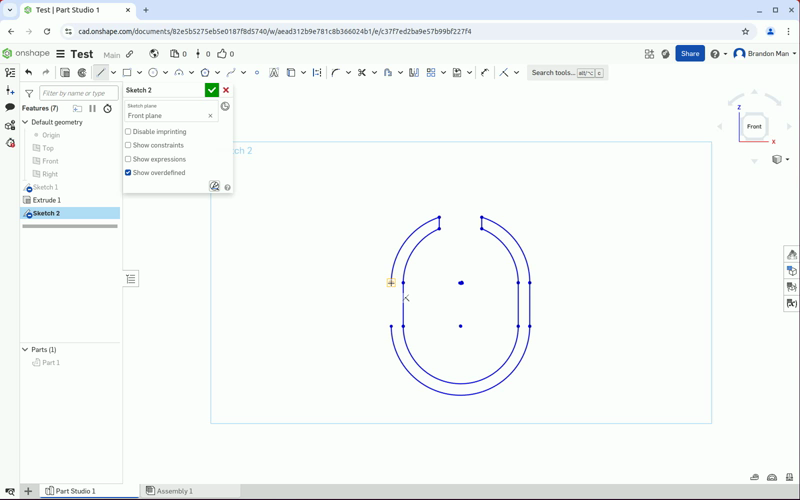
mouse_move(421, 282)
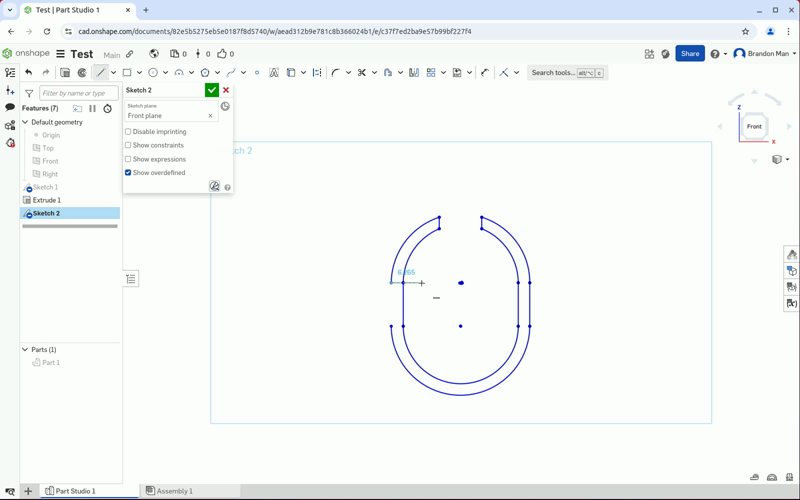
key_down(shift)
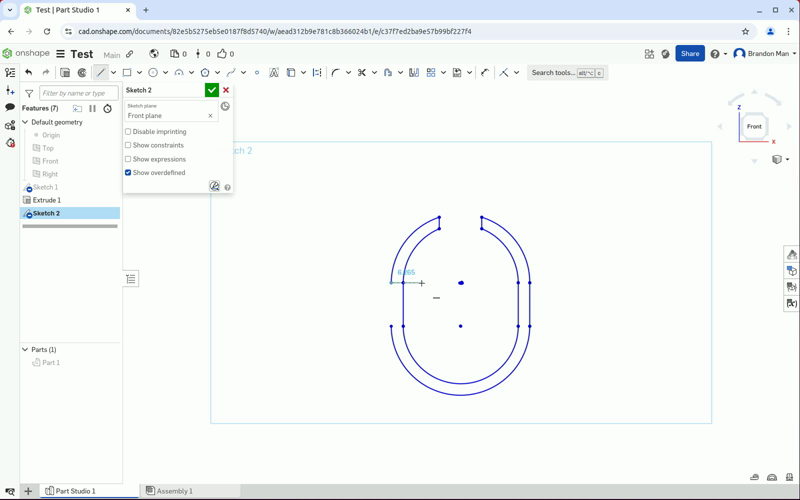
mouse_move(391, 326)
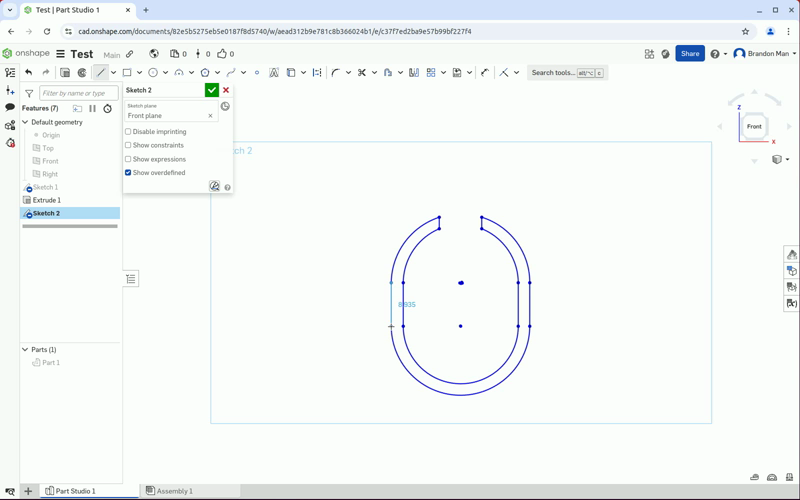
key_up(shift)
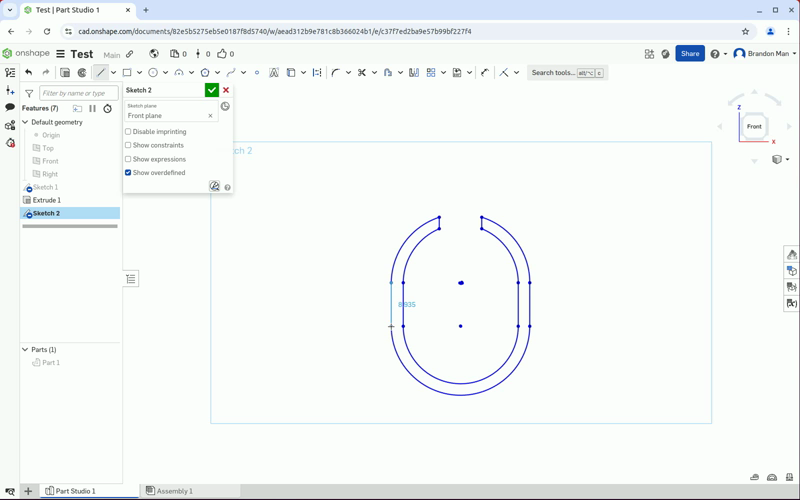
click(391, 326)
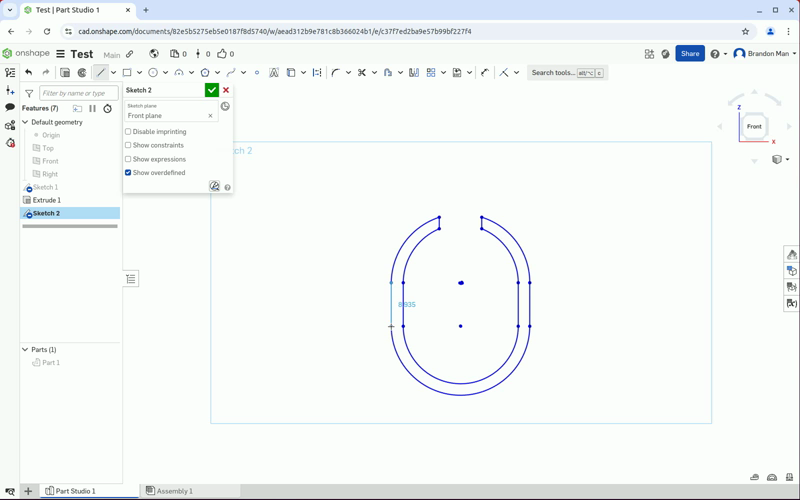
key(esc)
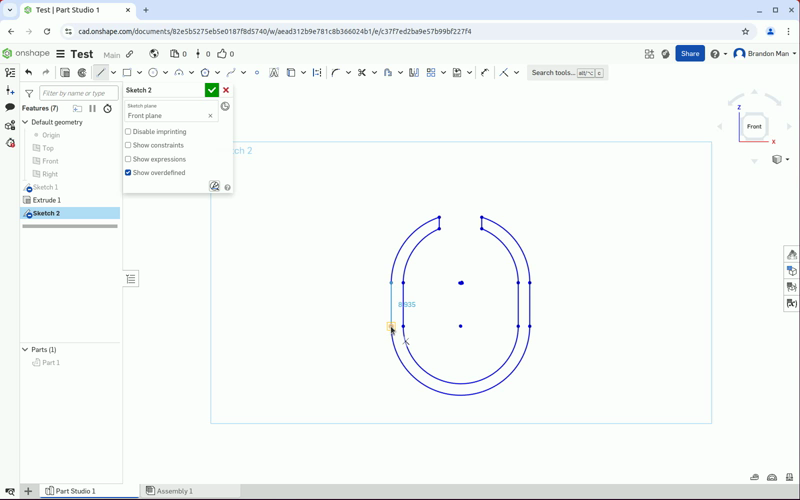
mouse_move(448, 354)
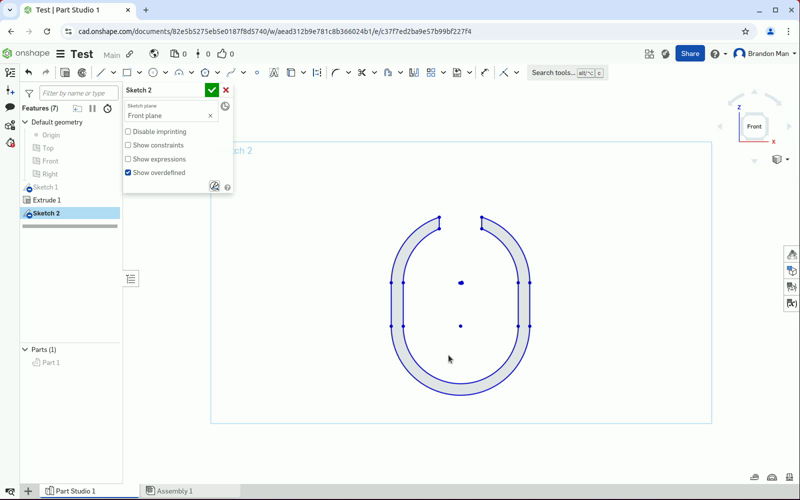
scroll(6)
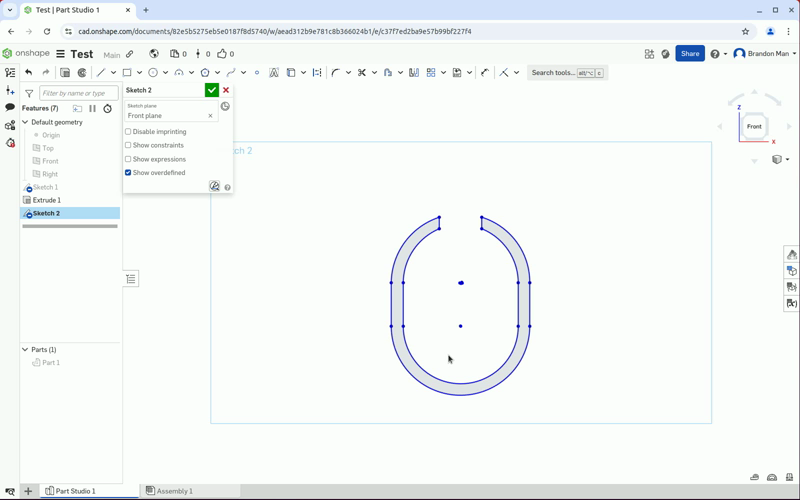
scroll(6)
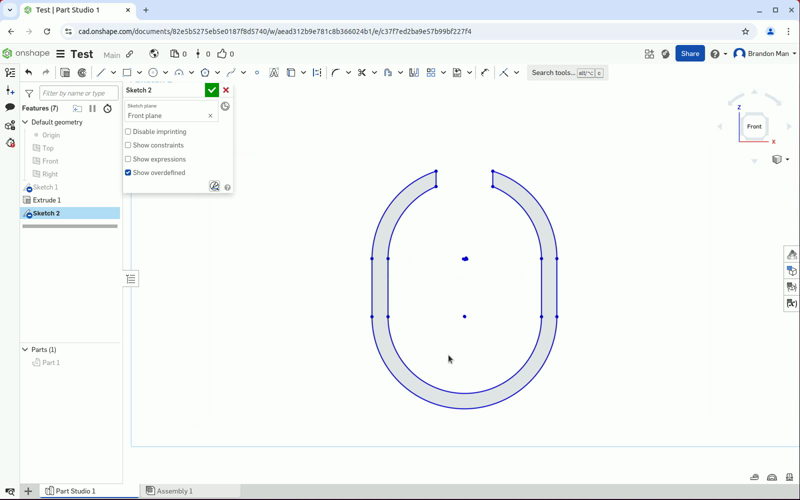
scroll(6)
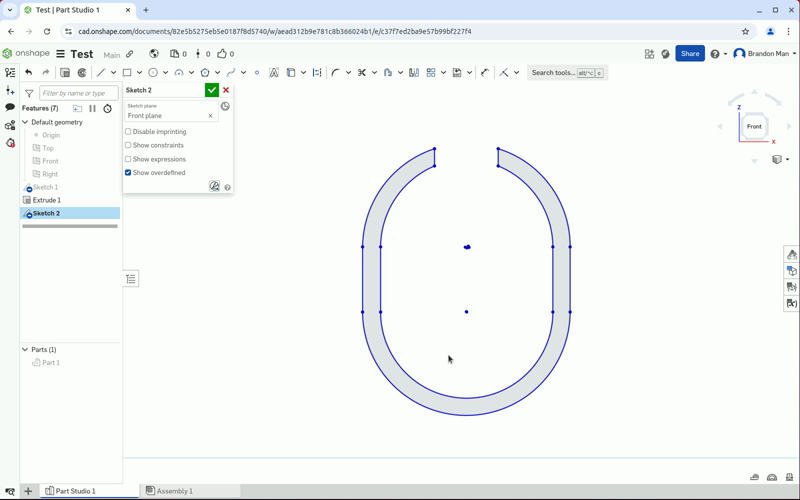
scroll(6)
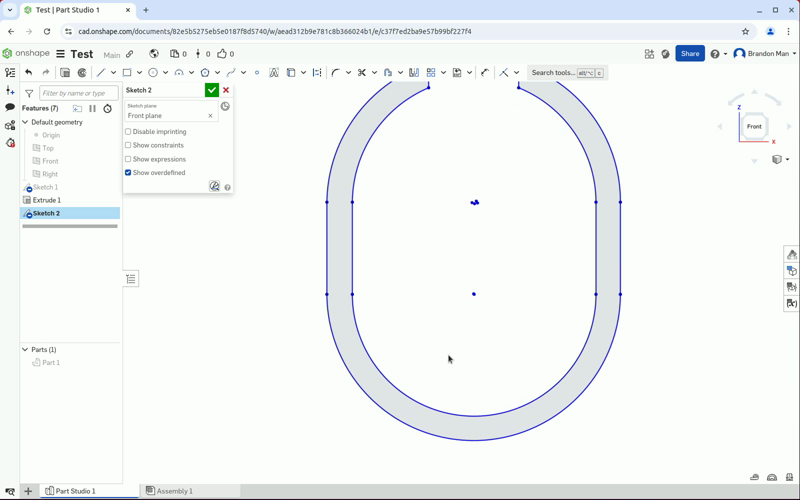
scroll(6)
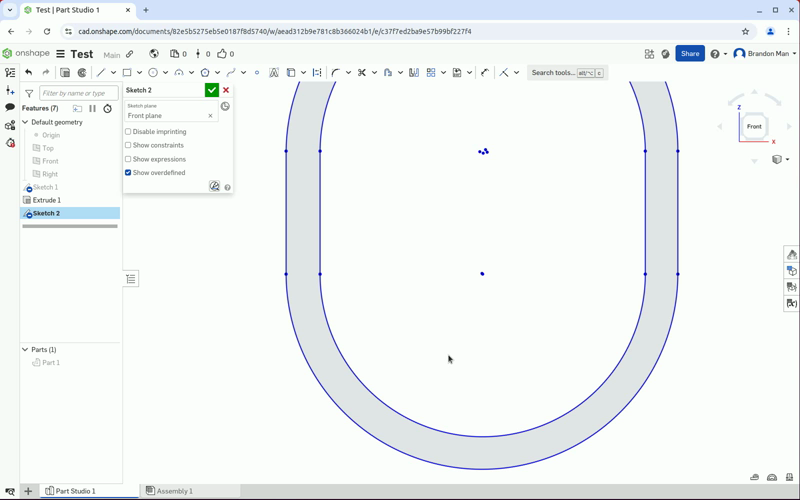
scroll(6)
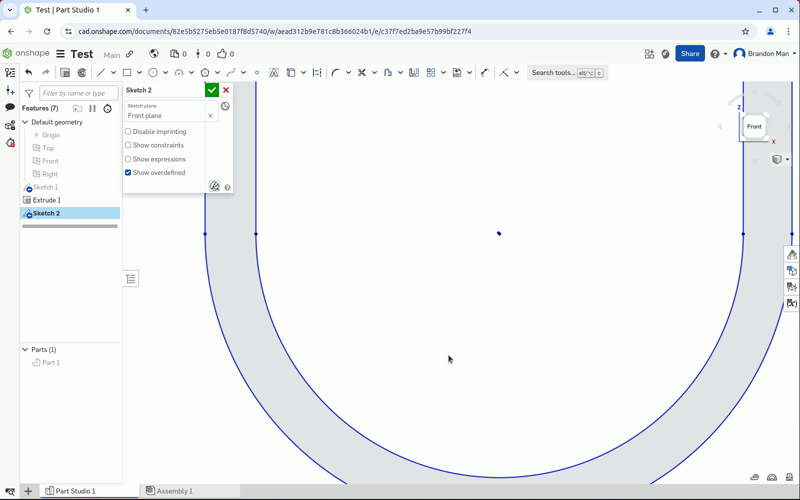
scroll(6)
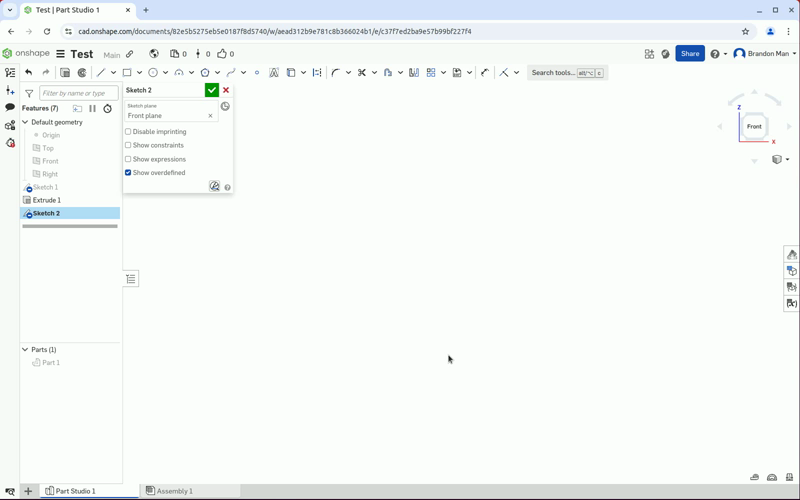
click(448, 354)
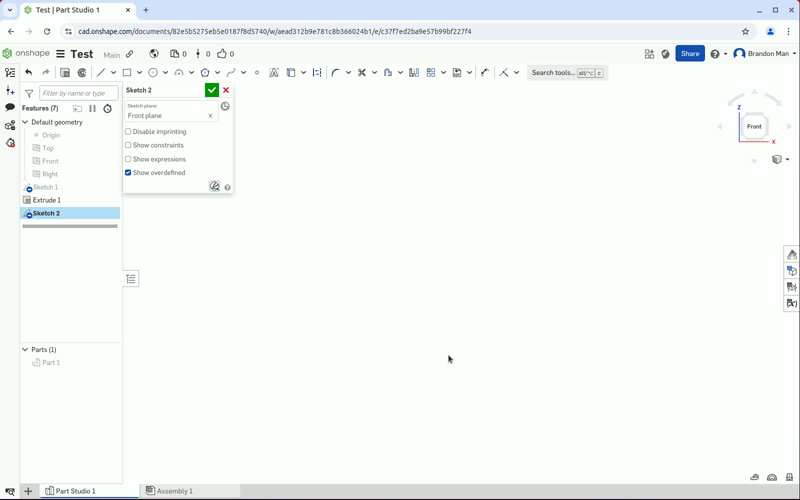
scroll(-6)
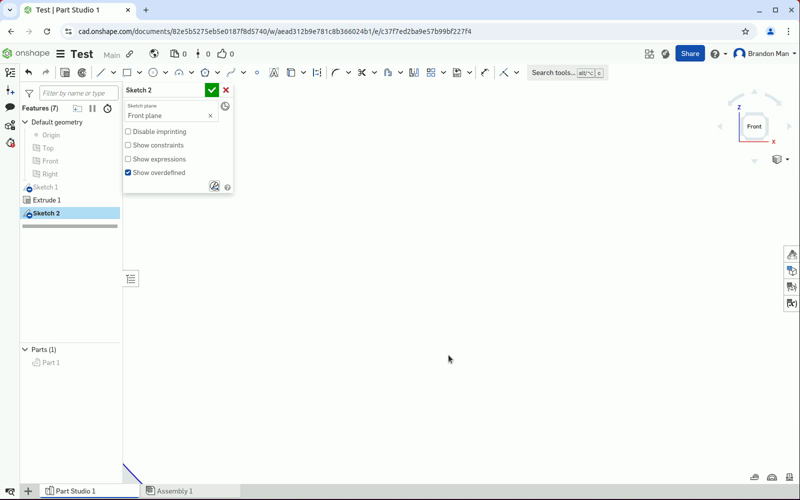
scroll(-6)
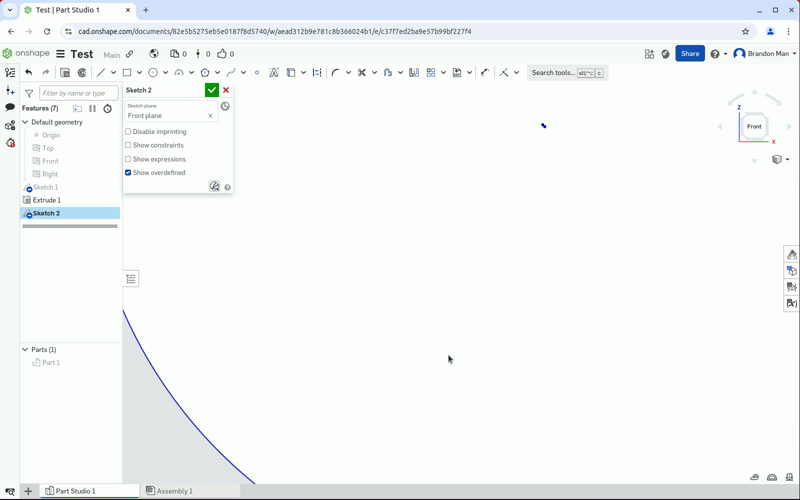
scroll(-6)
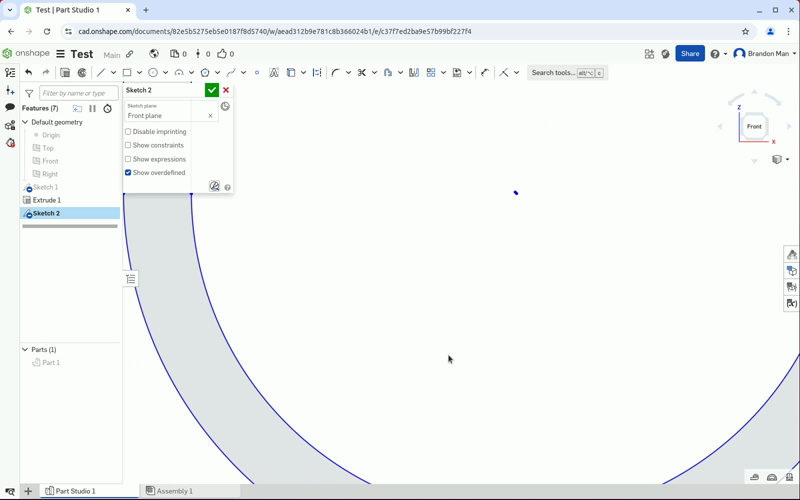
scroll(-6)
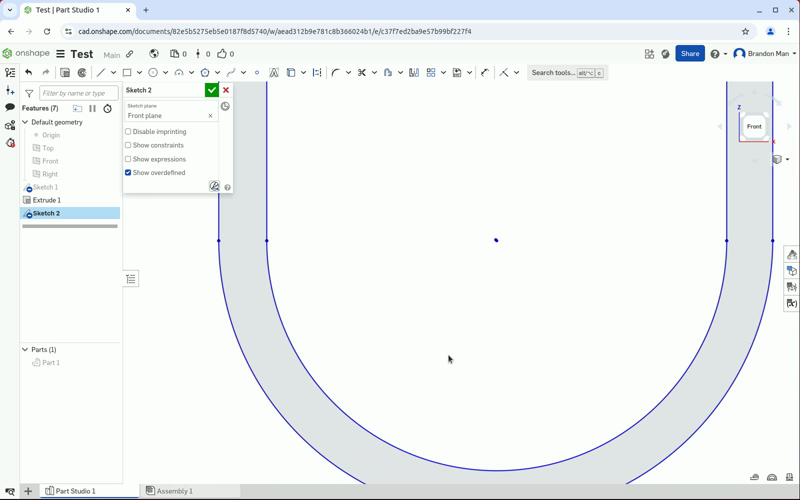
scroll(-6)
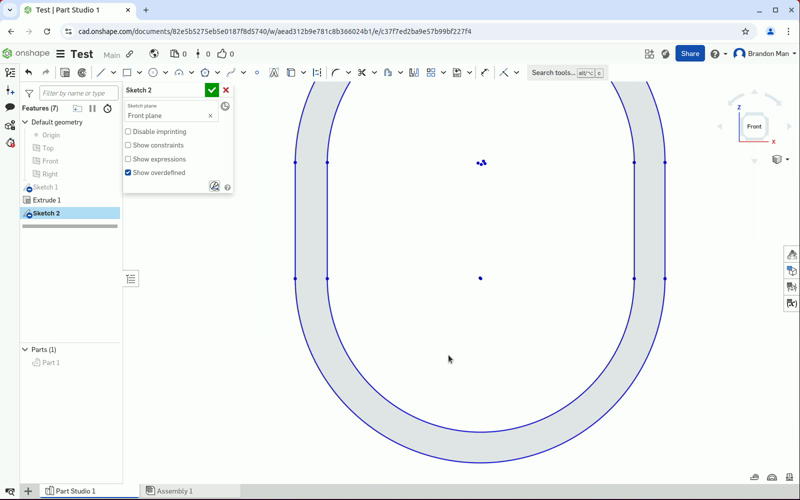
scroll(-6)
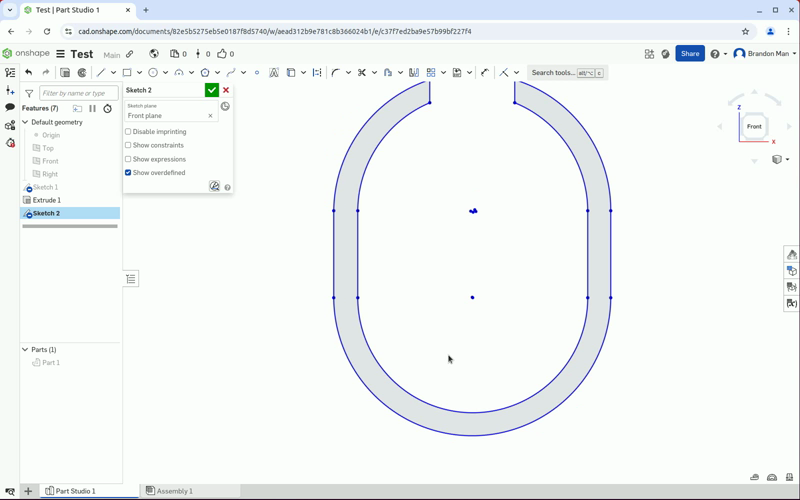
scroll(-6)
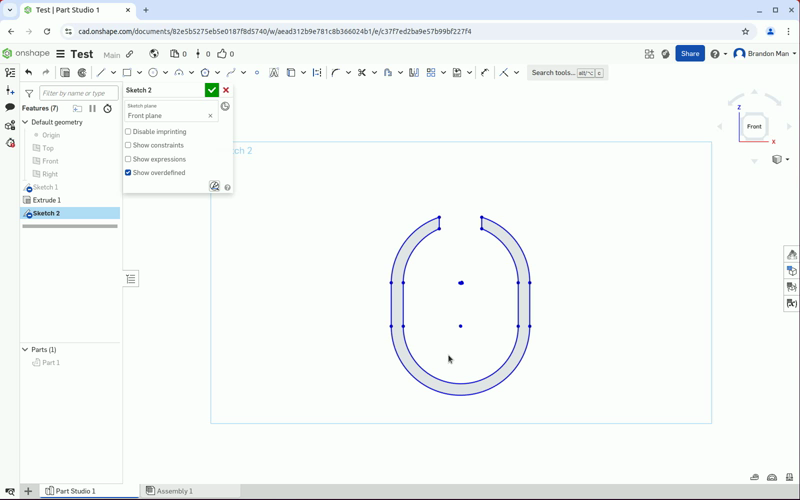
mouse_move(73, 352)
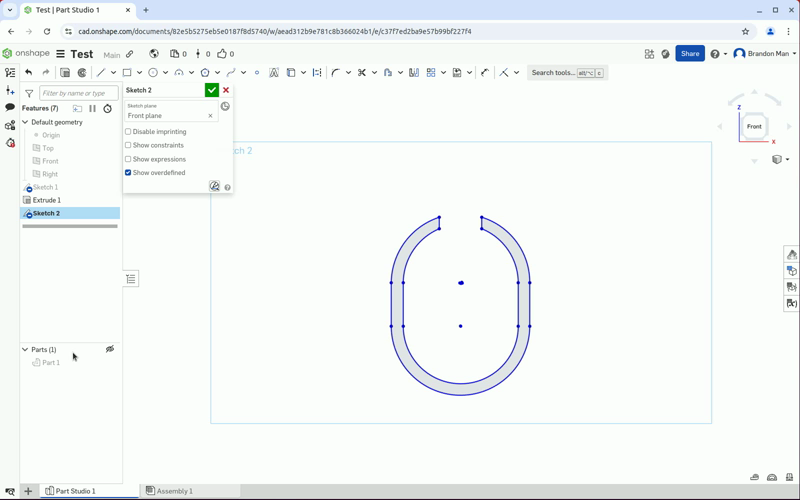
key(shift+y)
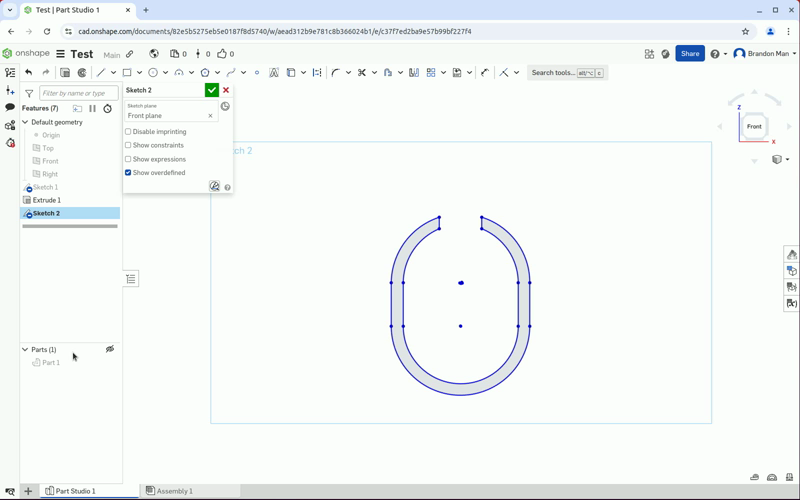
key(shift+e)
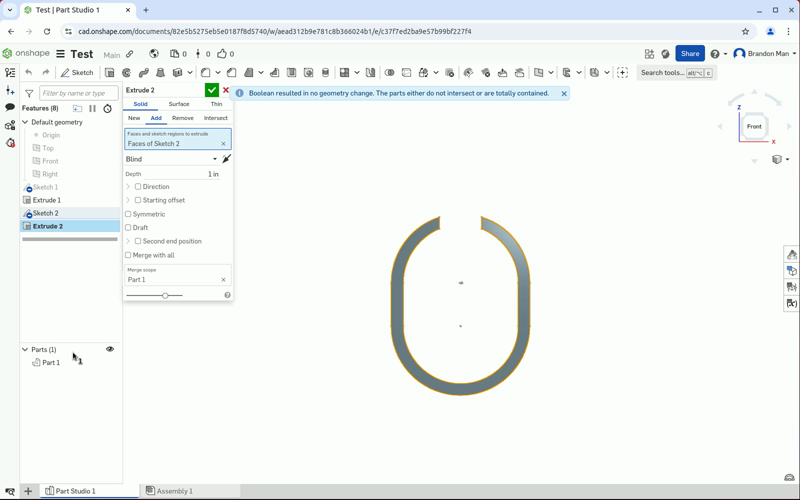
mouse_move(143, 106)
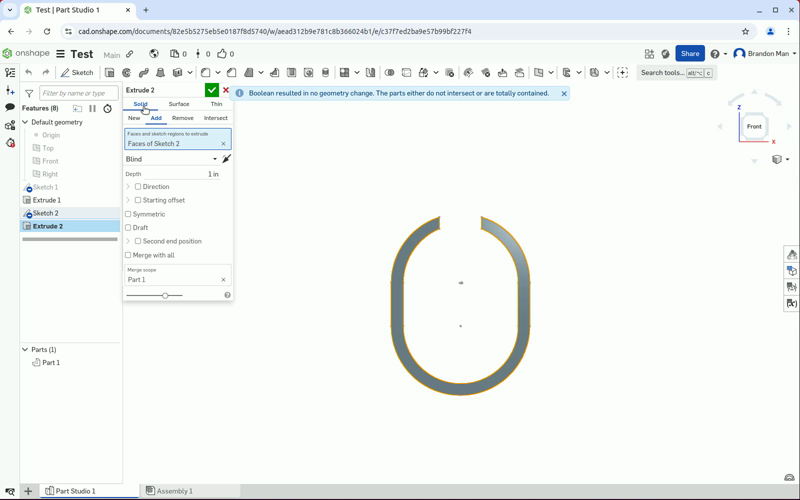
click(143, 106)
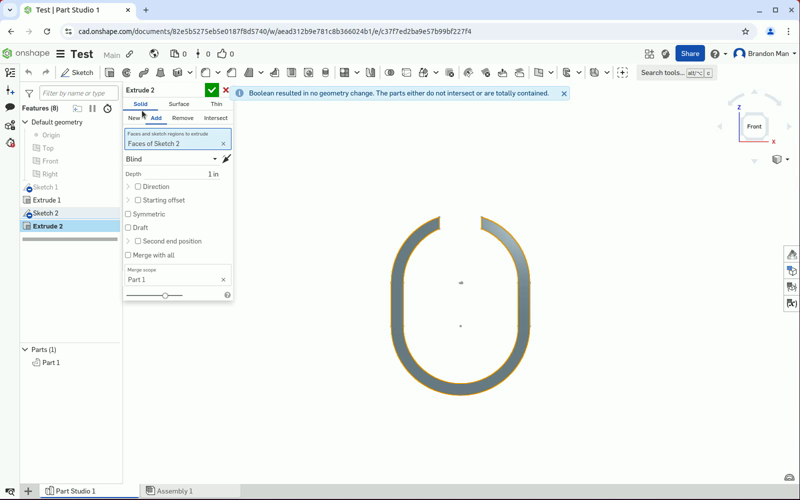
mouse_move(137, 120)
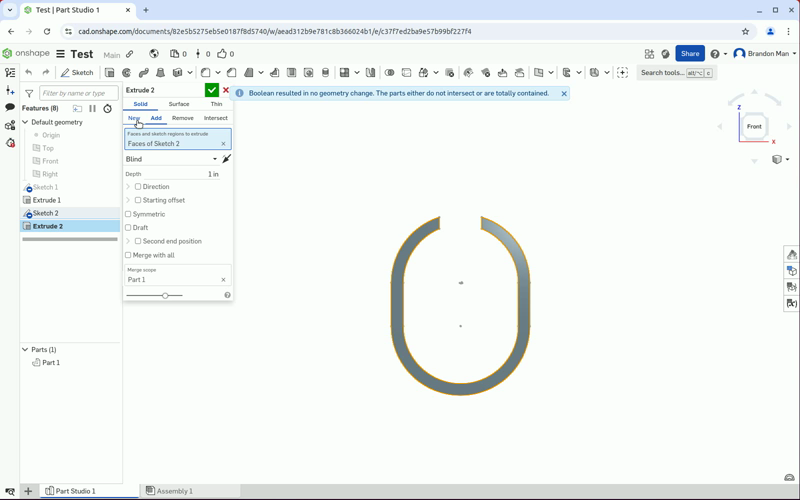
click(137, 120)
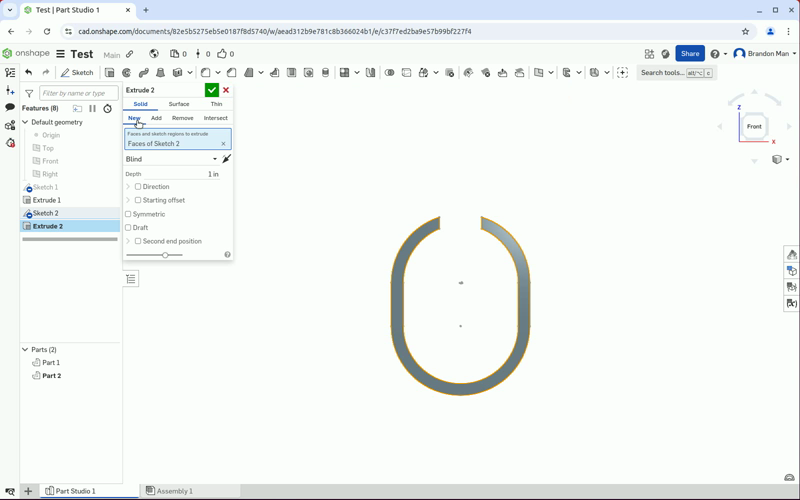
key(tab, 4)
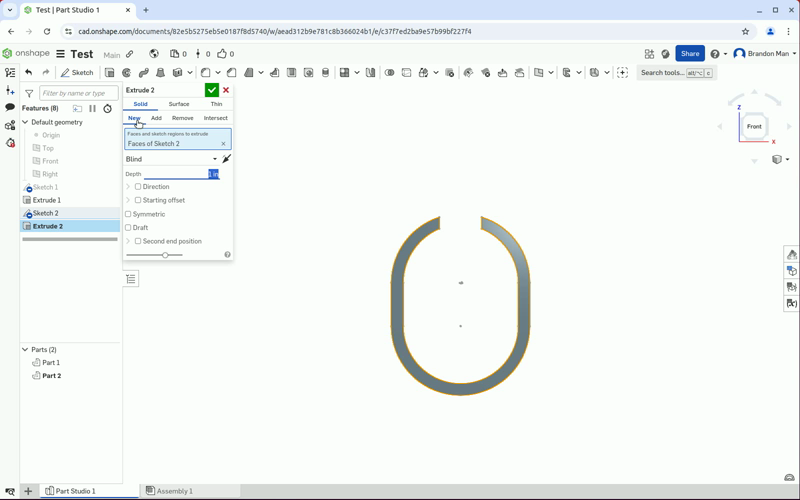
text(-2.407)
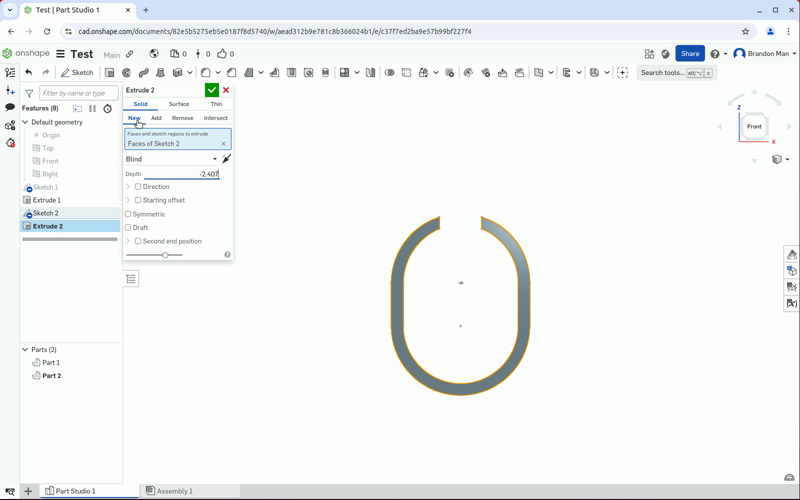
key(enter)
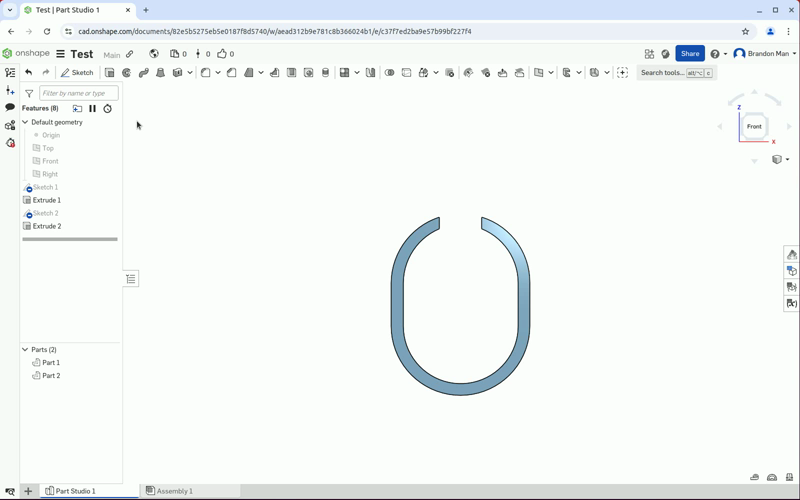
key(shift+h)
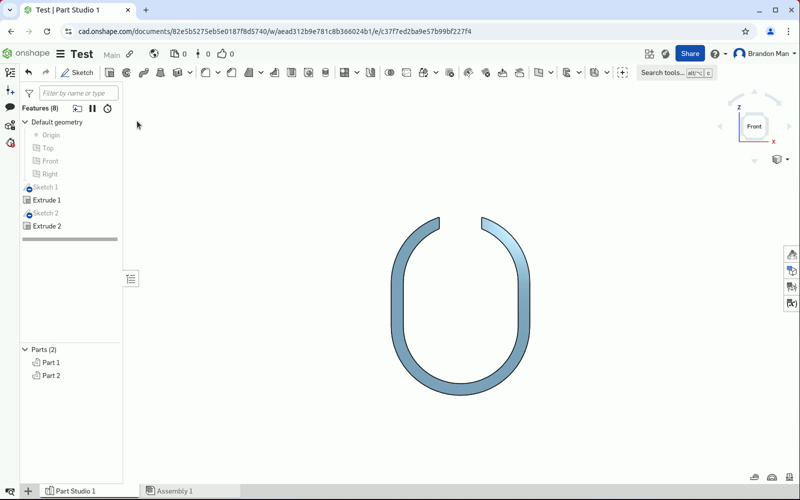
key(shift+h)
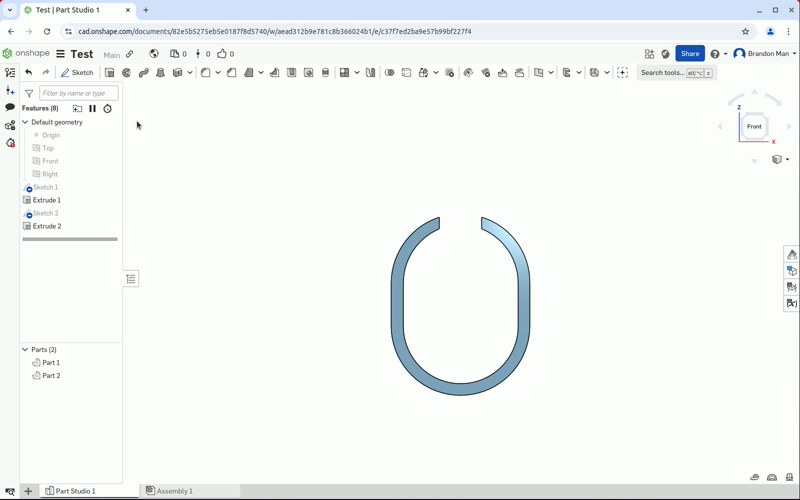
mouse_move(73, 189)
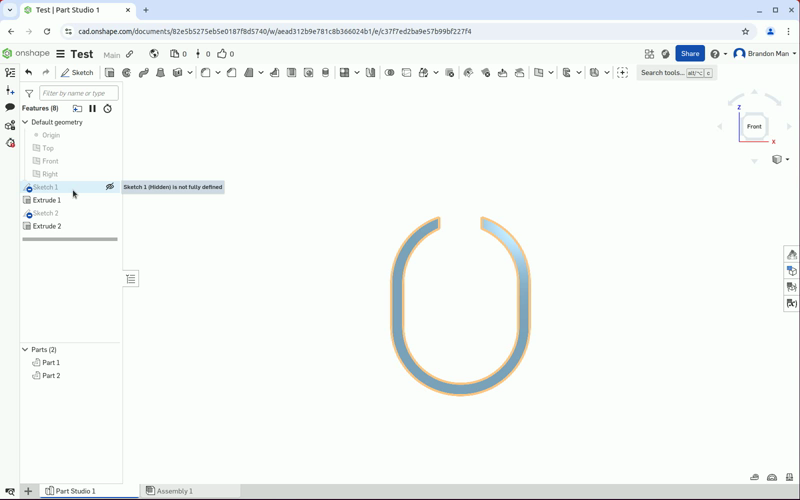
click(73, 189)
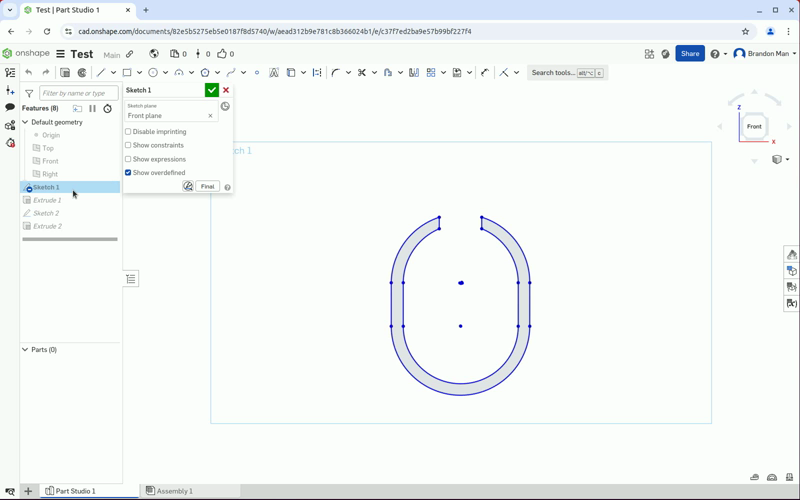
mouse_move(229, 92)
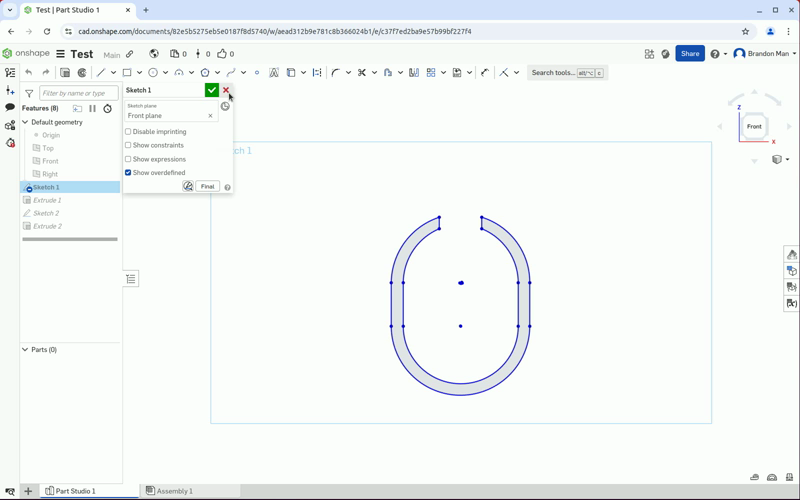
click(229, 92)
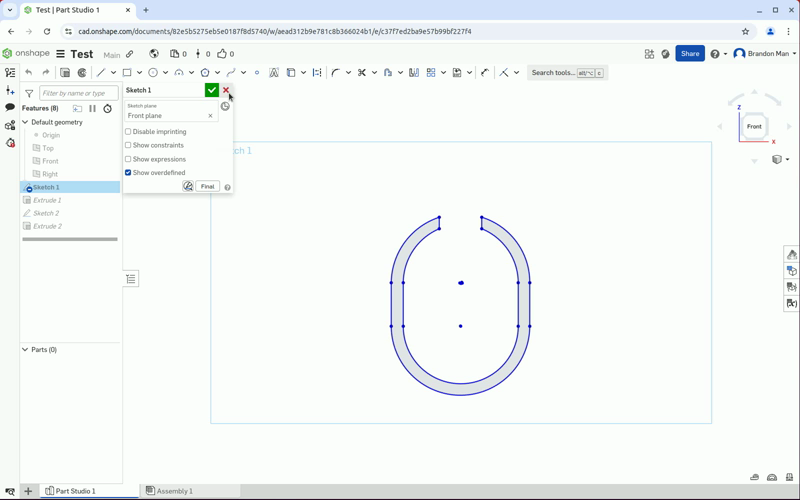
key(shift+s)
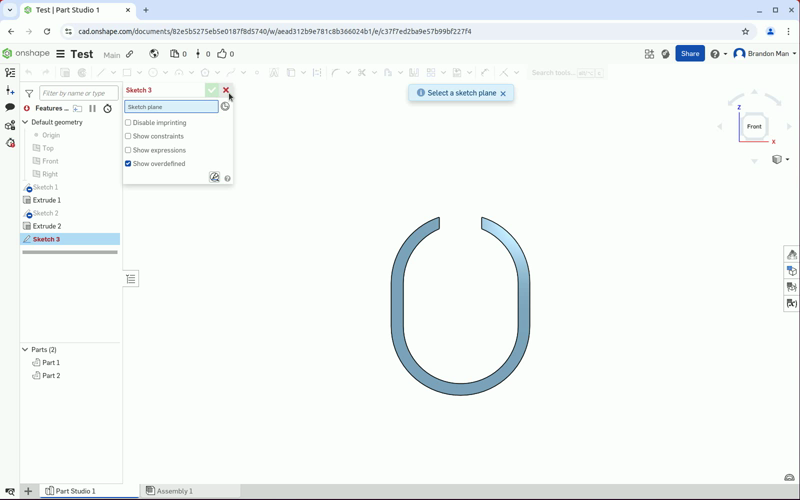
mouse_move(73, 163)
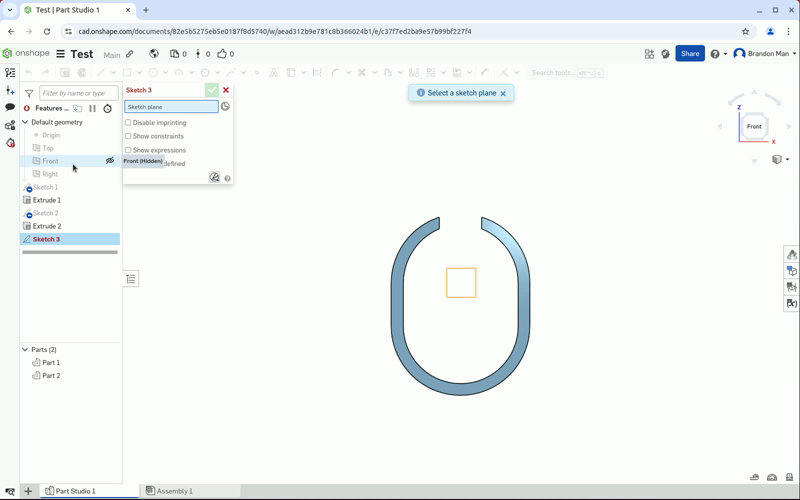
click(73, 163)
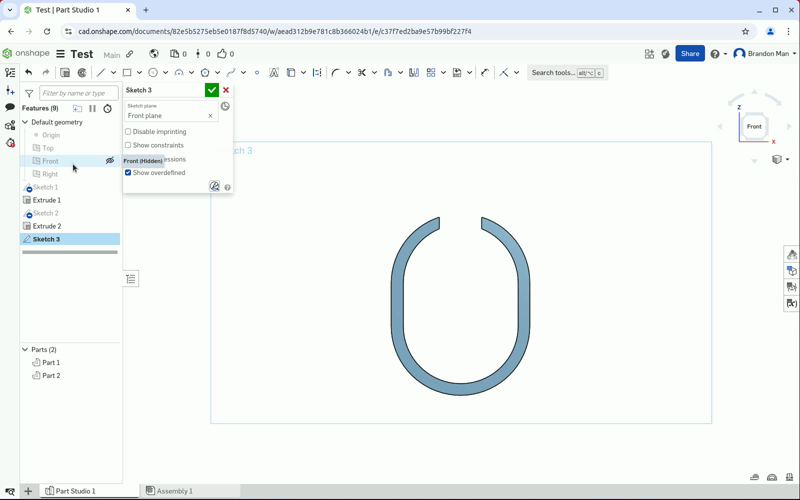
mouse_move(73, 352)
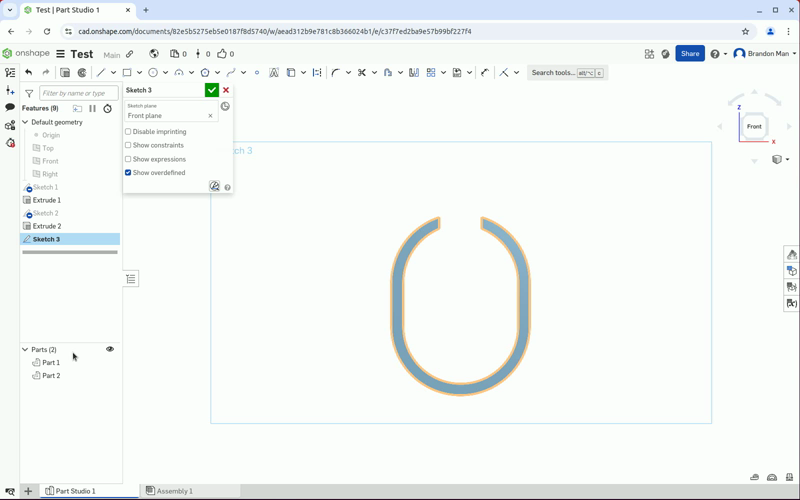
key(y)
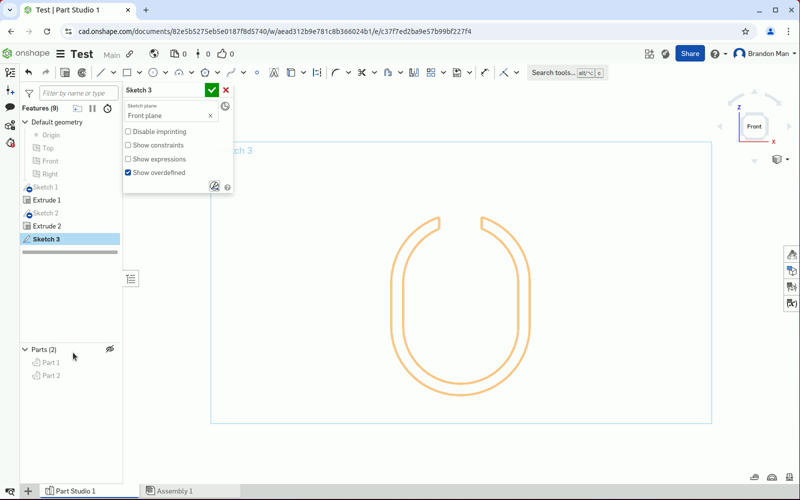
key(a)
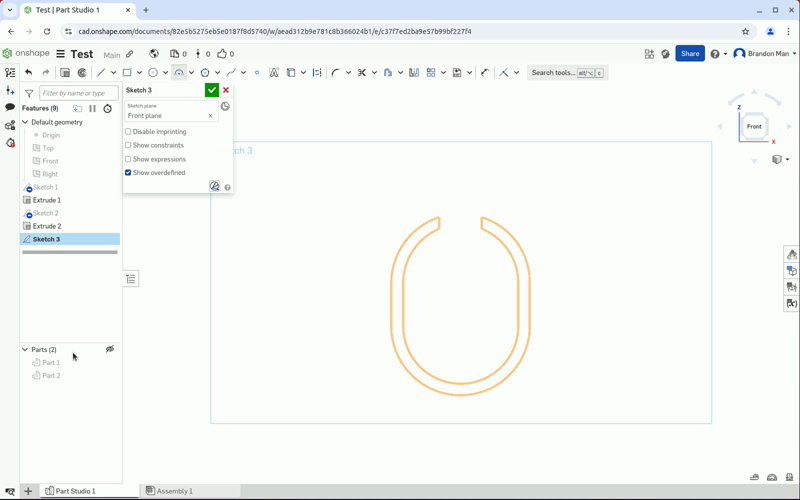
key_down(shift)
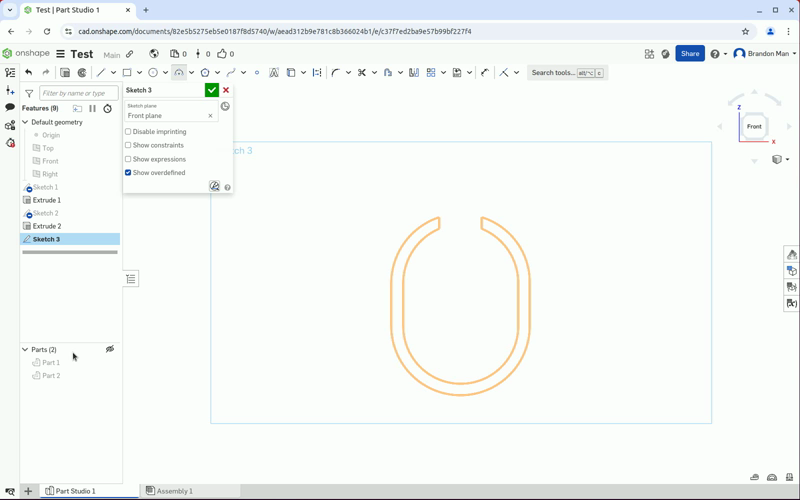
mouse_move(403, 326)
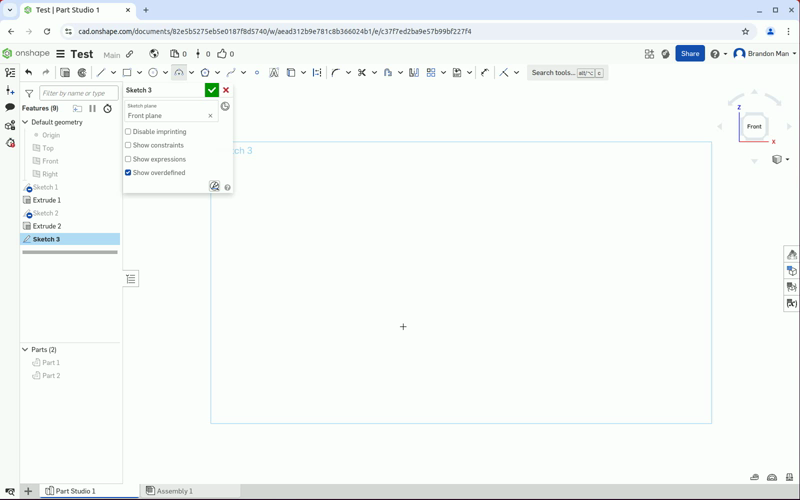
click(403, 326)
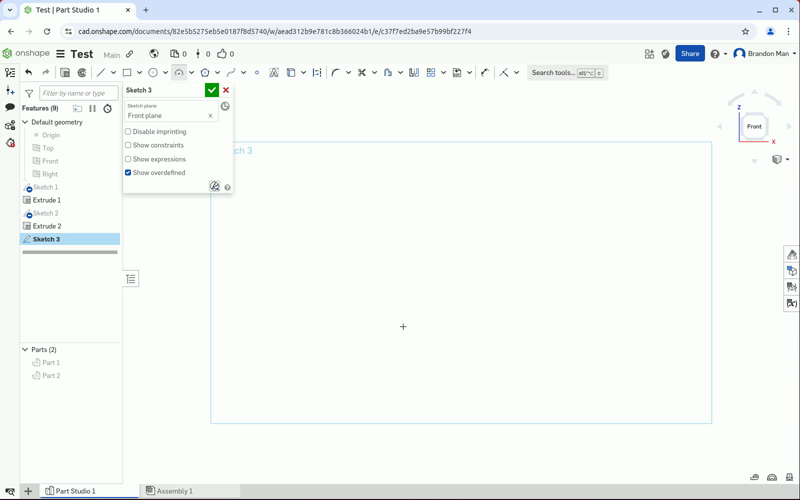
key_up(shift)
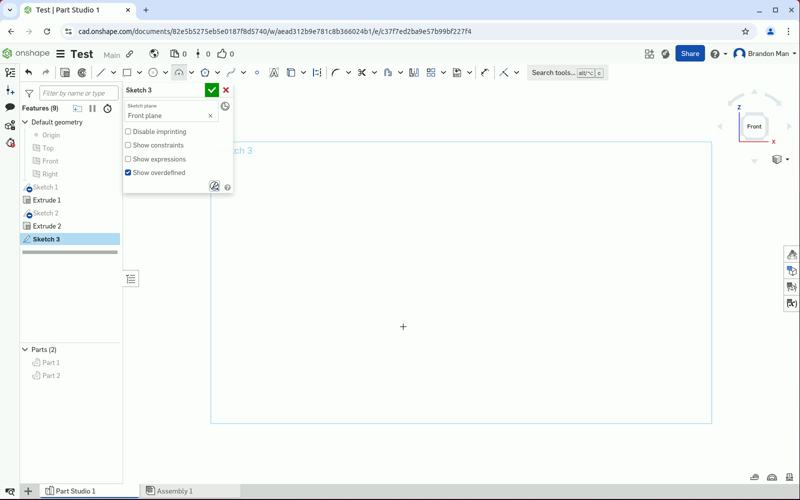
key_down(shift)
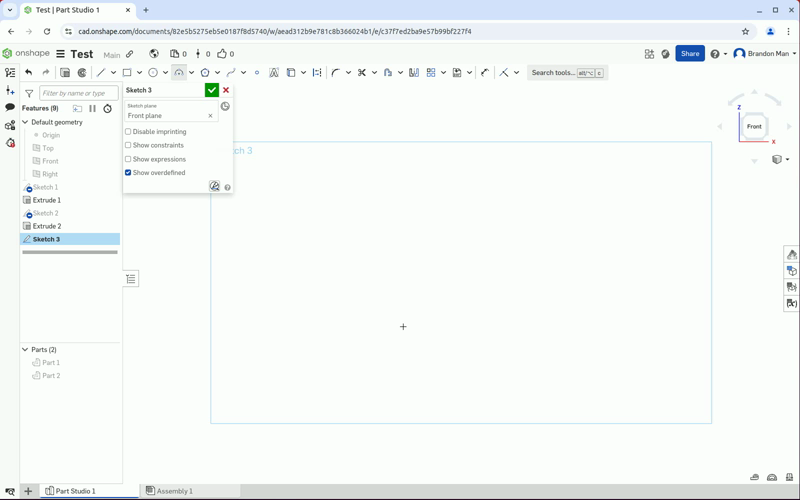
mouse_move(518, 326)
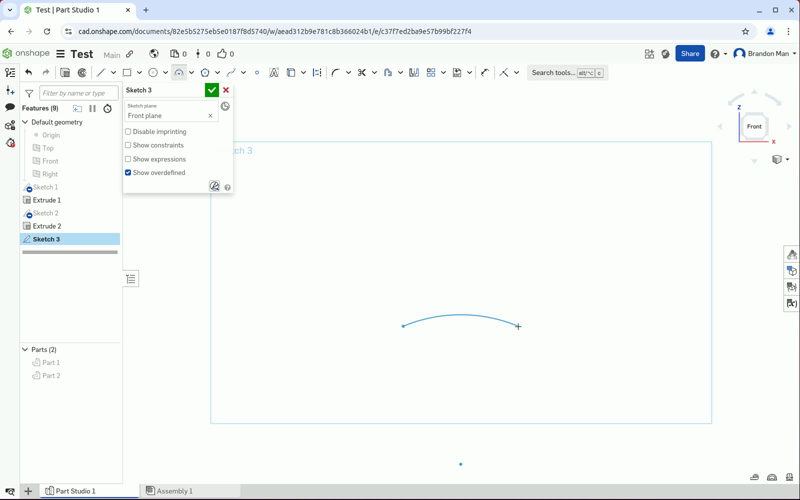
click(518, 326)
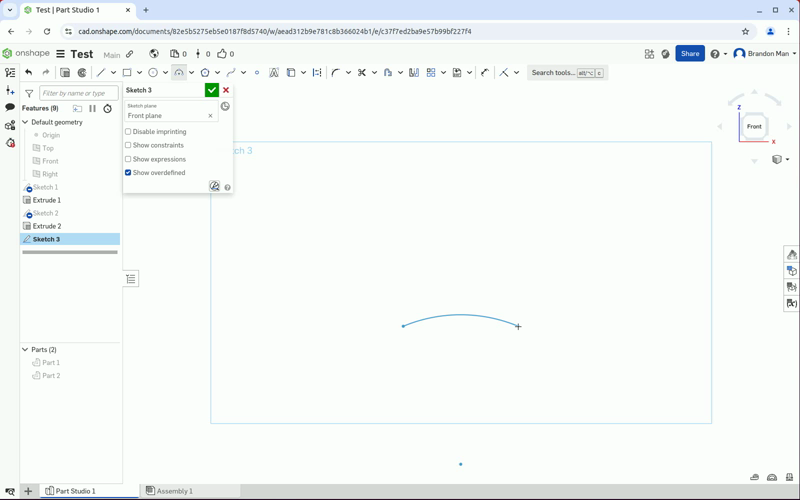
mouse_move(460, 383)
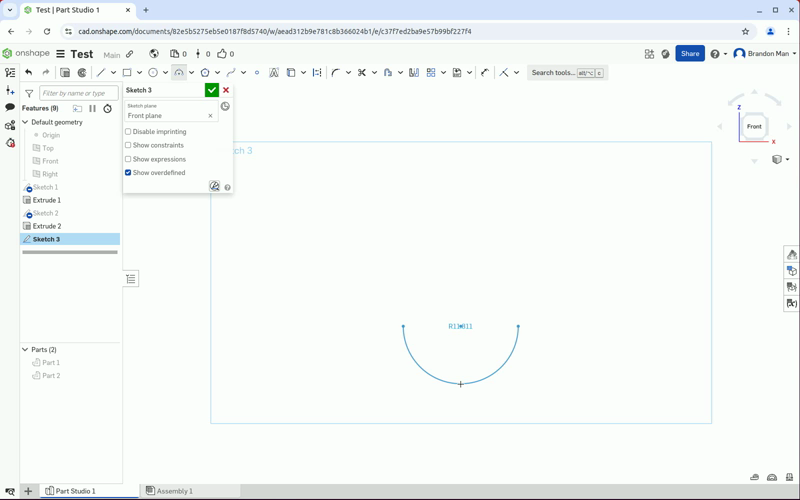
click(460, 383)
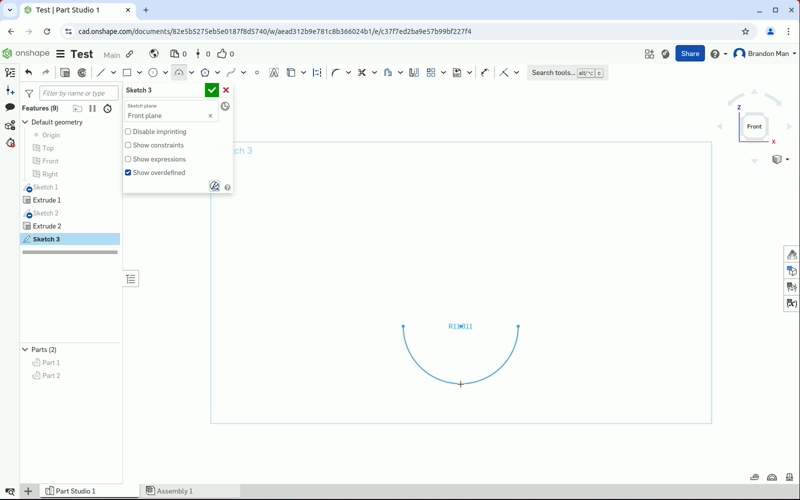
key_up(shift)
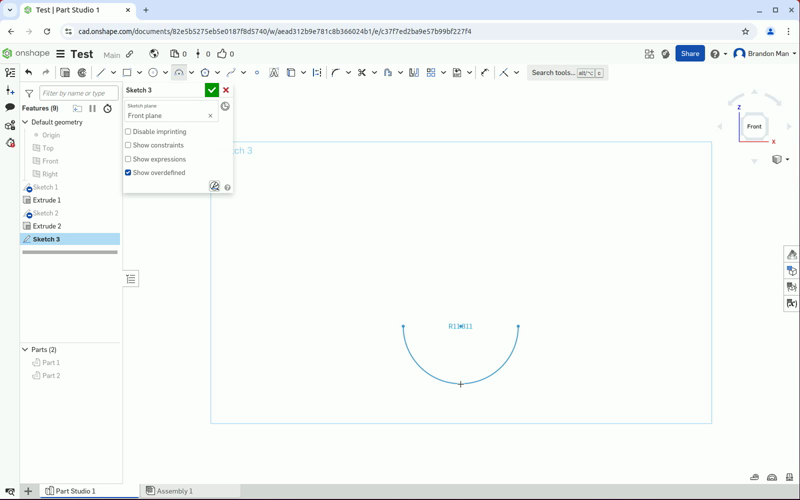
key(esc)
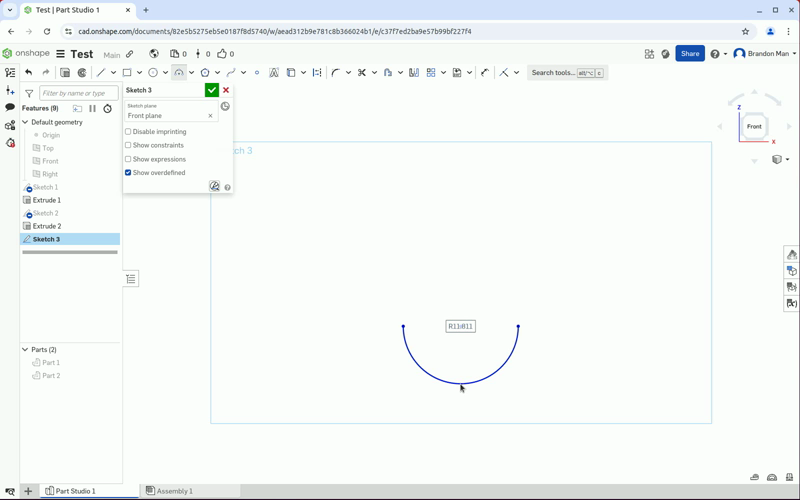
key(l)
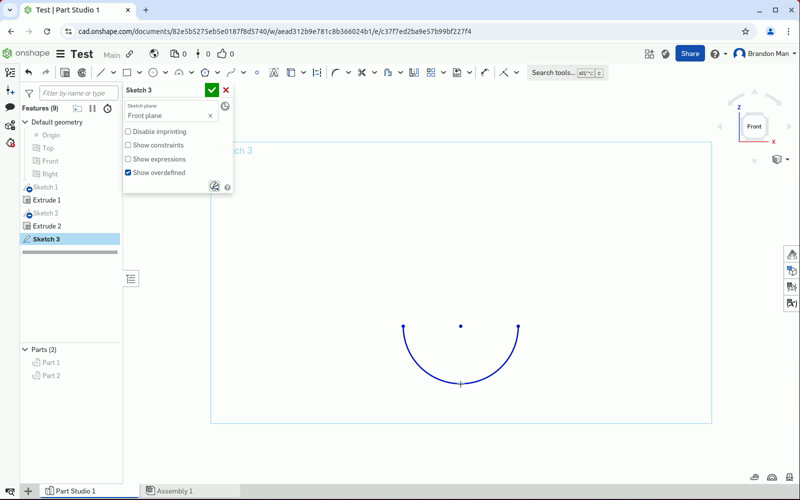
mouse_move(518, 326)
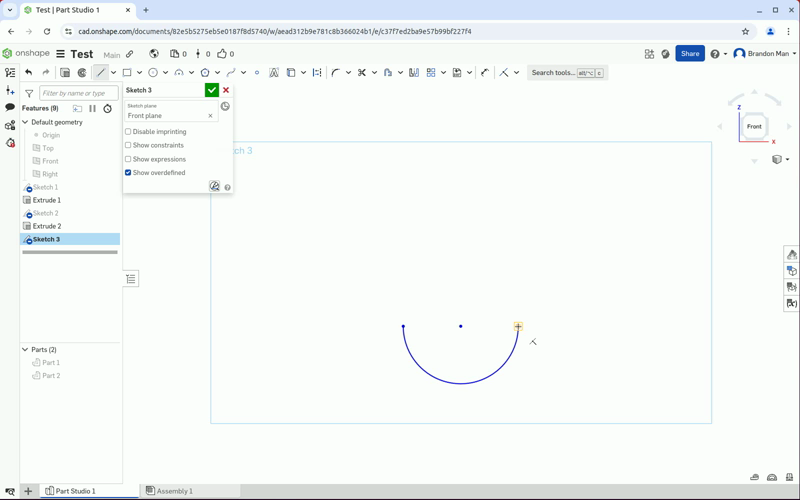
click(518, 326)
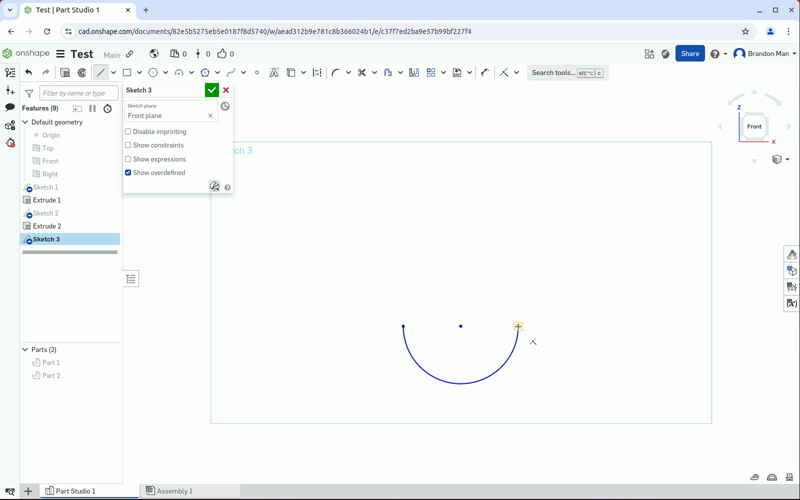
key_down(shift)
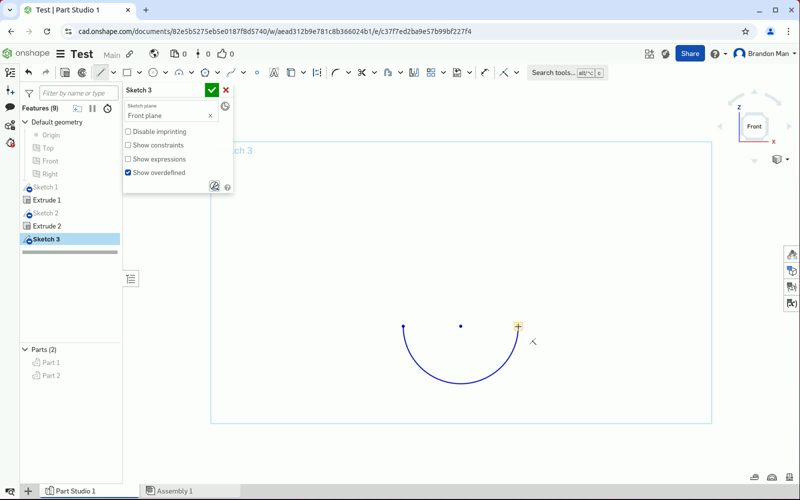
mouse_move(548, 326)
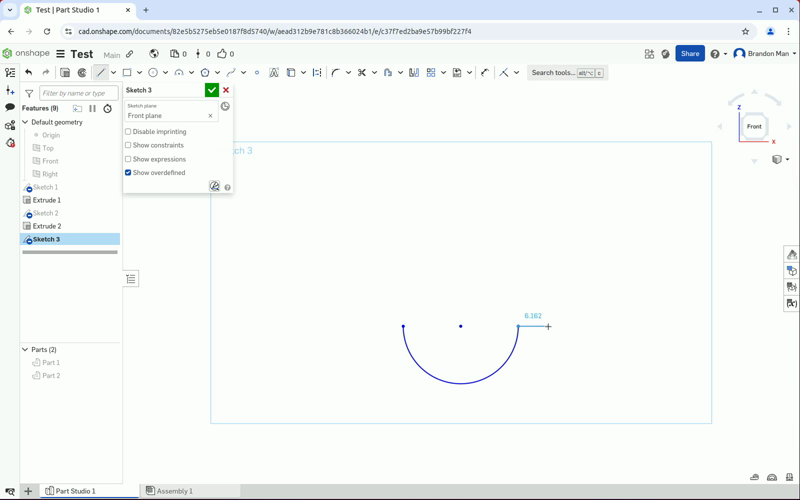
mouse_move(518, 282)
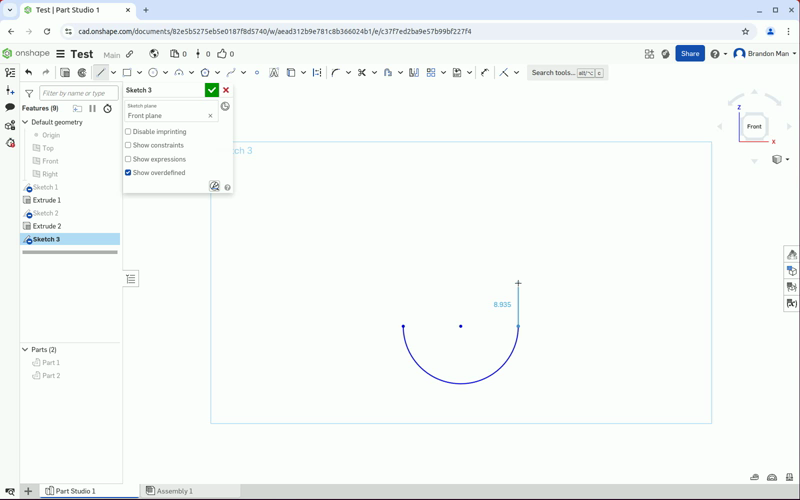
click(518, 282)
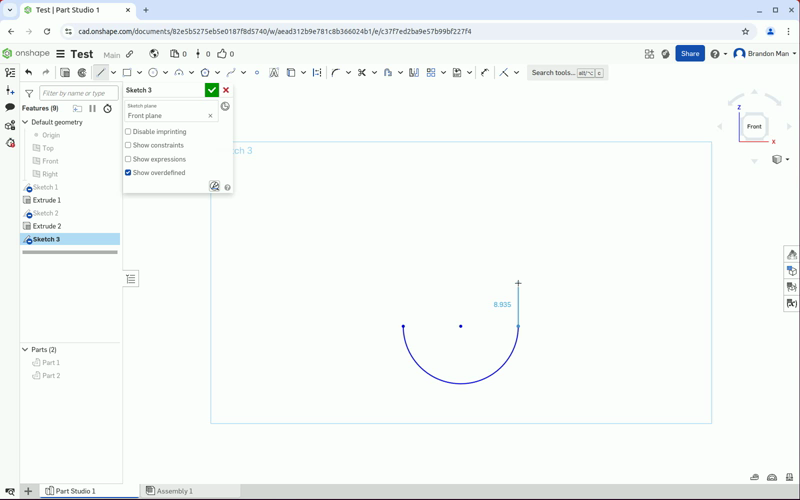
key_up(shift)
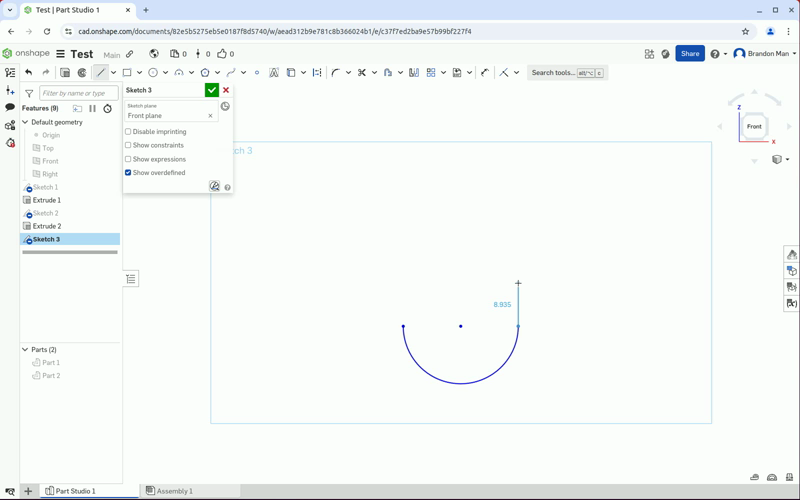
key(esc)
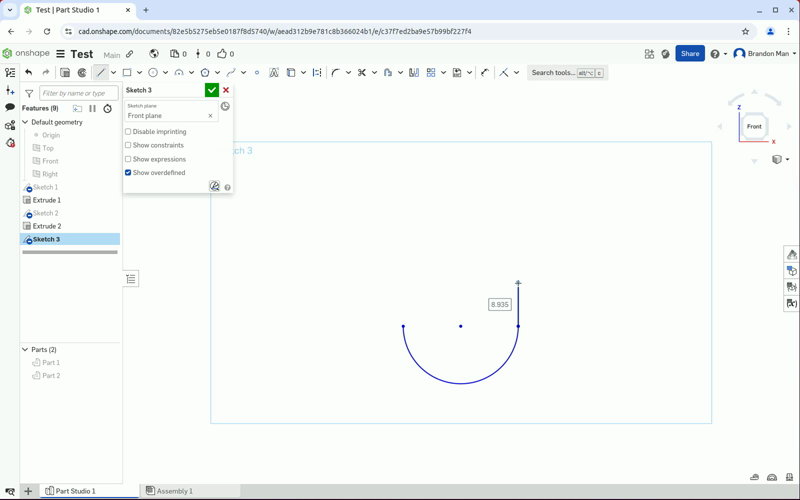
key(a)
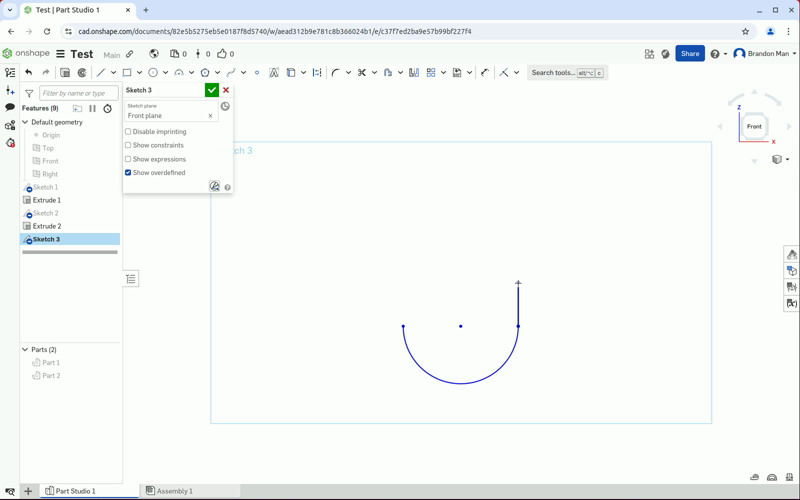
mouse_move(518, 282)
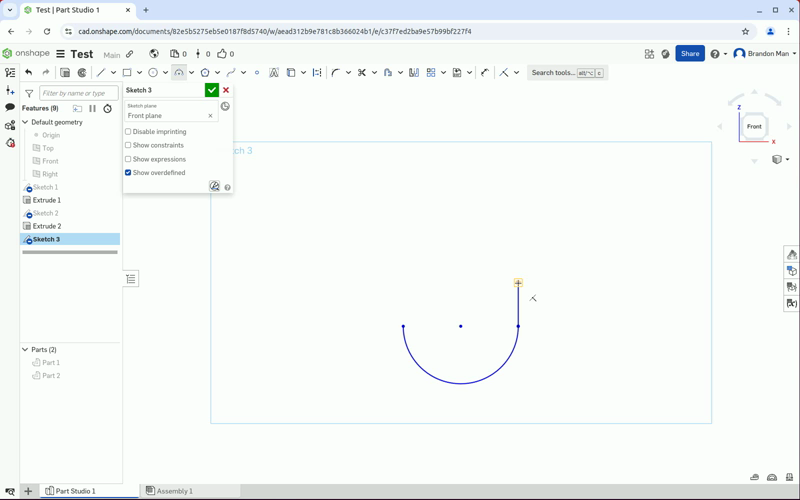
click(518, 282)
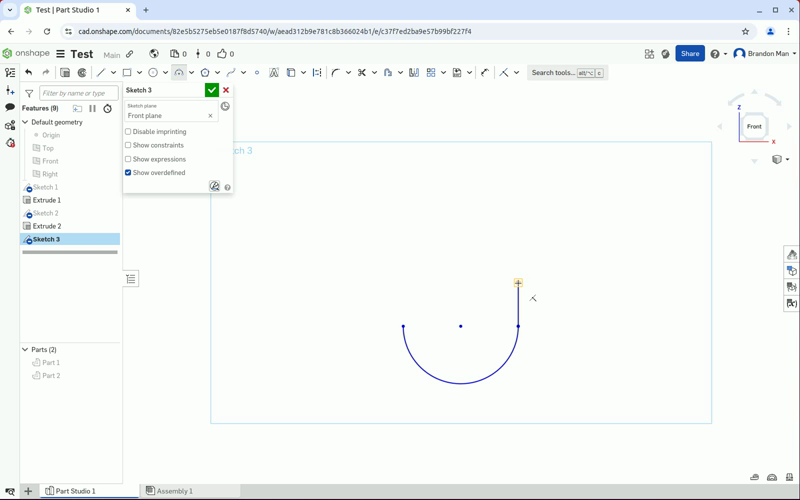
key_down(shift)
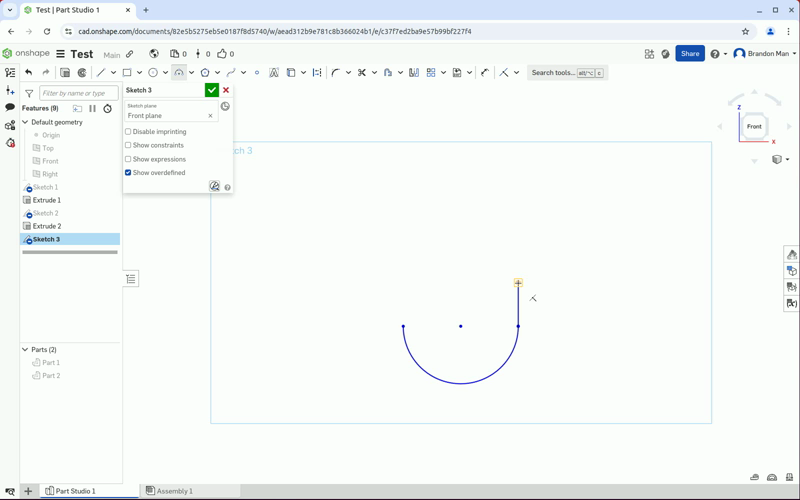
mouse_move(480, 228)
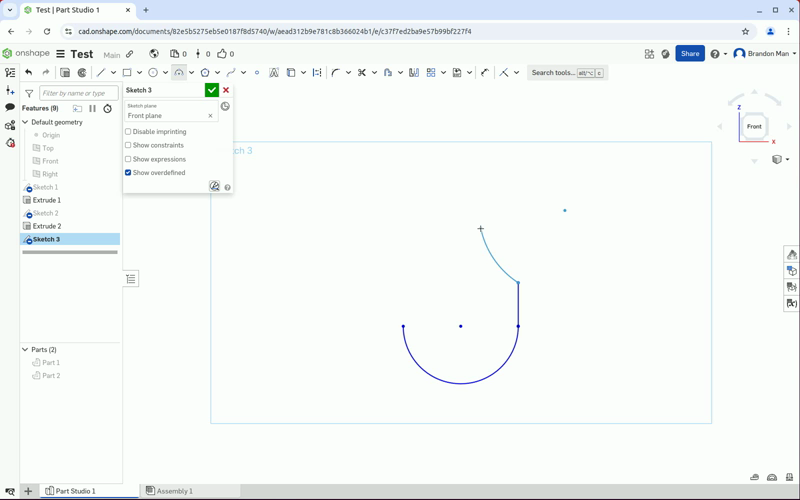
click(480, 228)
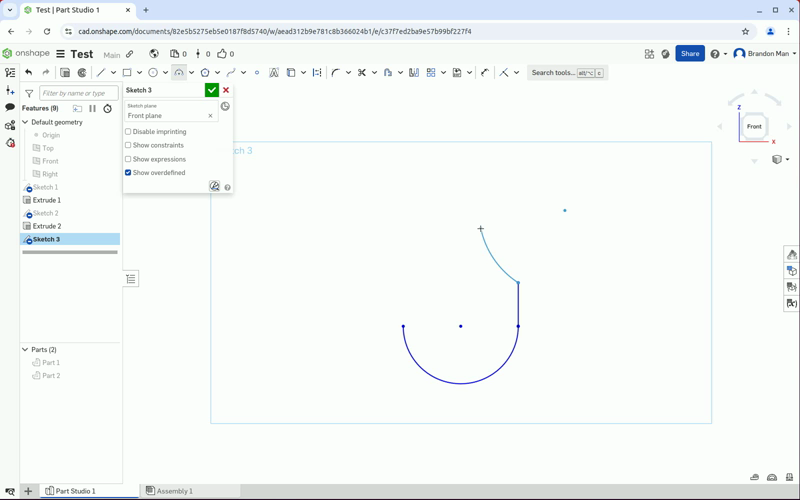
mouse_move(507, 249)
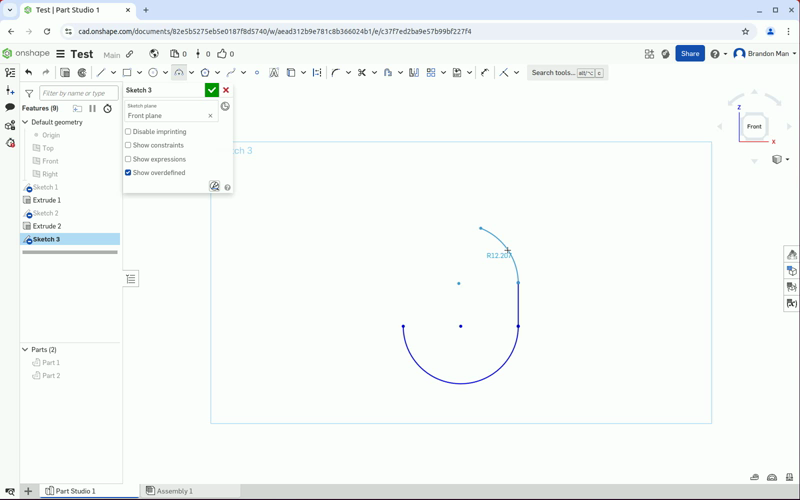
click(507, 249)
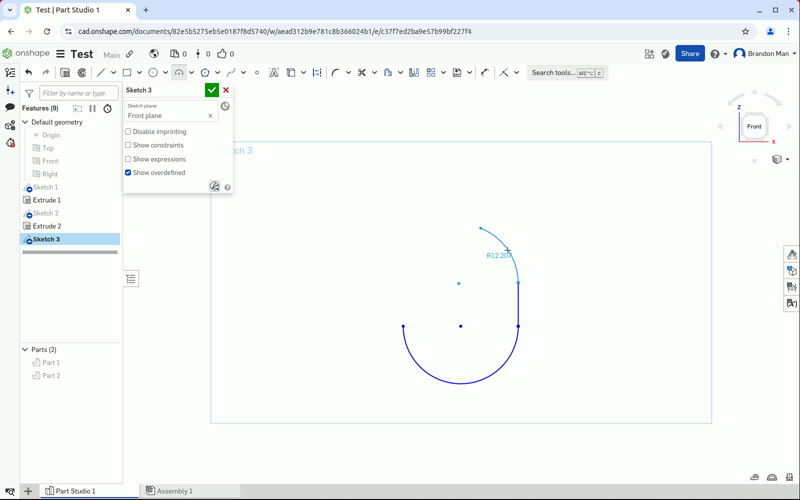
key_up(shift)
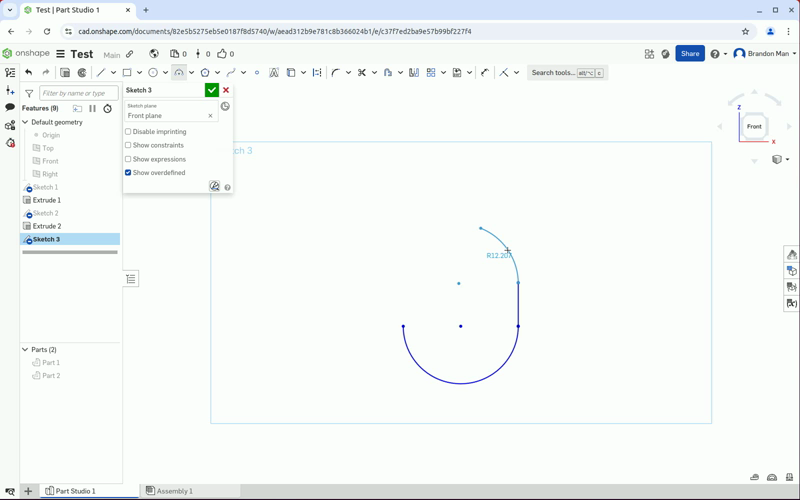
key(esc)
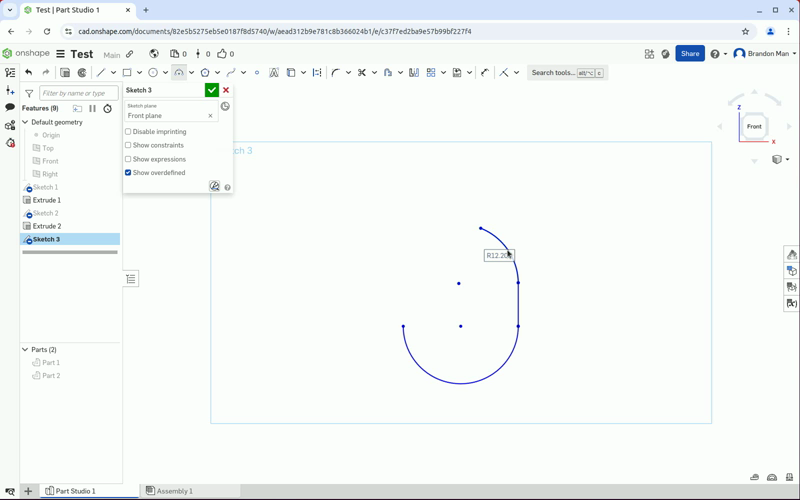
key(l)
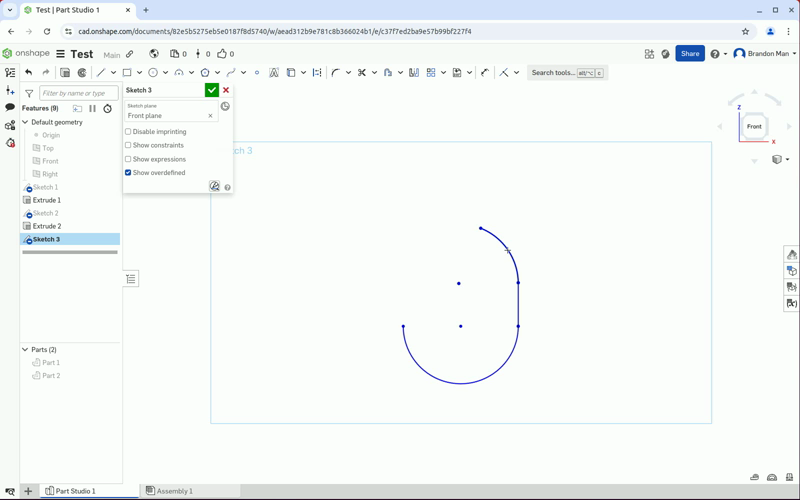
mouse_move(480, 228)
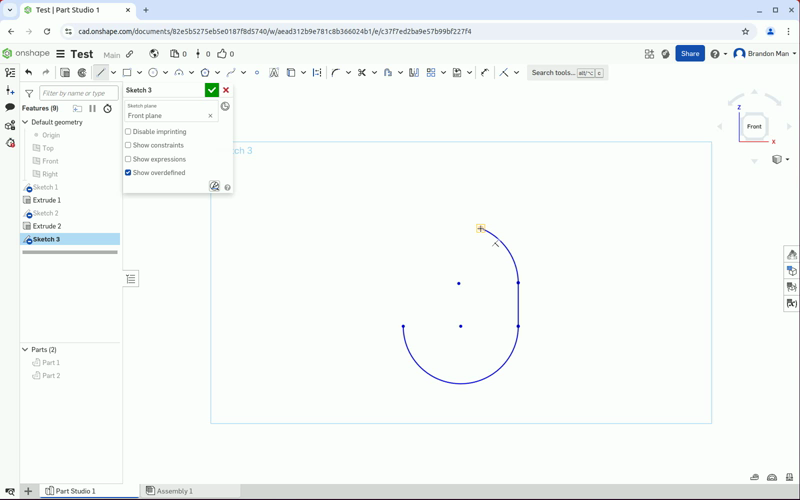
click(480, 228)
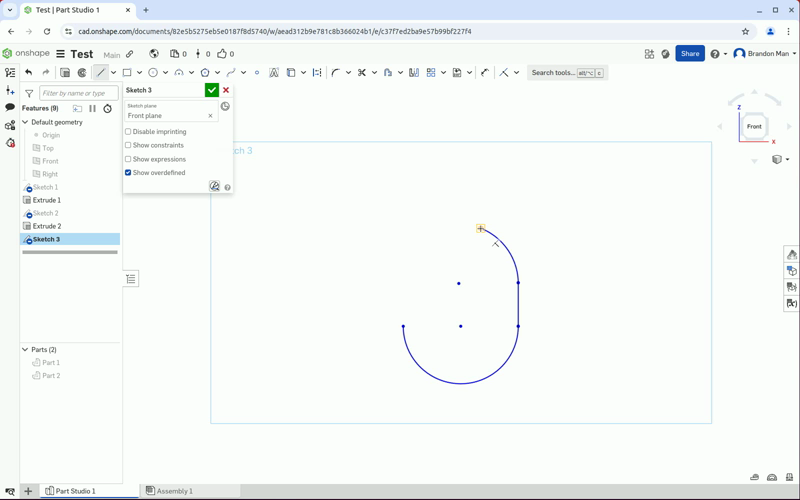
key_down(shift)
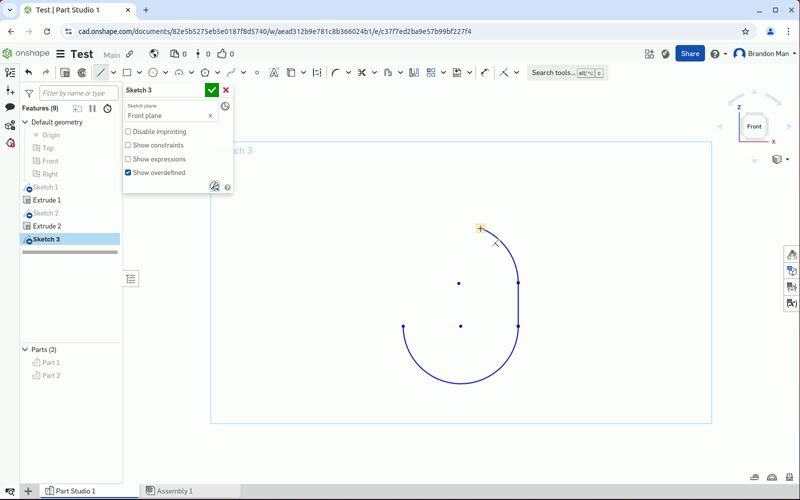
mouse_move(510, 228)
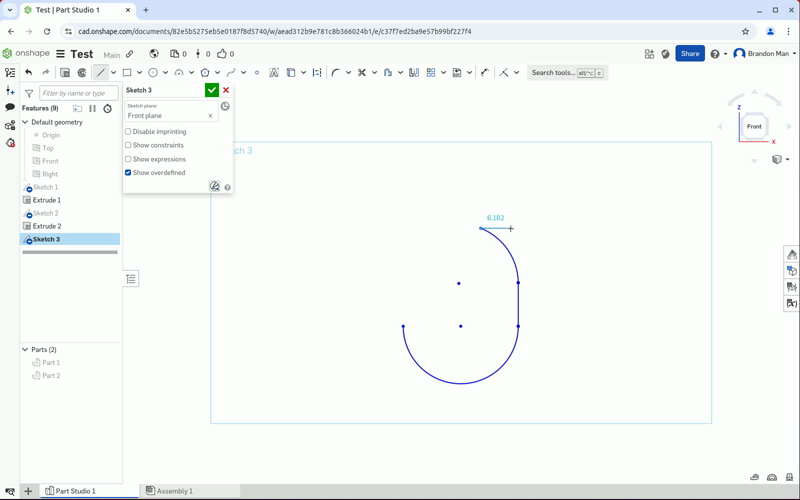
mouse_move(480, 216)
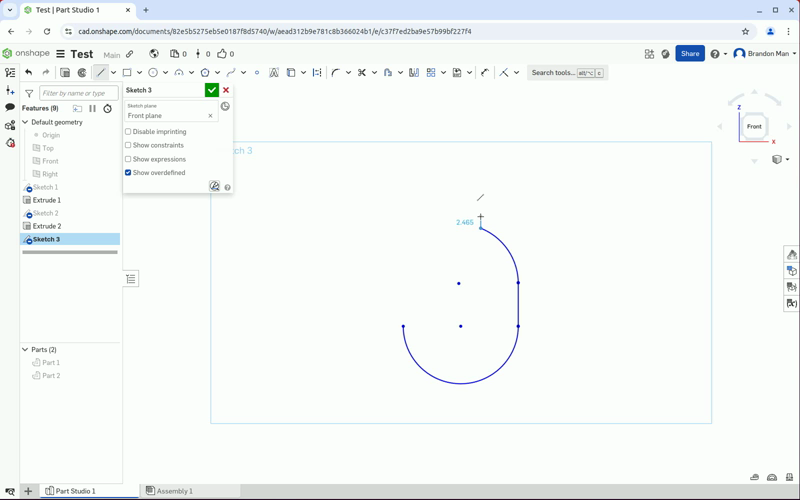
click(480, 216)
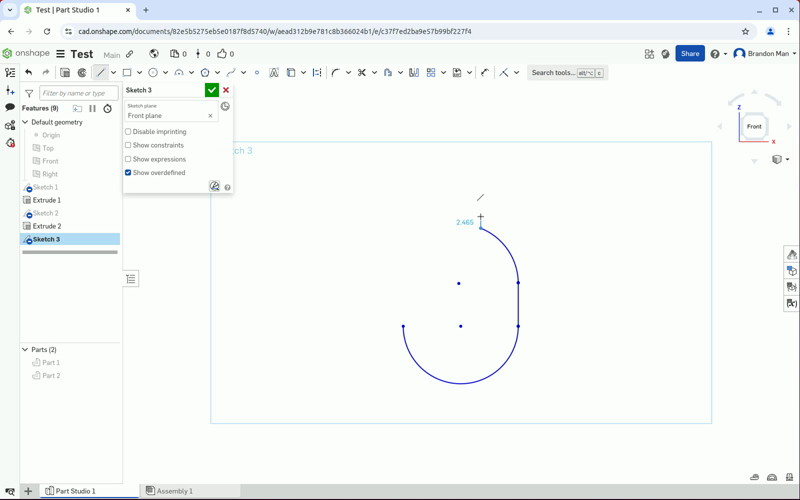
key_up(shift)
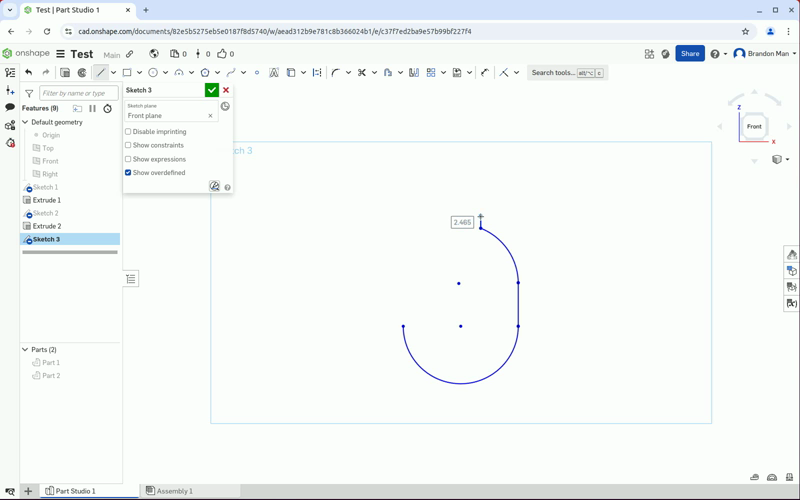
key(esc)
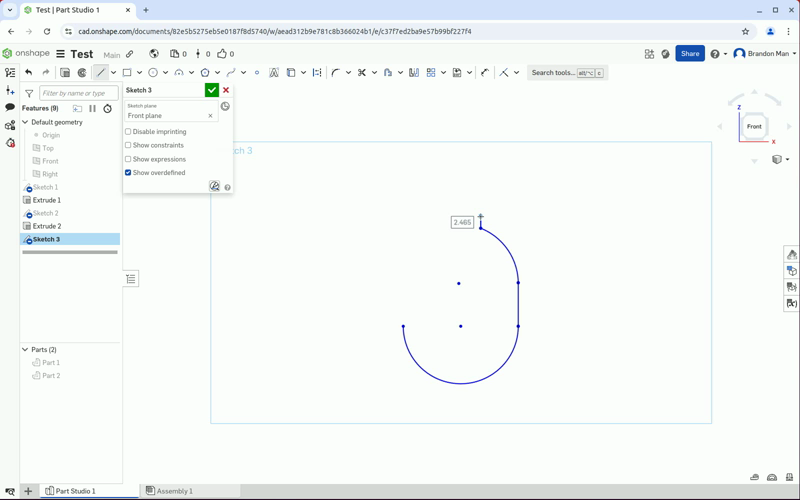
key(a)
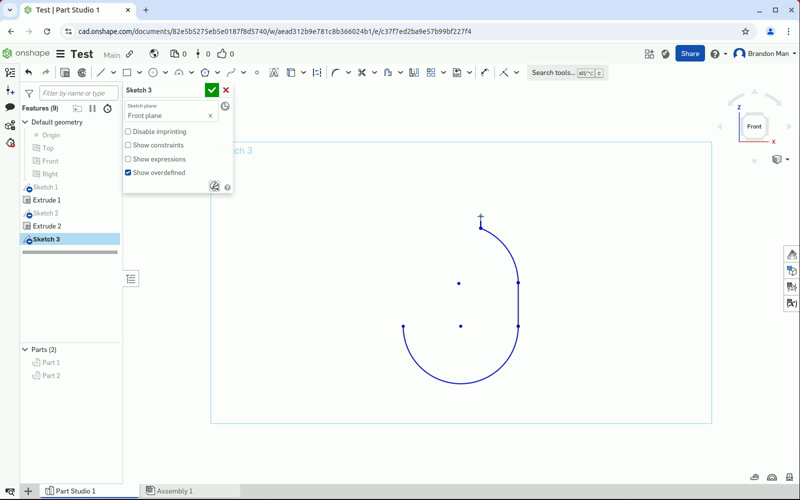
mouse_move(480, 216)
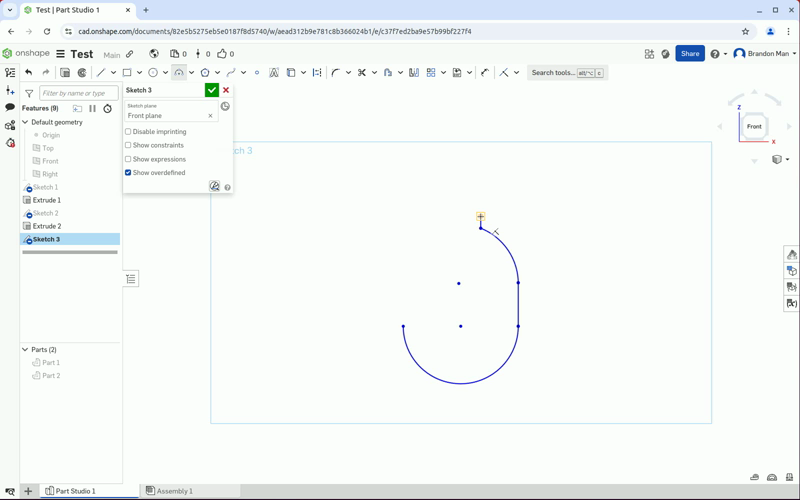
click(480, 216)
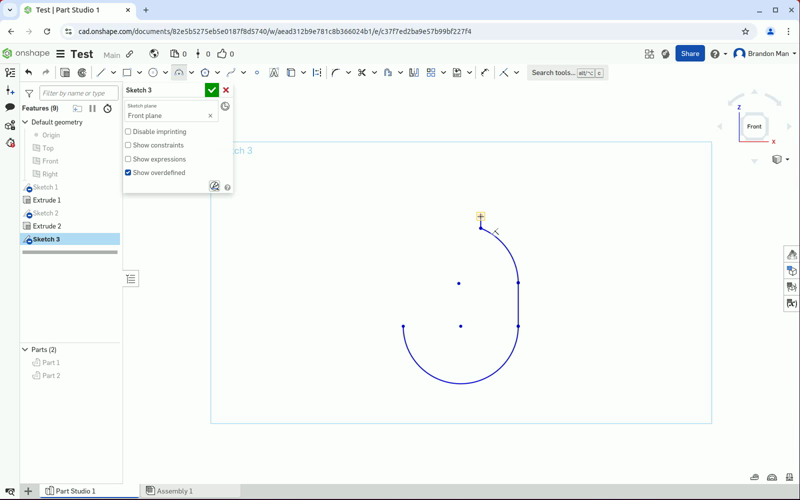
key_down(shift)
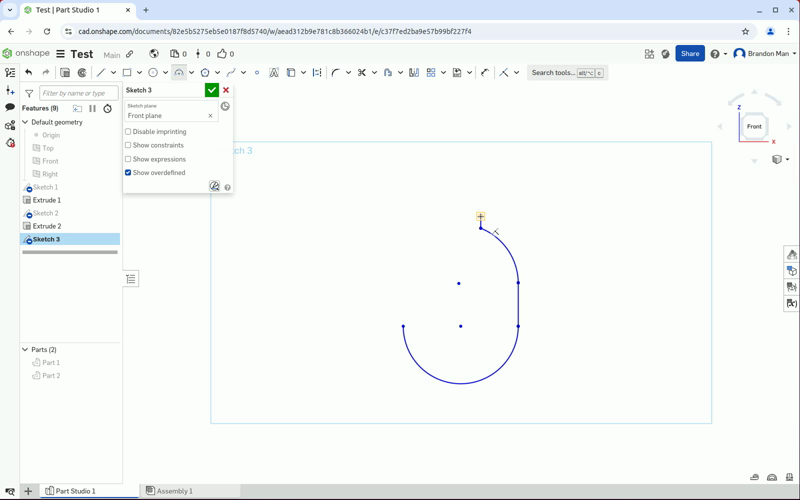
mouse_move(440, 216)
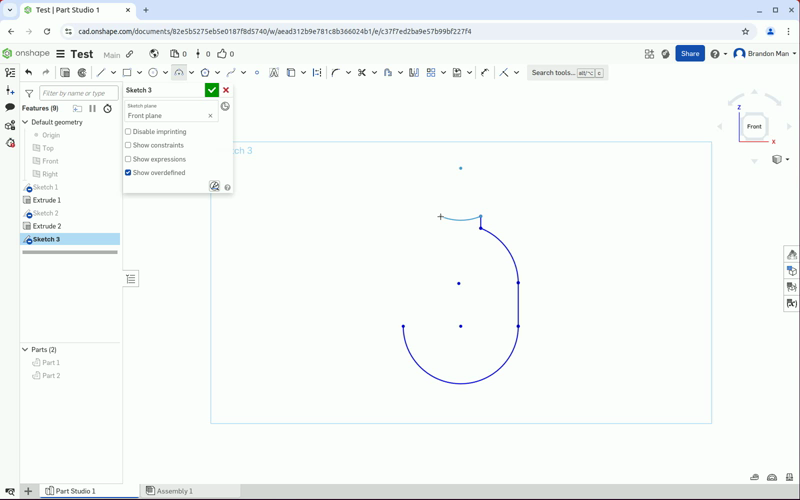
click(440, 216)
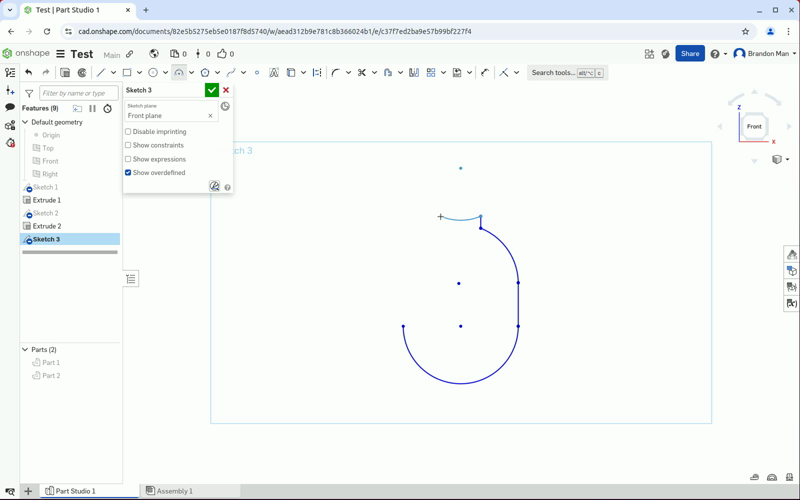
mouse_move(460, 213)
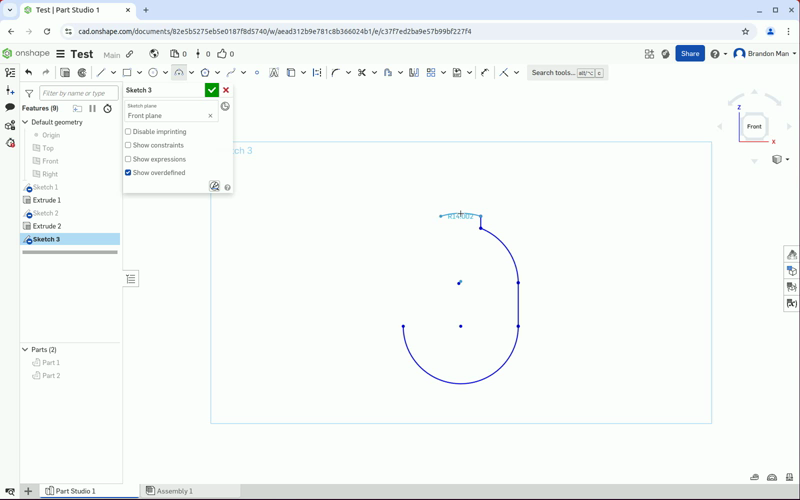
click(460, 213)
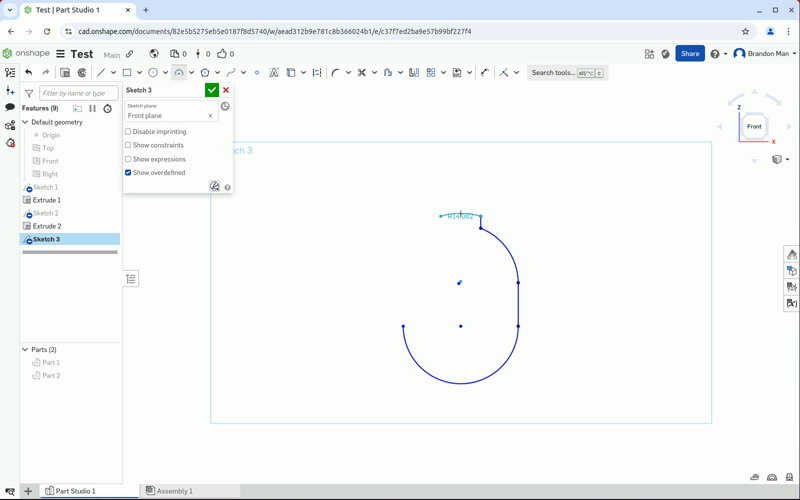
key_up(shift)
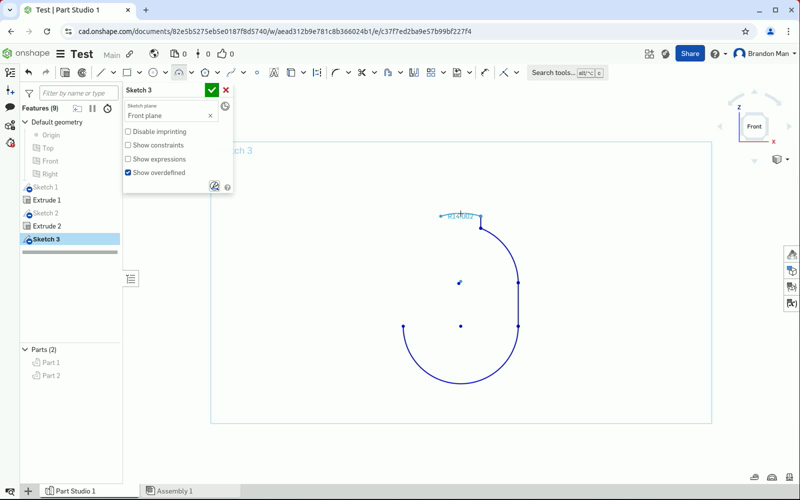
key(esc)
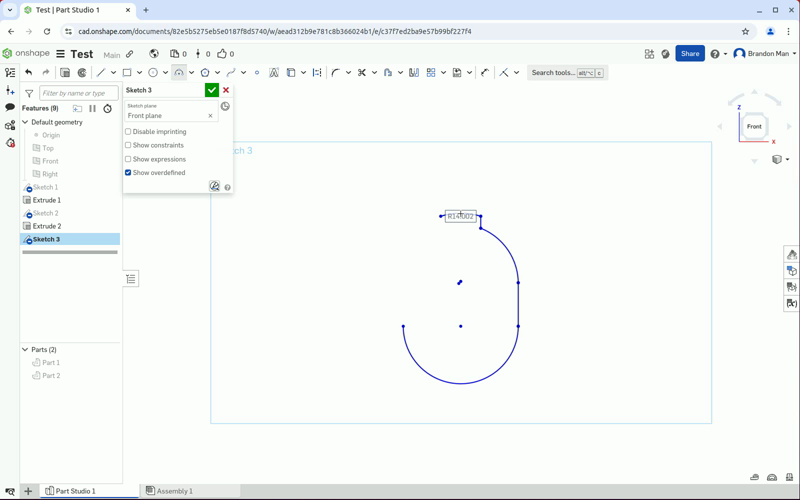
key(l)
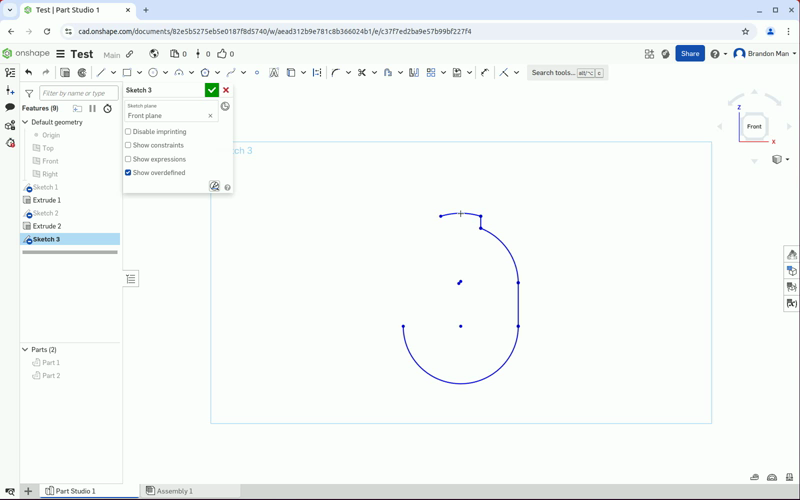
mouse_move(440, 216)
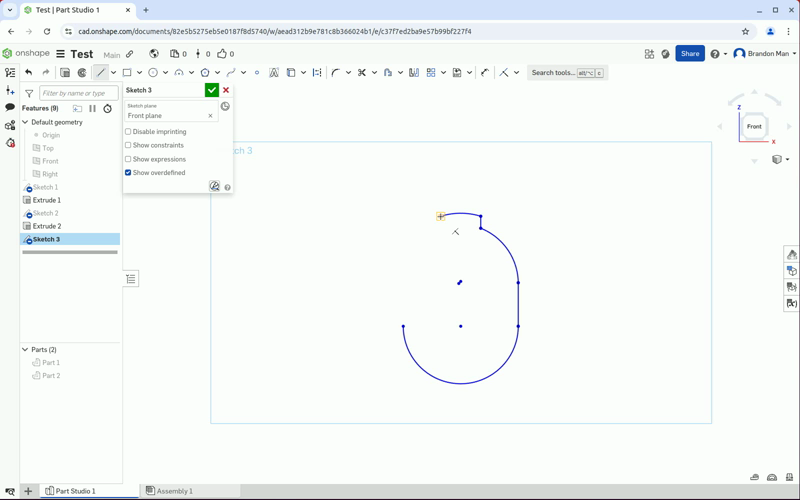
click(440, 216)
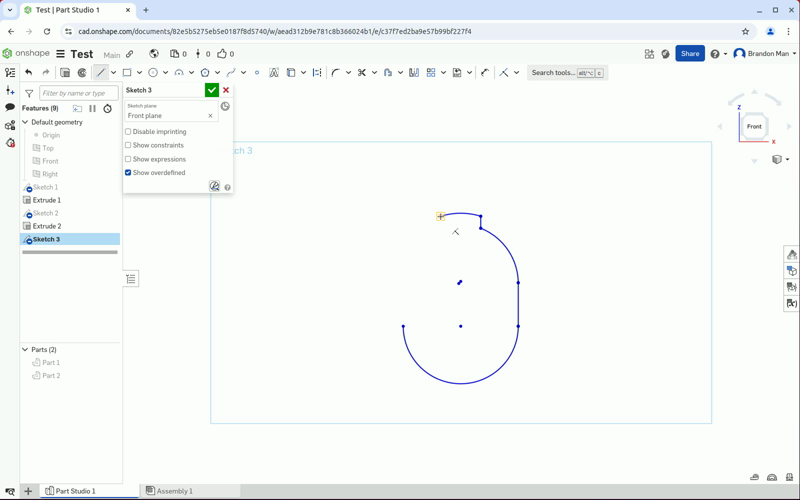
key_down(shift)
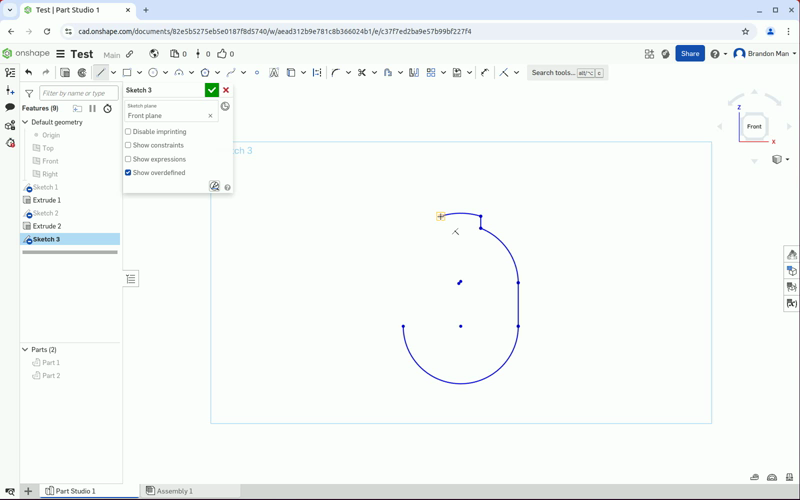
mouse_move(470, 216)
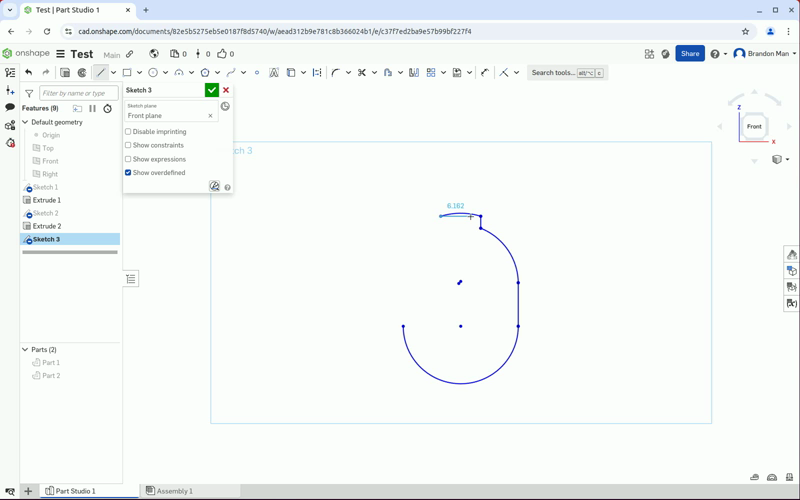
mouse_move(440, 228)
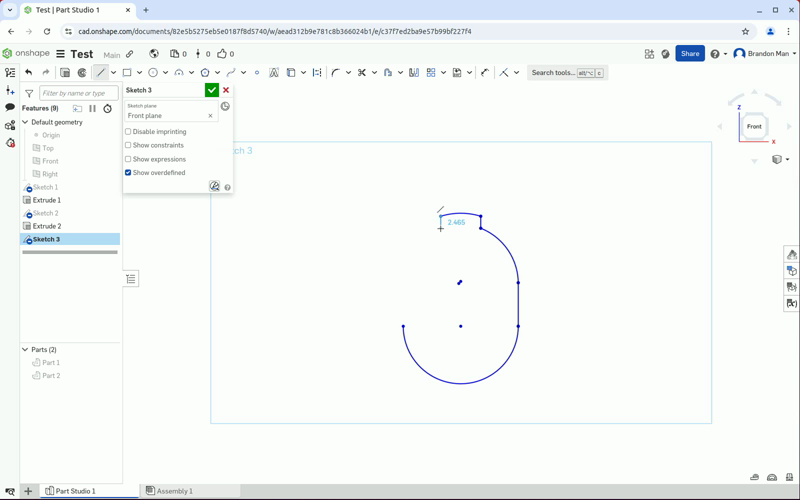
click(440, 228)
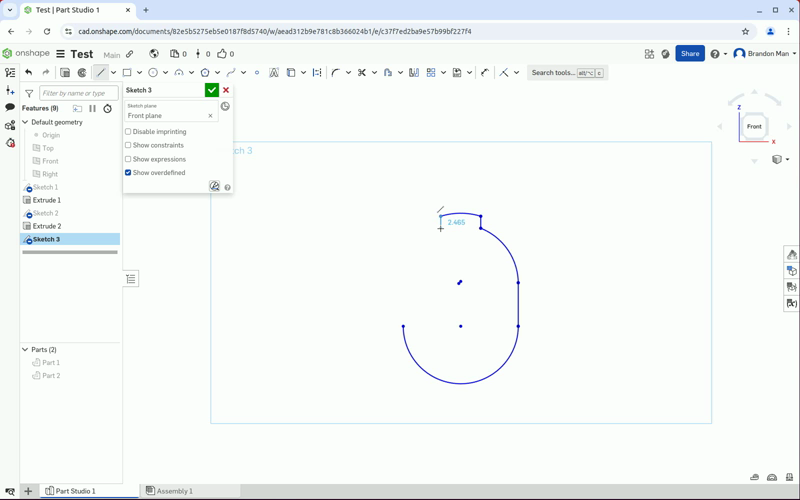
key_up(shift)
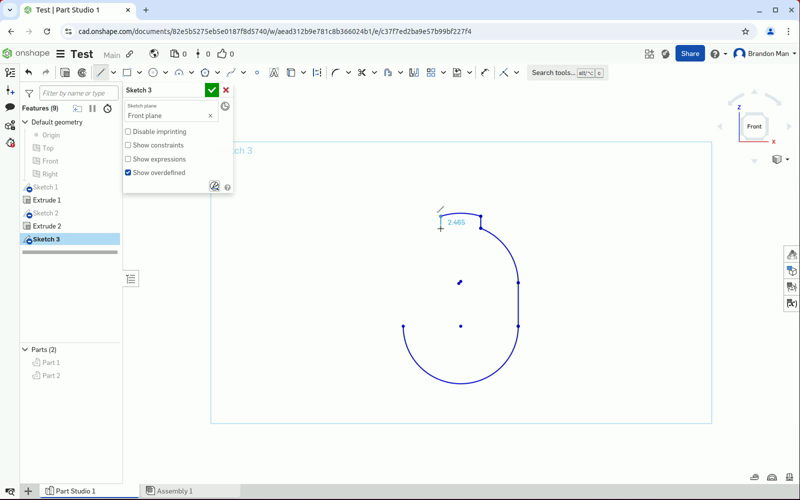
key(esc)
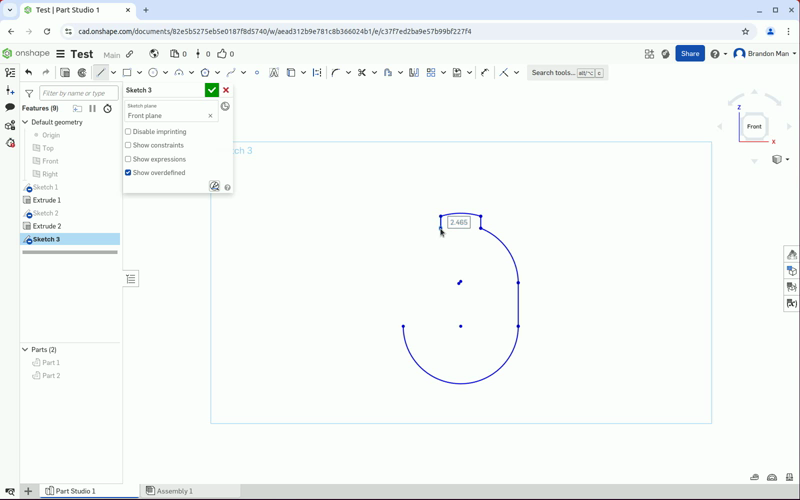
key(a)
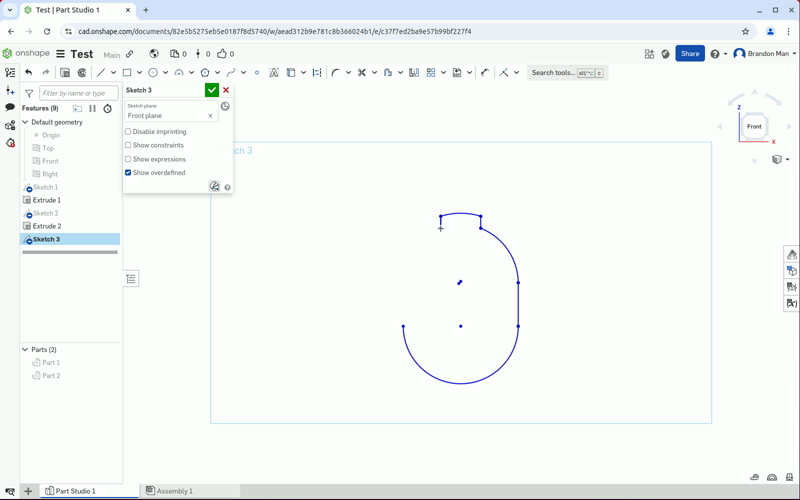
mouse_move(440, 228)
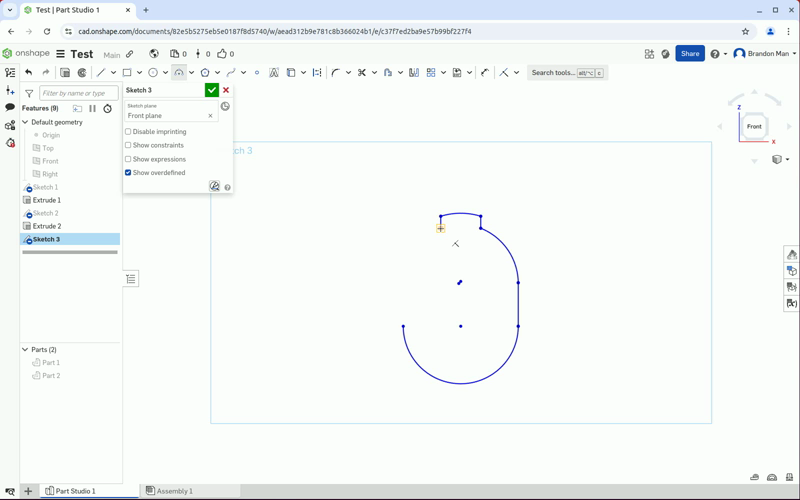
click(440, 228)
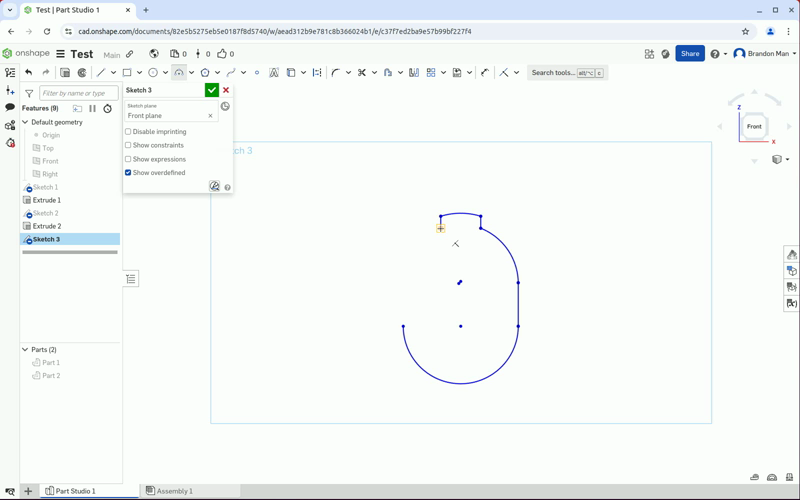
key_down(shift)
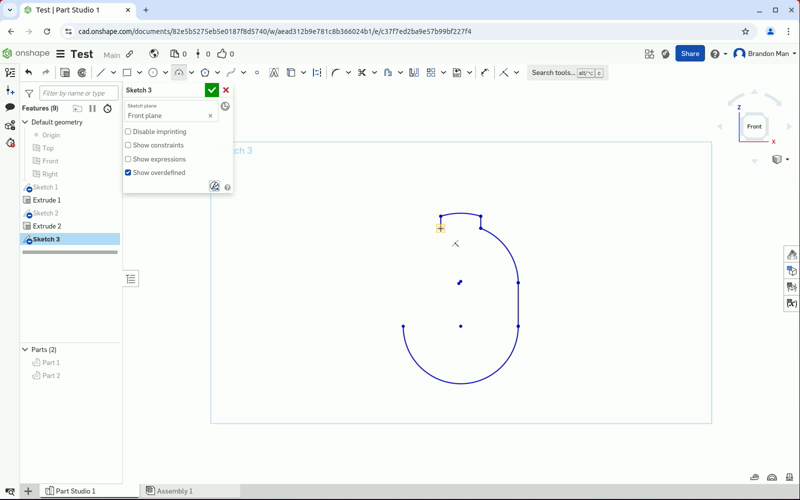
mouse_move(403, 282)
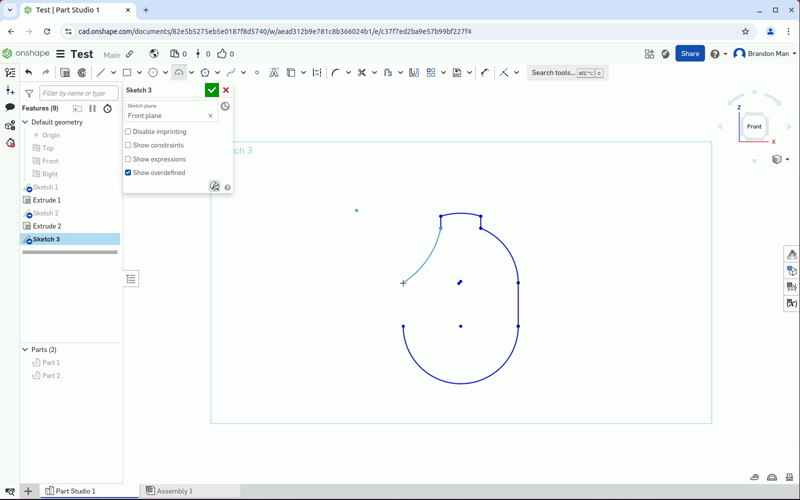
click(403, 282)
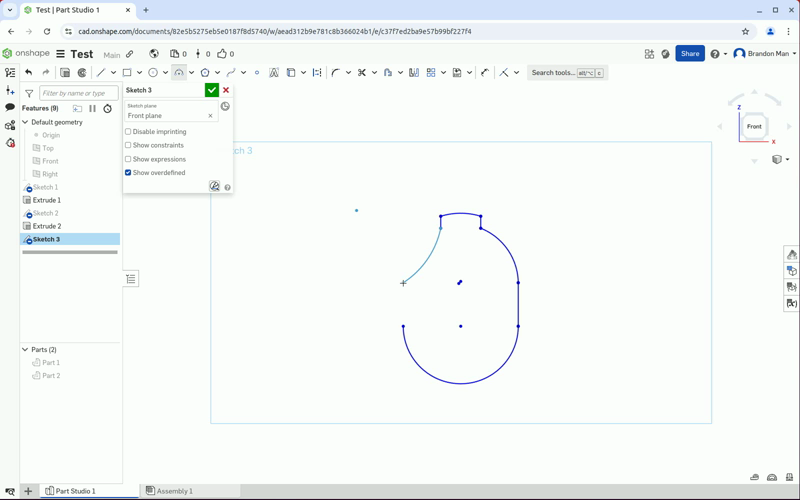
mouse_move(413, 249)
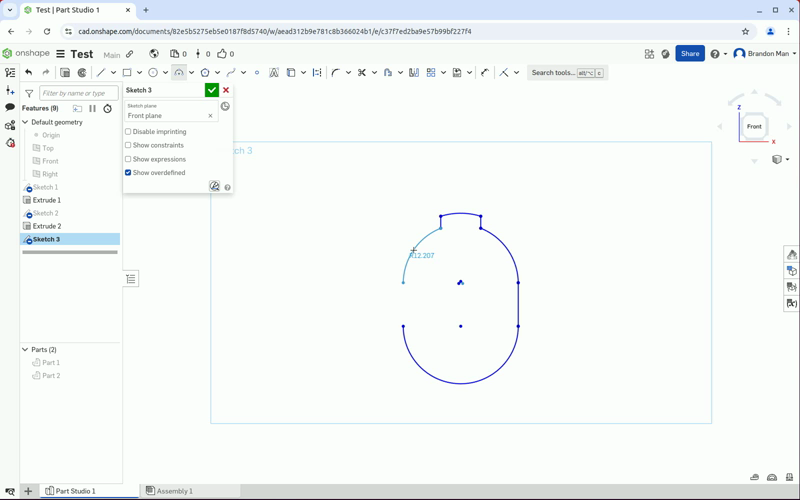
click(413, 249)
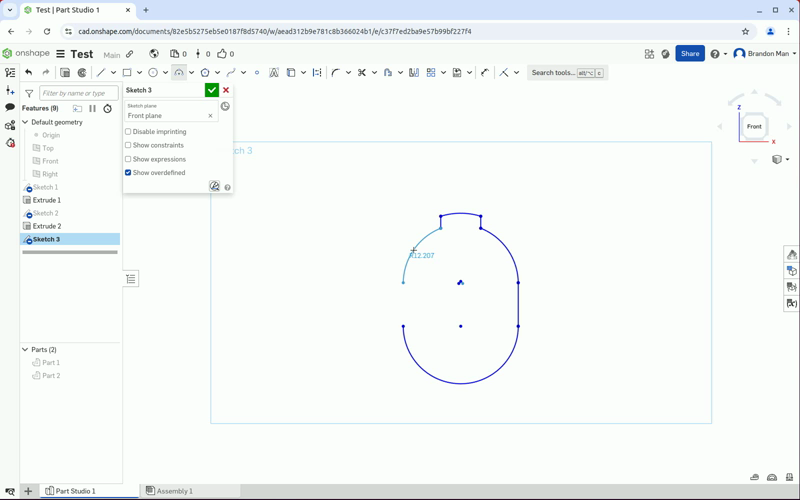
key_up(shift)
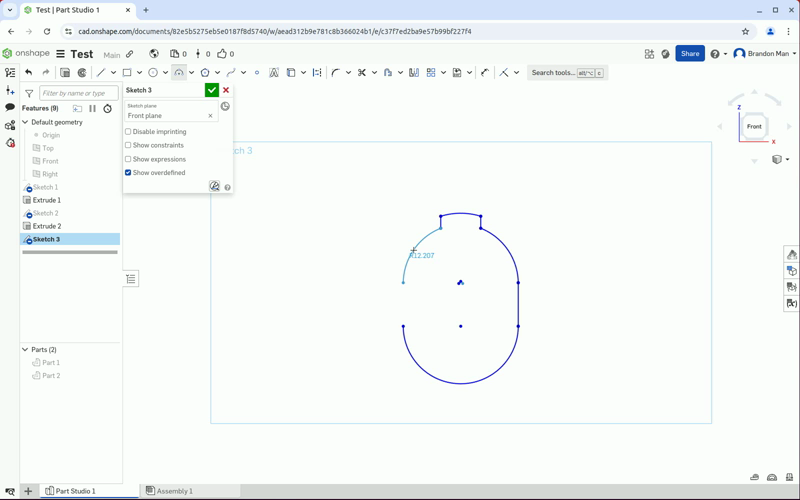
key(esc)
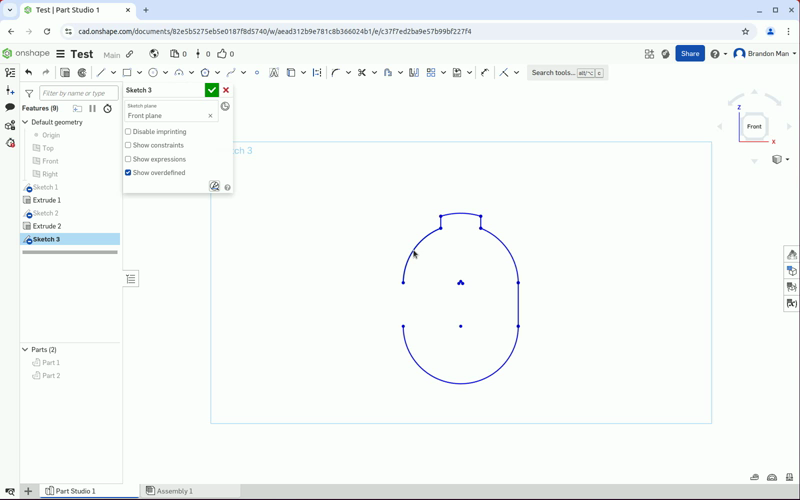
key(l)
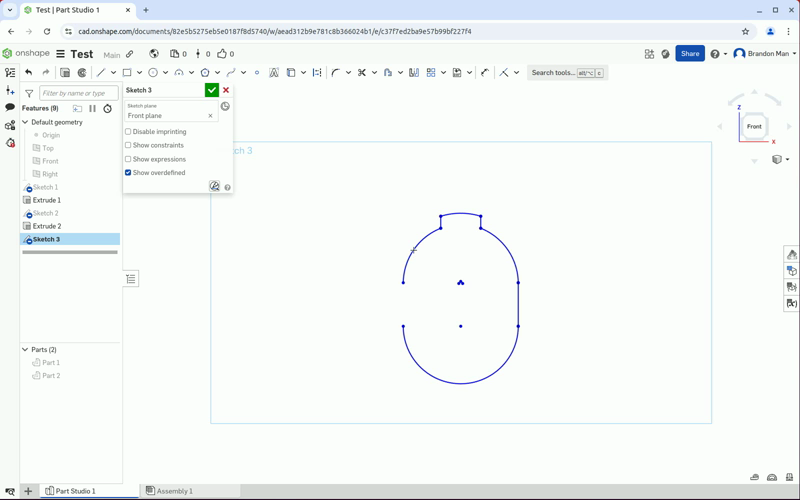
mouse_move(403, 282)
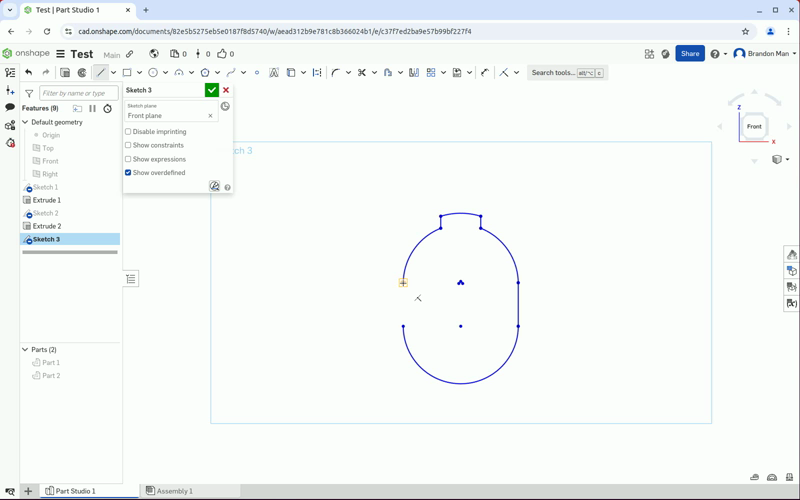
click(403, 282)
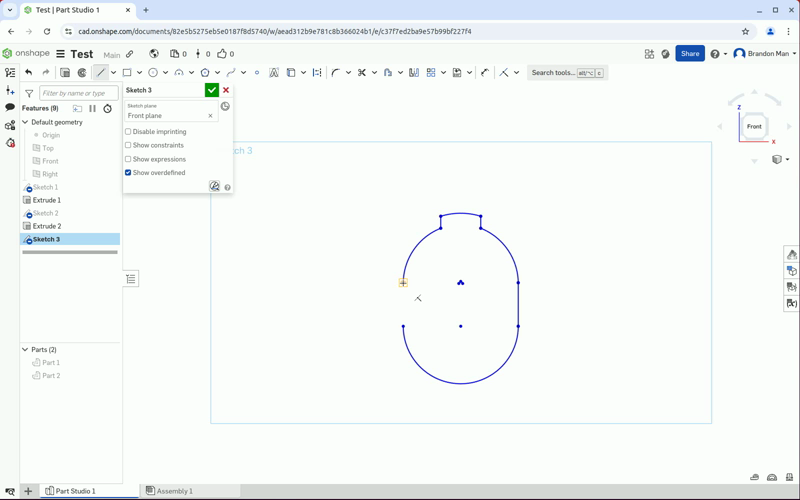
mouse_move(433, 282)
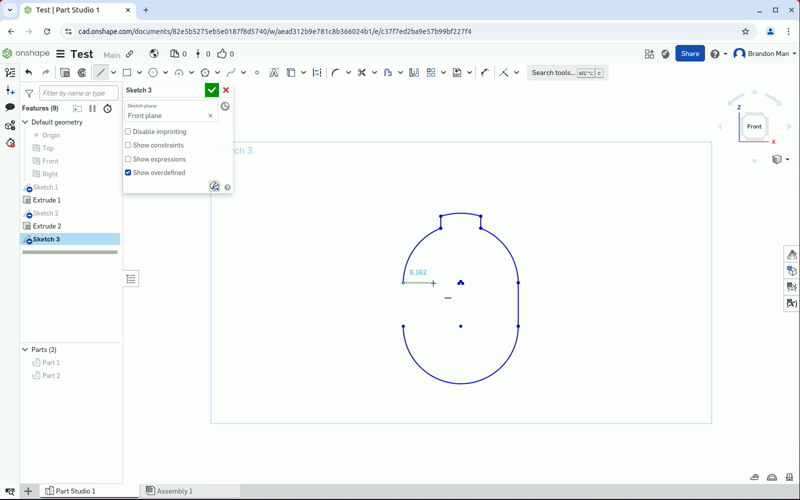
key_down(shift)
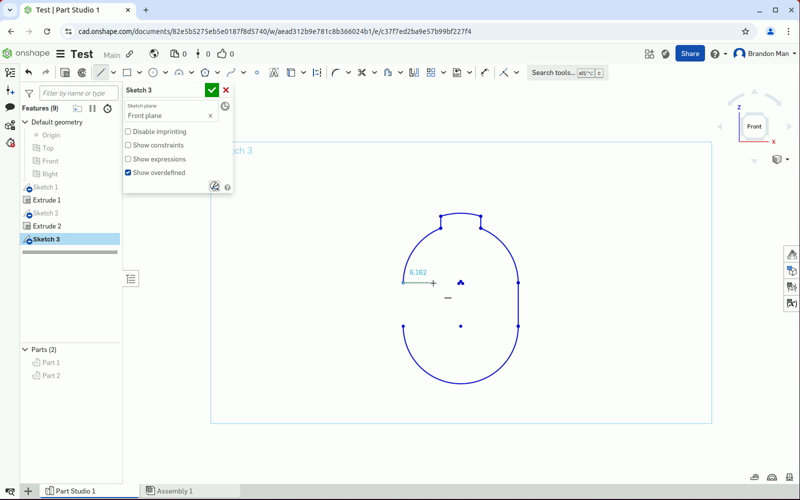
mouse_move(403, 326)
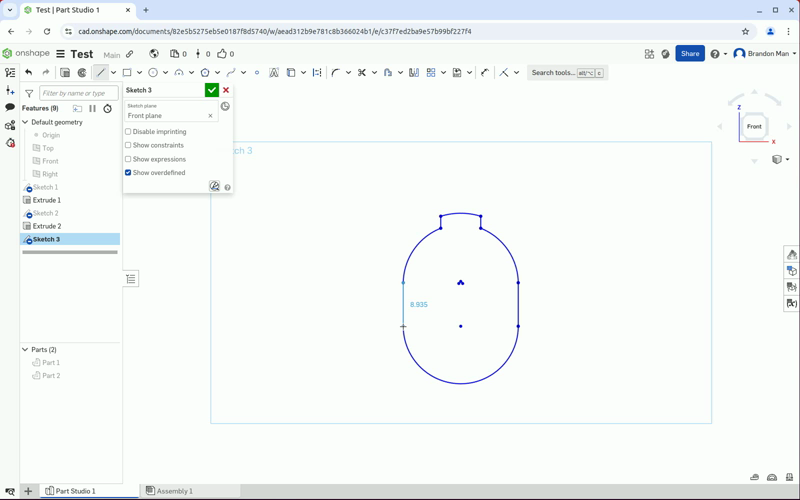
key_up(shift)
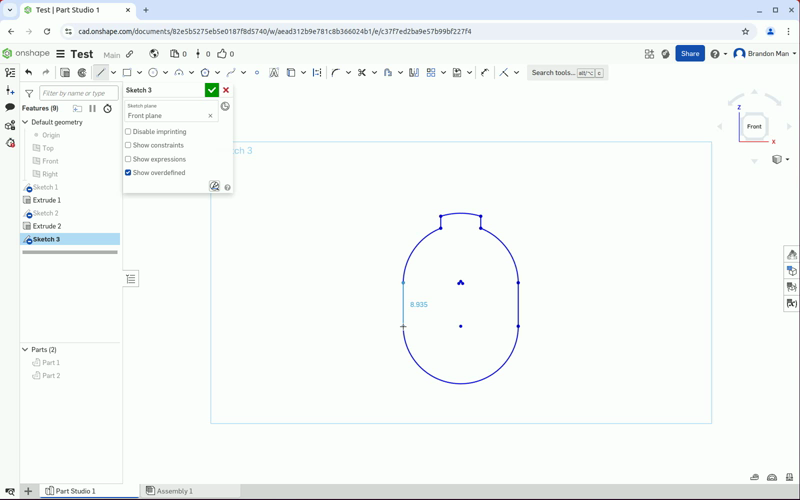
click(403, 326)
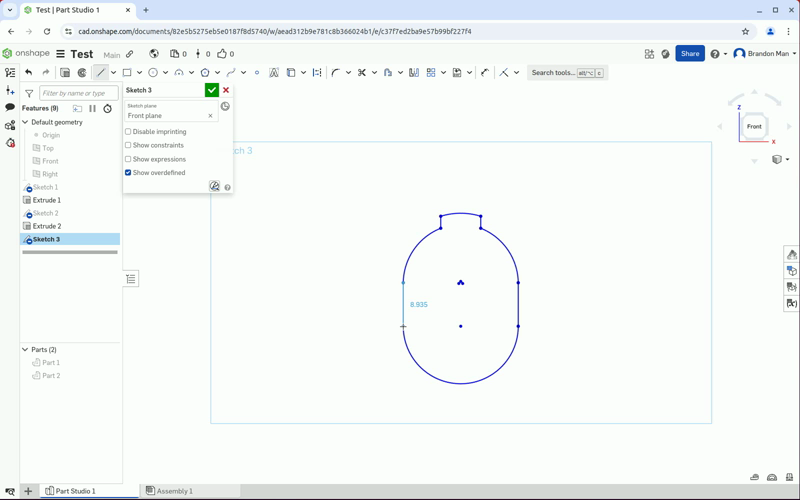
key(esc)
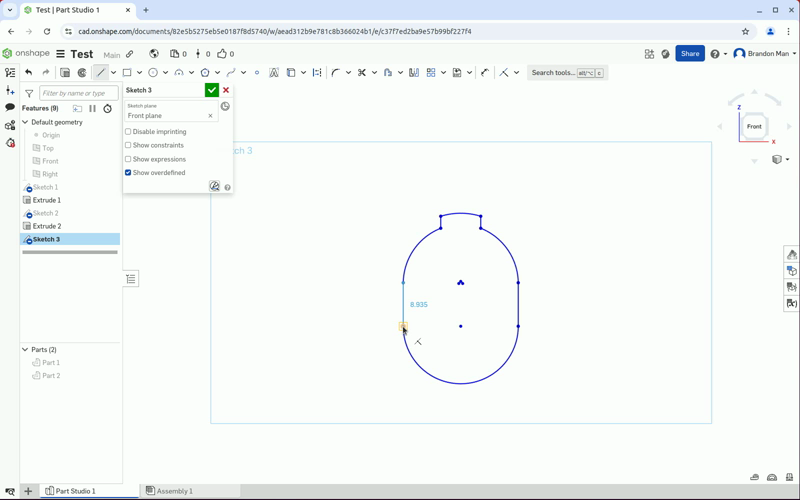
key(c)
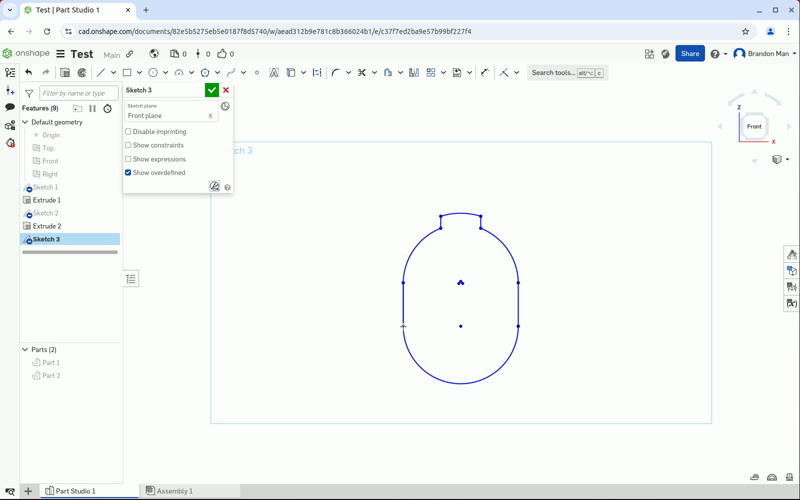
key_down(shift)
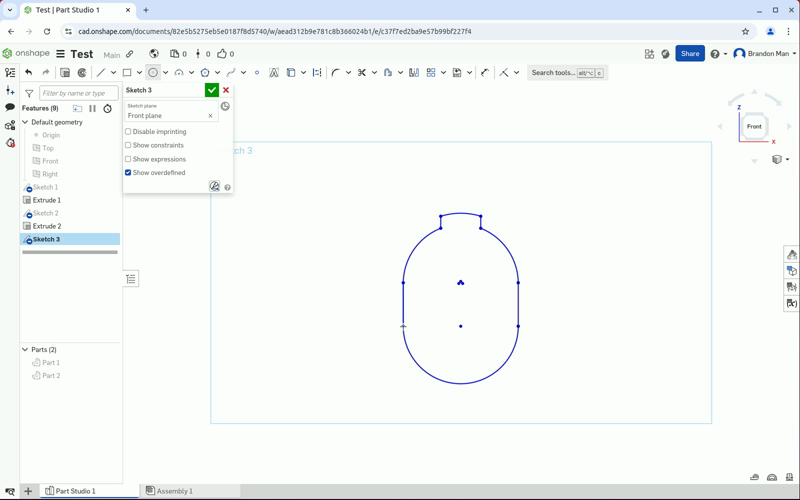
mouse_move(461, 282)
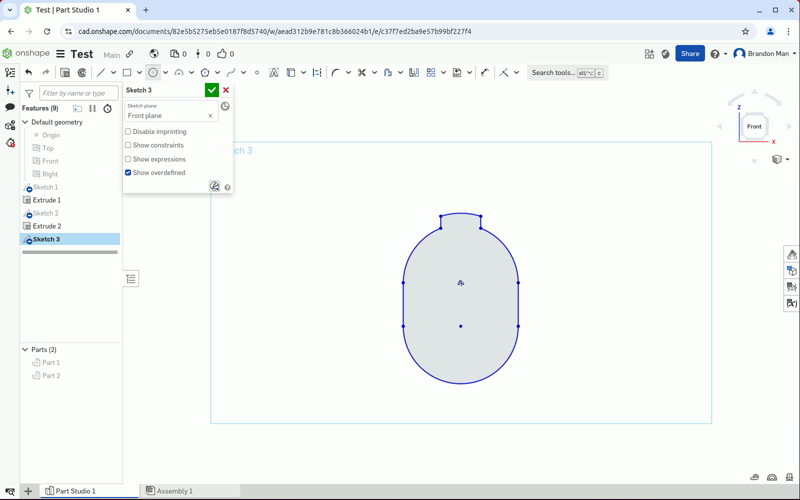
scroll(6)
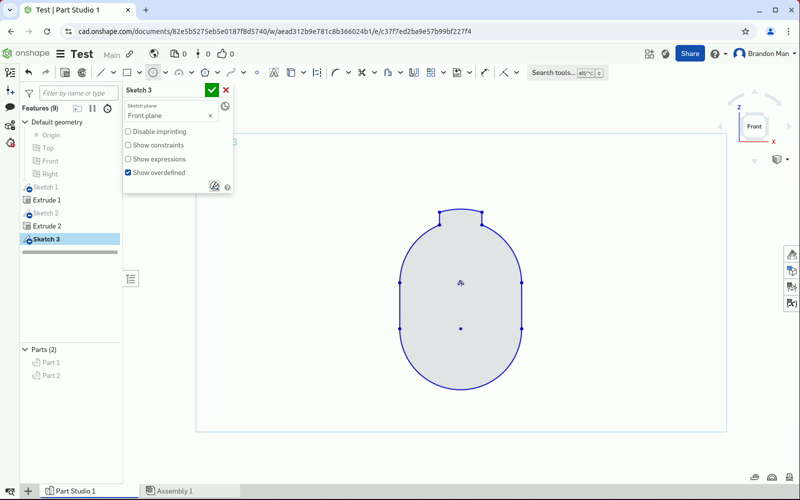
scroll(6)
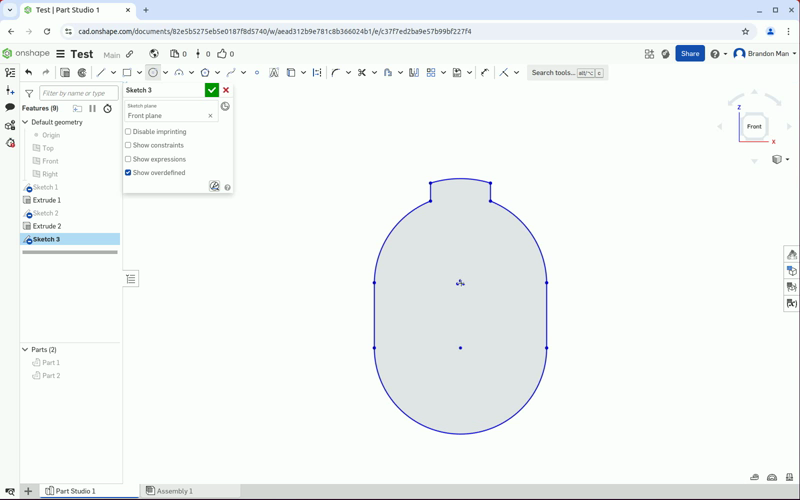
scroll(6)
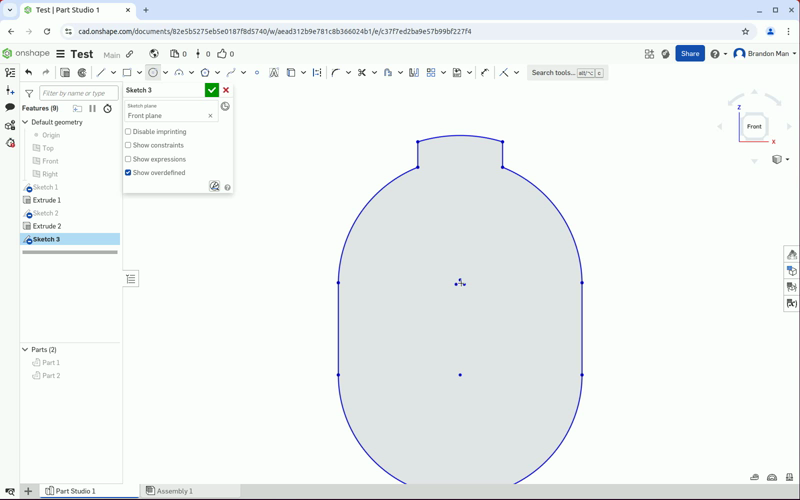
scroll(6)
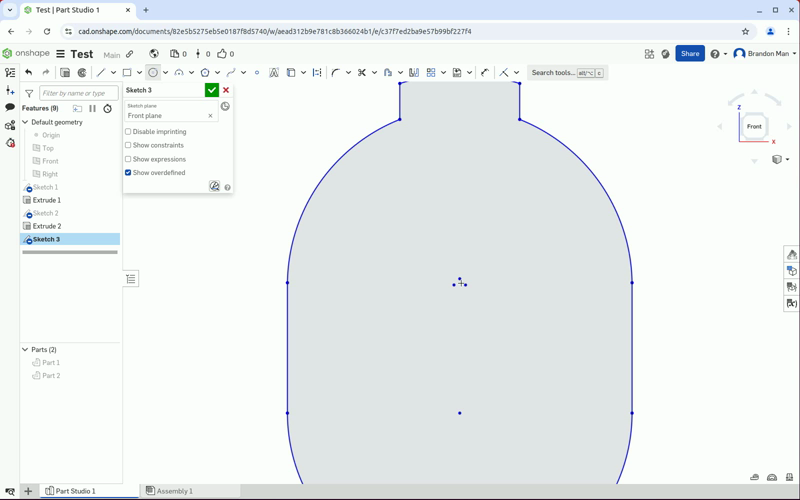
scroll(6)
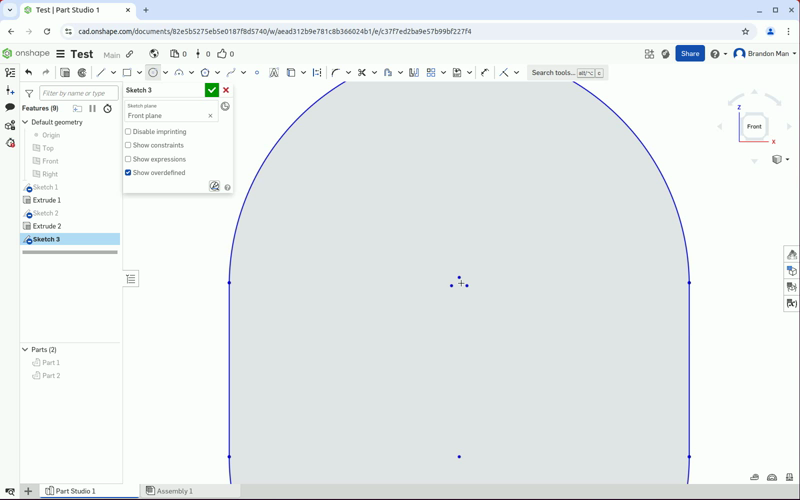
scroll(6)
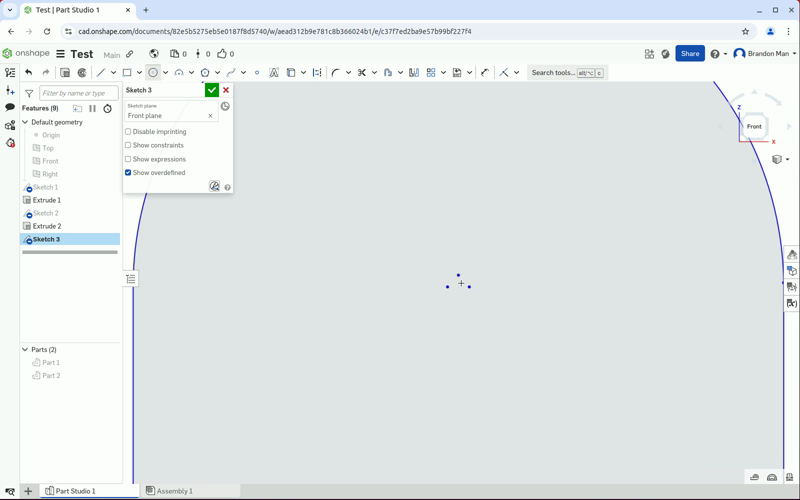
scroll(6)
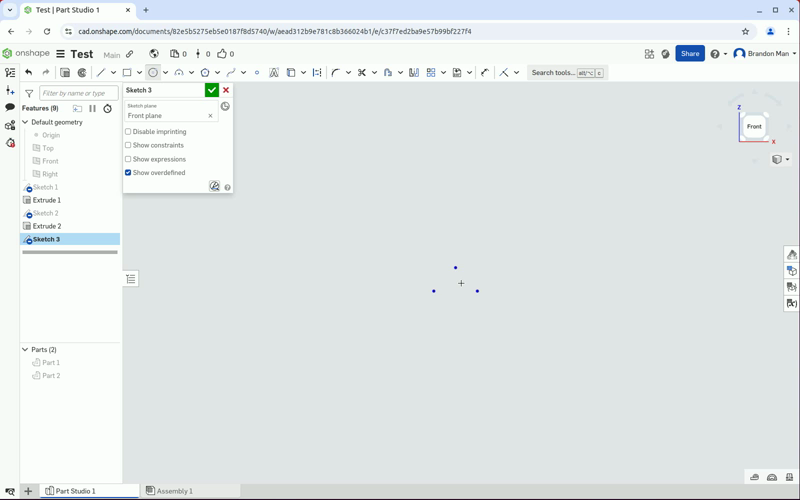
click(461, 282)
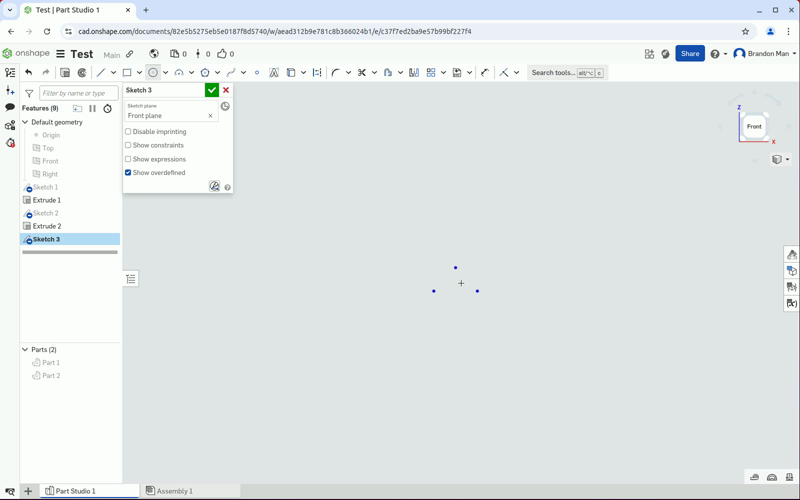
scroll(-6)
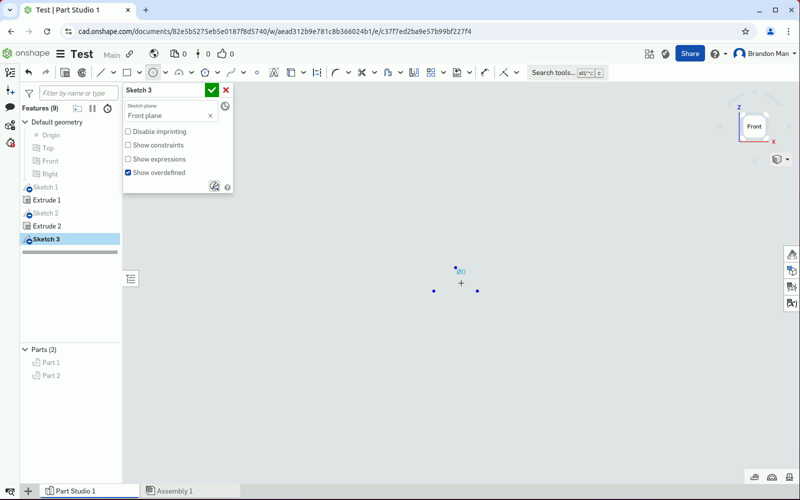
scroll(-6)
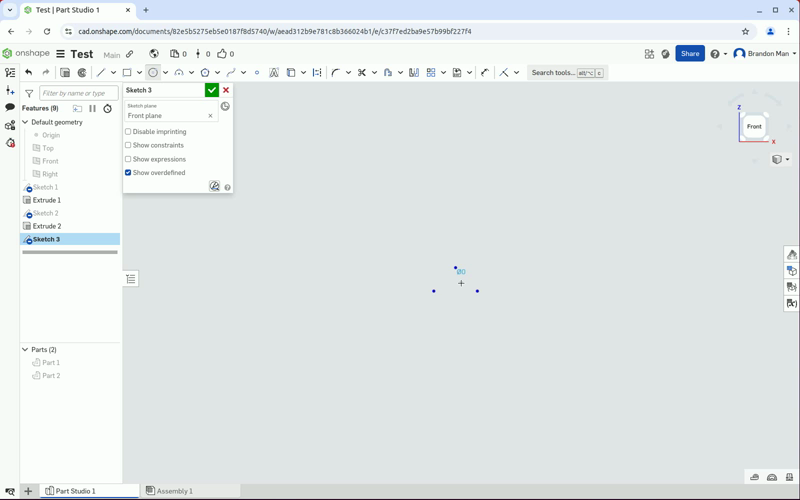
scroll(-6)
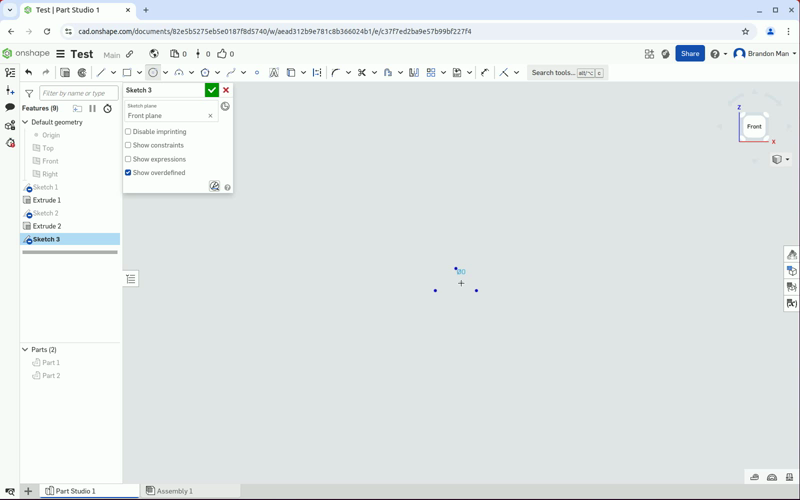
scroll(-6)
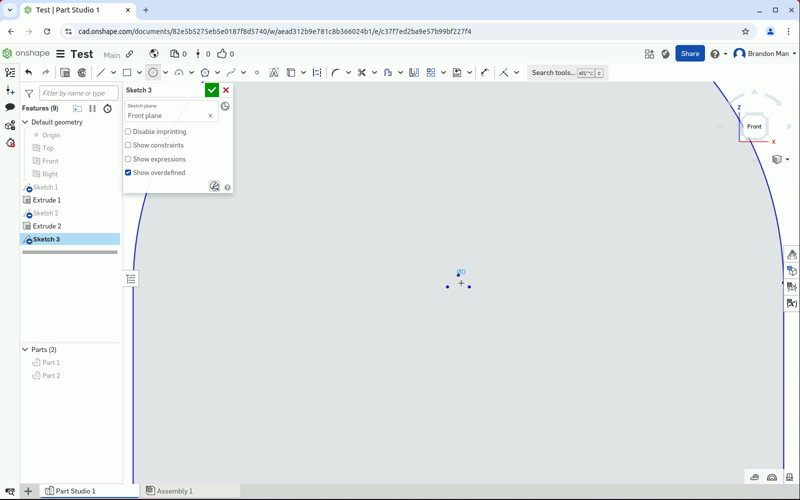
scroll(-6)
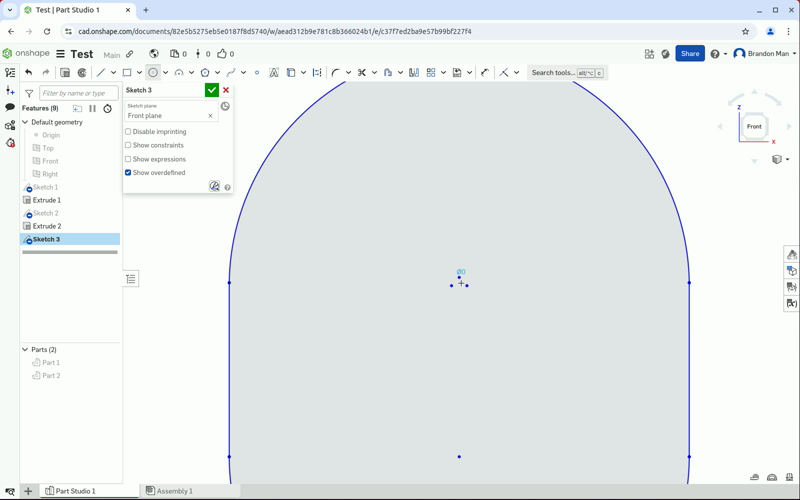
scroll(-6)
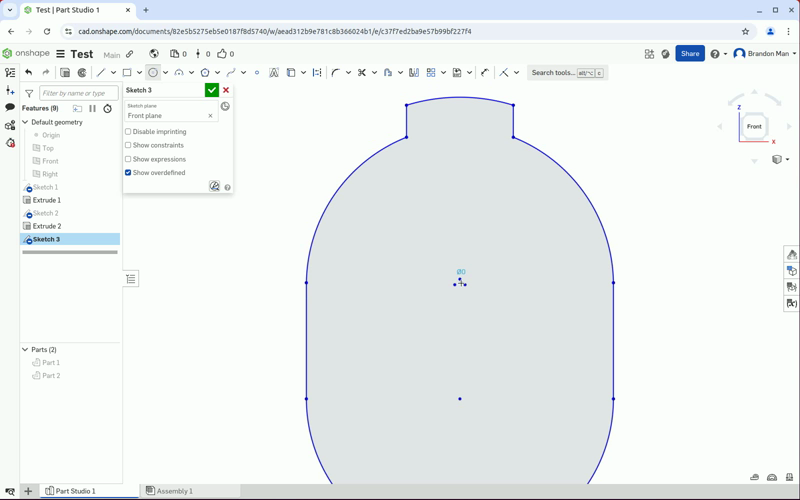
scroll(-6)
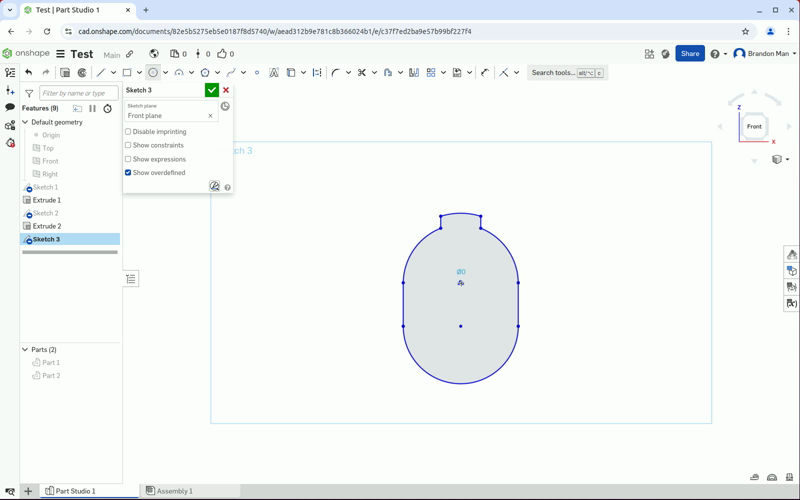
key_up(shift)
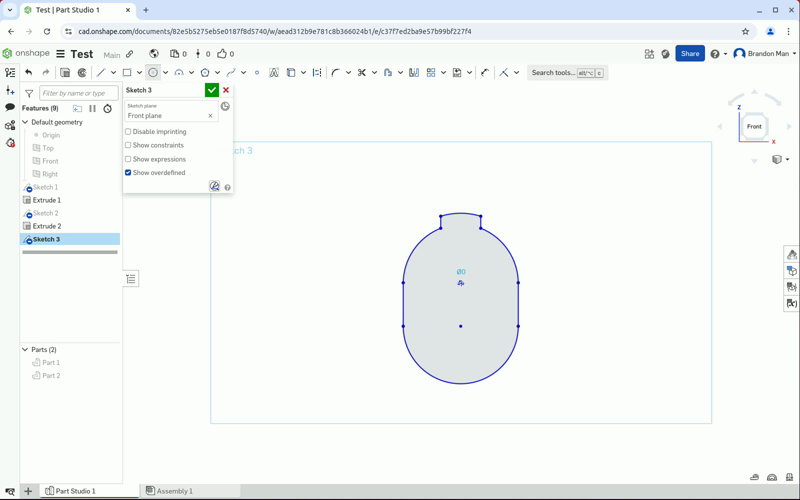
mouse_move(490, 282)
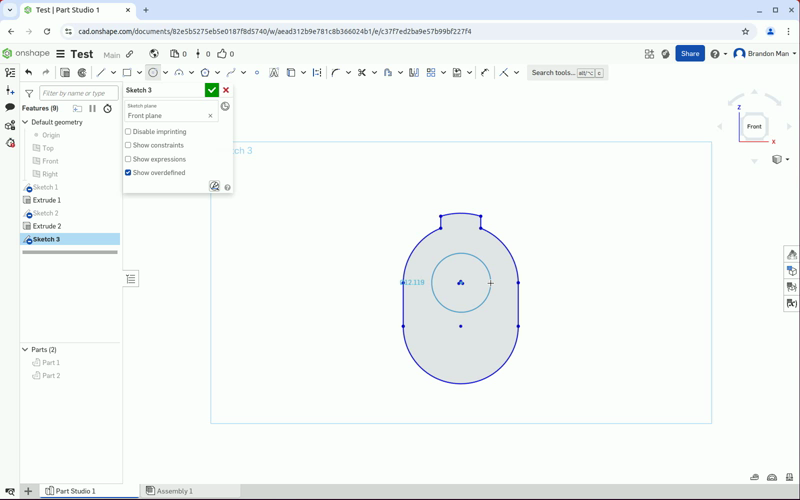
click(490, 282)
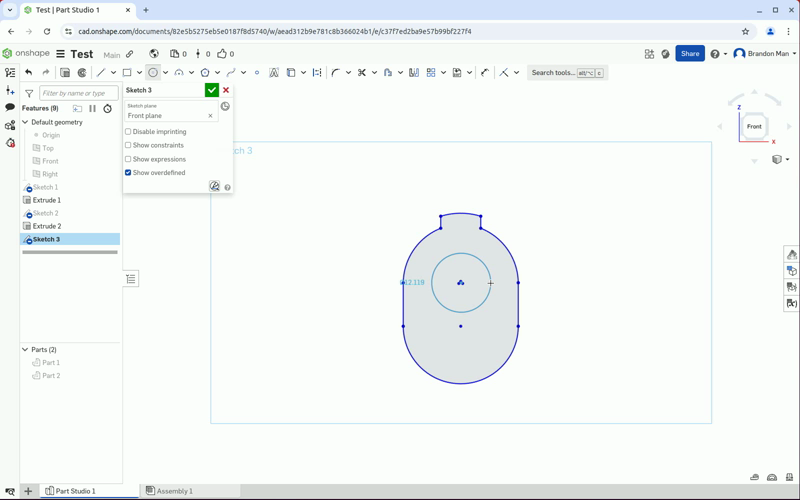
key(esc)
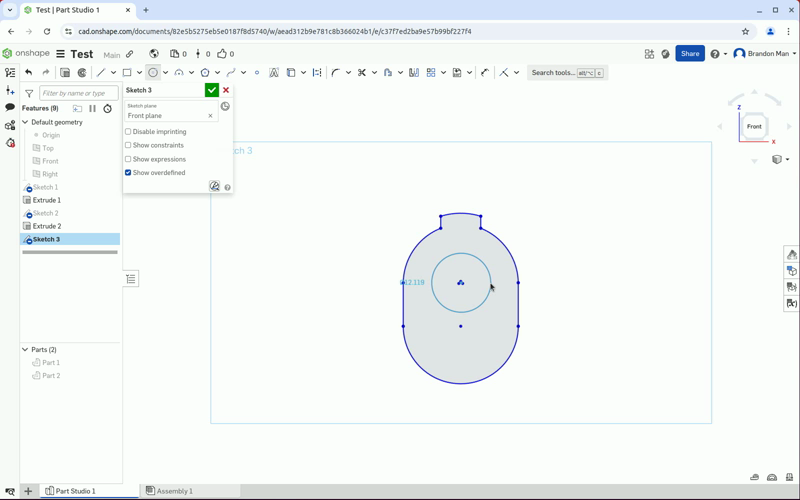
mouse_move(441, 317)
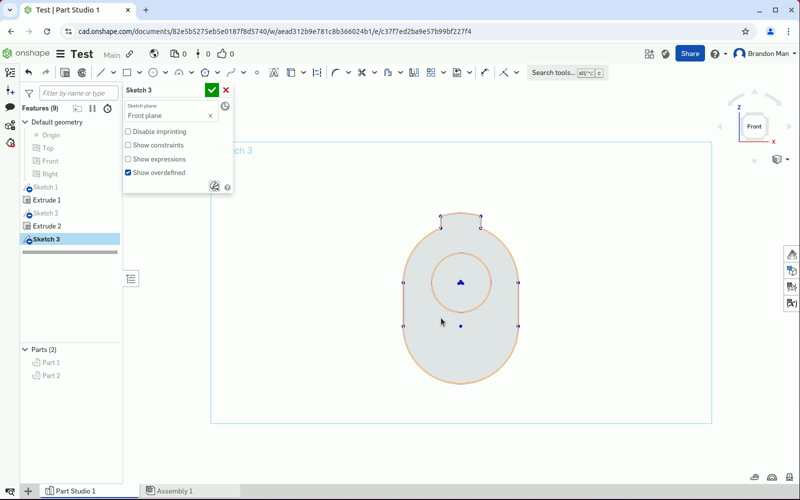
click(441, 317)
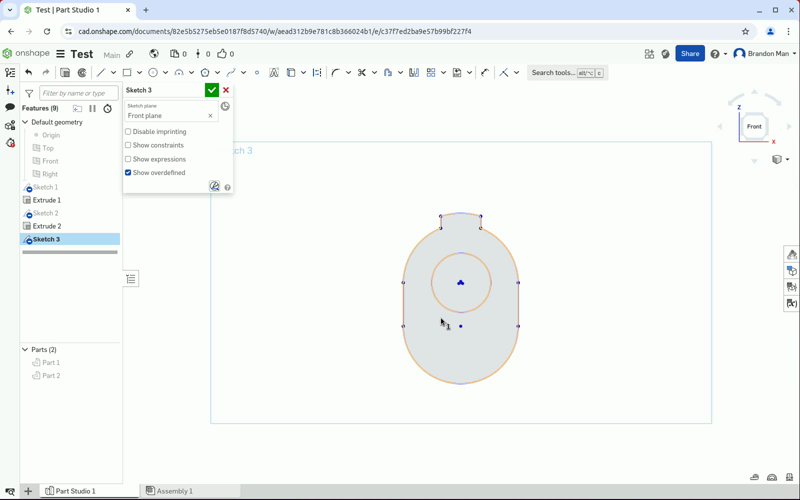
mouse_move(73, 352)
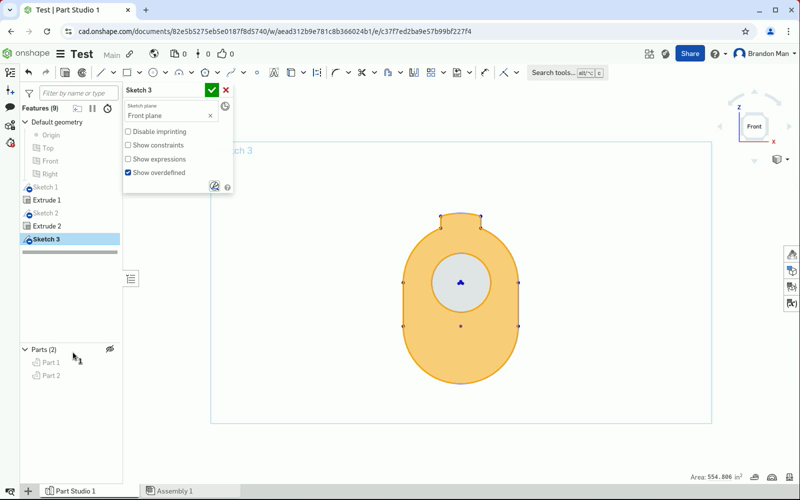
key(shift+y)
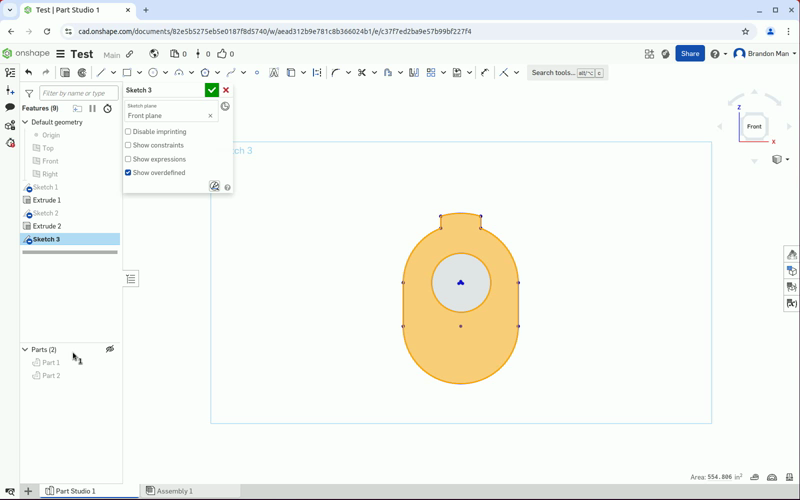
key(shift+e)
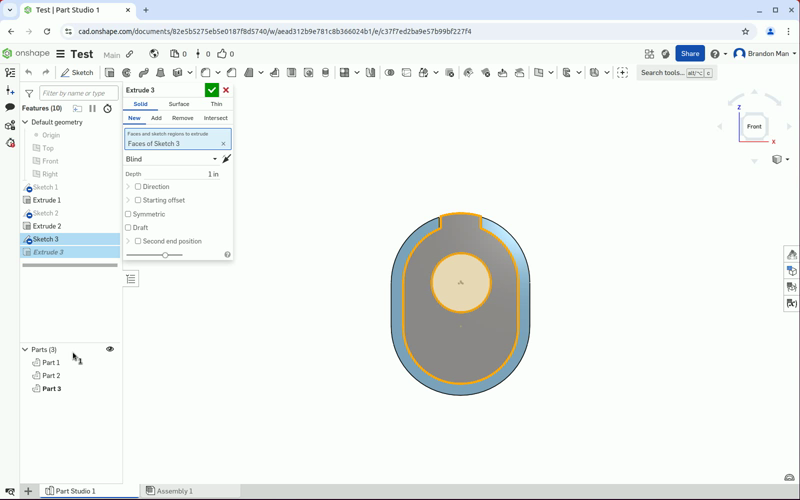
mouse_move(143, 106)
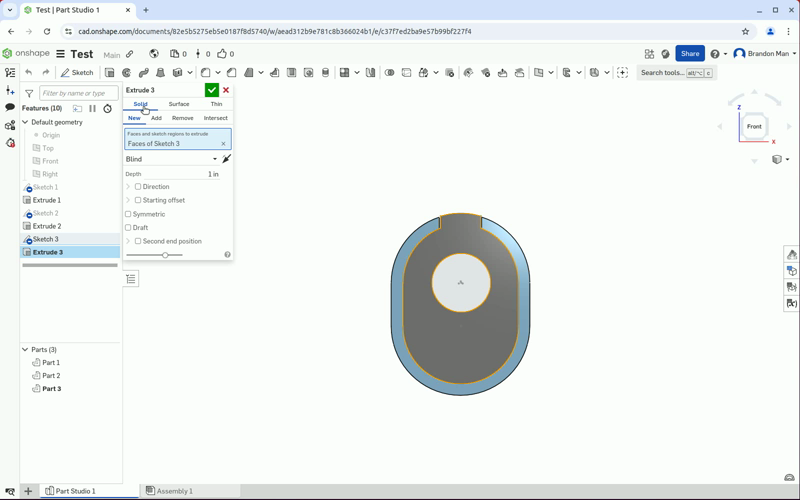
click(143, 106)
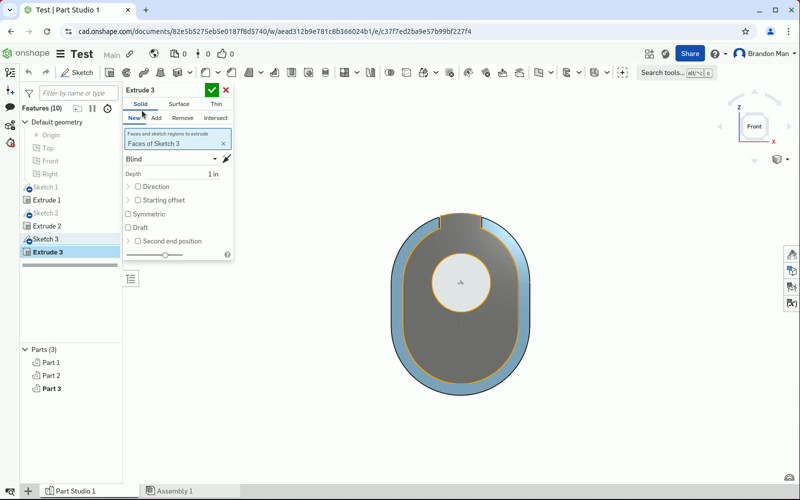
mouse_move(137, 120)
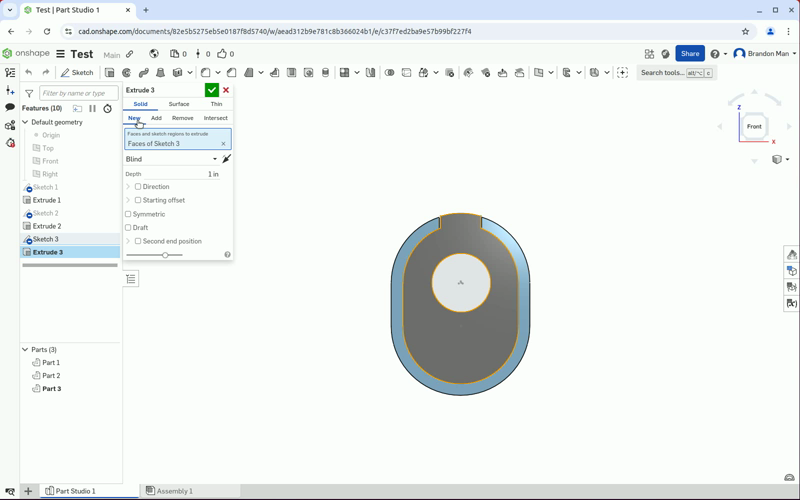
click(137, 120)
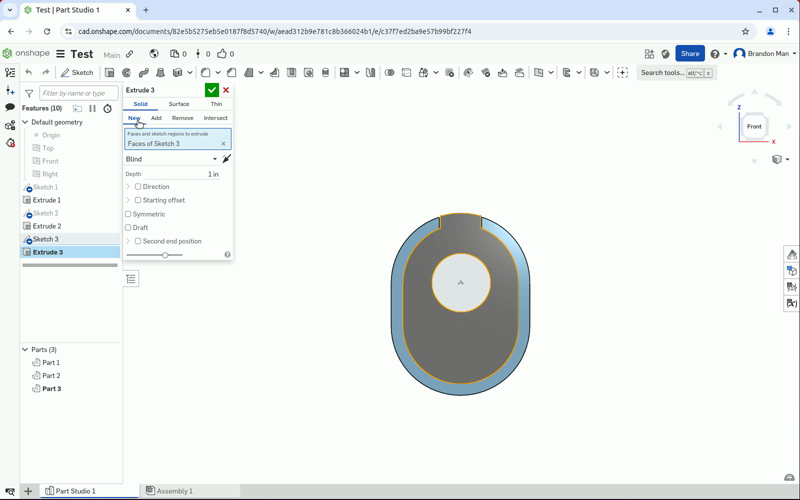
key(tab, 4)
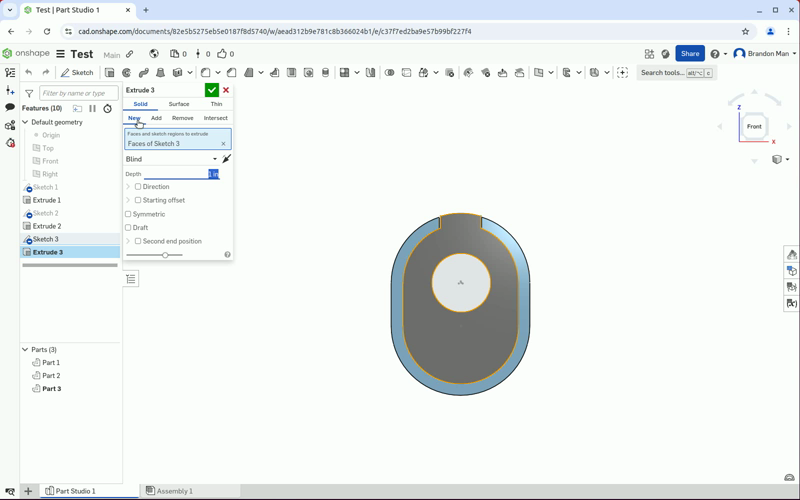
text(-2.407)
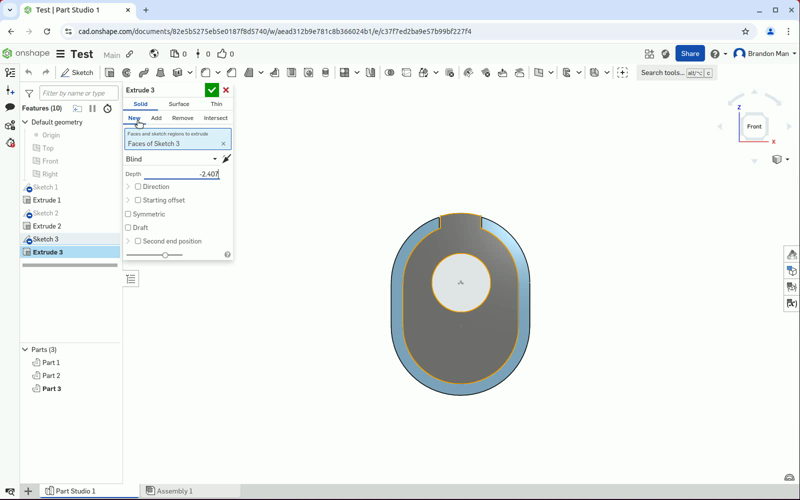
key(enter)
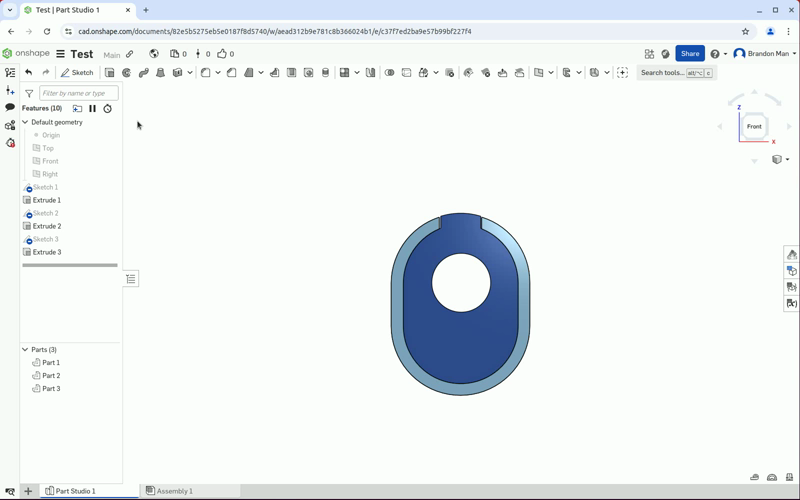
key(shift+h)
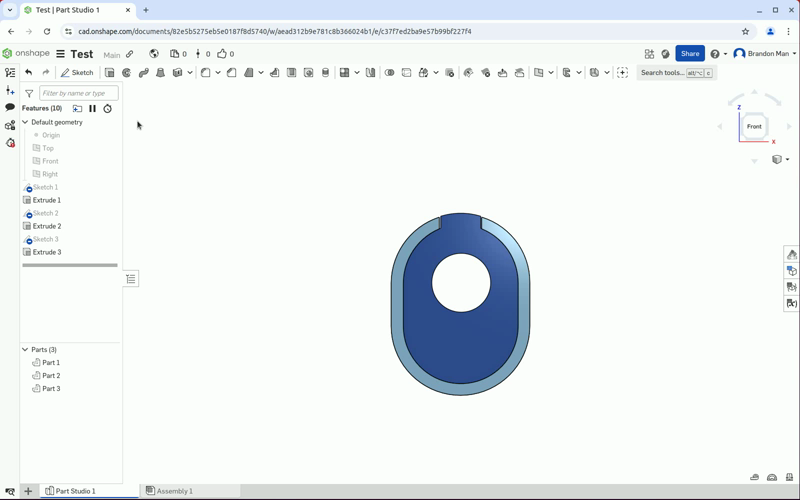
key(shift+h)
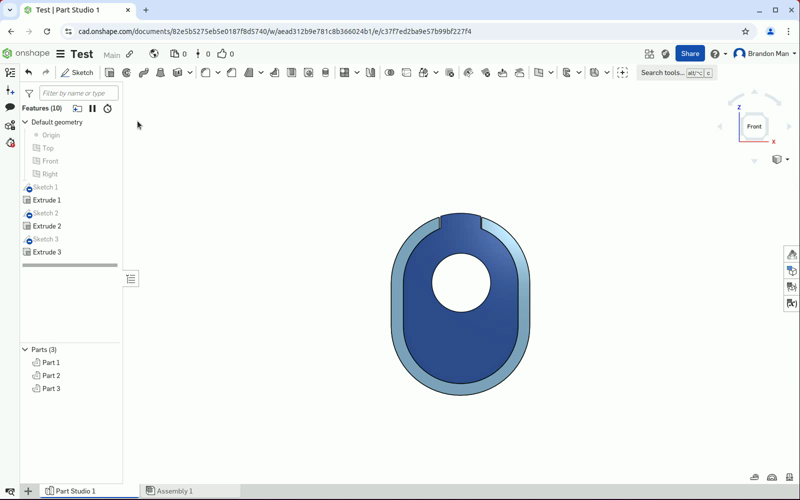
mouse_move(73, 189)
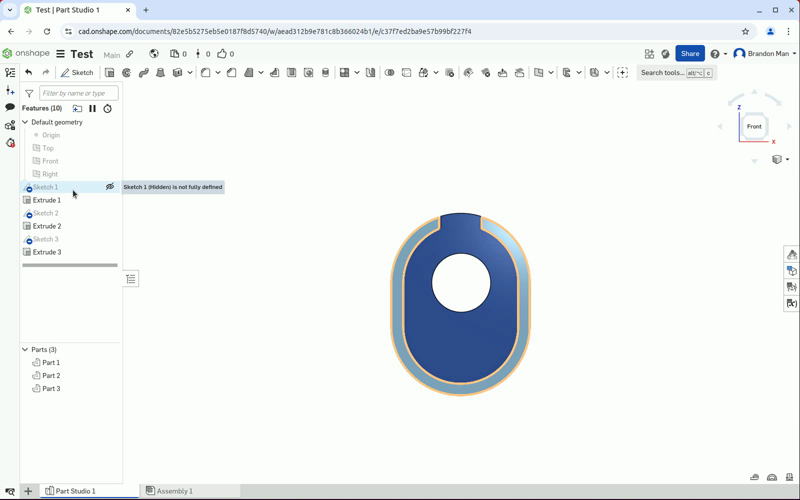
click(73, 189)
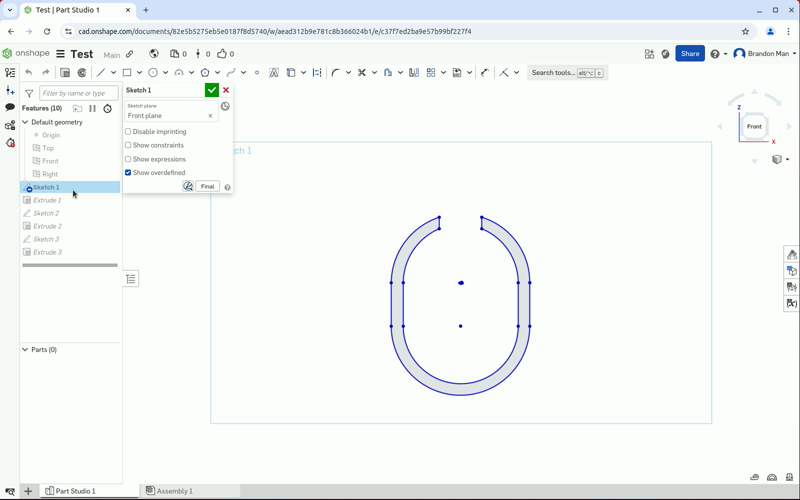
mouse_move(229, 92)
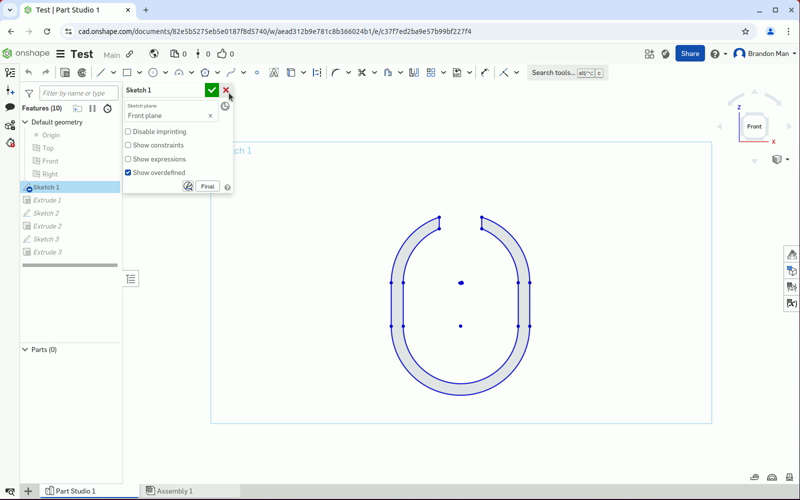
click(229, 92)
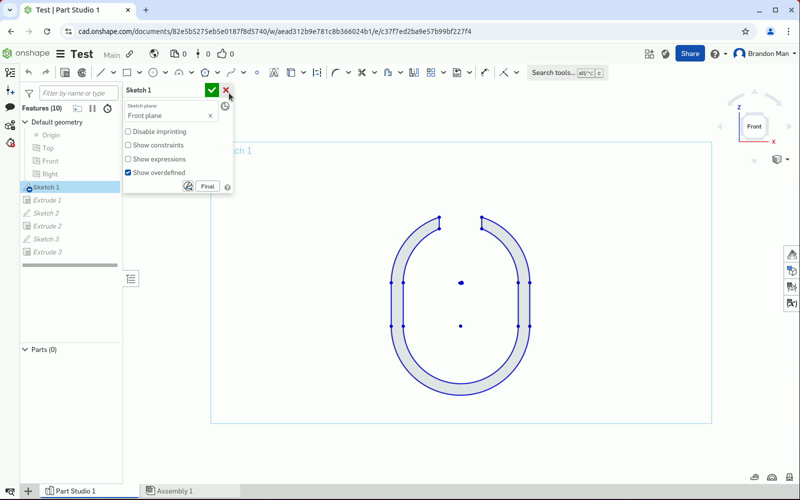
key(shift+s)
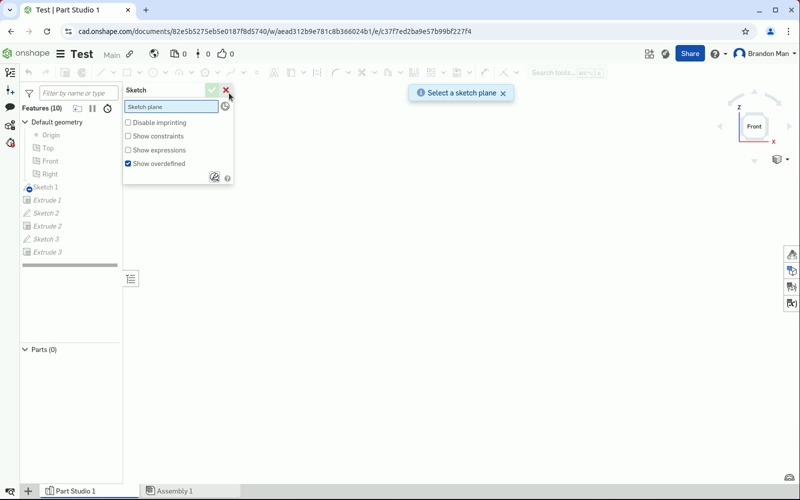
mouse_move(73, 163)
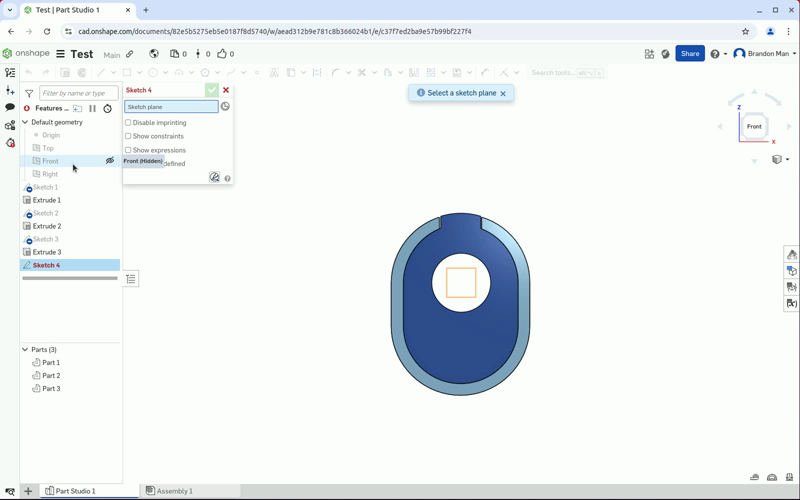
click(73, 163)
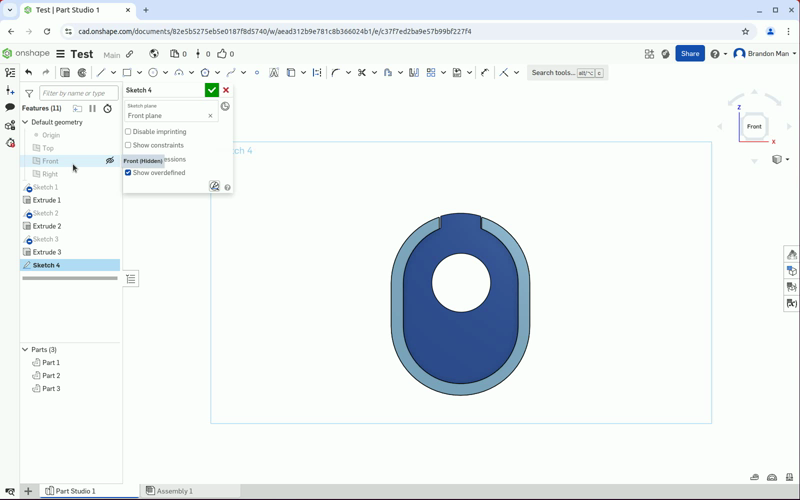
mouse_move(73, 352)
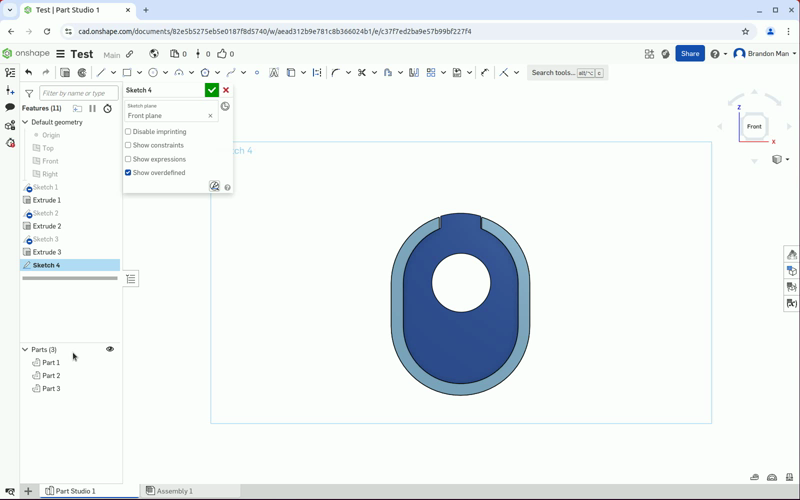
key(y)
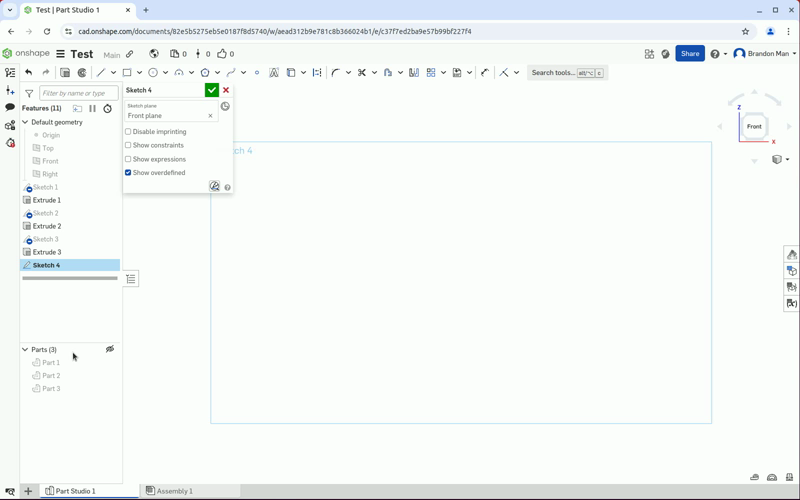
key(c)
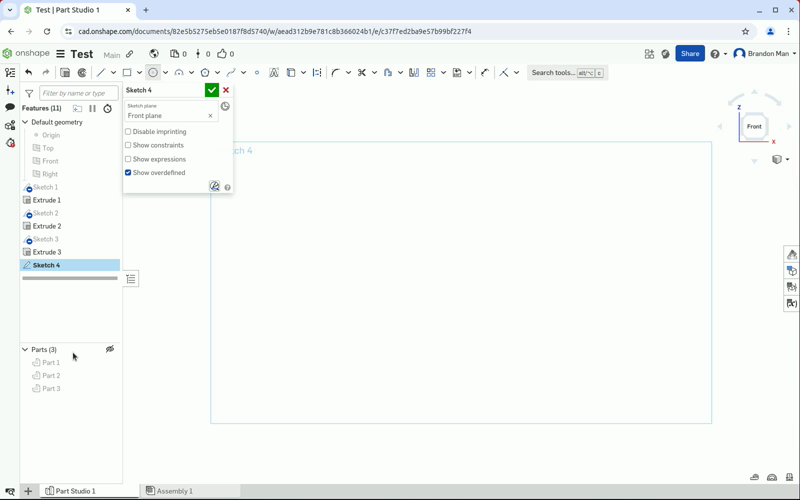
key_down(shift)
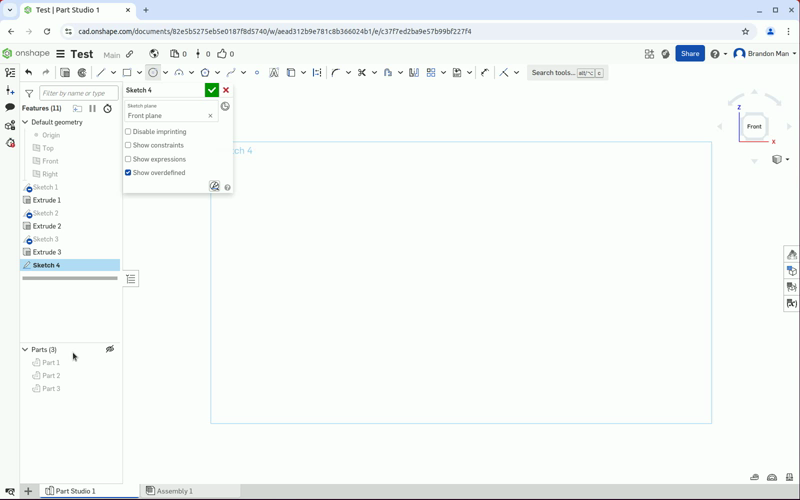
mouse_move(461, 282)
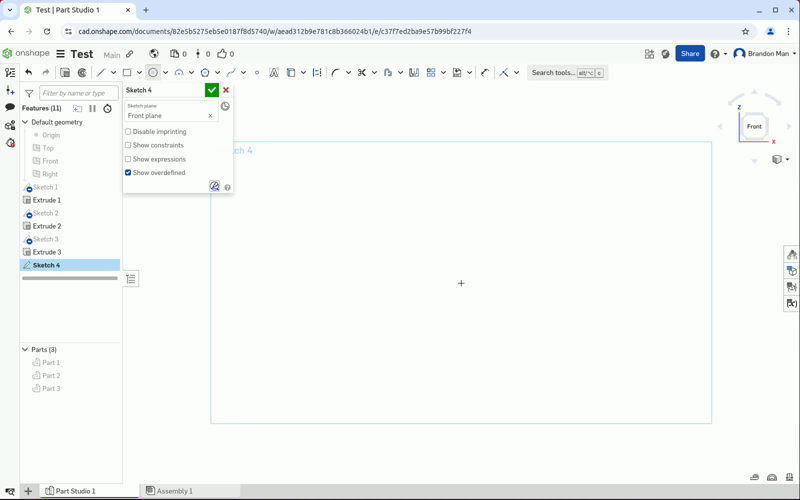
click(461, 282)
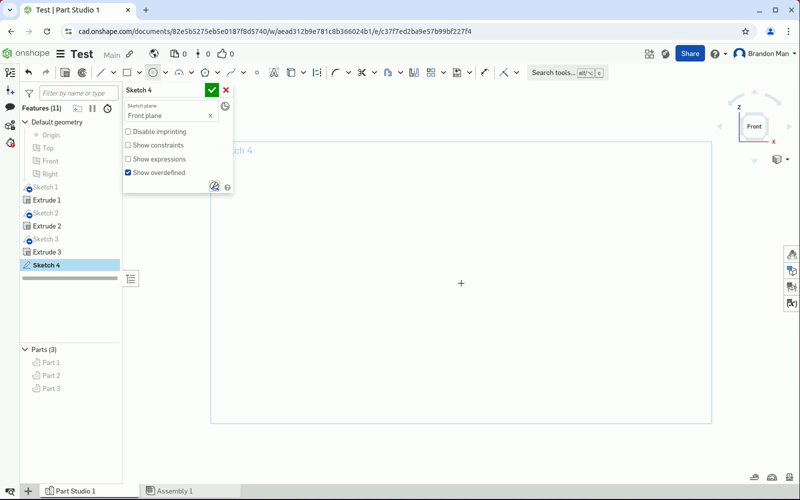
key_up(shift)
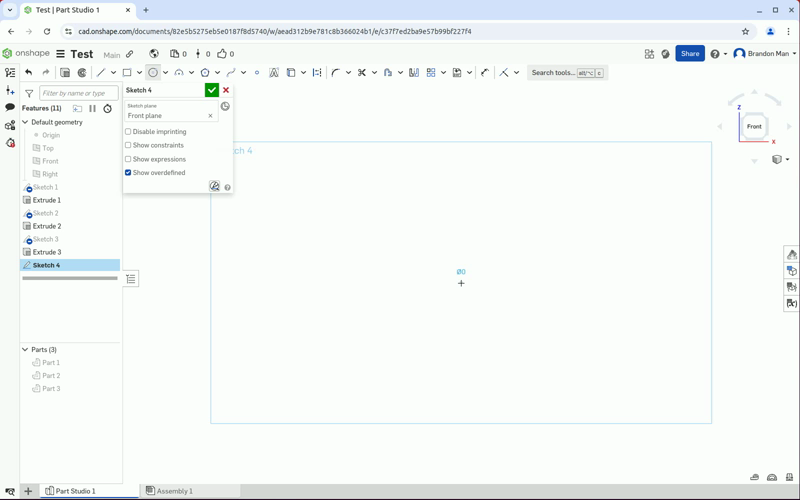
mouse_move(491, 282)
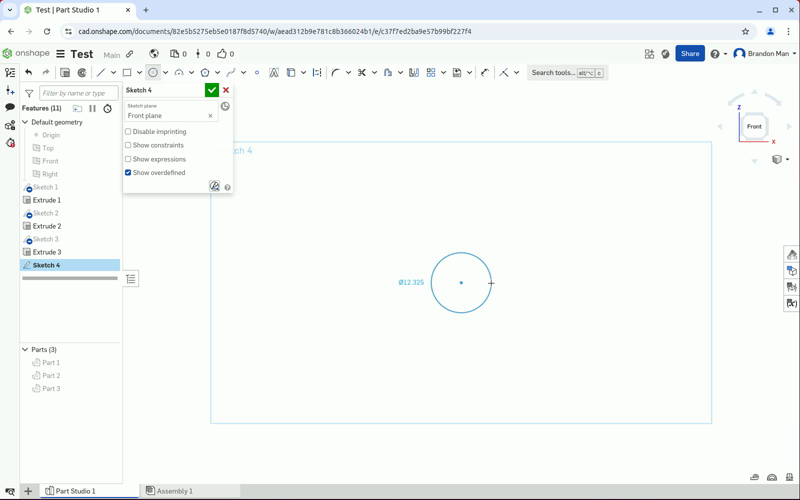
click(491, 282)
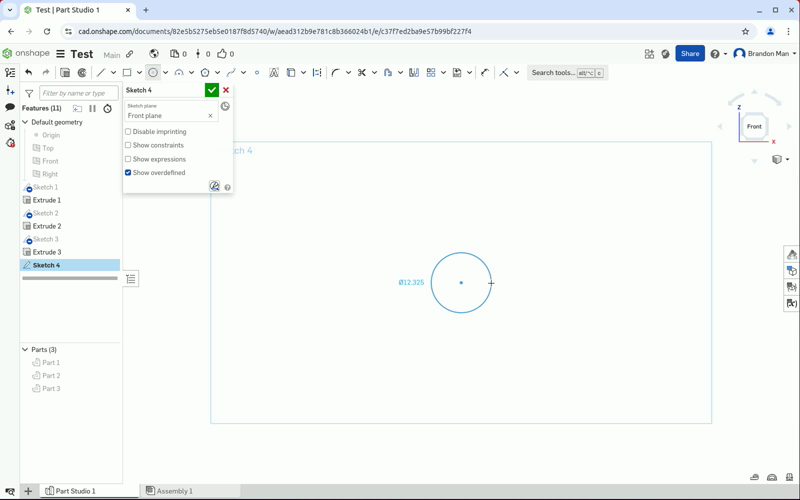
key(esc)
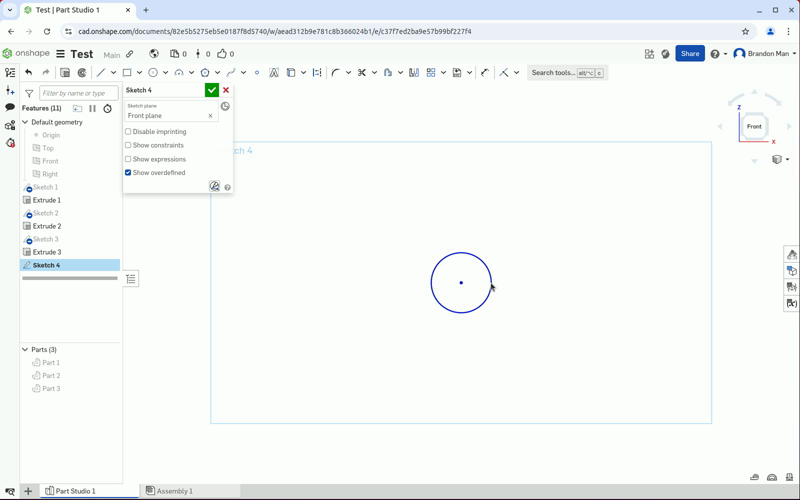
mouse_move(453, 269)
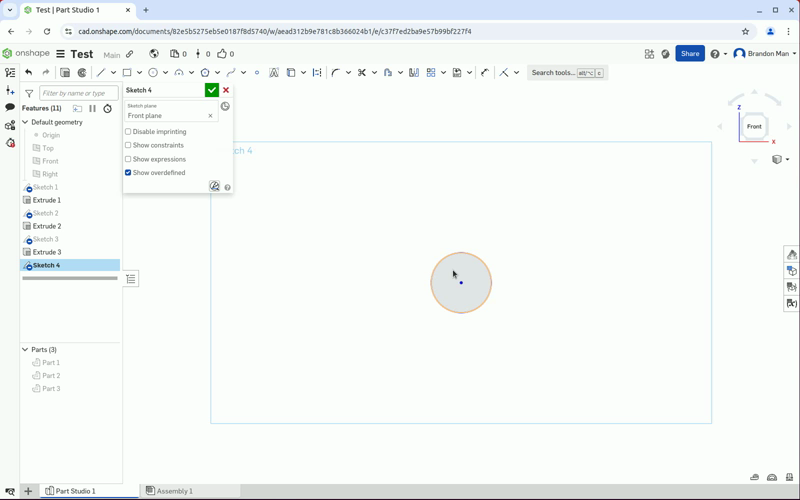
click(453, 269)
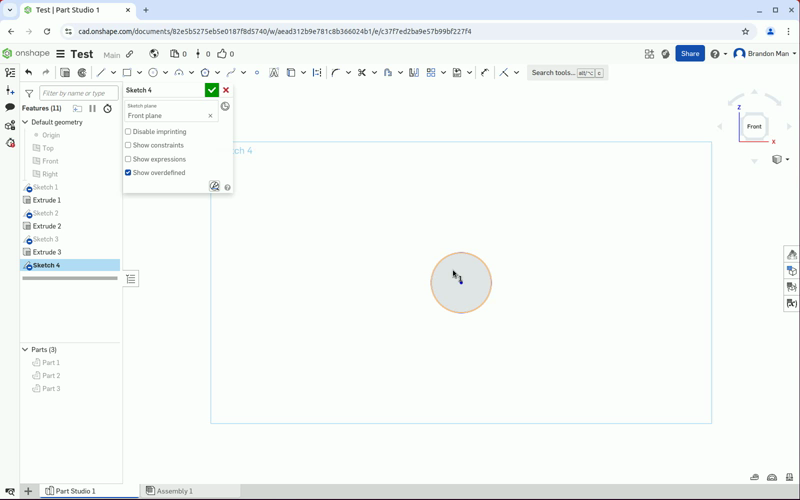
mouse_move(73, 352)
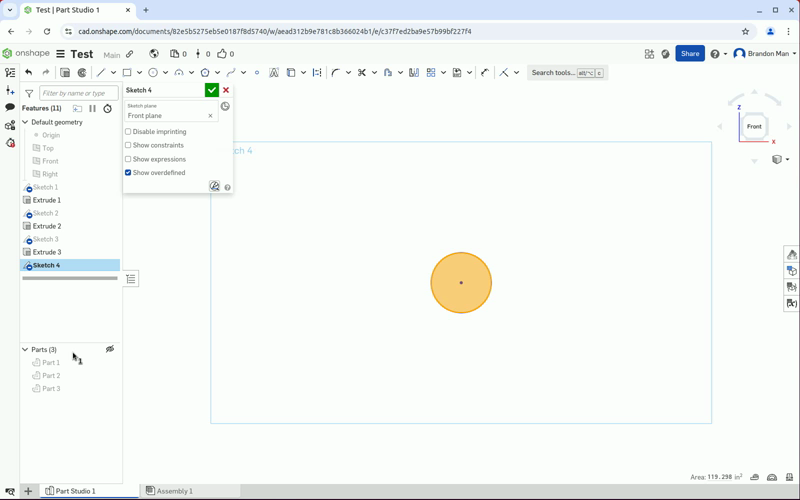
key(shift+y)
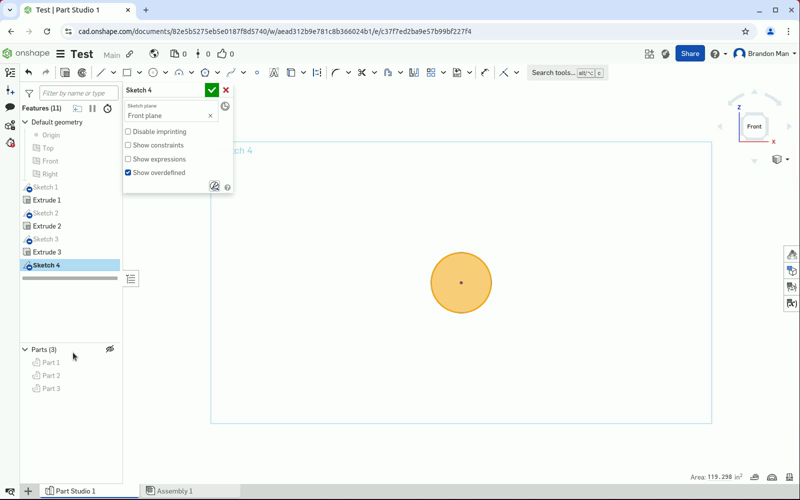
key(shift+e)
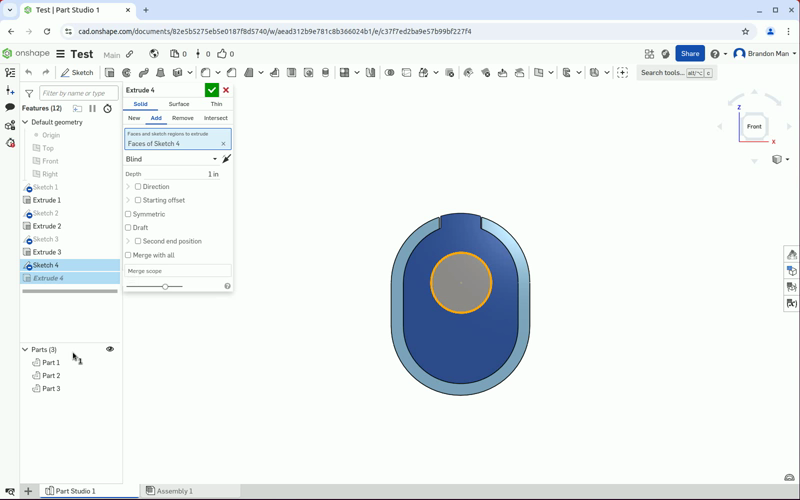
mouse_move(143, 106)
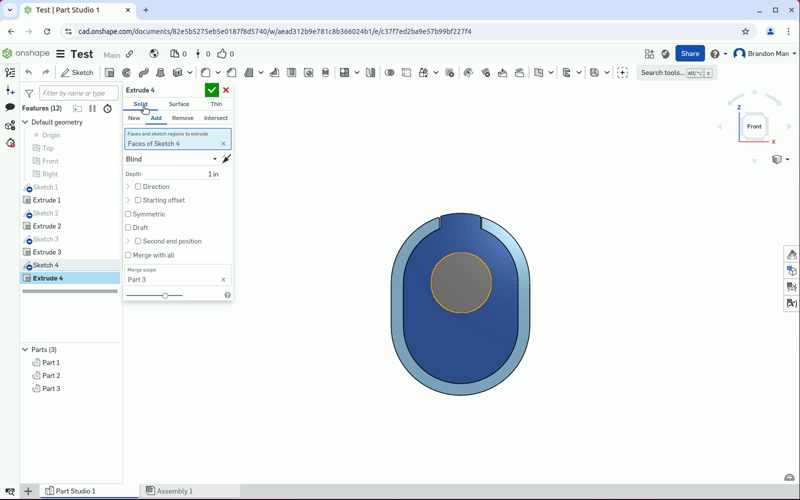
click(143, 106)
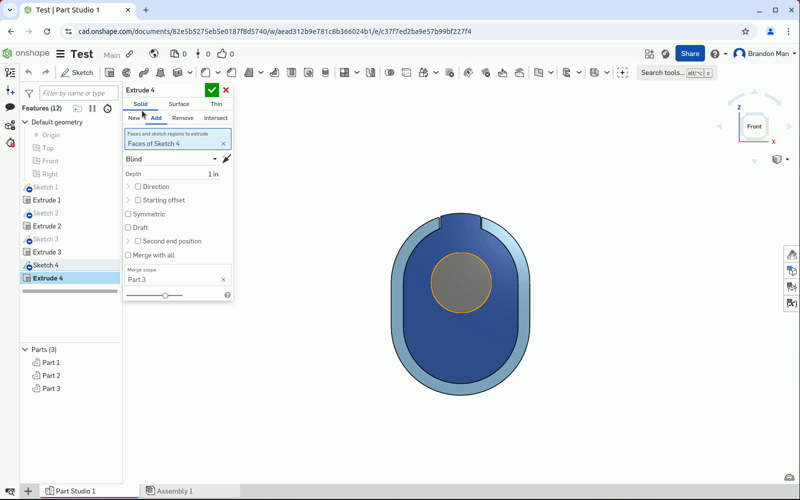
mouse_move(137, 120)
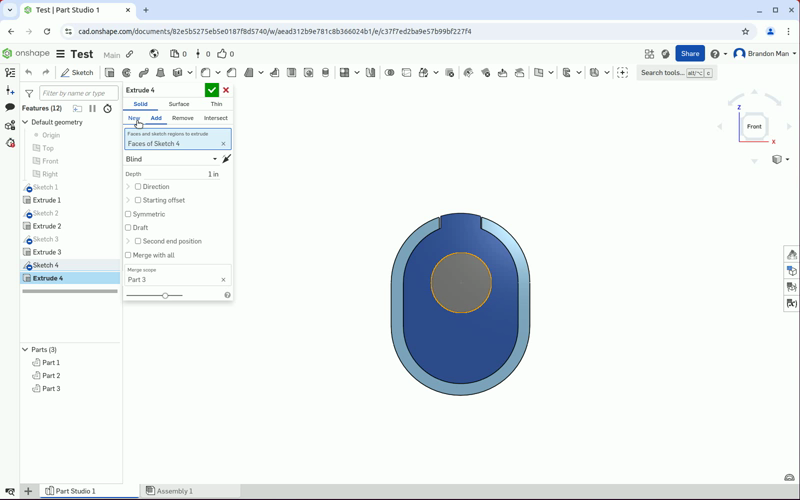
click(137, 120)
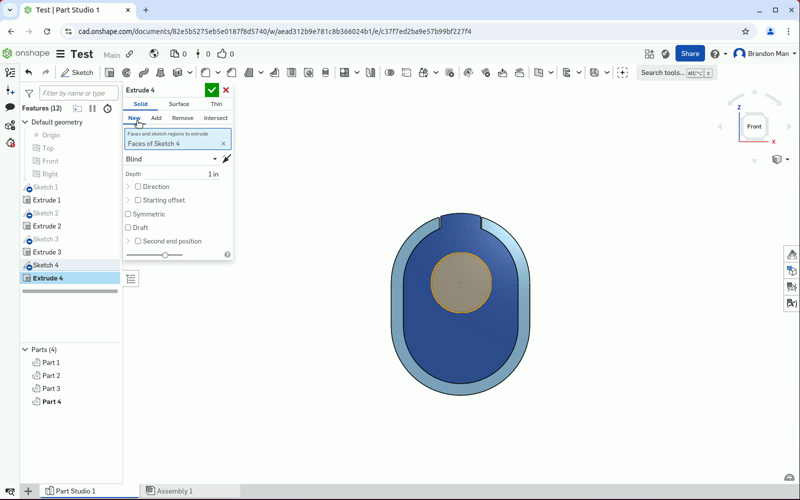
key(tab, 4)
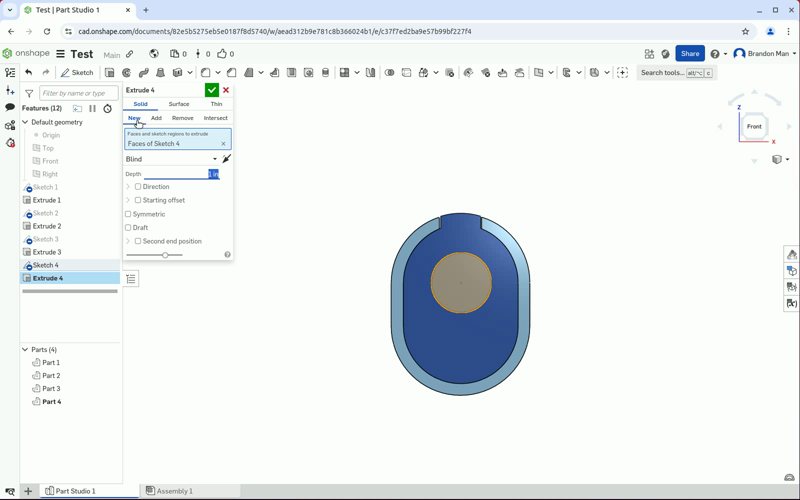
text(-2.407)
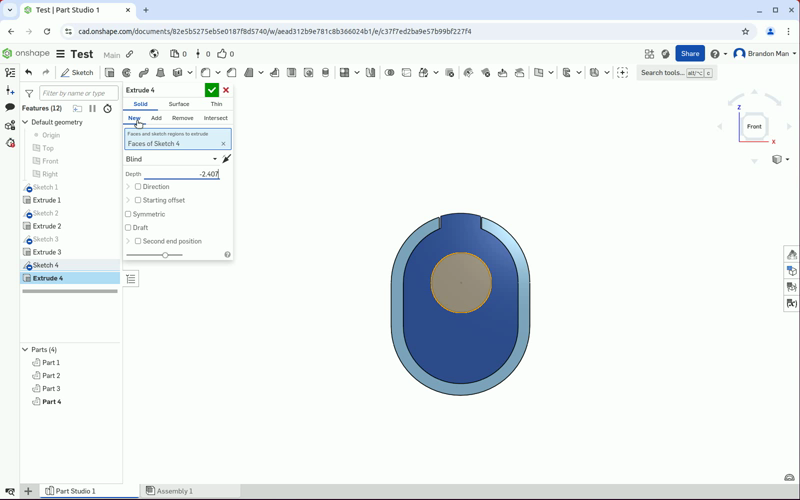
key(enter)
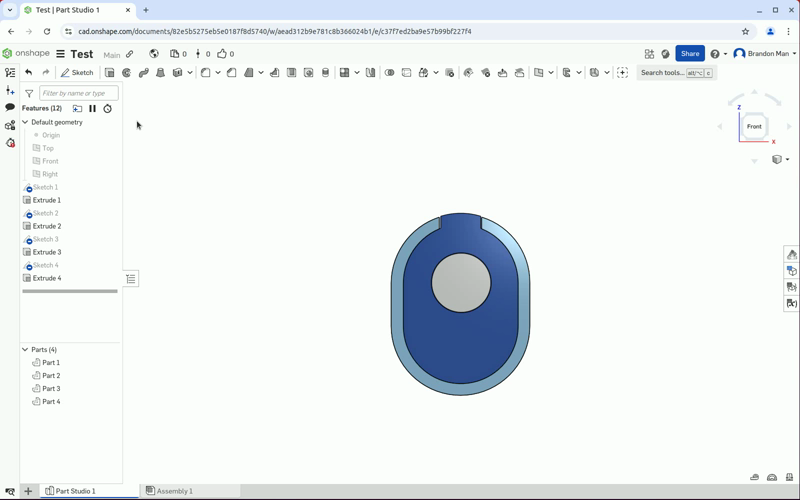
key(shift+h)
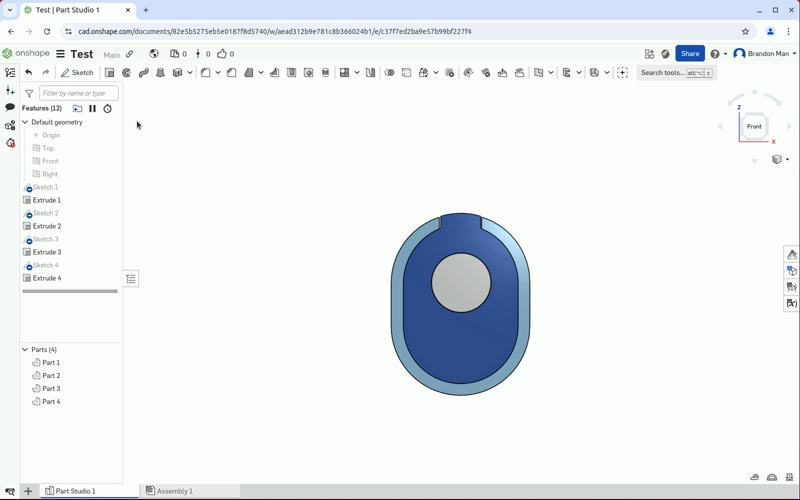
key(shift+h)
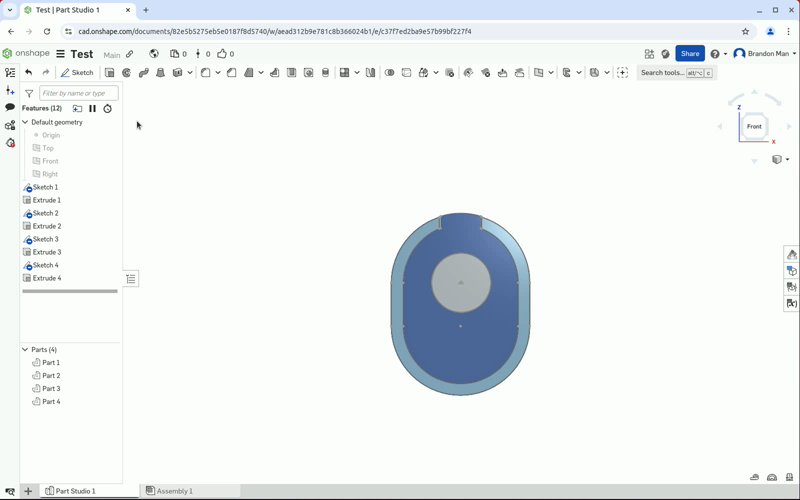
key(shift+7)
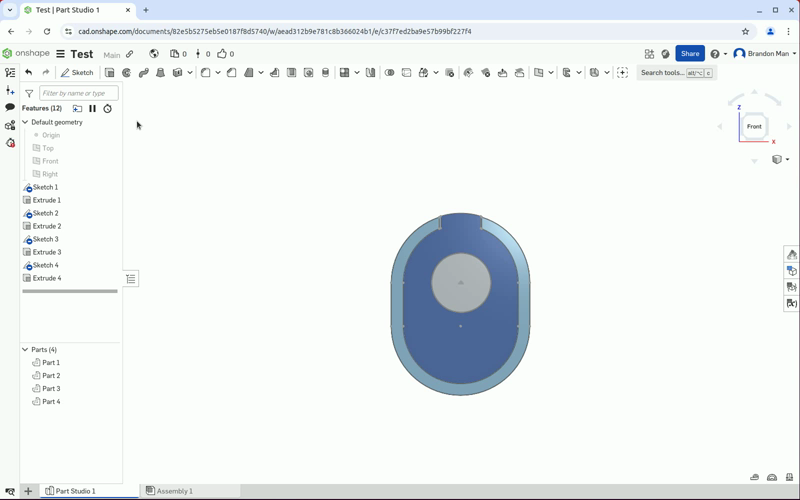
key(left, 2)
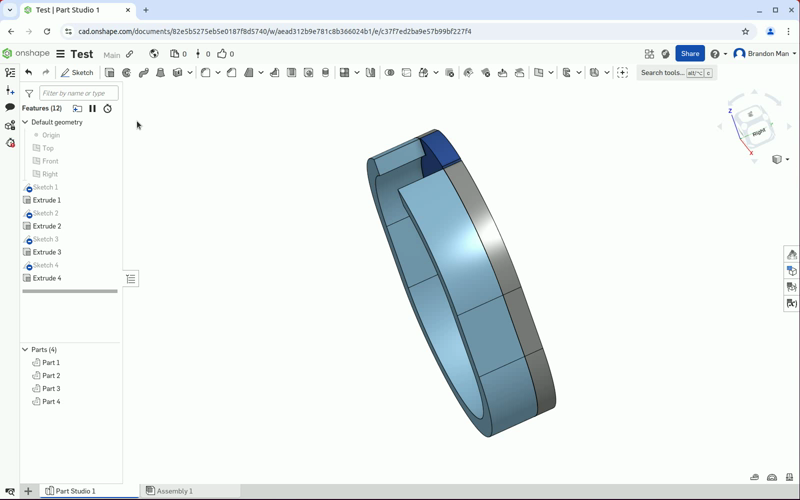
key(down, 2)
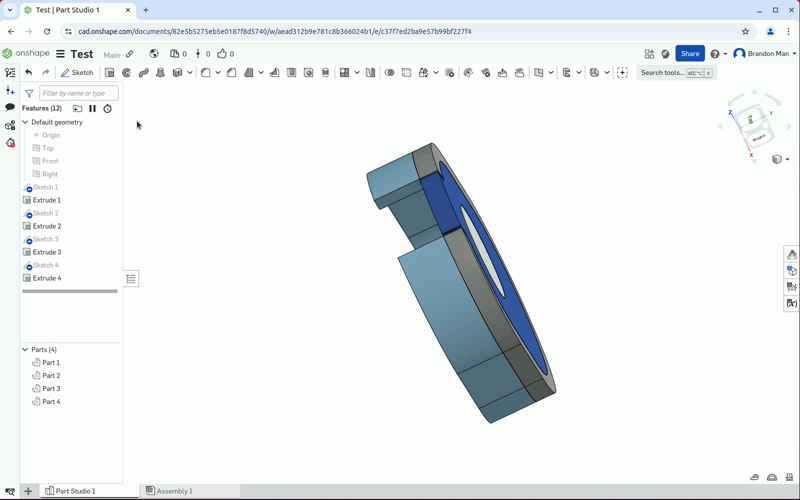
key(up, 2)
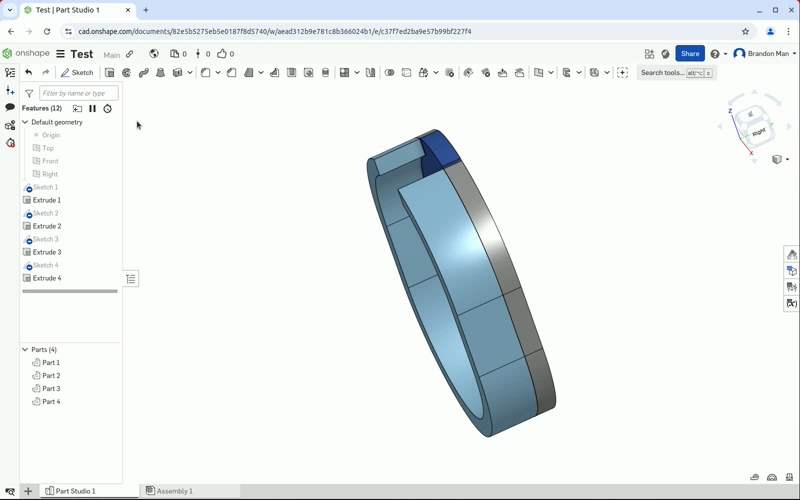
key(right, 2)
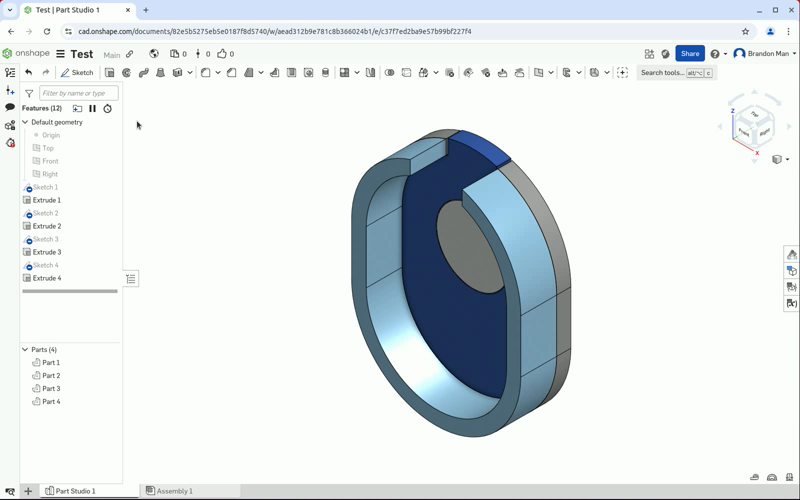
mouse_move(73, 189)
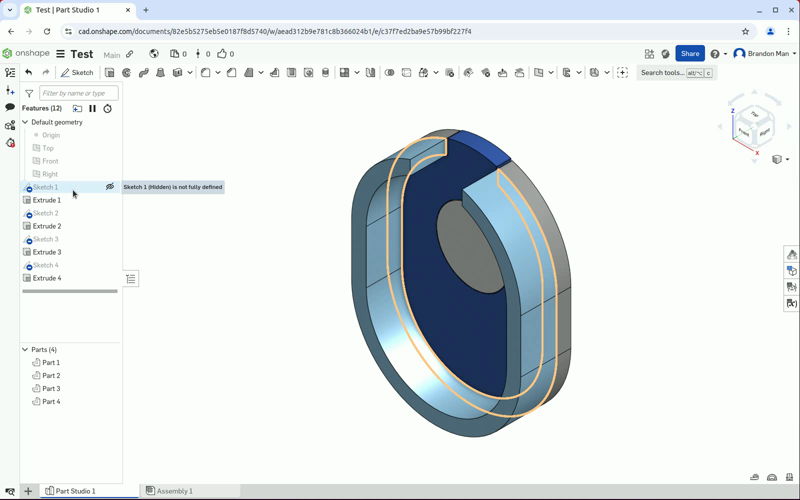
click(73, 189)